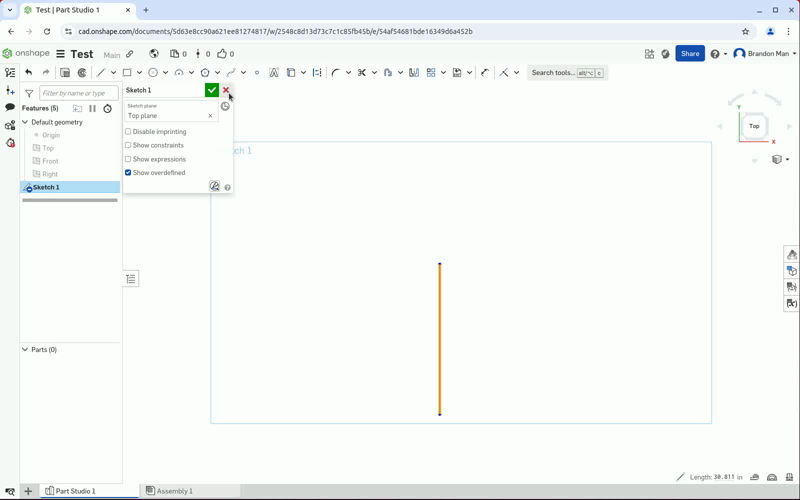
key(shift+h)
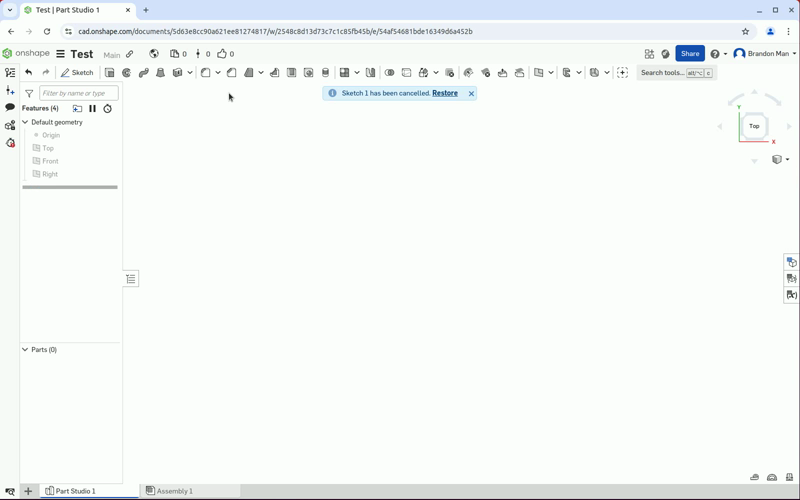
mouse_move(73, 352)
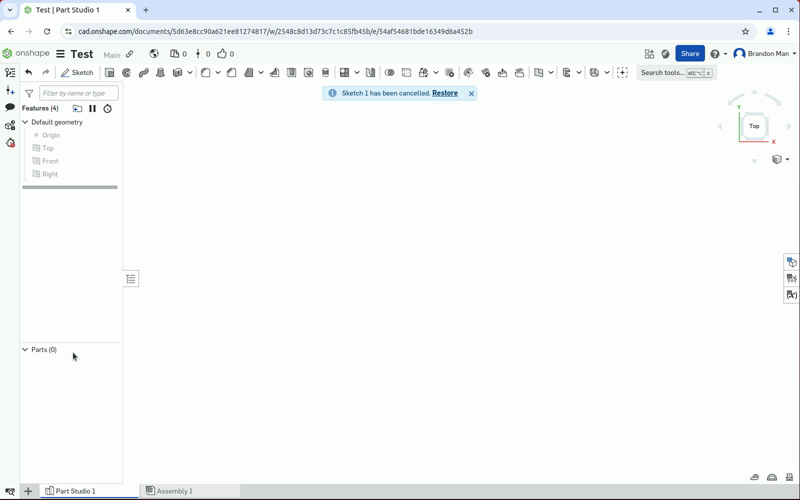
key(y)
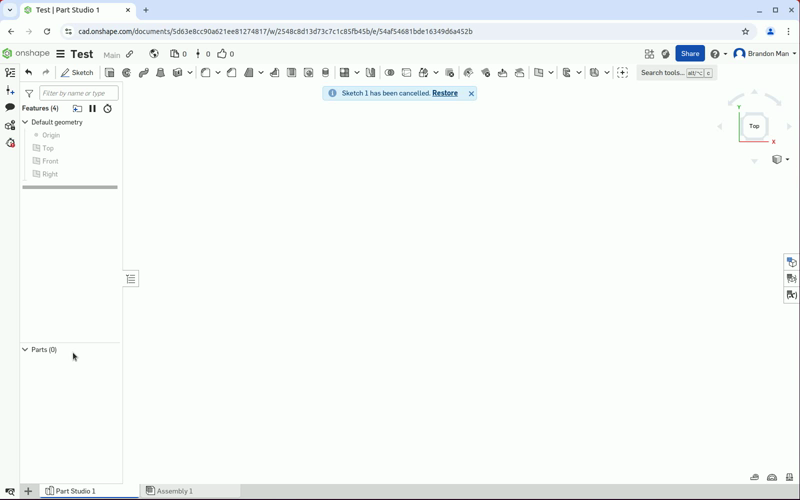
key(shift+p)
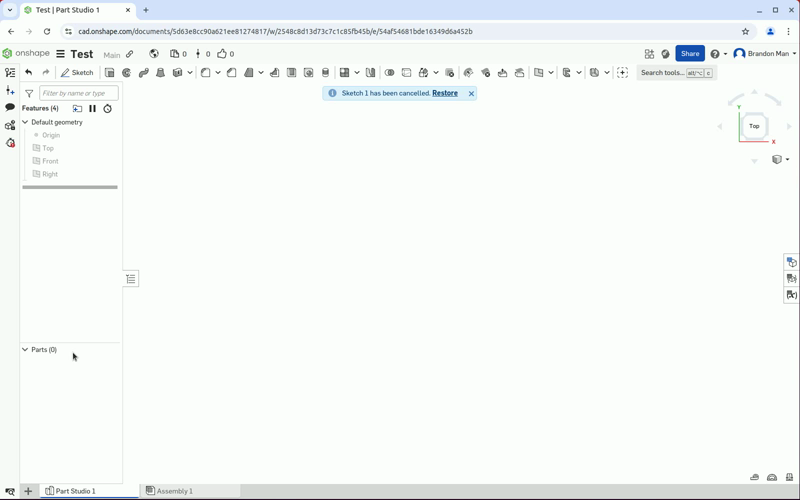
key(space)
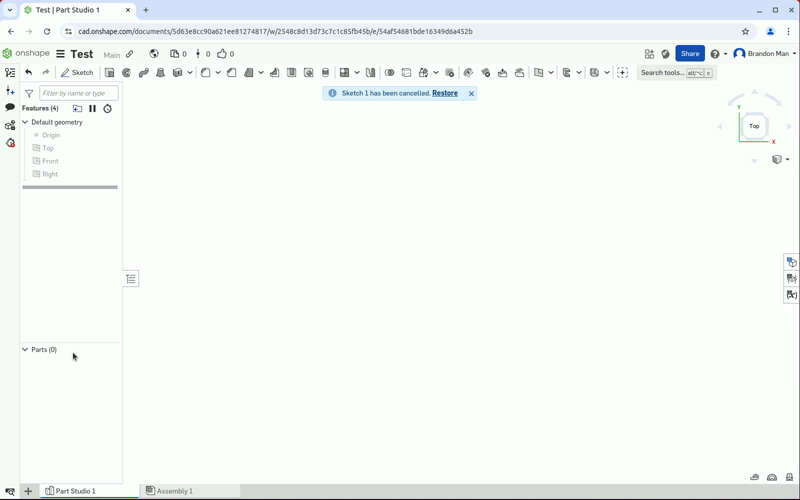
key_down(shift)
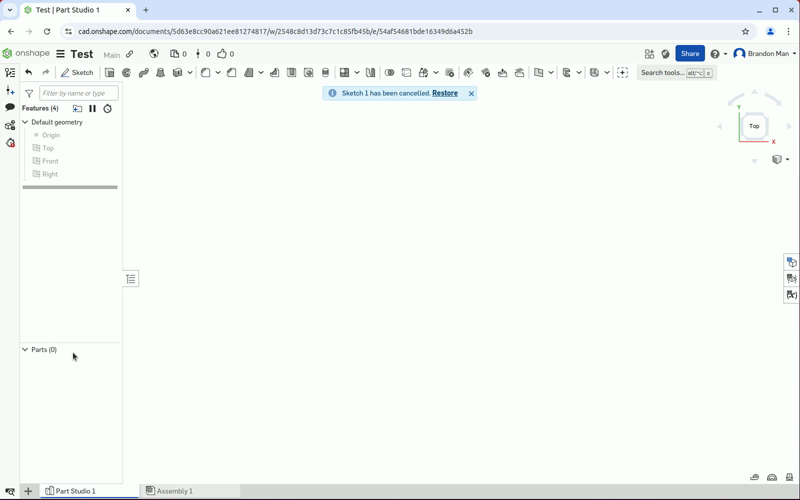
key(up)
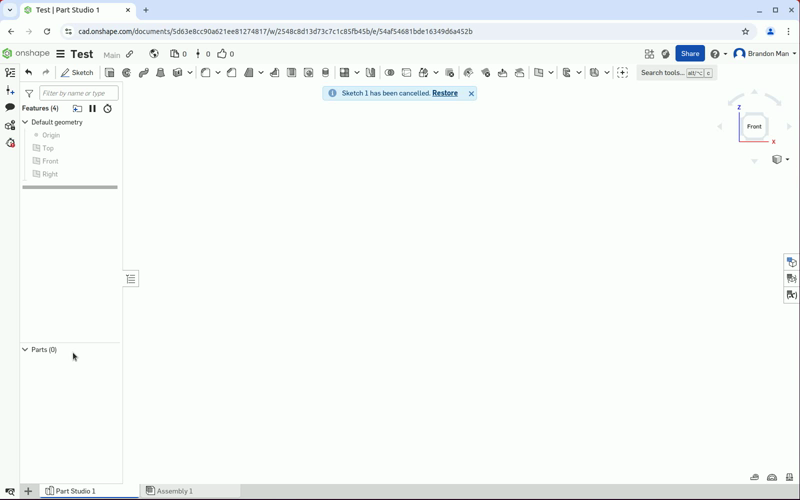
key_up(shift)
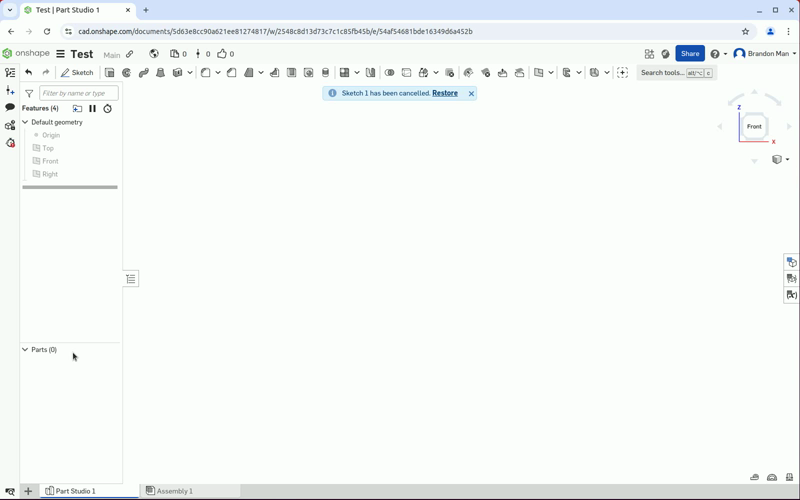
key(space)
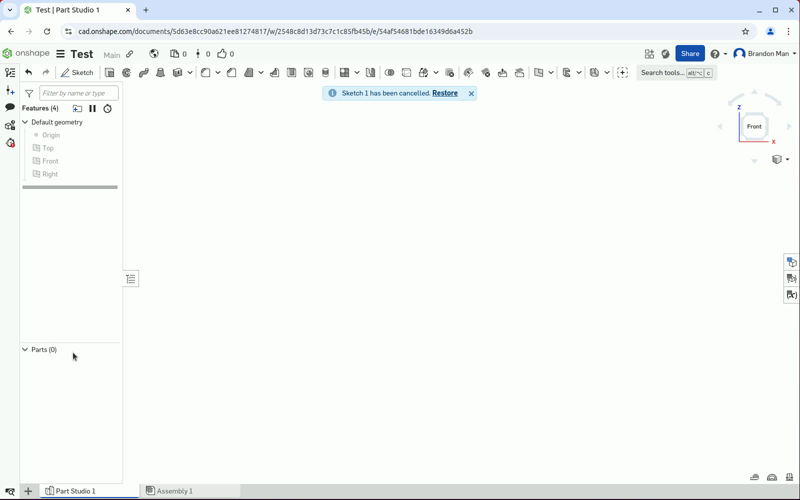
key_down(shift)
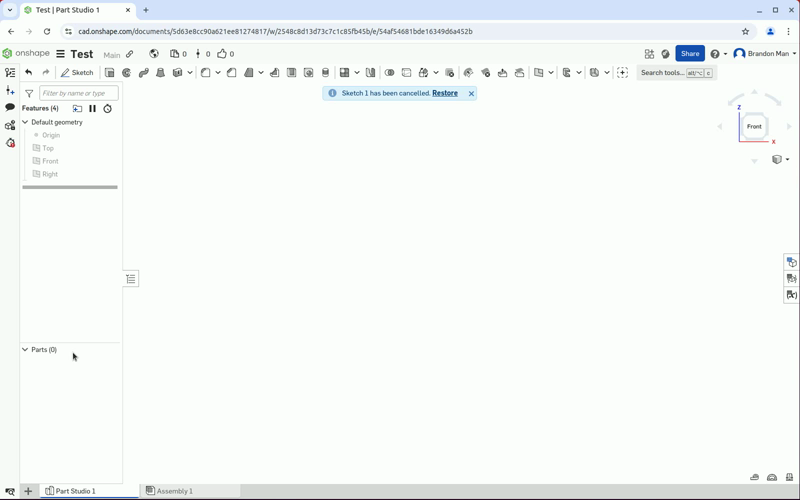
key(left)
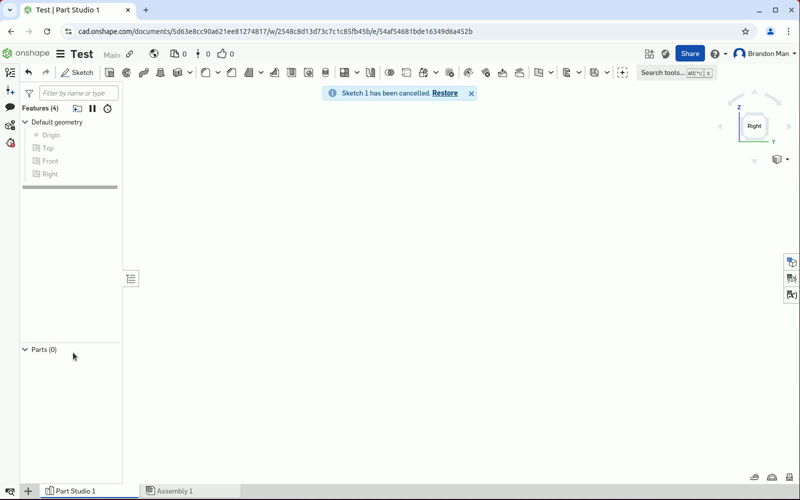
key_up(shift)
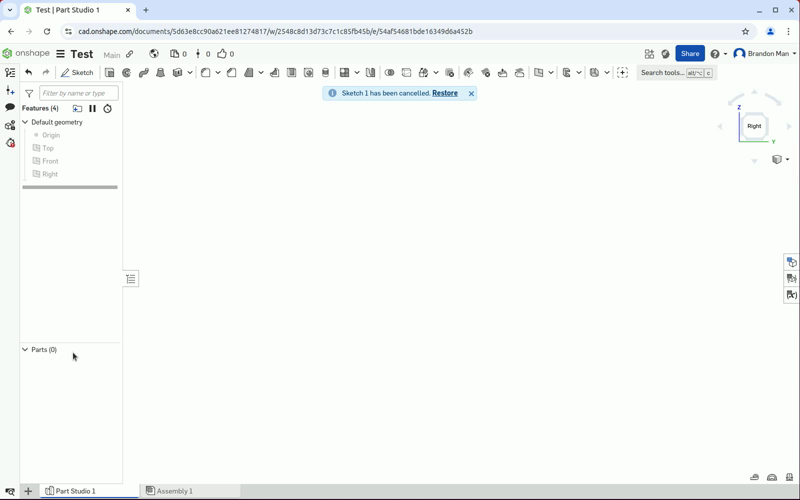
mouse_move(73, 352)
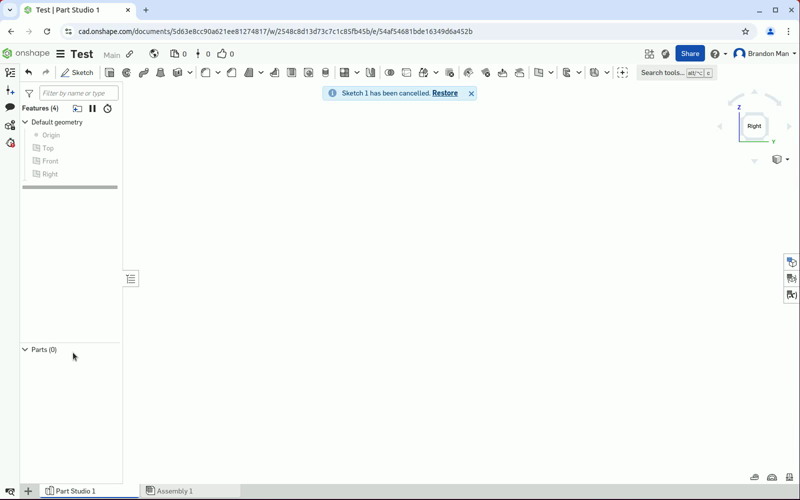
key(shift+y)
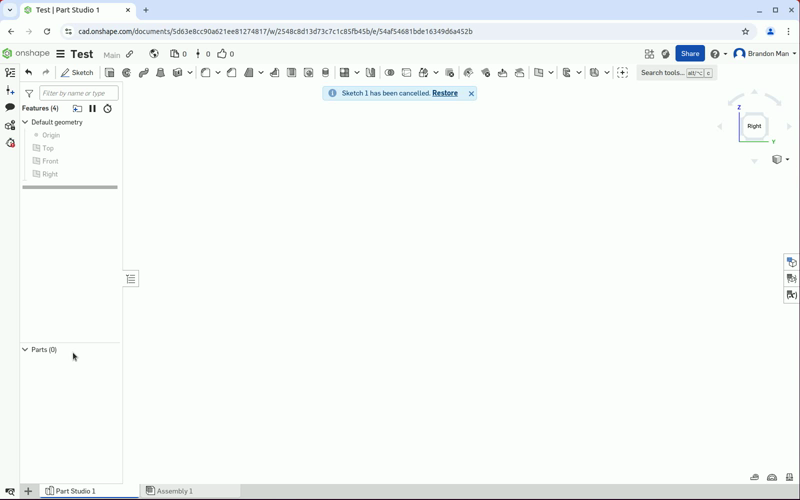
key(shift+s)
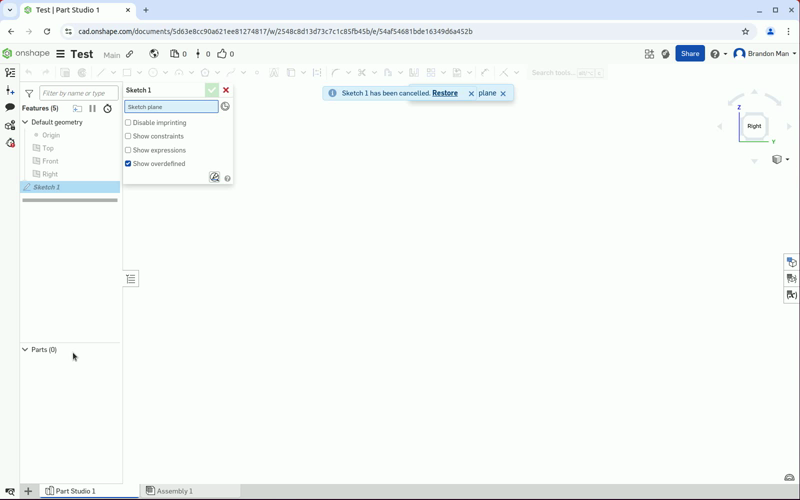
mouse_move(73, 176)
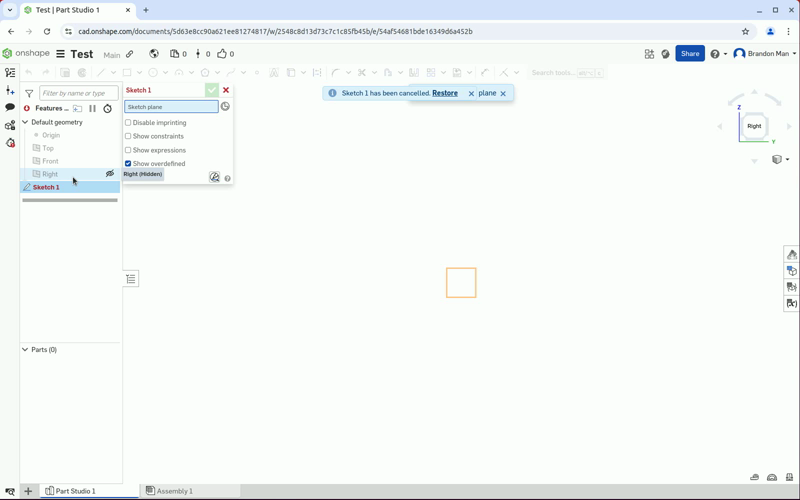
click(73, 176)
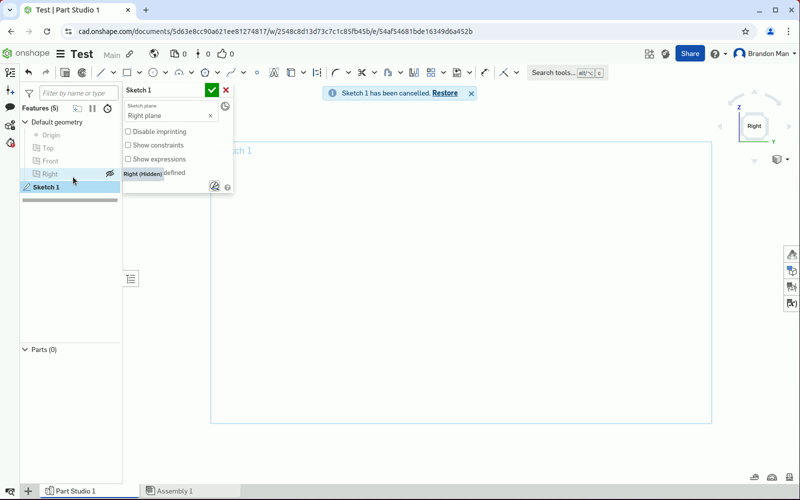
mouse_move(73, 352)
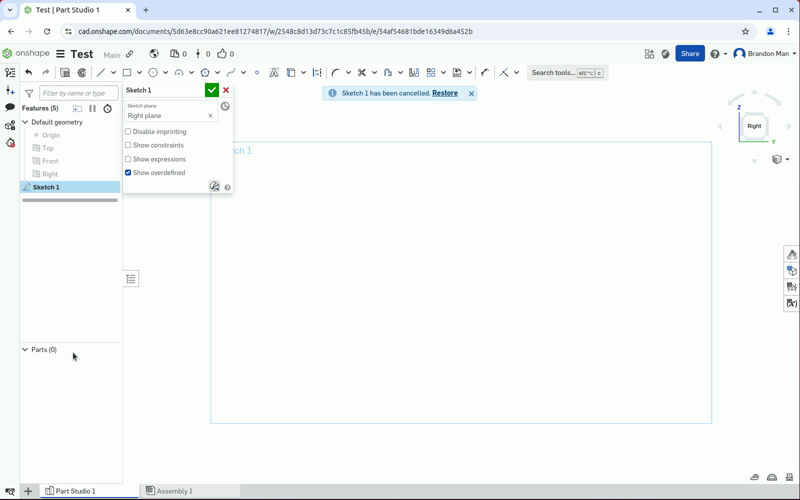
key(y)
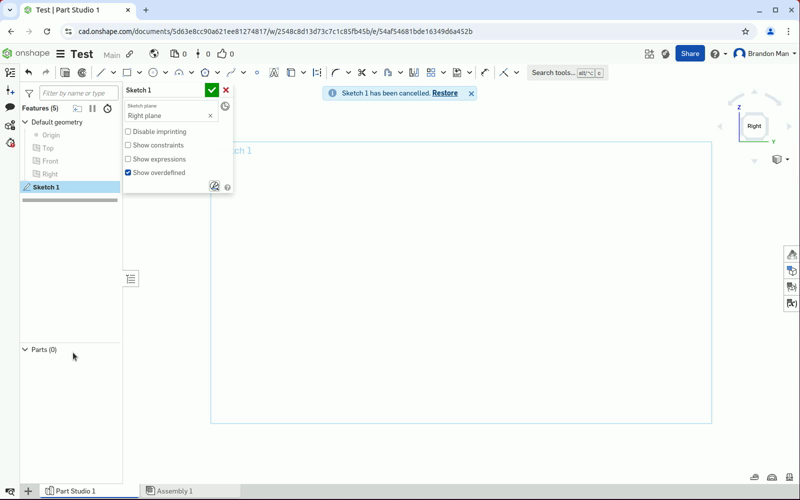
key(l)
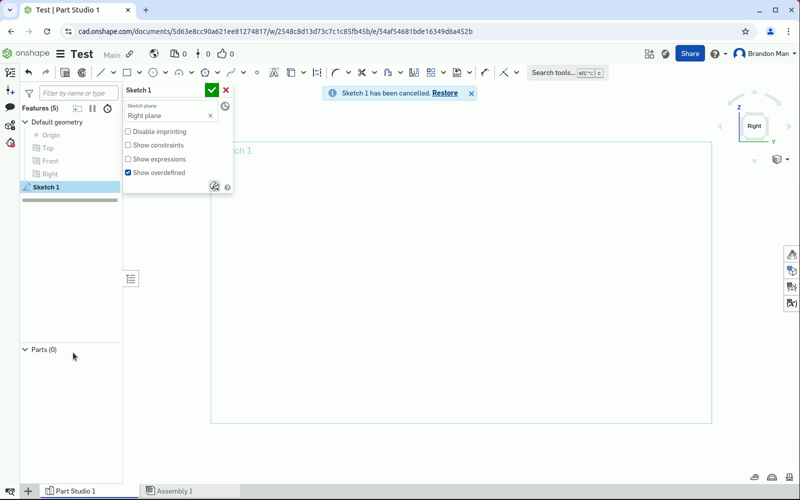
key_down(shift)
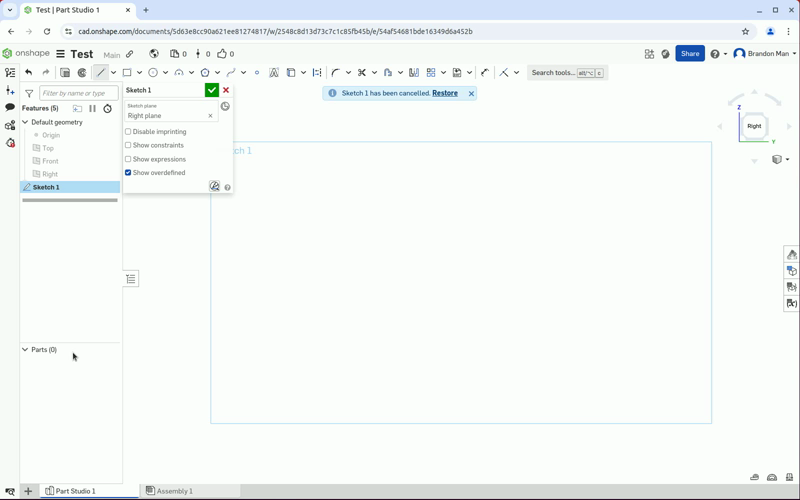
mouse_move(460, 282)
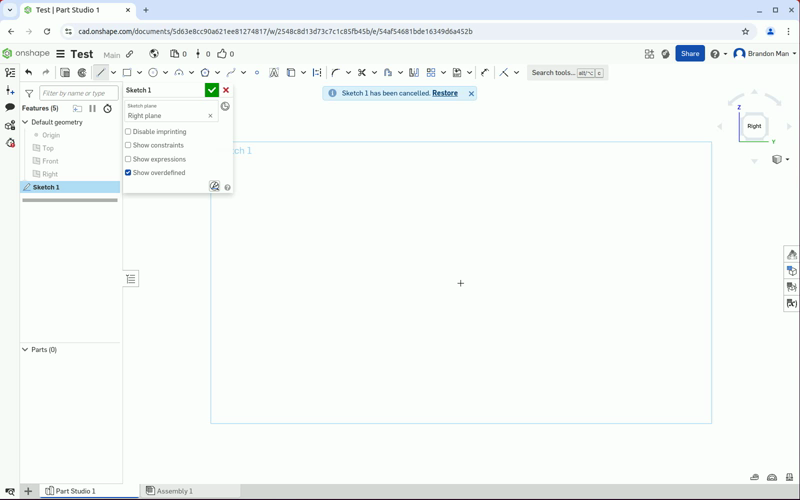
click(460, 282)
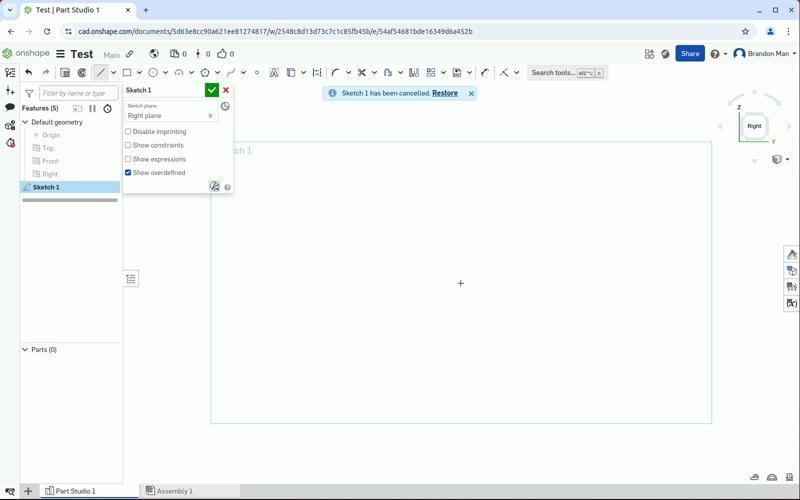
key_up(shift)
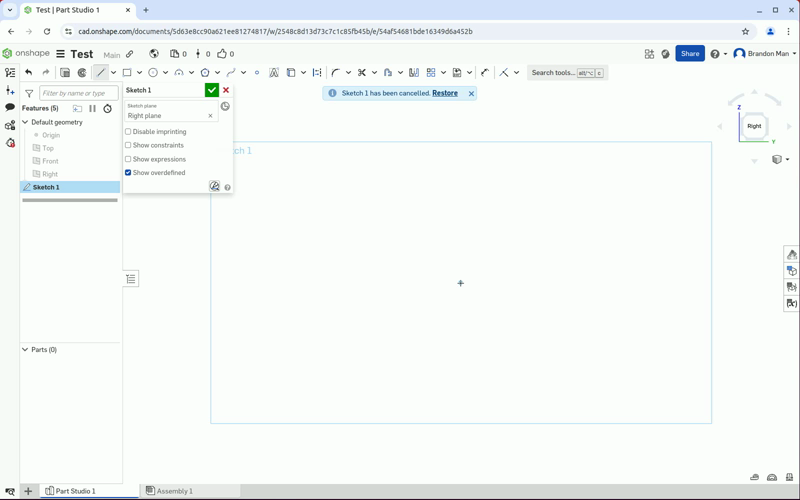
key_down(shift)
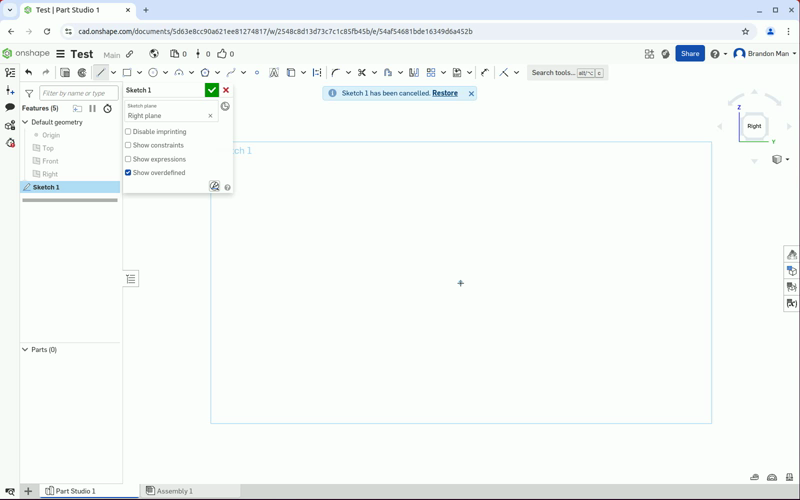
mouse_move(573, 282)
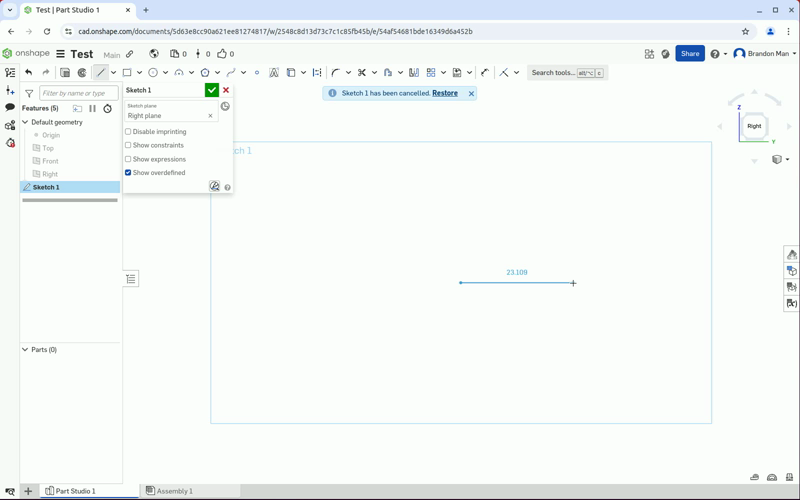
click(573, 282)
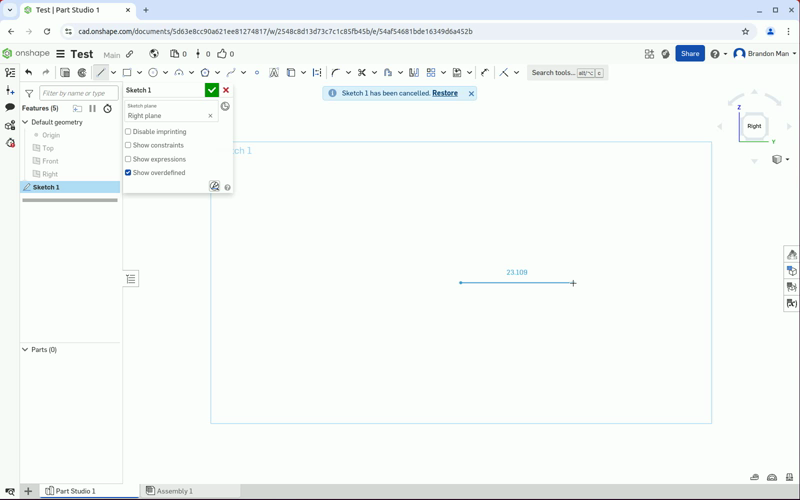
key_up(shift)
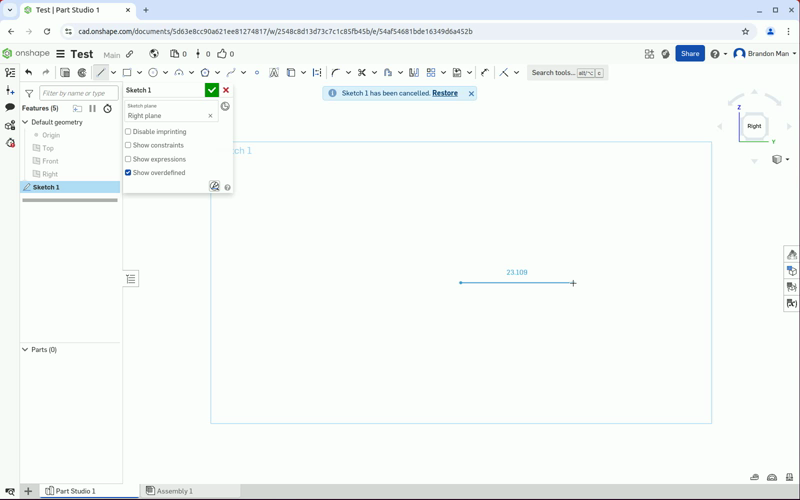
key_down(shift)
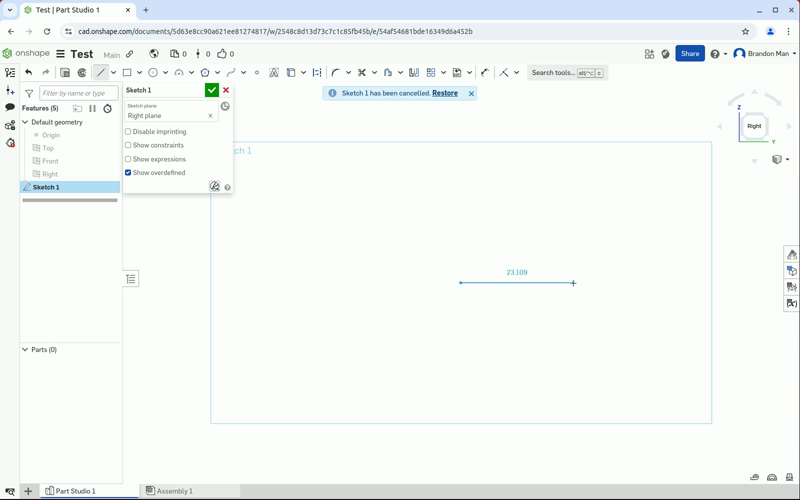
mouse_move(589, 282)
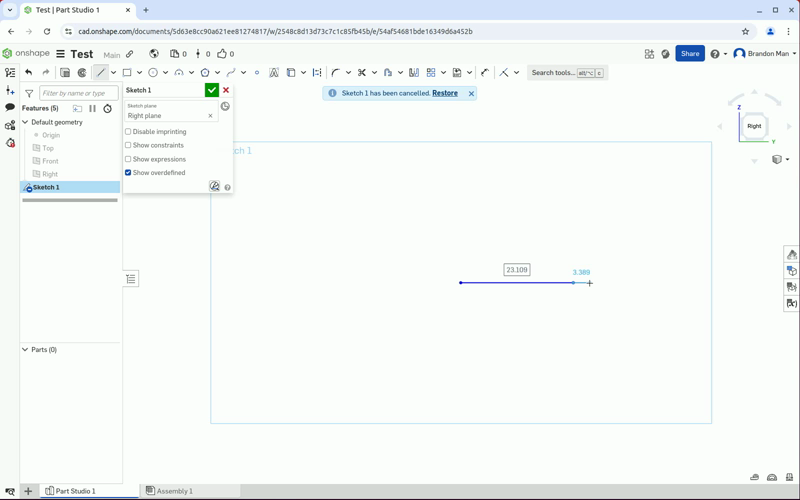
mouse_move(573, 264)
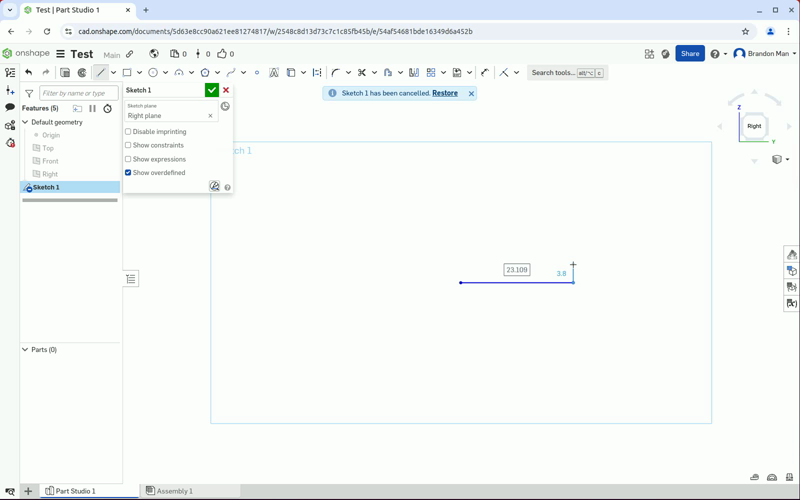
click(573, 264)
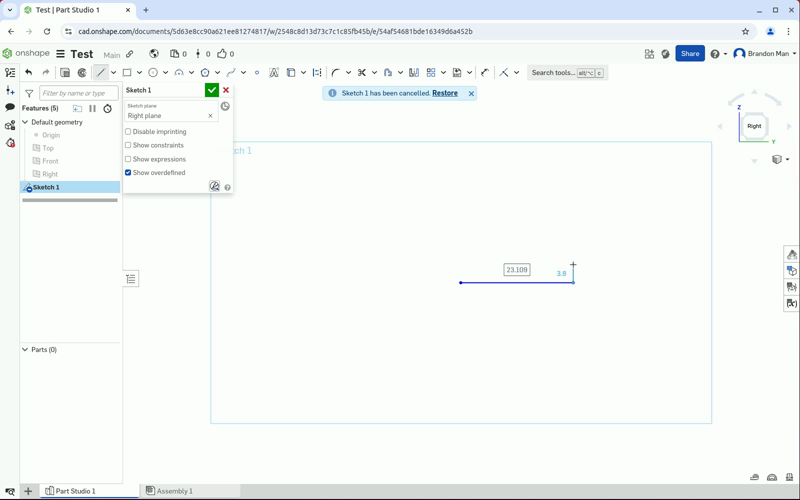
key_up(shift)
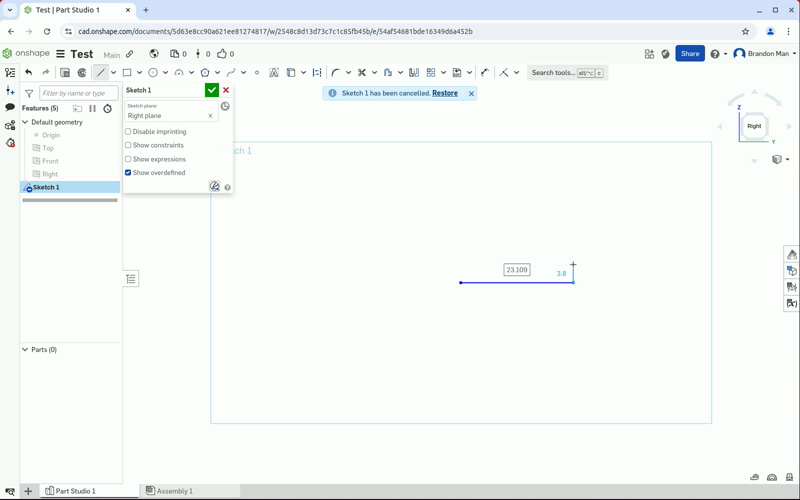
key_down(shift)
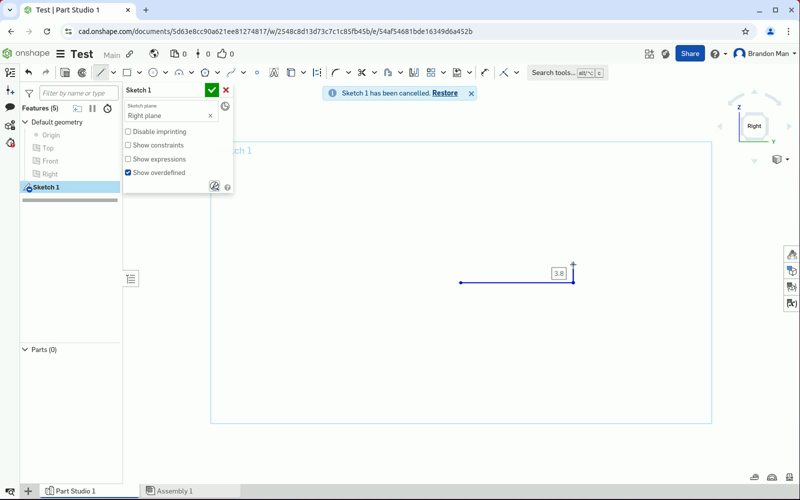
mouse_move(589, 264)
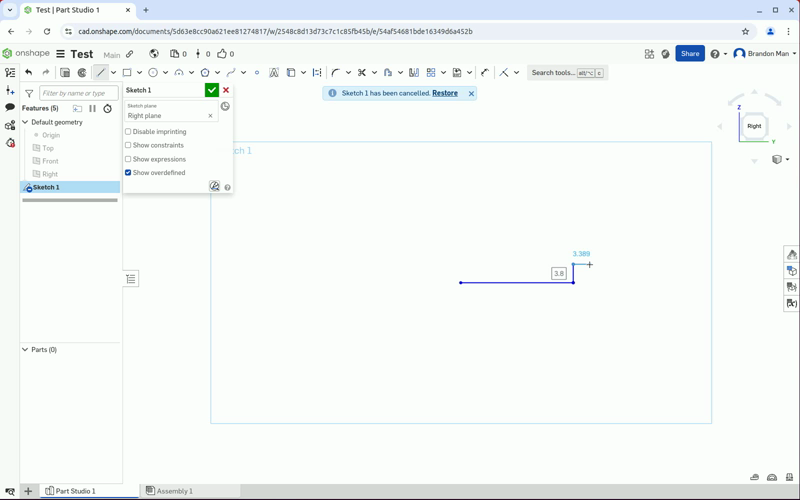
mouse_move(535, 264)
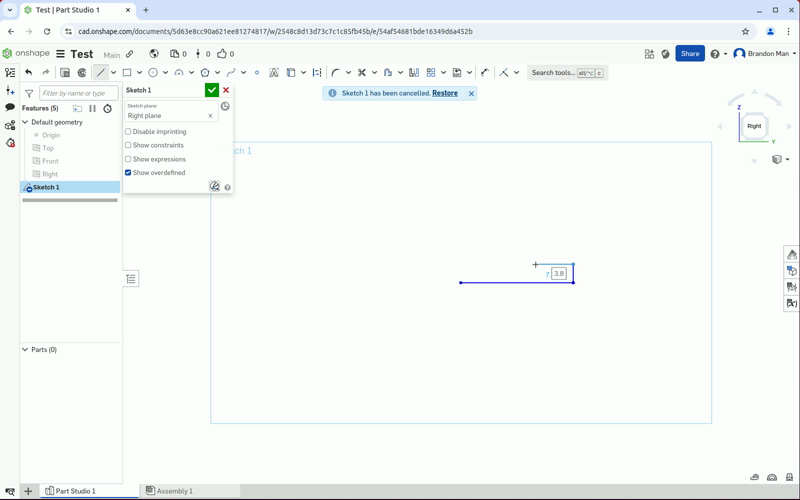
click(535, 264)
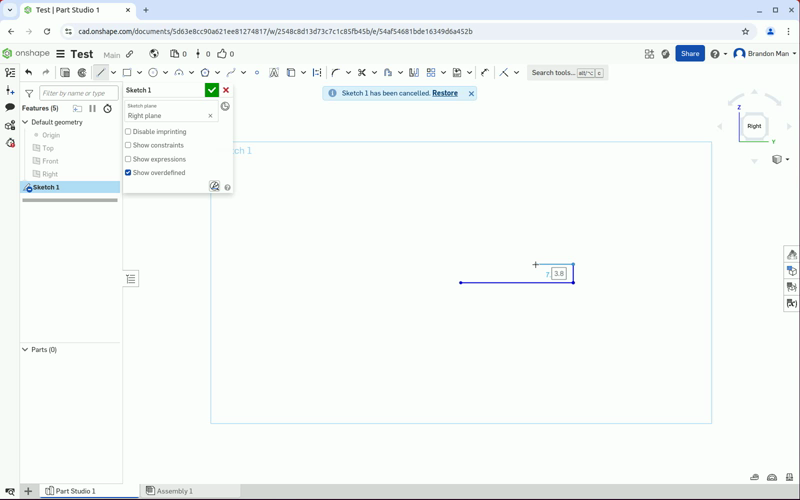
key_up(shift)
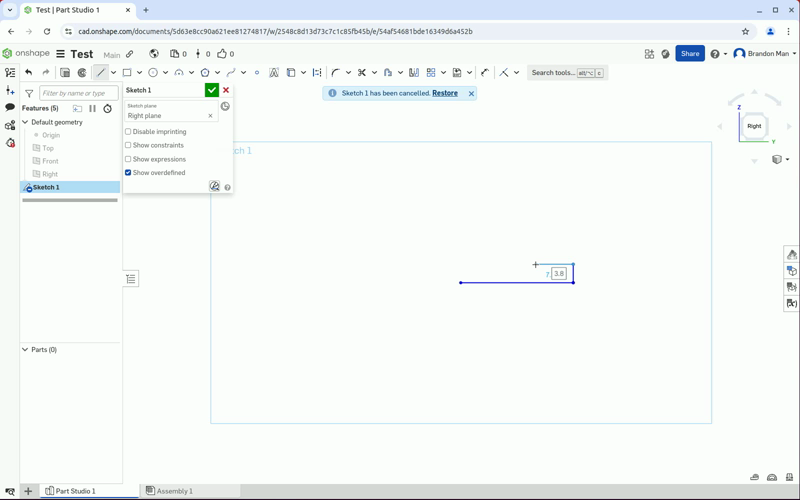
key_down(shift)
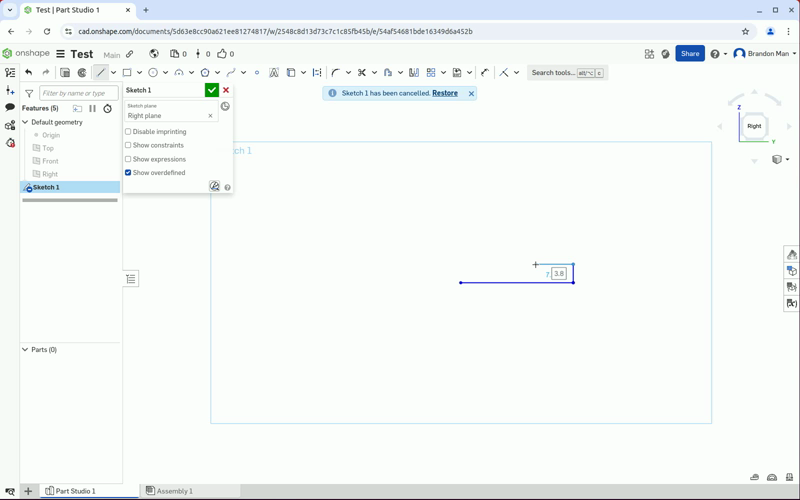
mouse_move(565, 264)
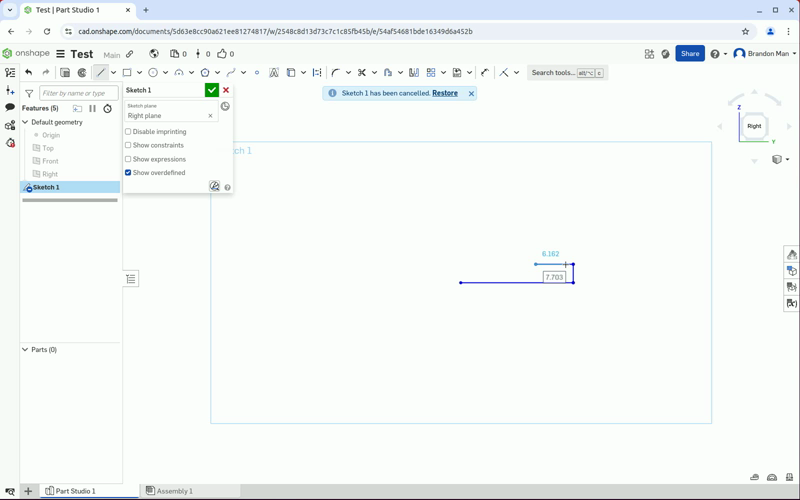
mouse_move(498, 264)
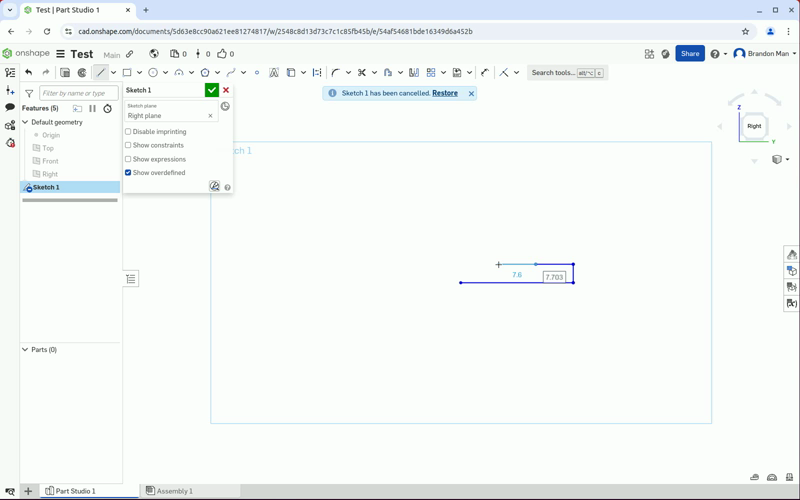
click(498, 264)
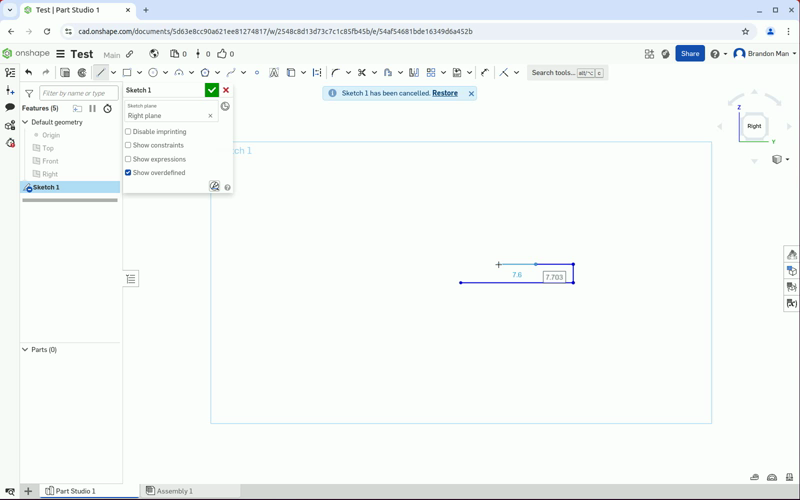
key_up(shift)
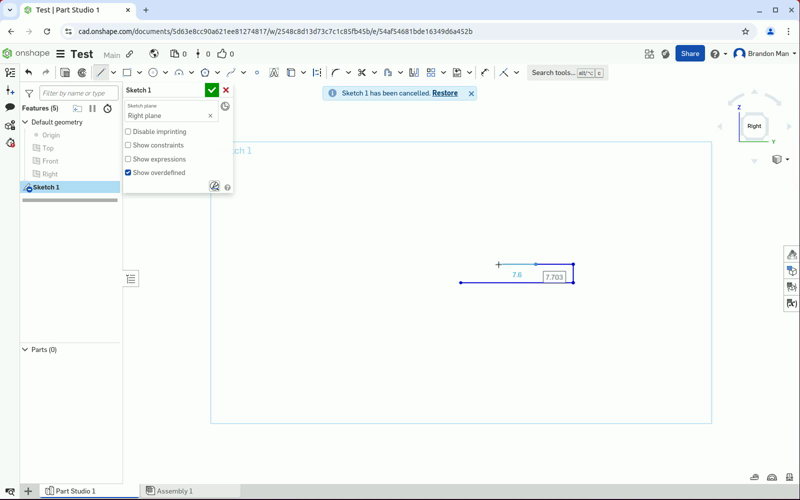
key_down(shift)
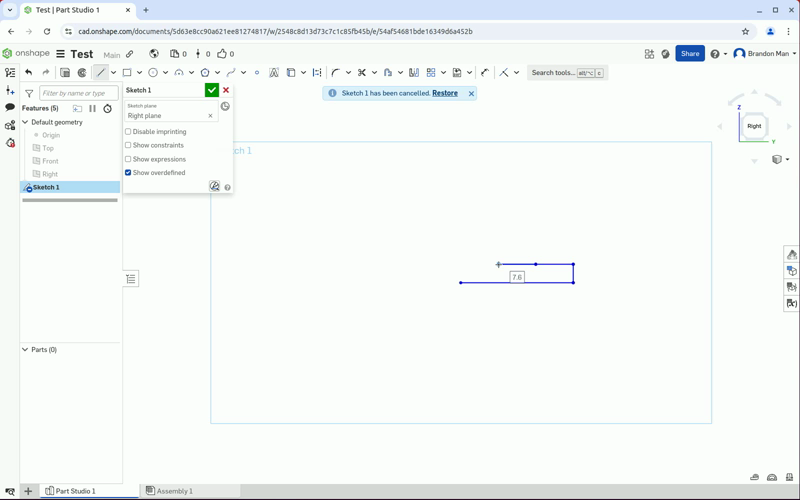
mouse_move(528, 264)
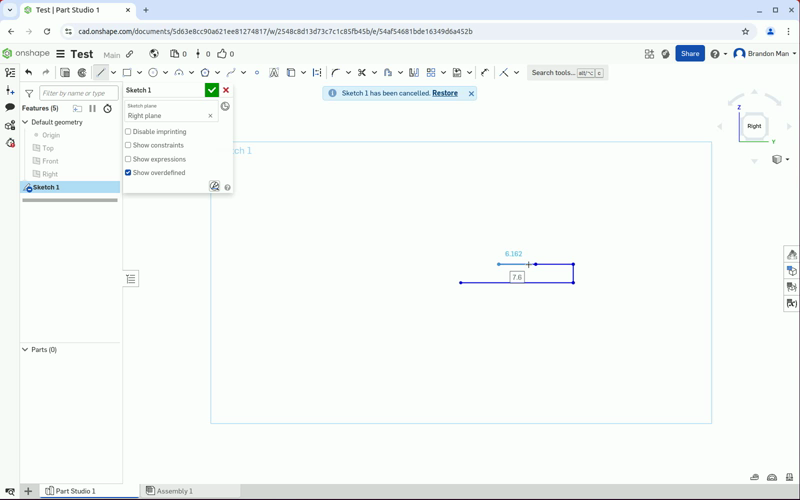
mouse_move(460, 264)
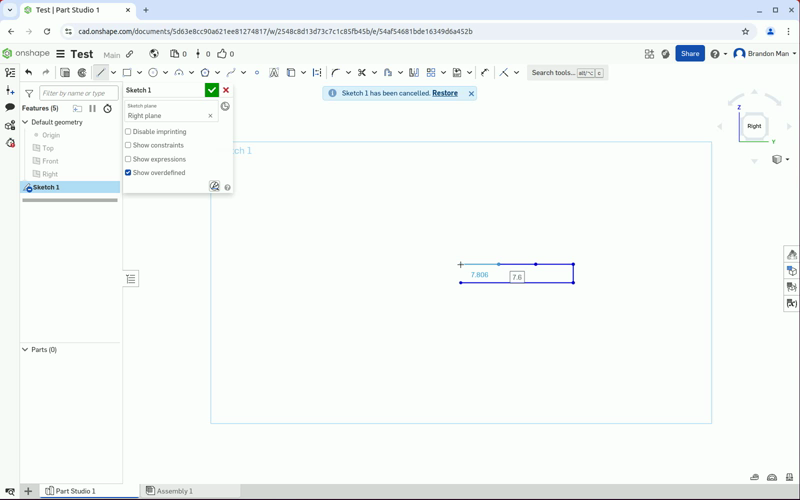
click(460, 264)
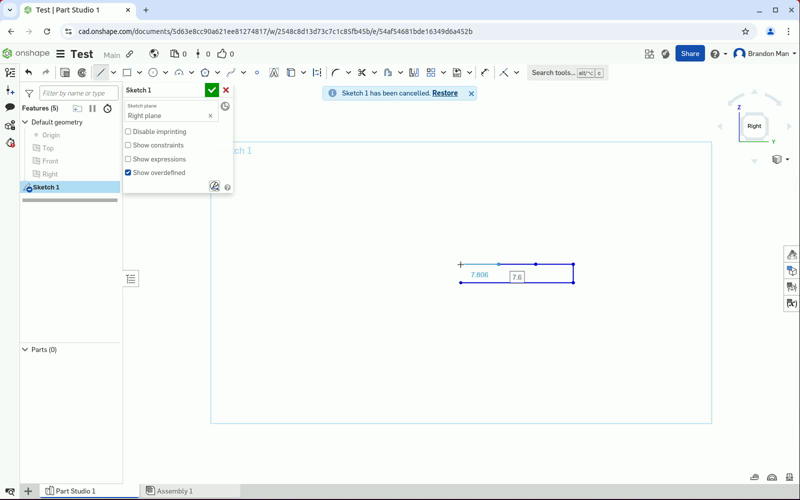
key_up(shift)
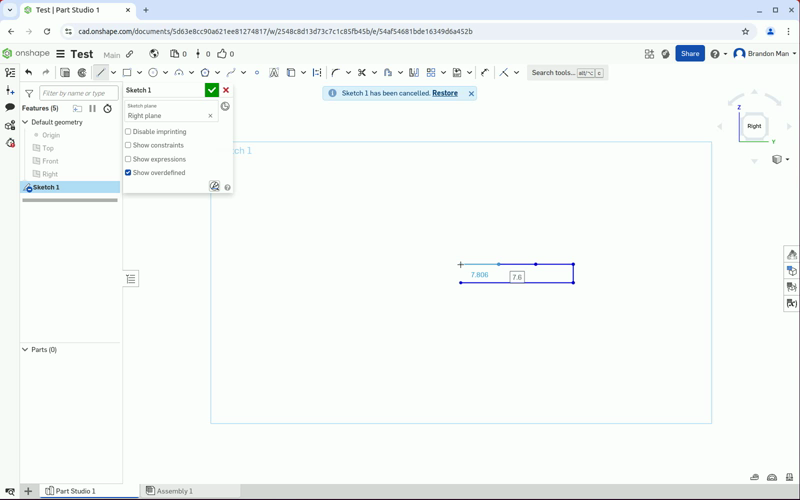
mouse_move(490, 264)
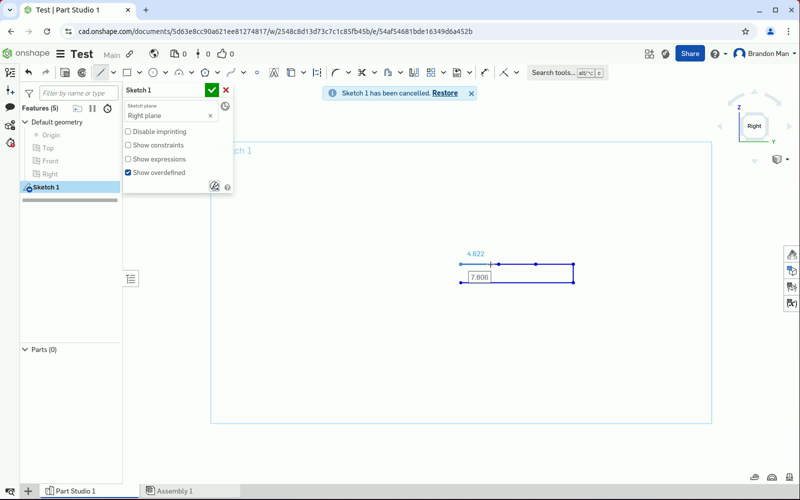
key_down(shift)
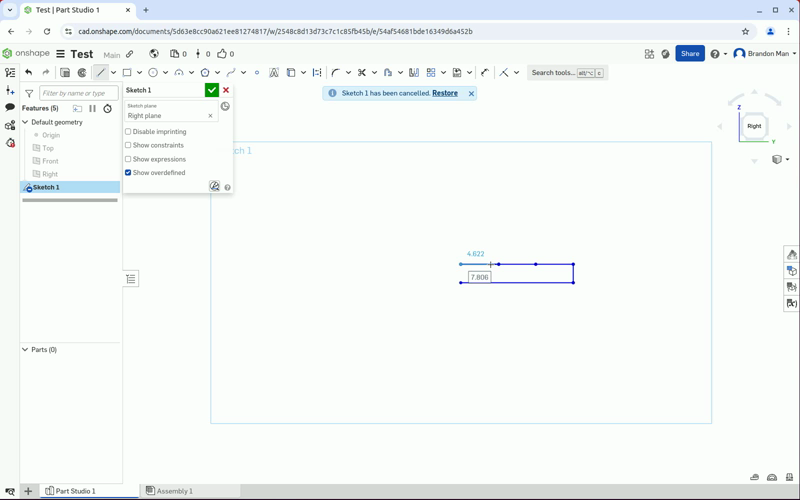
mouse_move(460, 282)
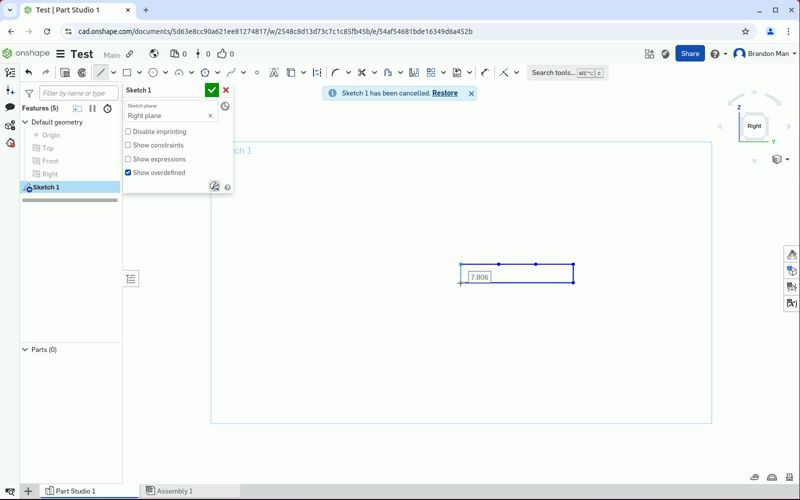
key_up(shift)
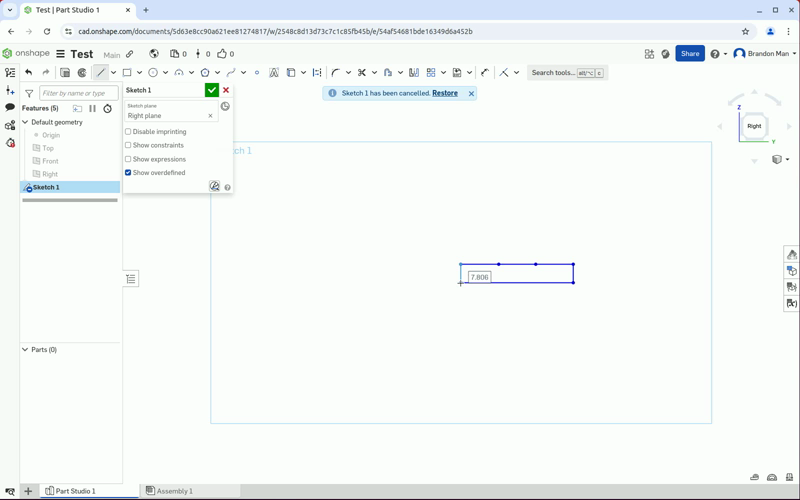
click(460, 282)
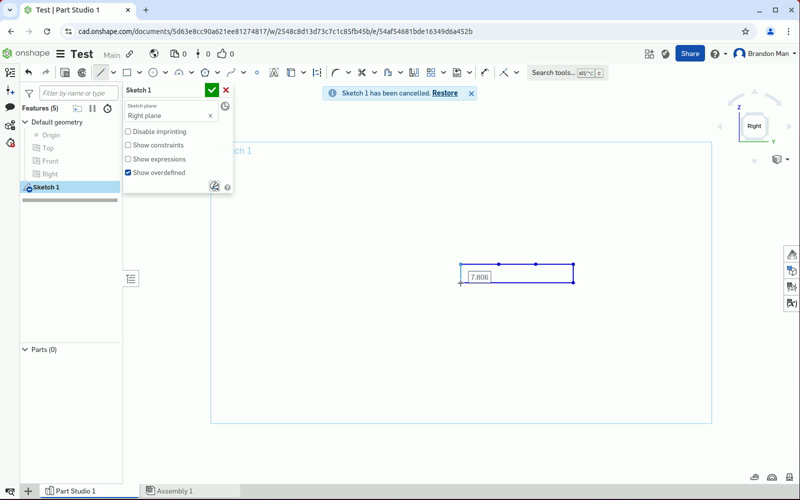
key(esc)
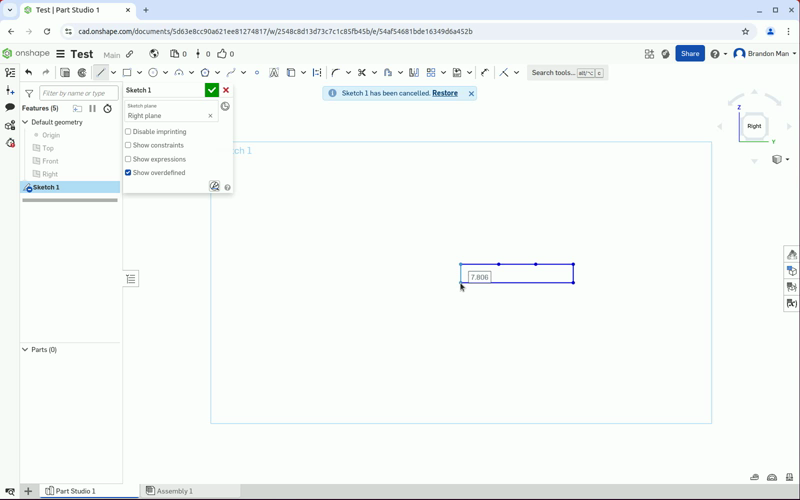
mouse_move(528, 280)
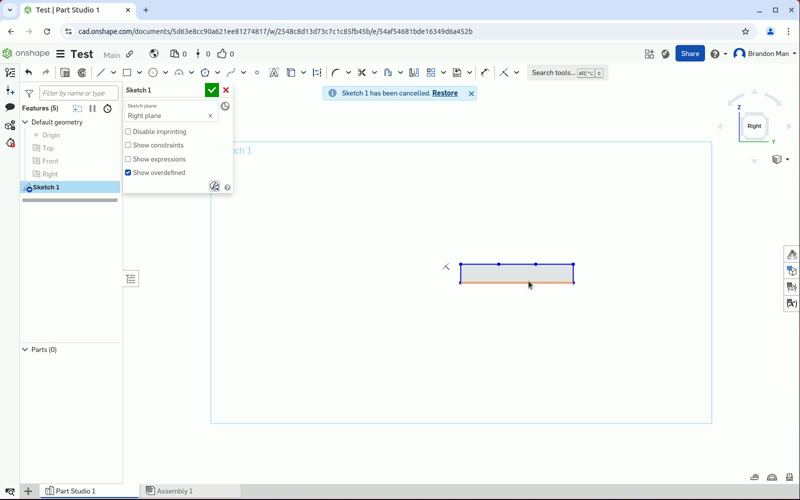
click(528, 280)
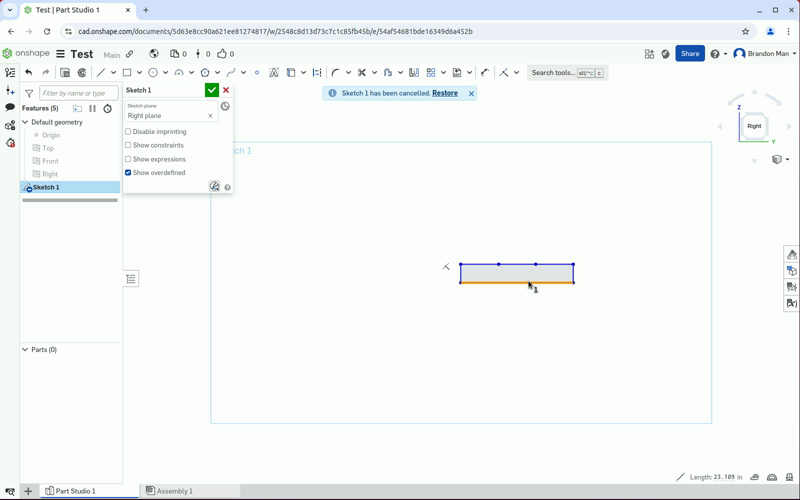
mouse_move(73, 352)
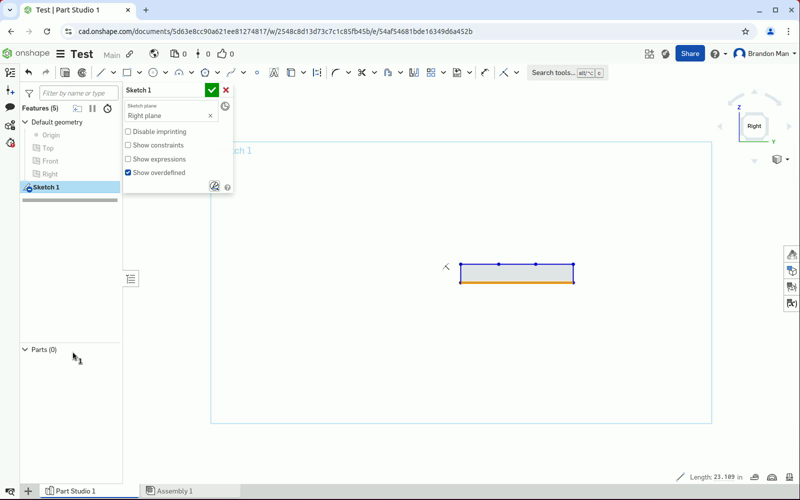
key(shift+y)
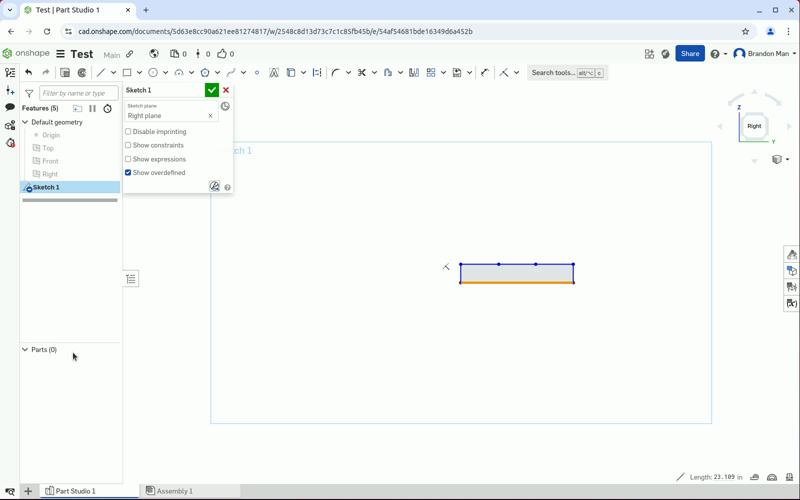
key(shift+e)
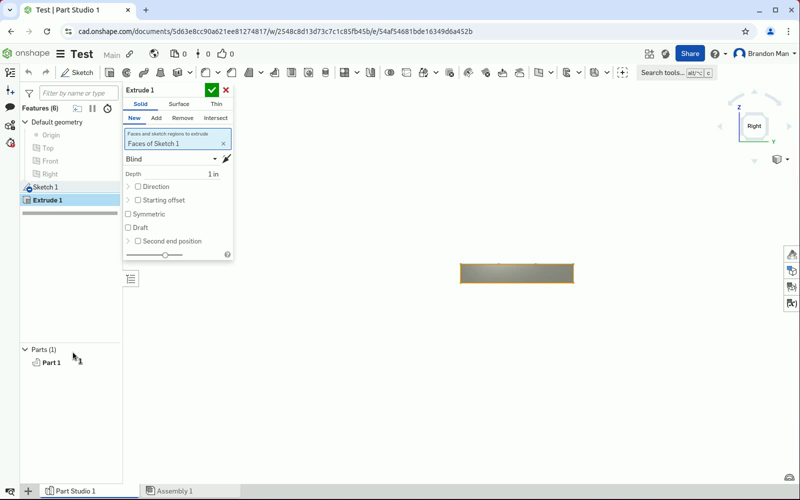
mouse_move(143, 106)
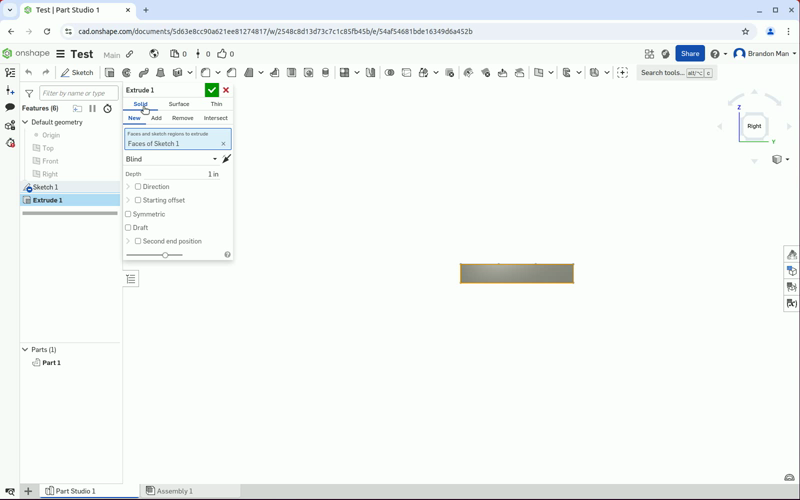
click(143, 106)
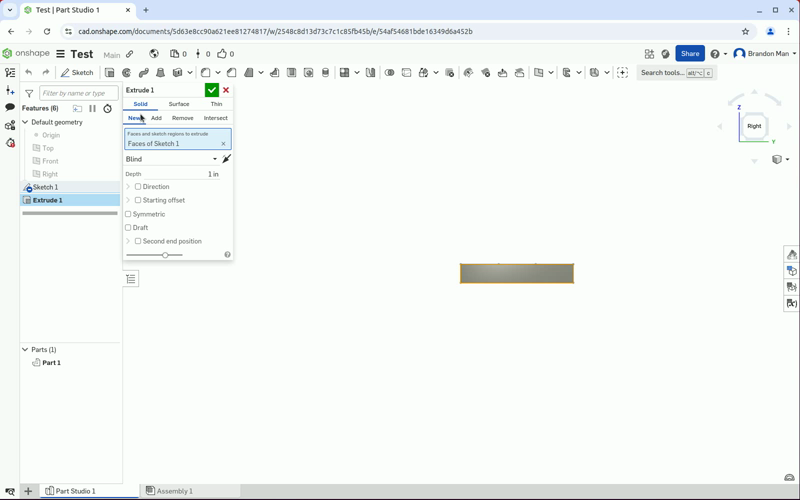
mouse_move(137, 120)
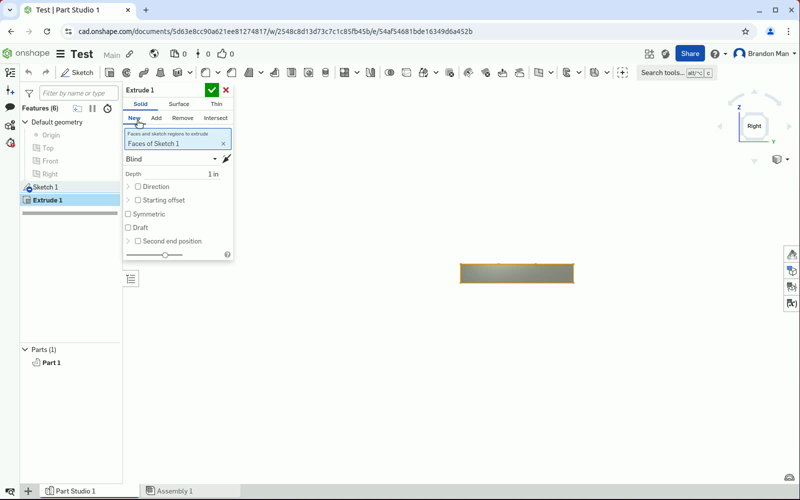
click(137, 120)
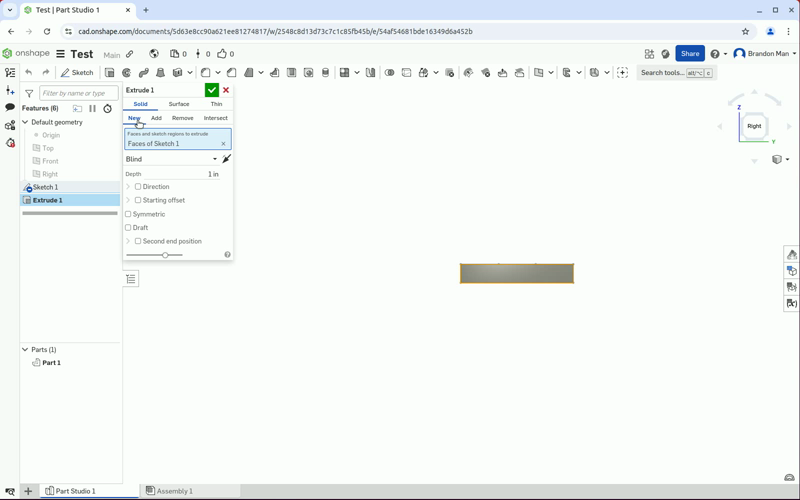
key(tab, 4)
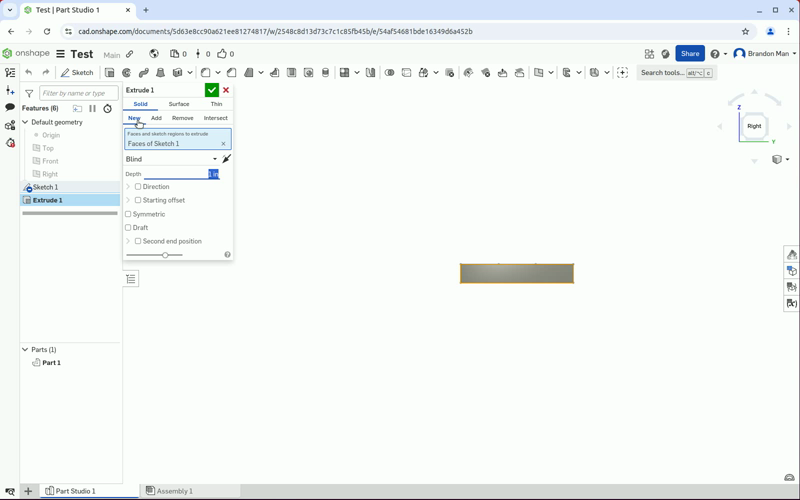
text(15.405)
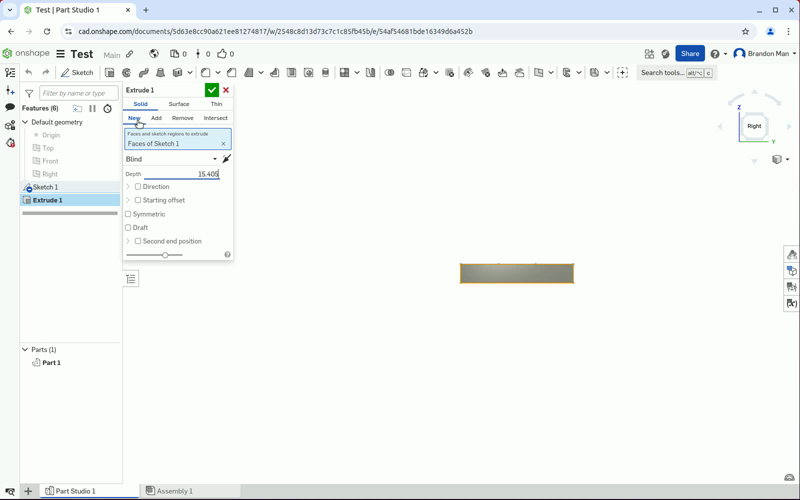
key(enter)
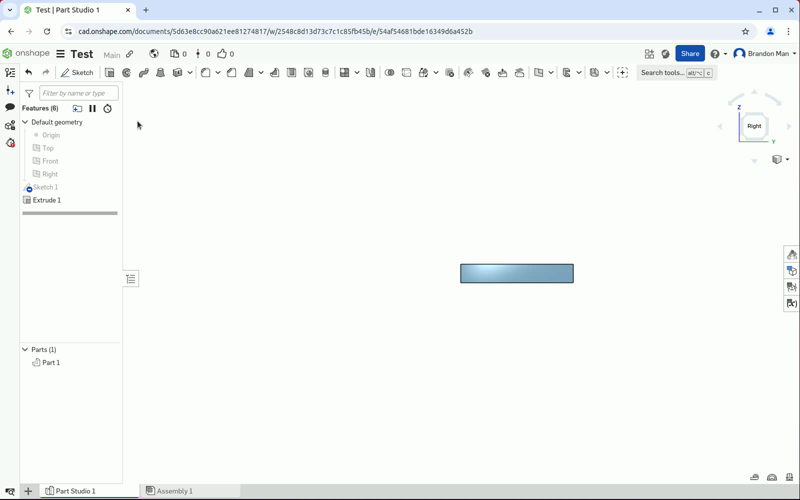
key(shift+h)
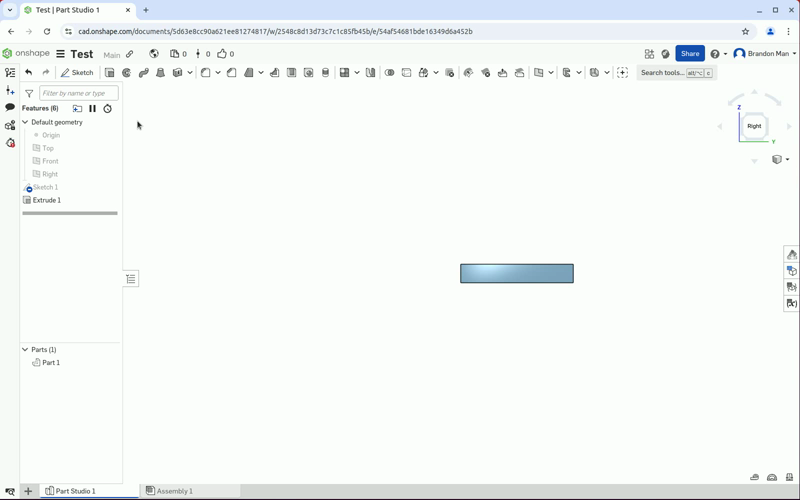
key(shift+h)
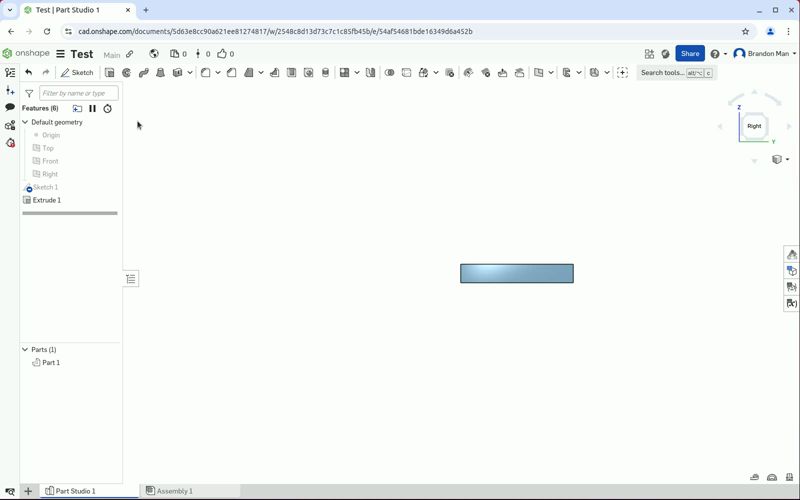
mouse_move(73, 189)
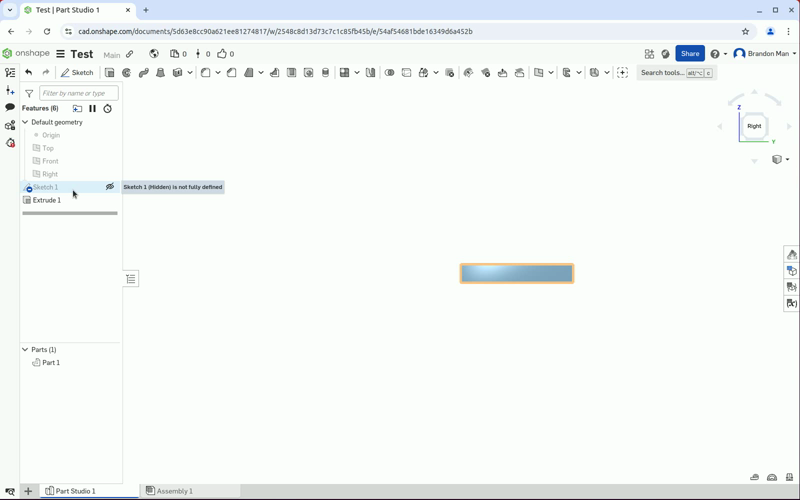
click(73, 189)
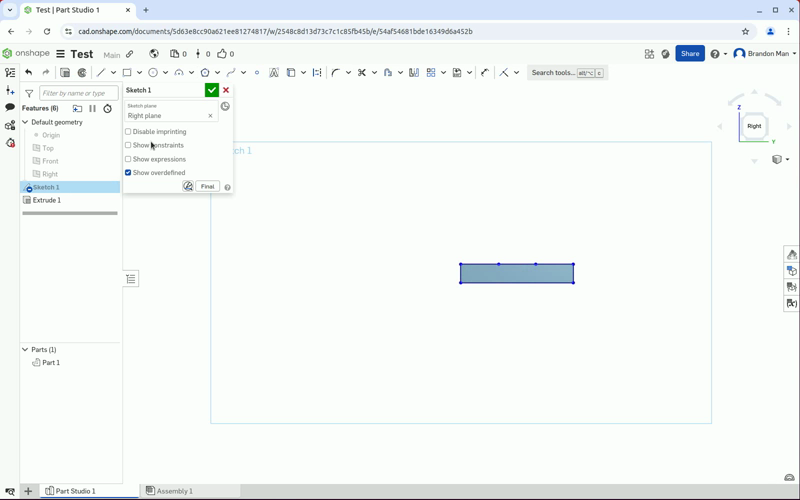
mouse_move(229, 92)
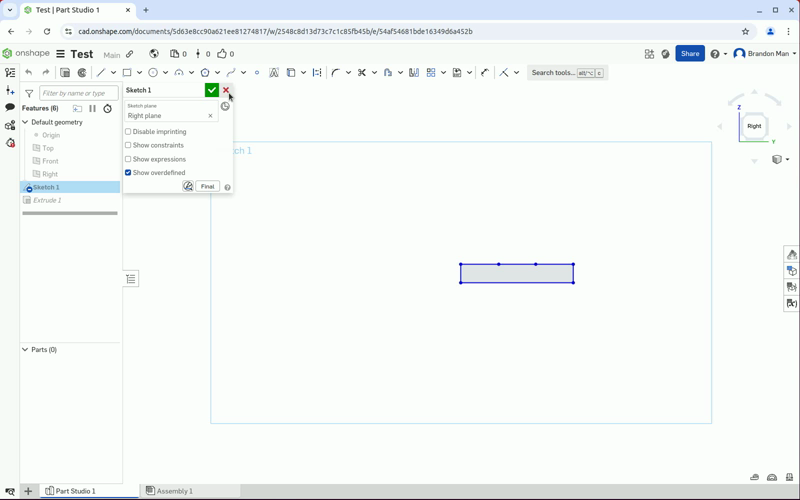
click(229, 92)
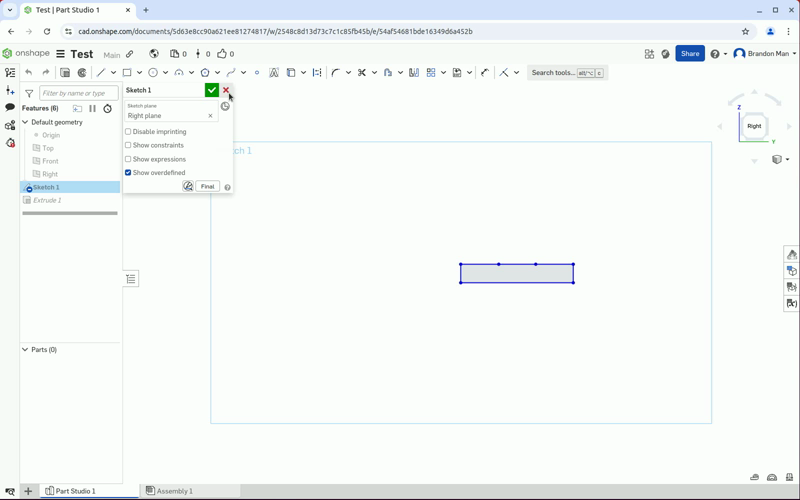
key(shift+s)
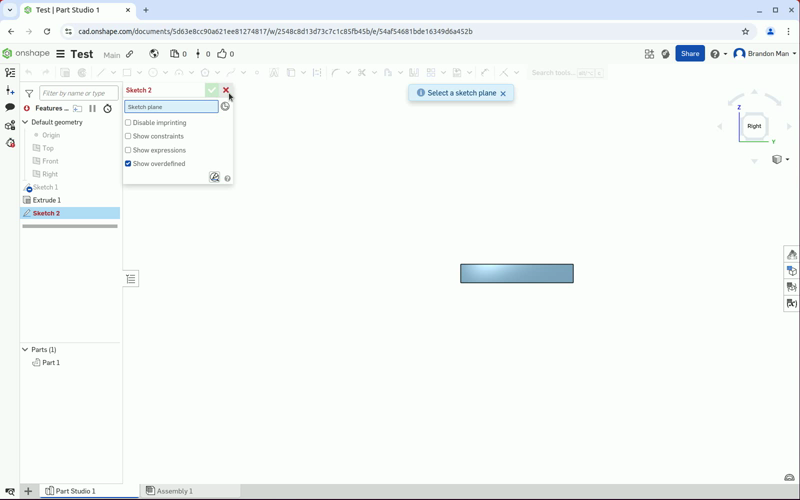
mouse_move(73, 176)
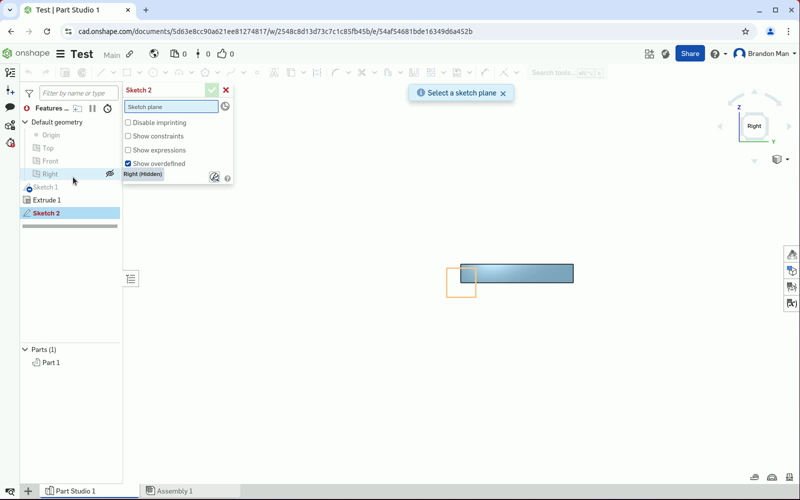
click(73, 176)
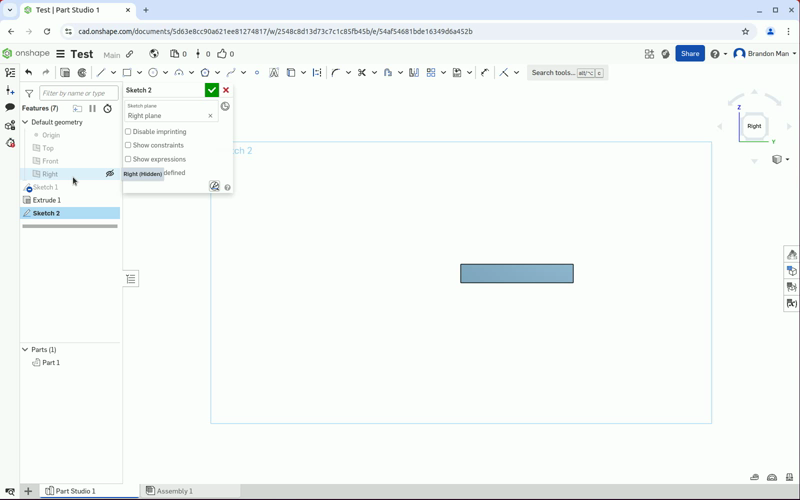
mouse_move(73, 352)
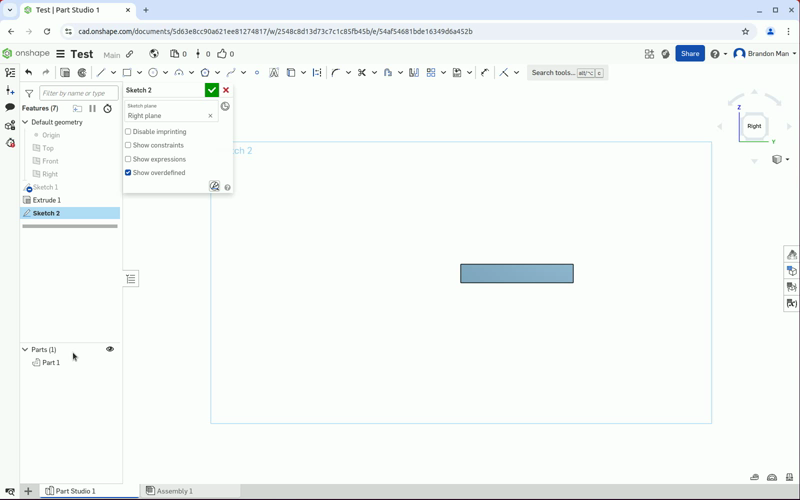
key(y)
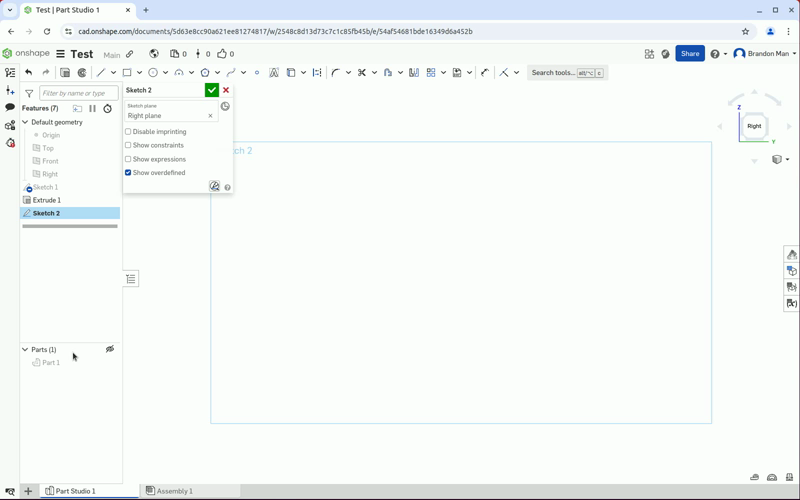
key(l)
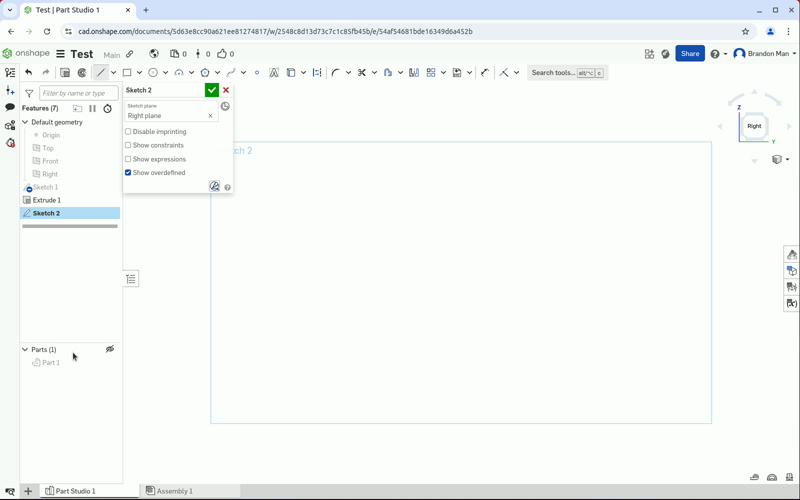
key_down(shift)
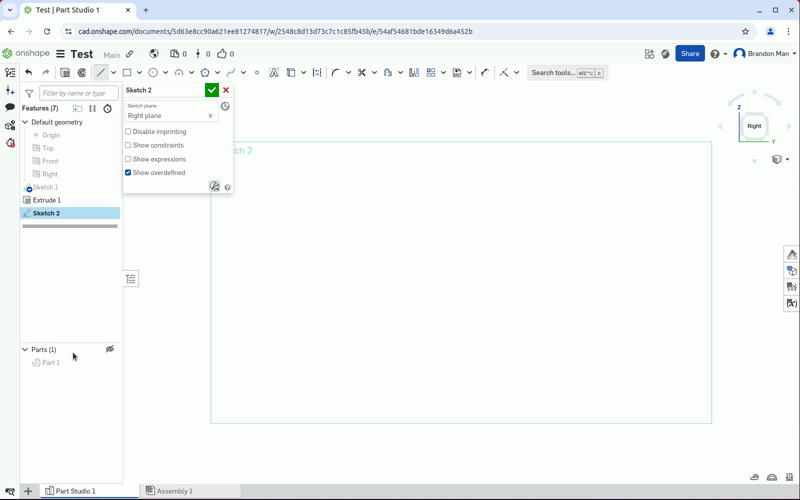
mouse_move(535, 264)
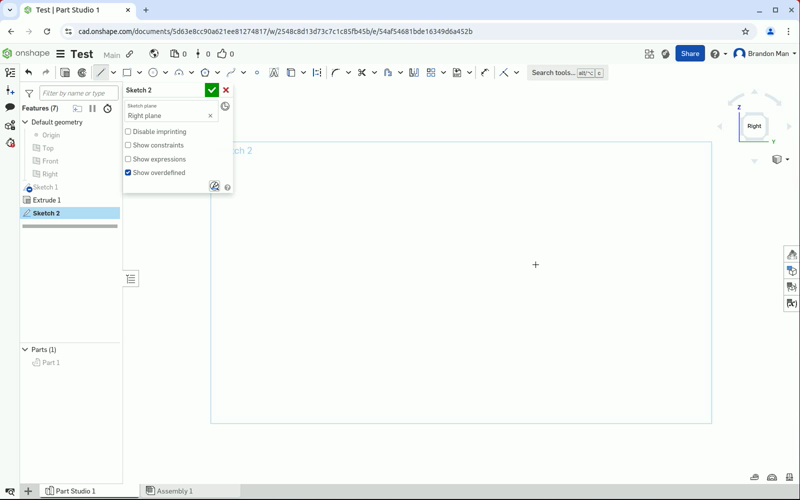
click(535, 264)
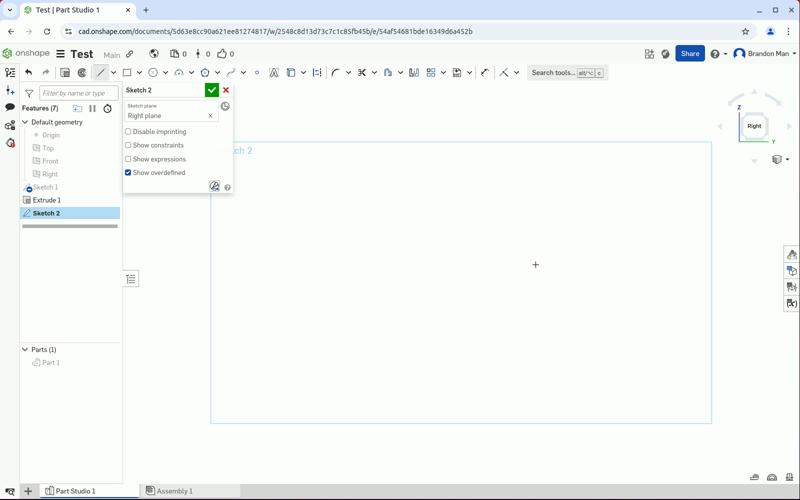
key_up(shift)
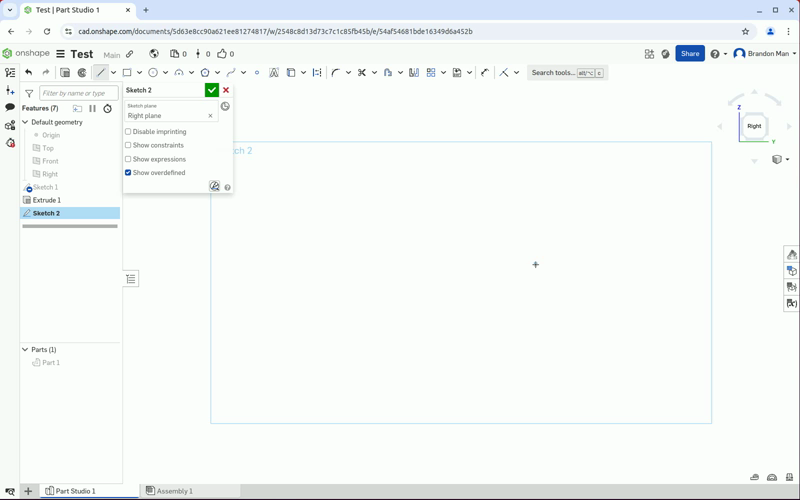
key_down(shift)
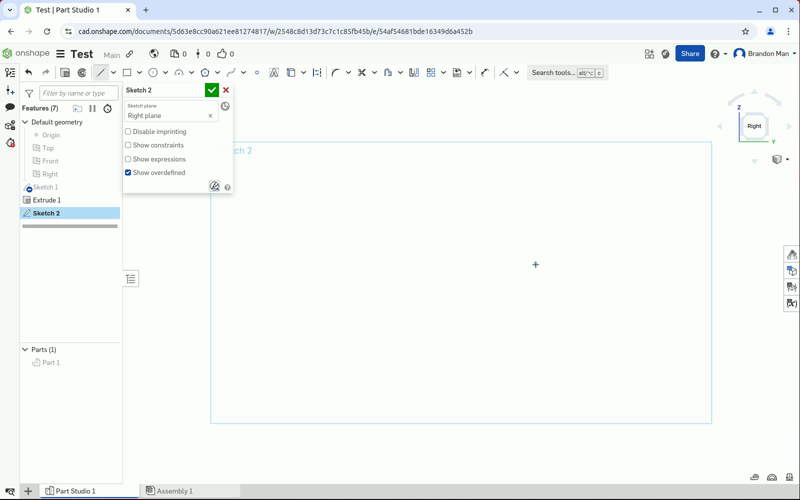
mouse_move(565, 264)
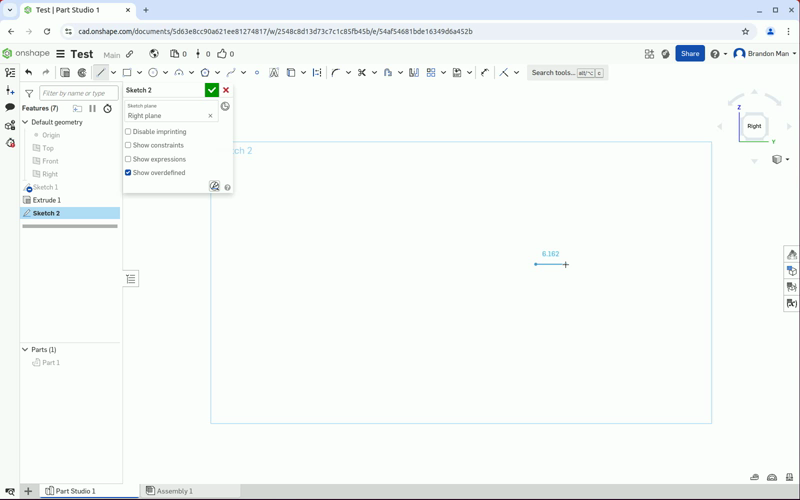
mouse_move(573, 264)
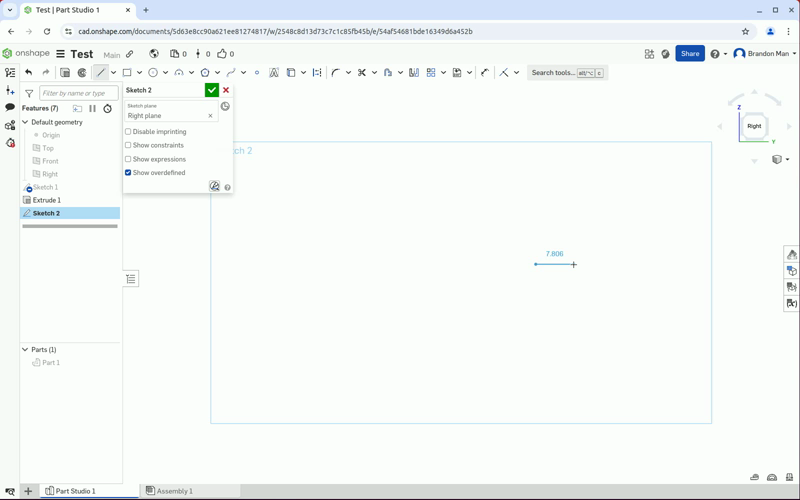
click(573, 264)
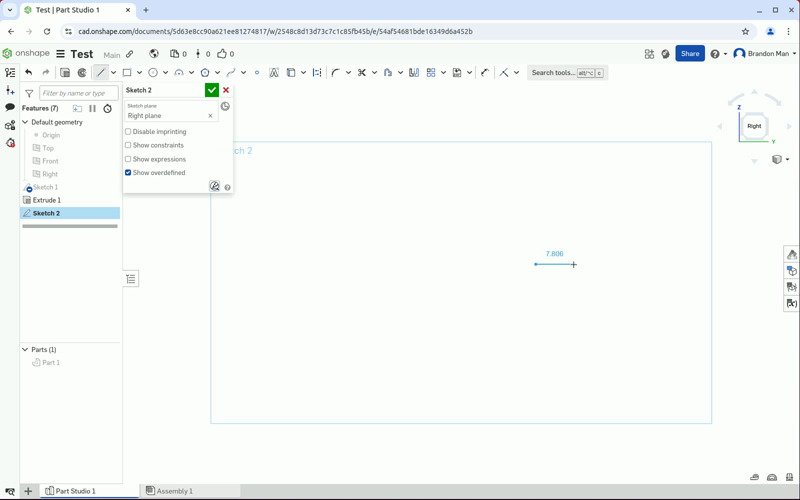
key_up(shift)
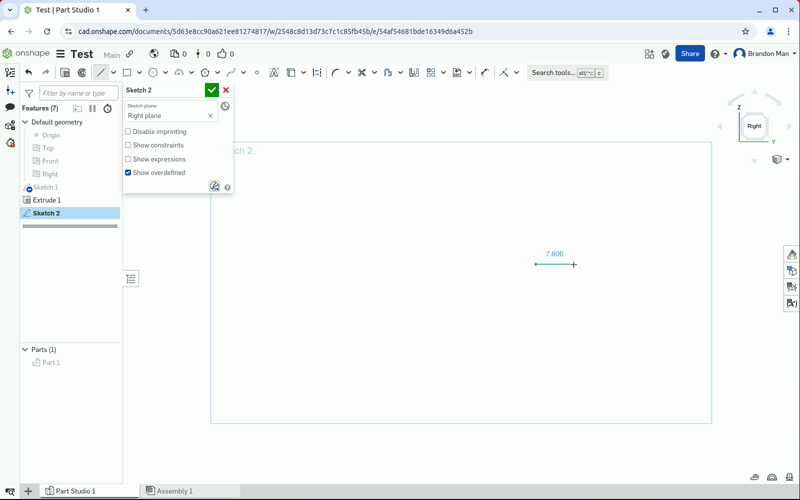
key_down(shift)
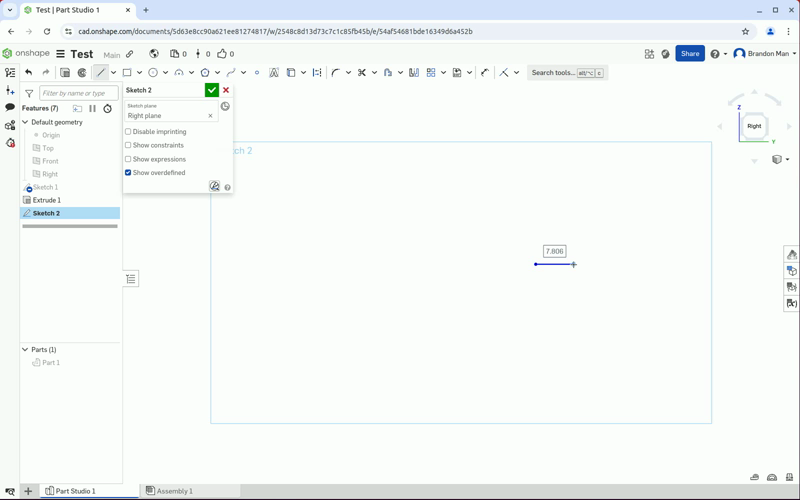
mouse_move(589, 264)
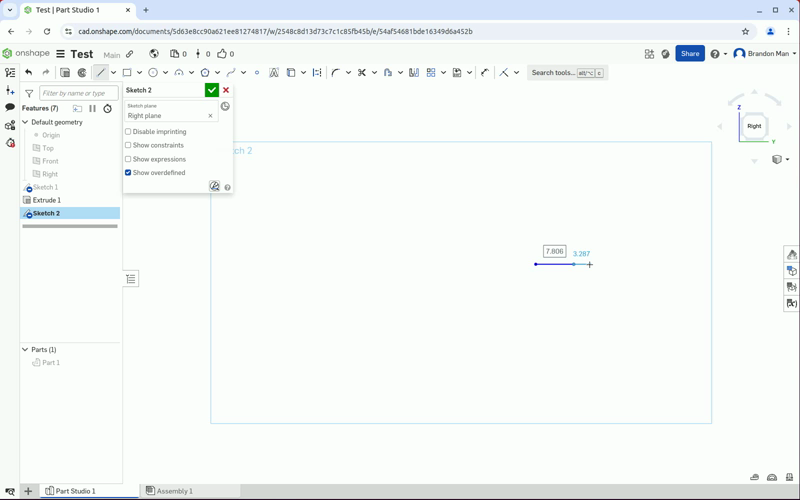
mouse_move(573, 207)
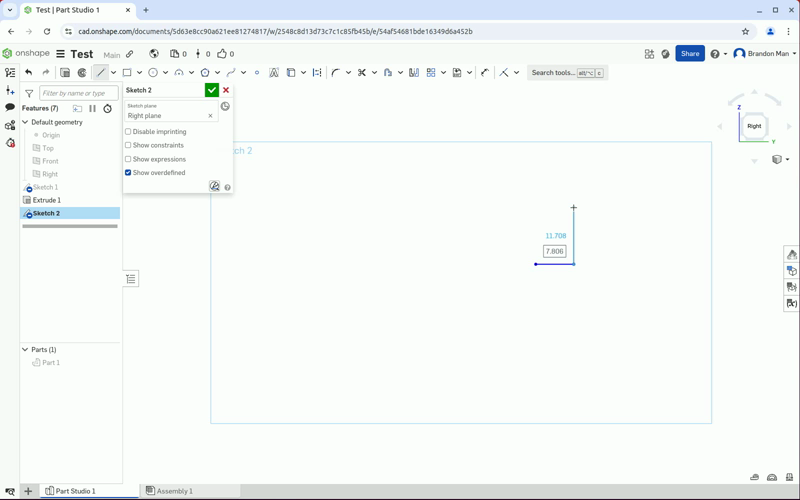
click(573, 207)
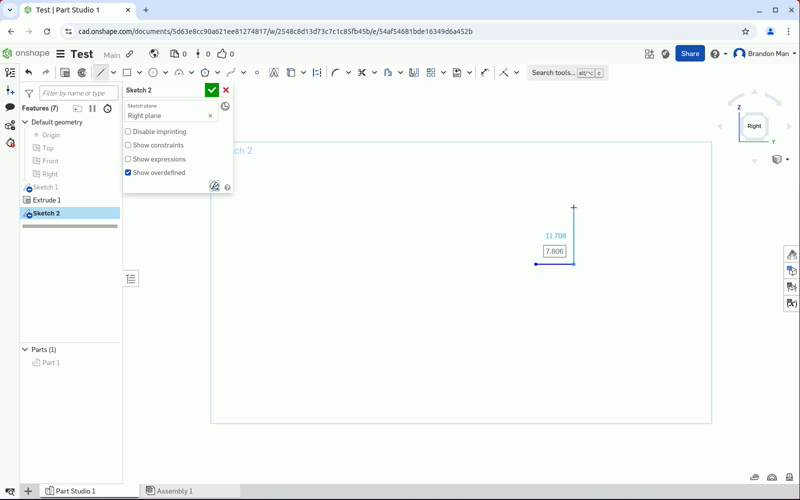
key_up(shift)
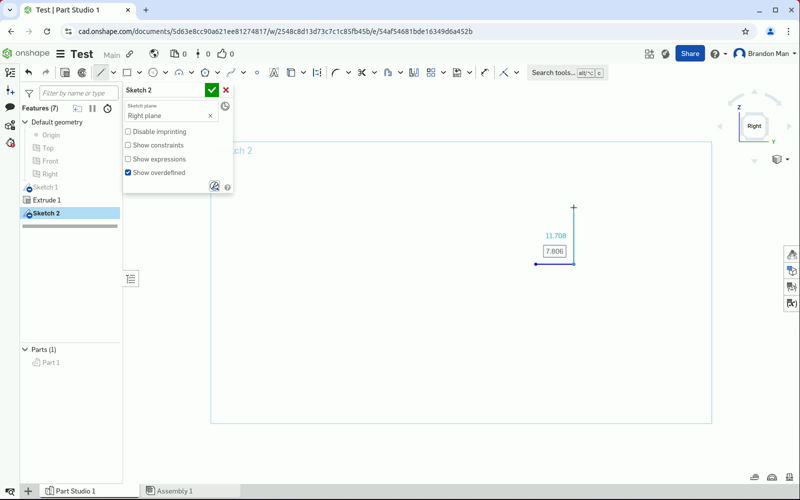
key_down(shift)
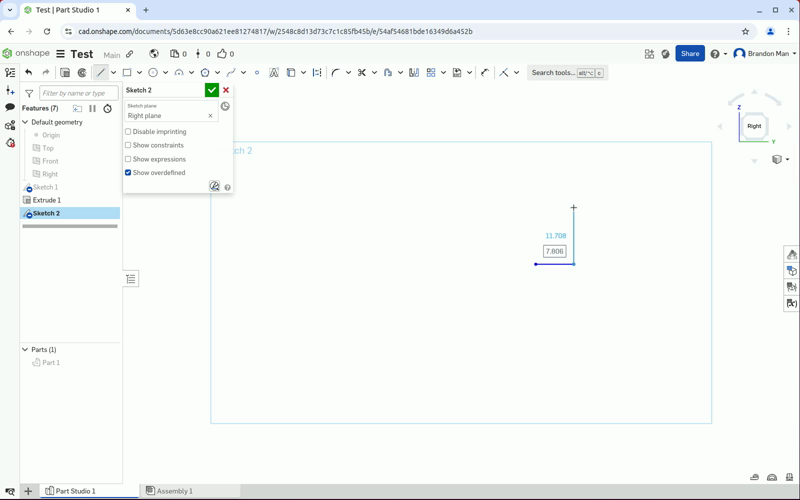
mouse_move(589, 207)
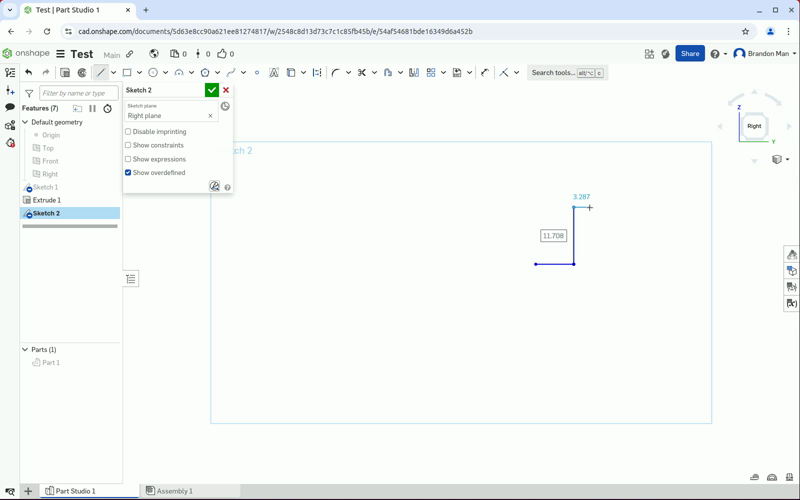
mouse_move(535, 207)
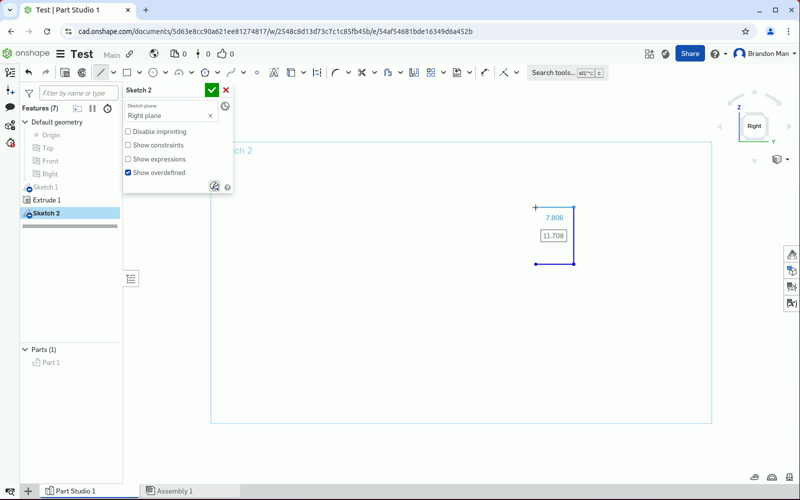
click(535, 207)
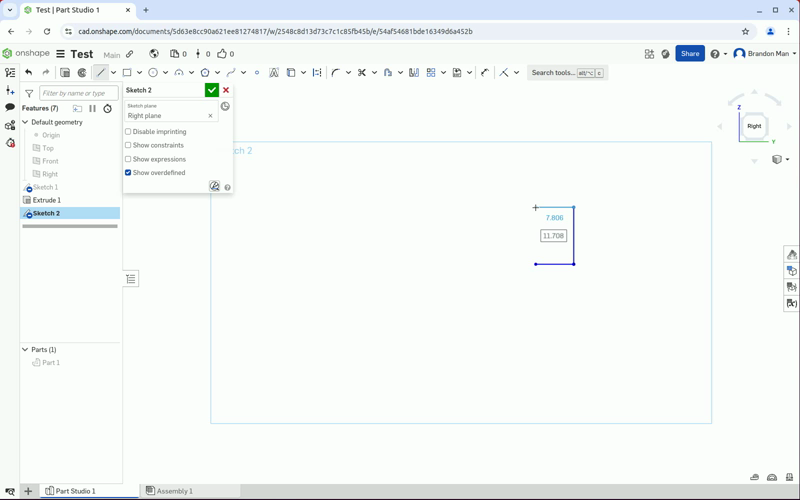
key_up(shift)
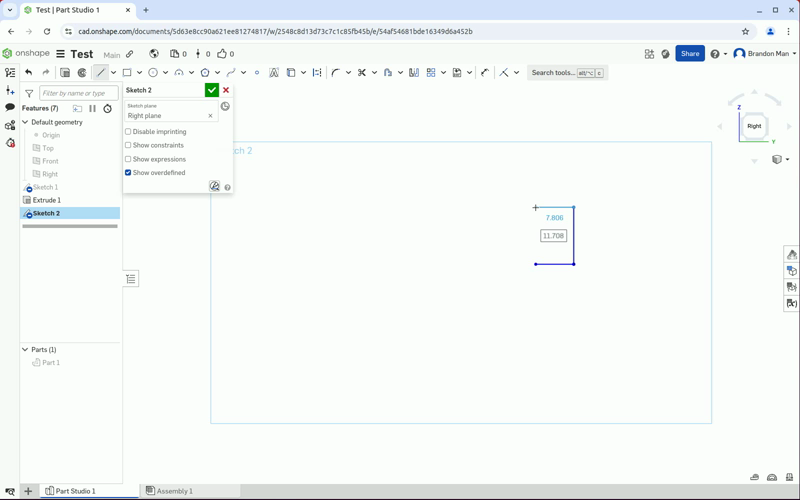
key_down(shift)
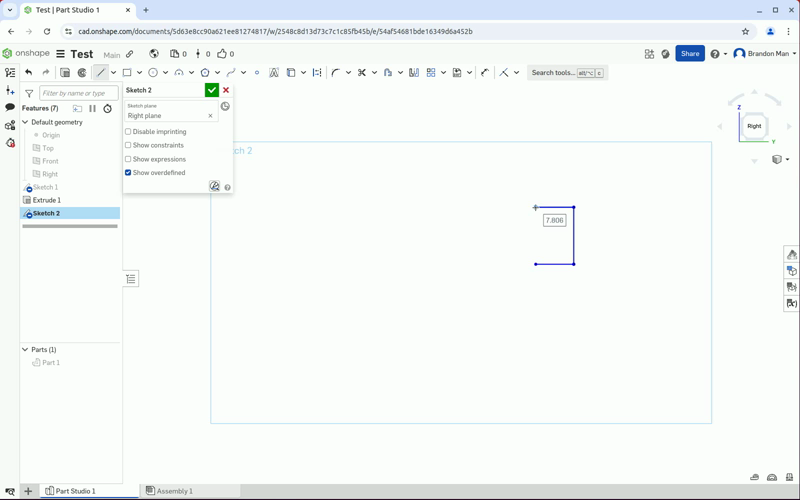
mouse_move(565, 207)
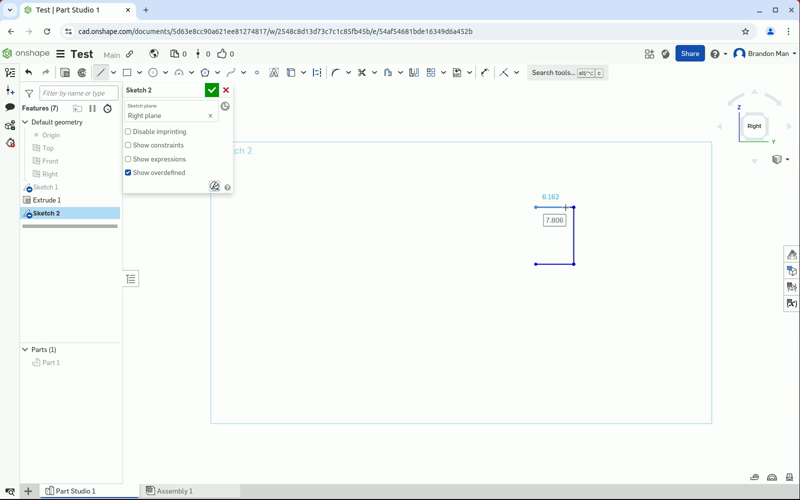
mouse_move(535, 226)
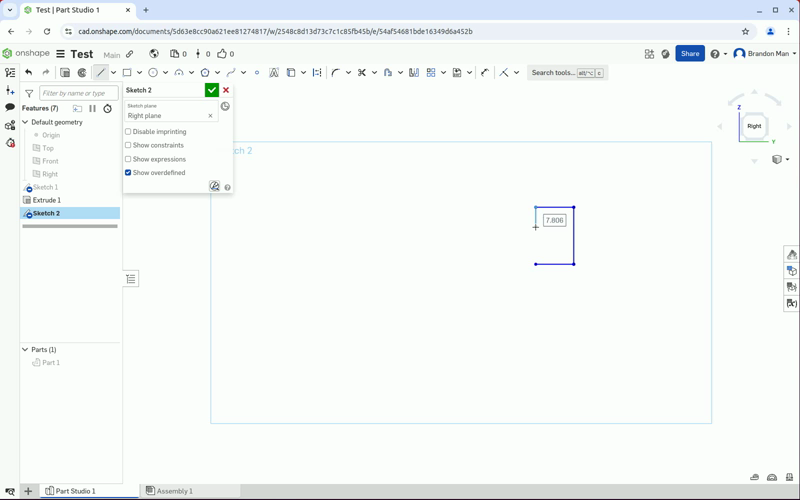
click(535, 226)
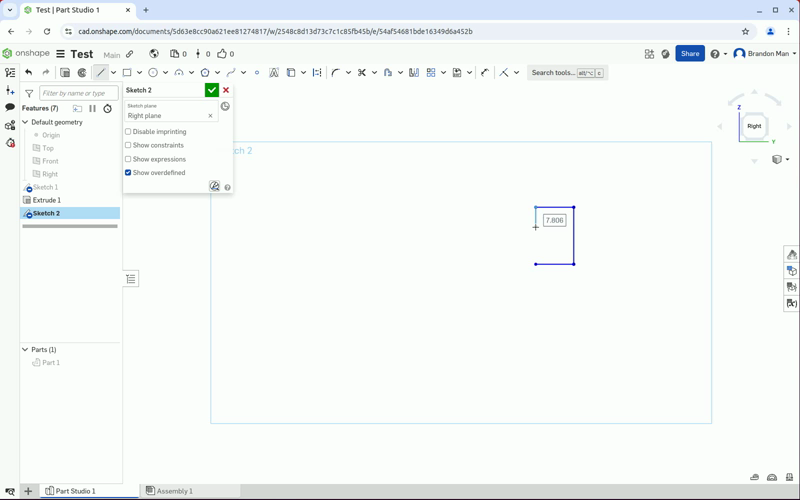
key_up(shift)
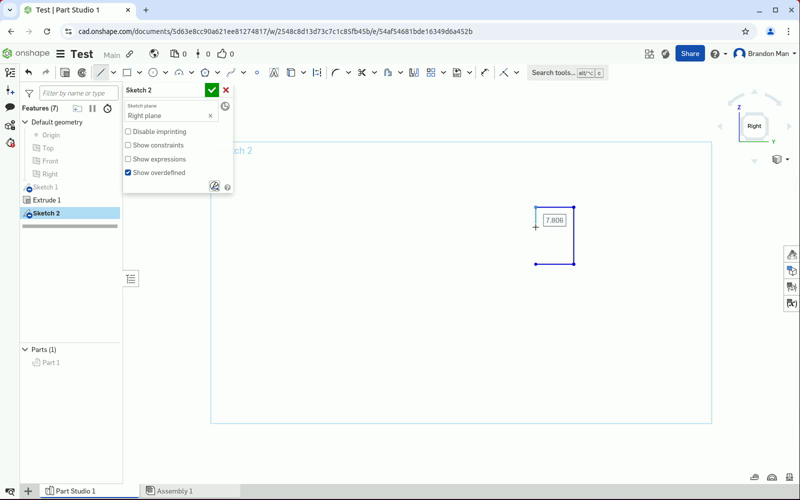
key_down(shift)
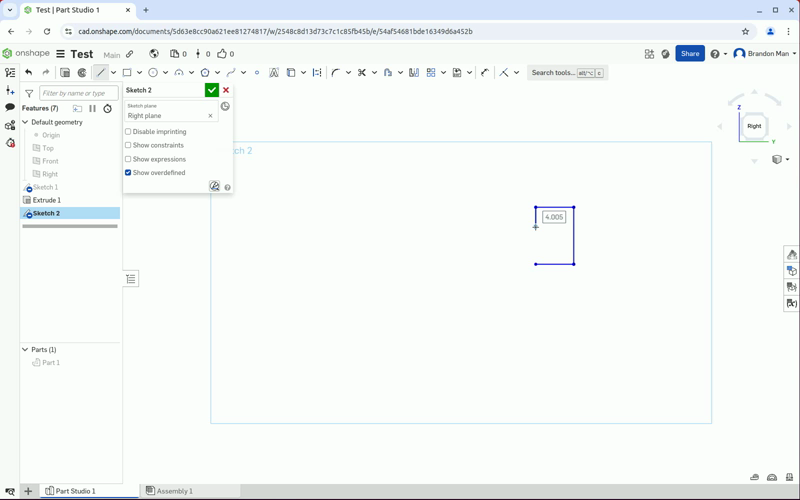
mouse_move(565, 226)
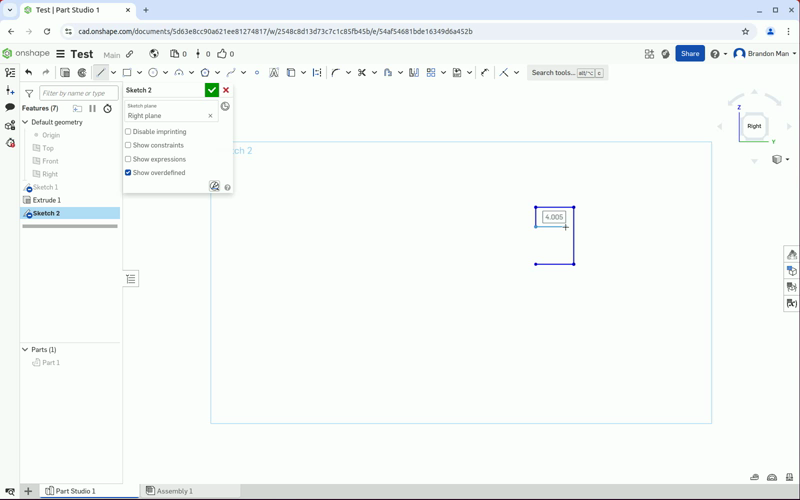
mouse_move(535, 245)
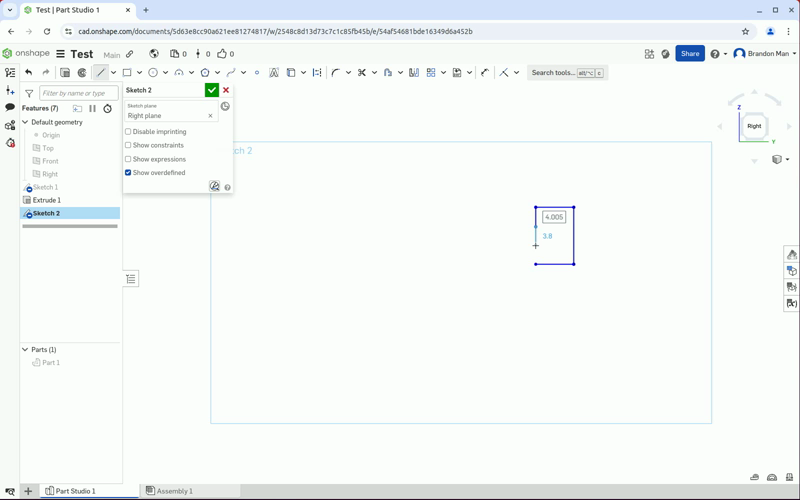
click(535, 245)
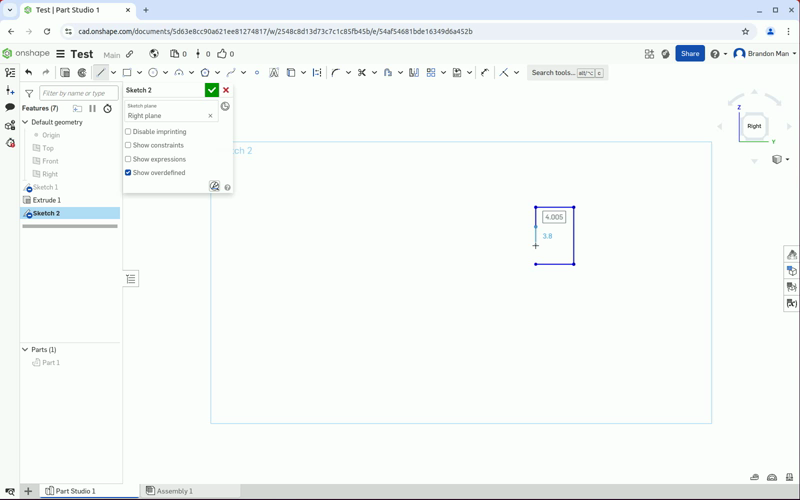
key_up(shift)
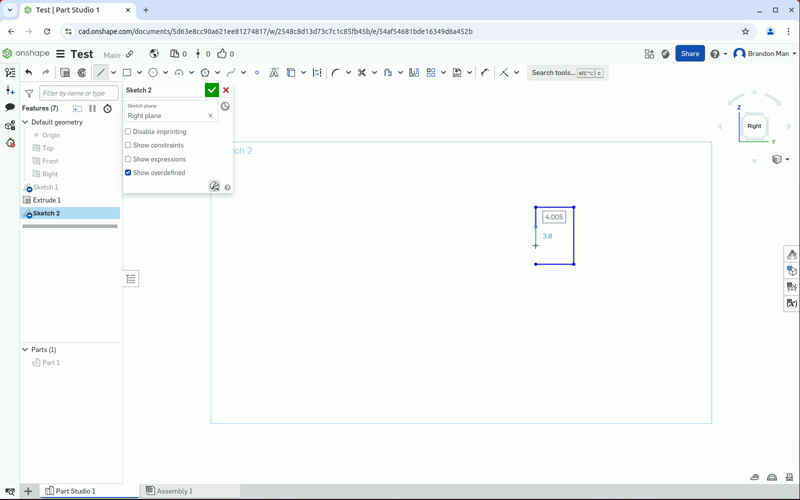
mouse_move(565, 245)
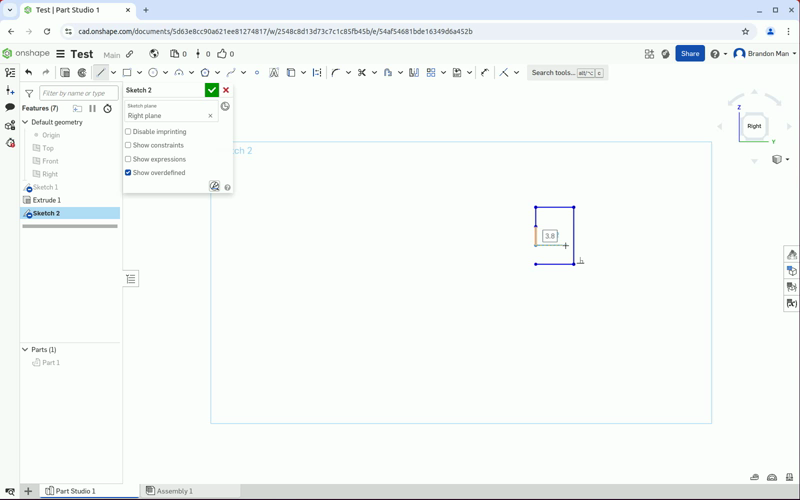
key_down(shift)
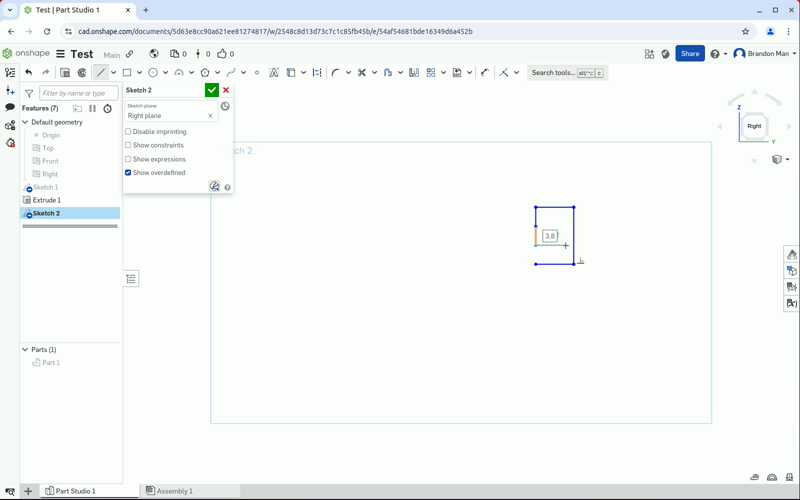
mouse_move(535, 264)
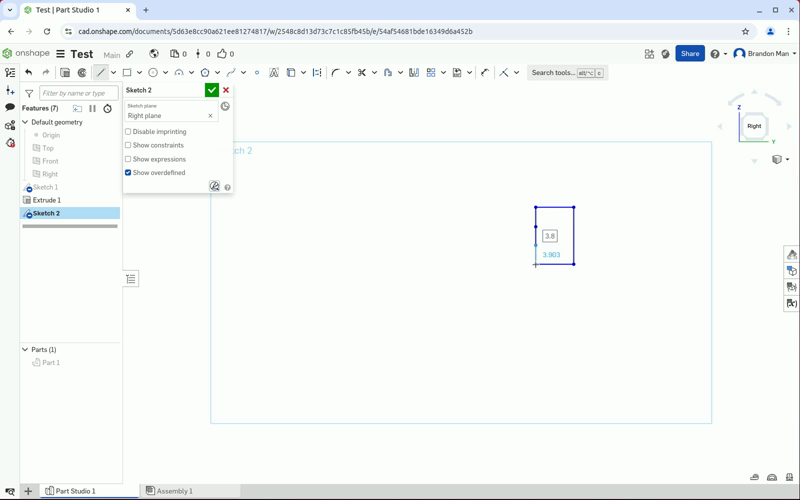
key_up(shift)
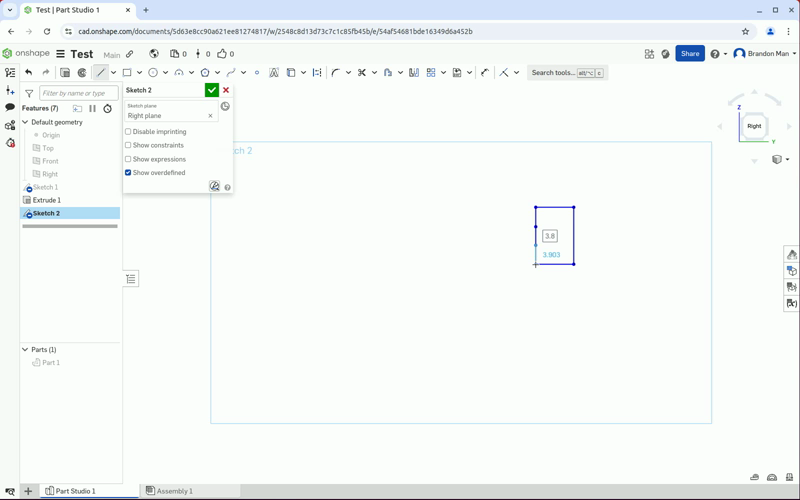
click(535, 264)
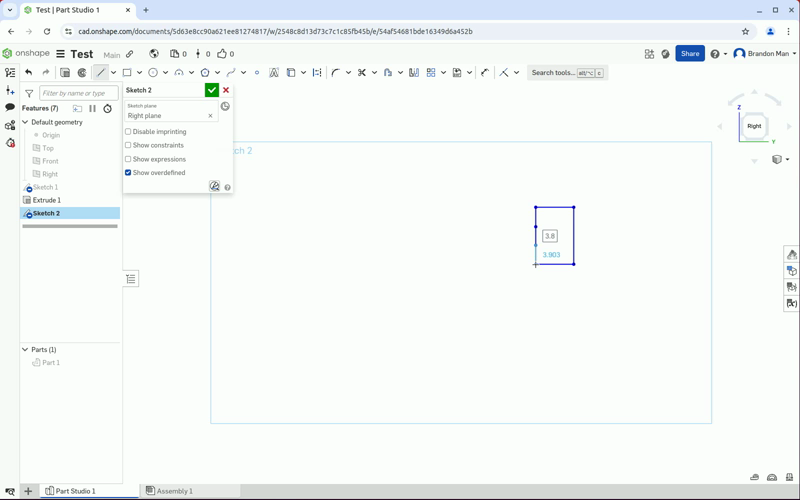
key(esc)
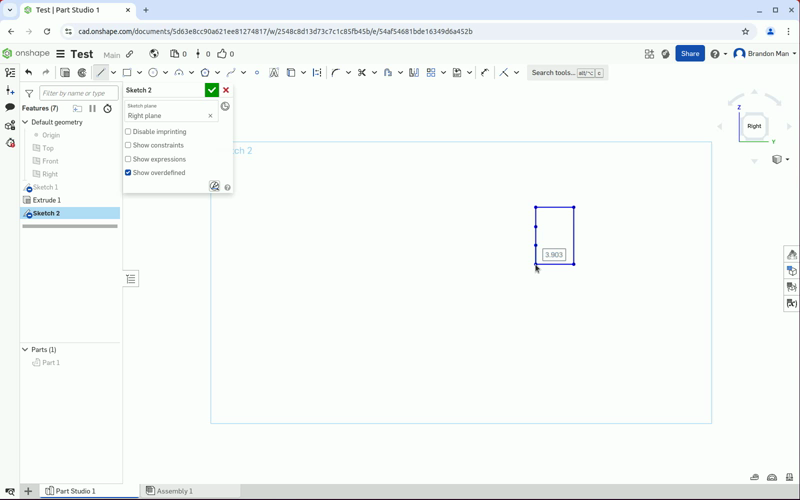
mouse_move(545, 223)
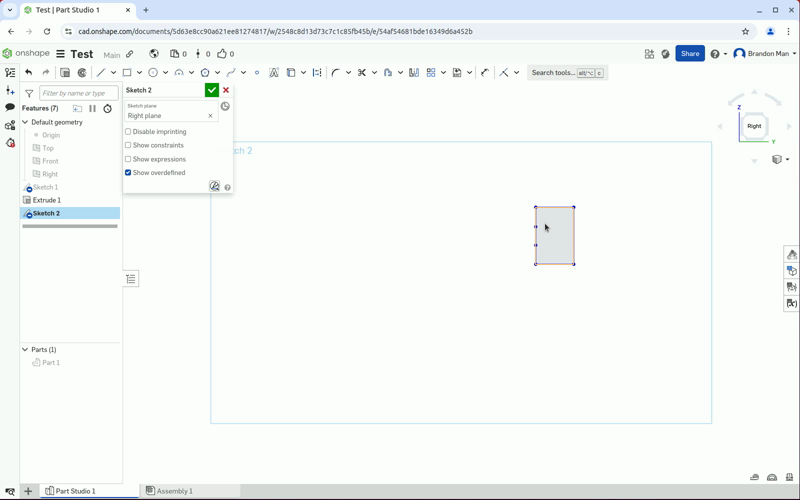
click(545, 223)
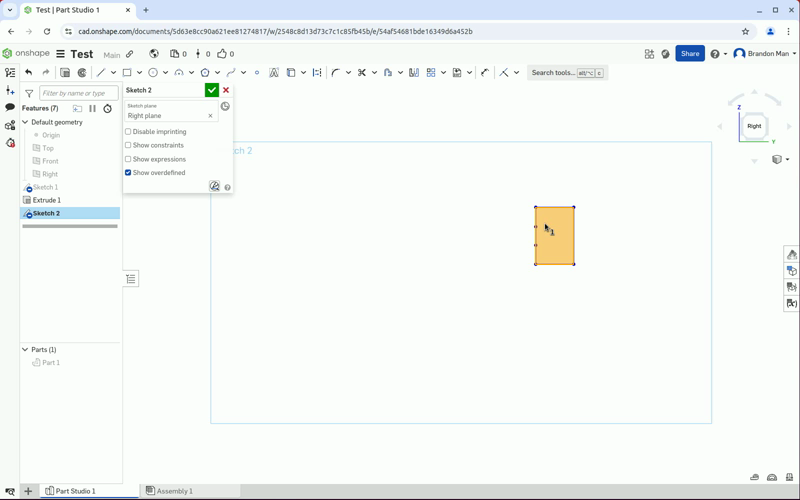
mouse_move(73, 352)
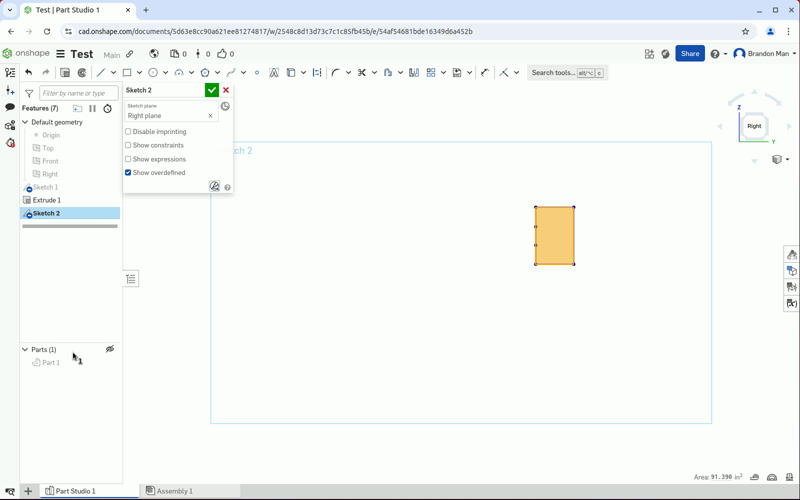
key(shift+y)
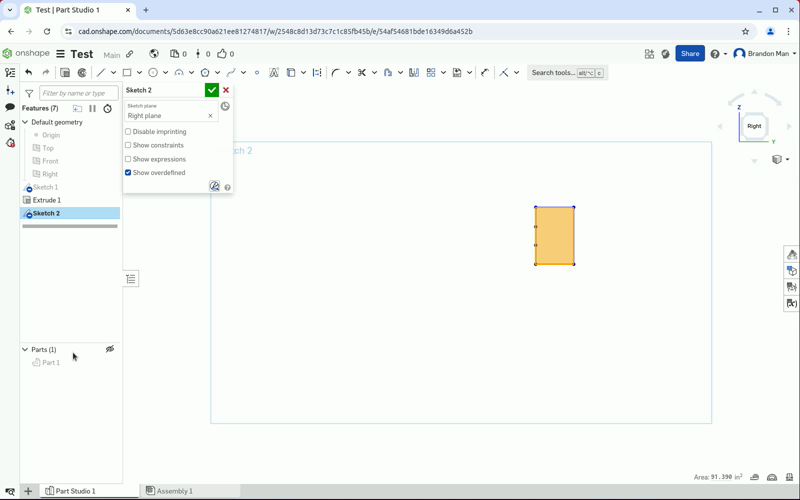
key(shift+e)
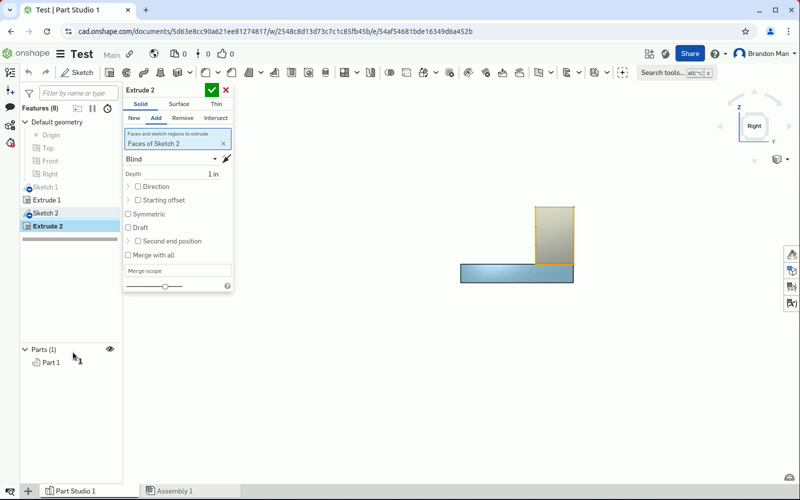
mouse_move(143, 106)
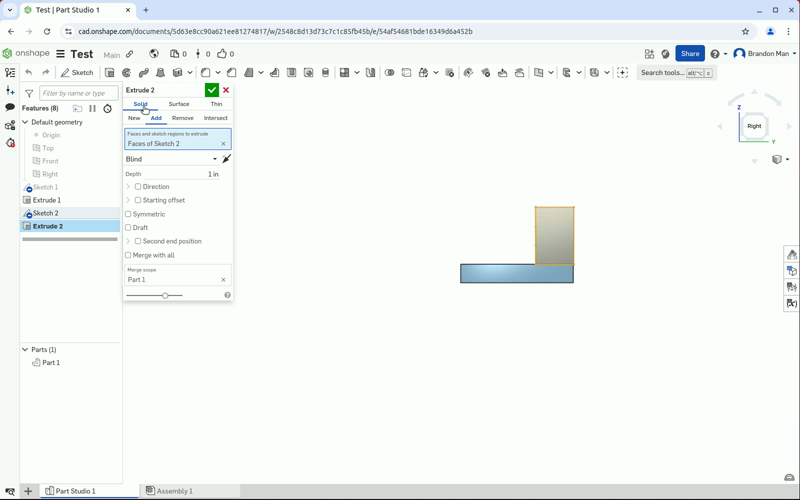
click(143, 106)
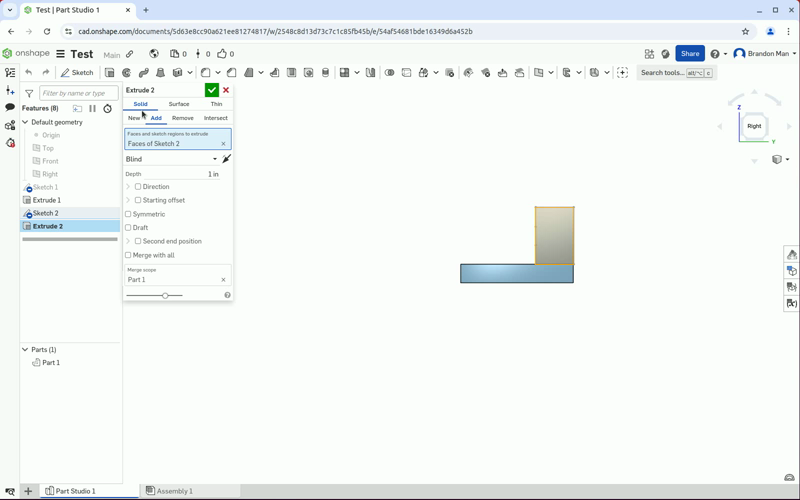
mouse_move(137, 120)
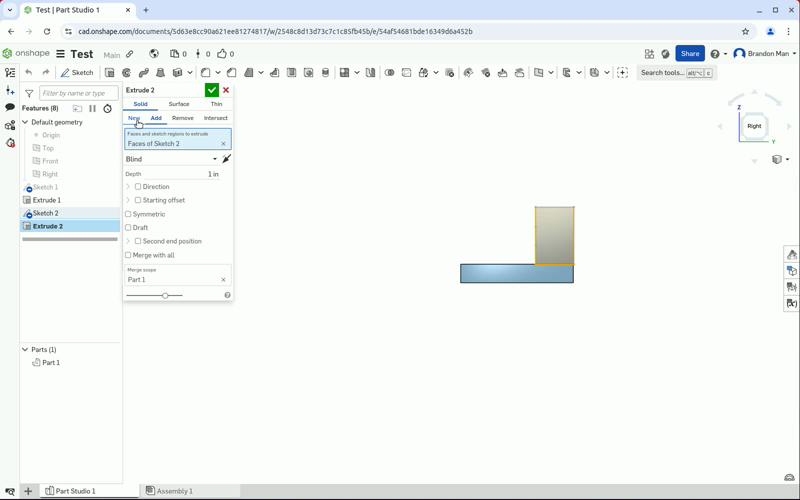
click(137, 120)
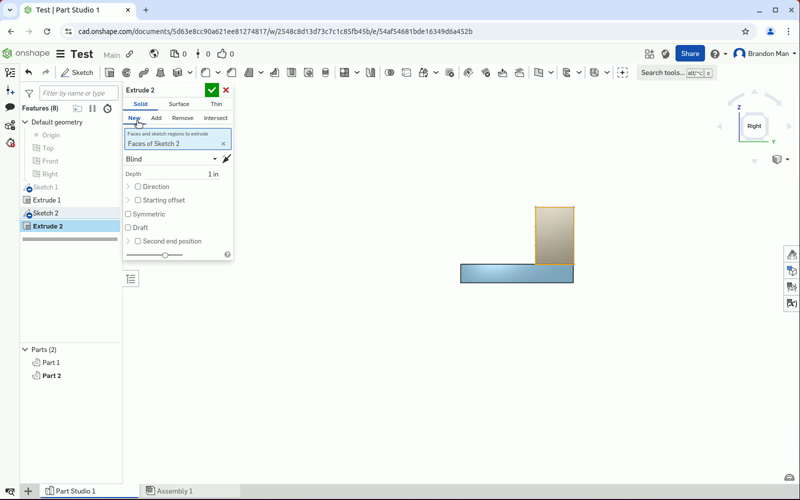
key(tab, 4)
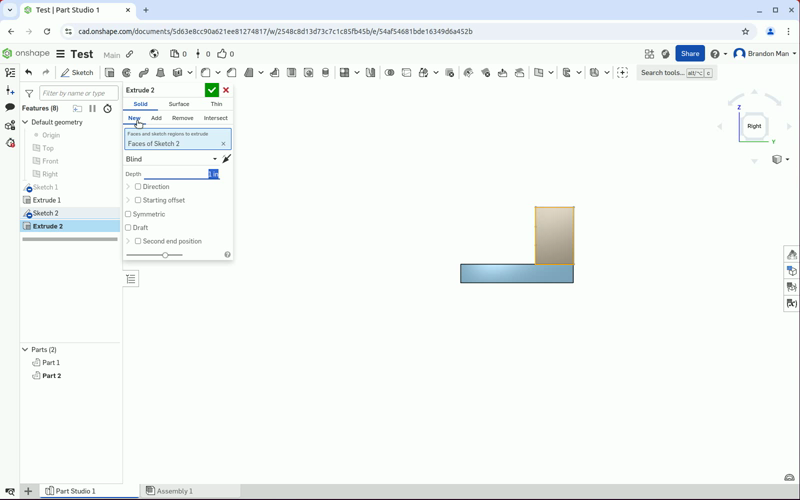
text(15.405)
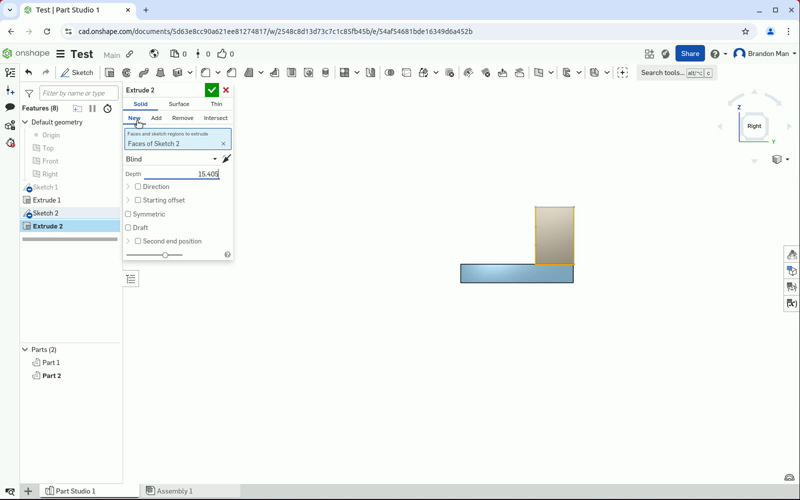
key(enter)
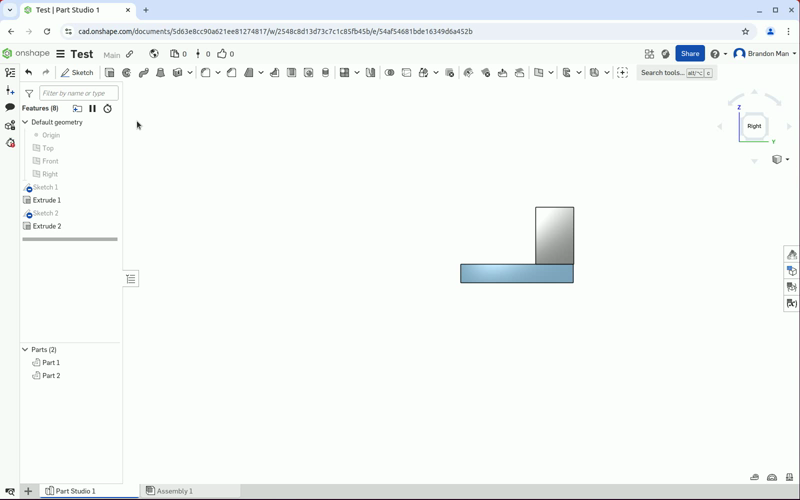
key(shift+h)
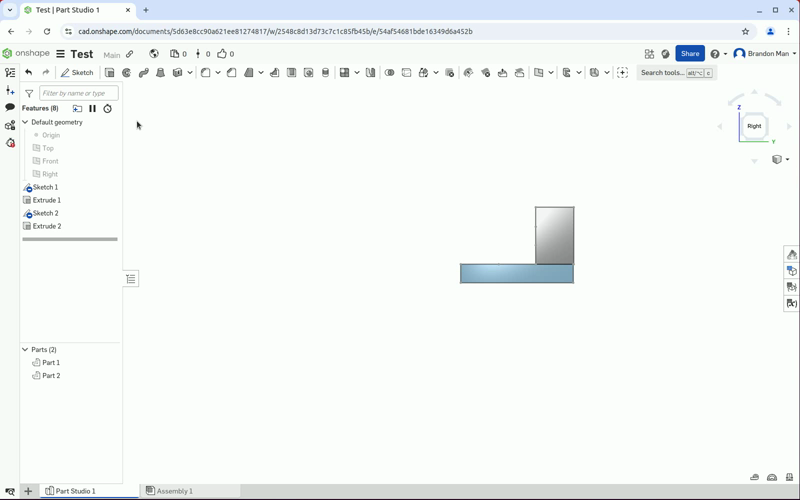
key(shift+h)
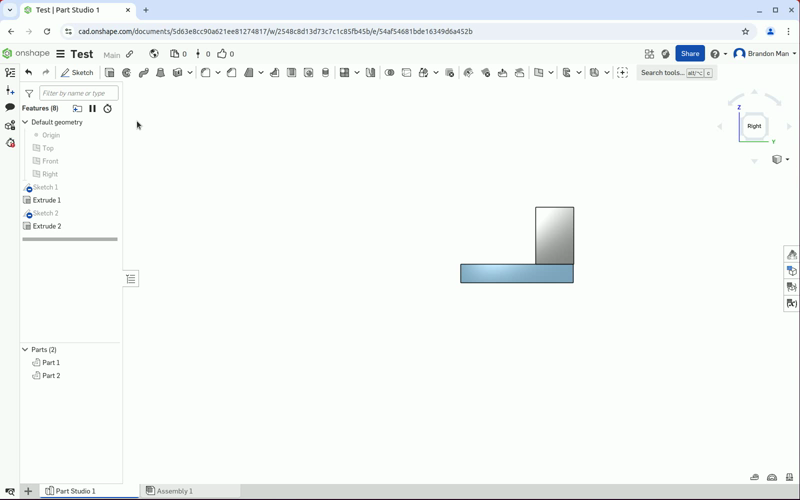
mouse_move(73, 189)
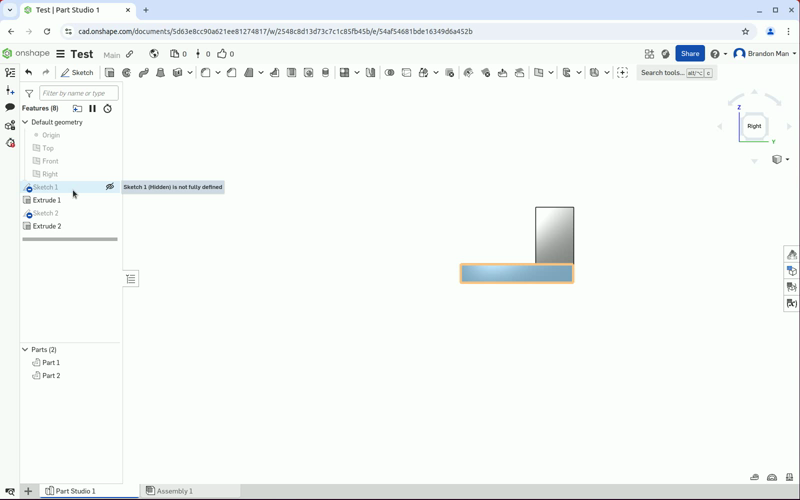
click(73, 189)
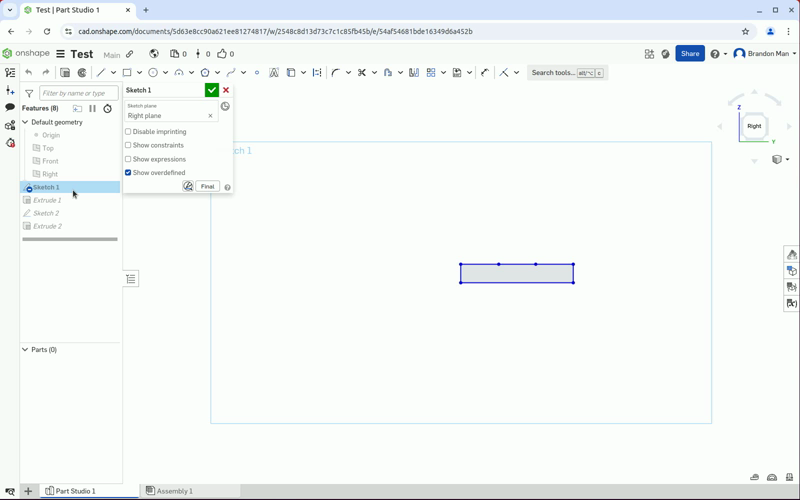
mouse_move(229, 92)
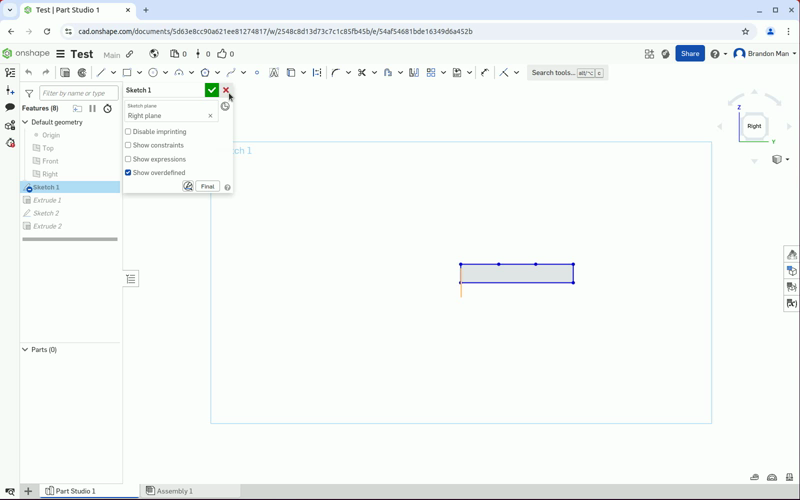
click(229, 92)
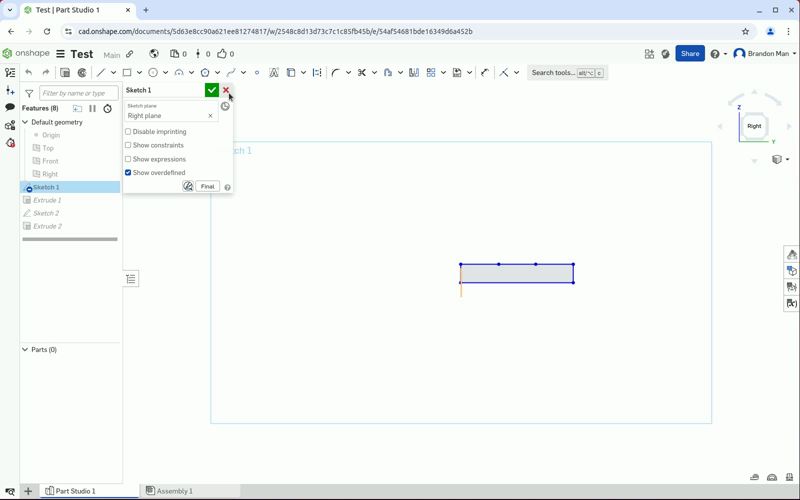
key(shift+s)
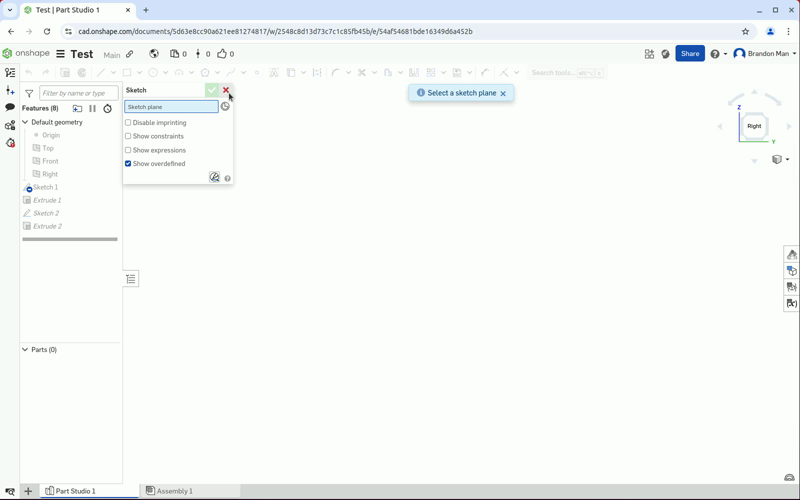
mouse_move(73, 176)
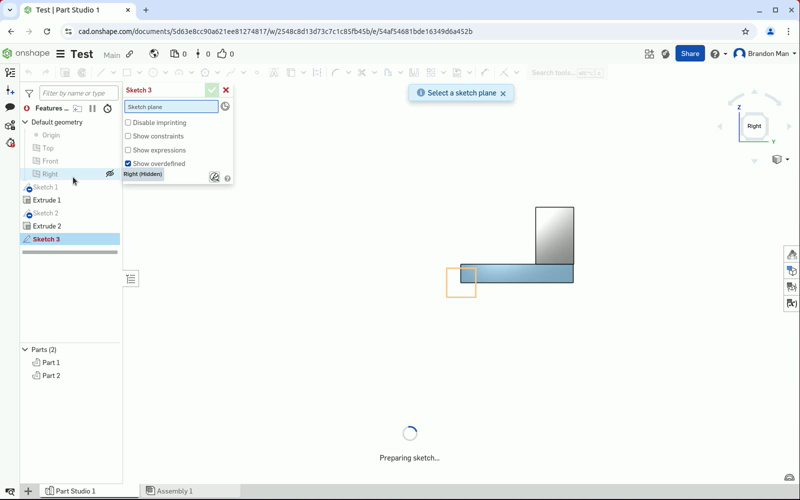
click(73, 176)
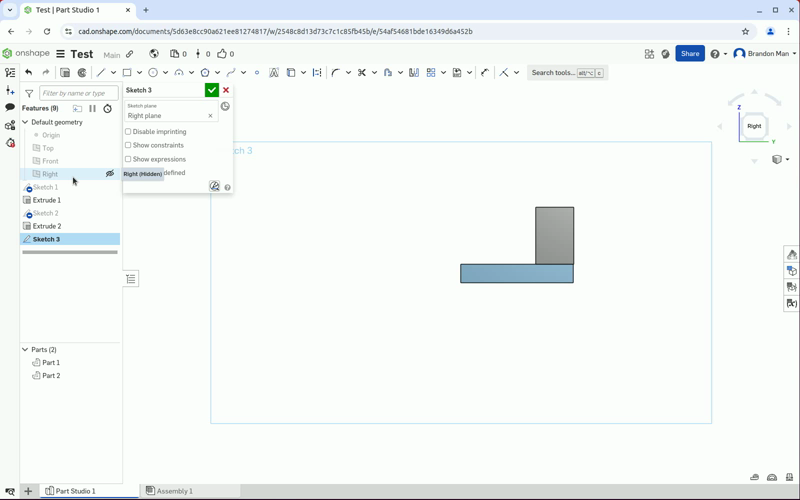
mouse_move(73, 352)
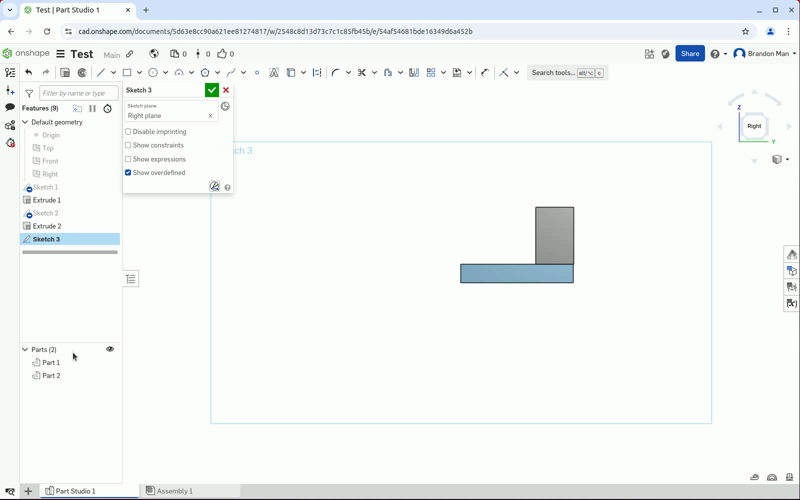
key(y)
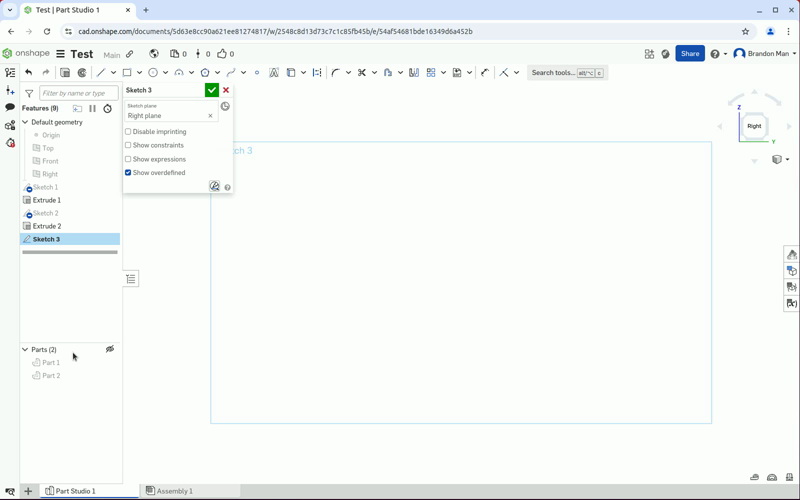
key(l)
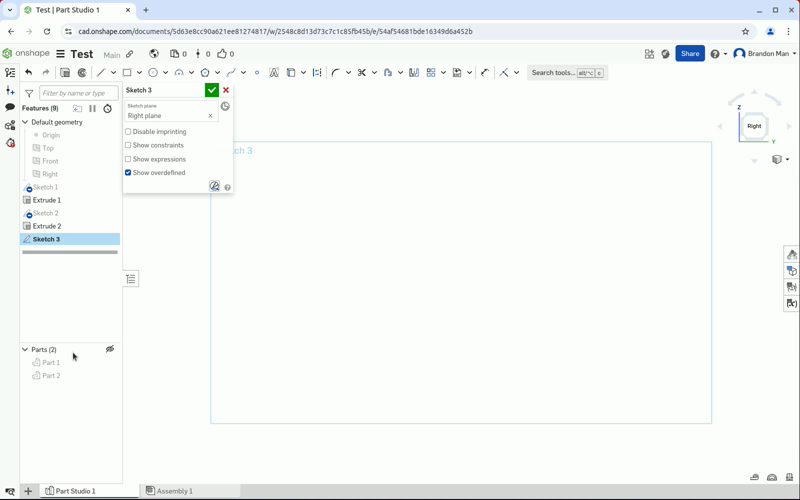
key_down(shift)
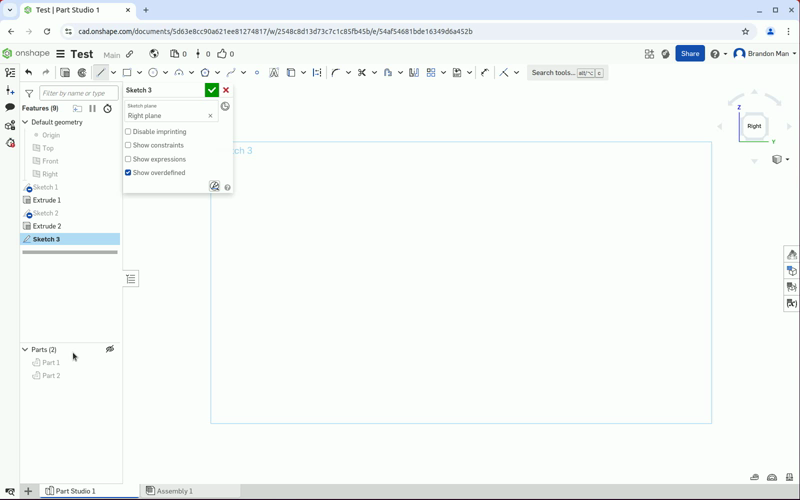
mouse_move(498, 264)
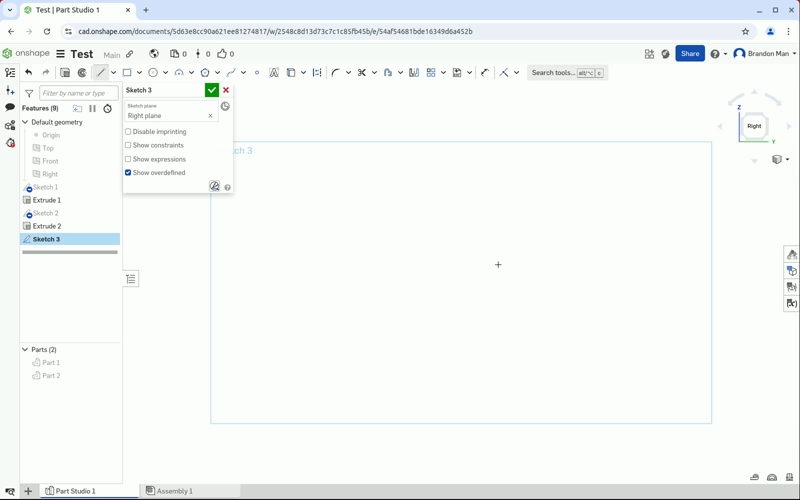
click(498, 264)
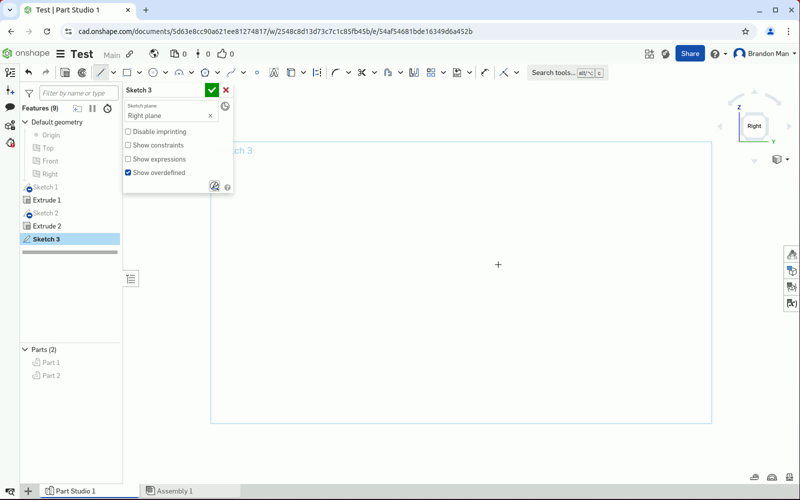
key_up(shift)
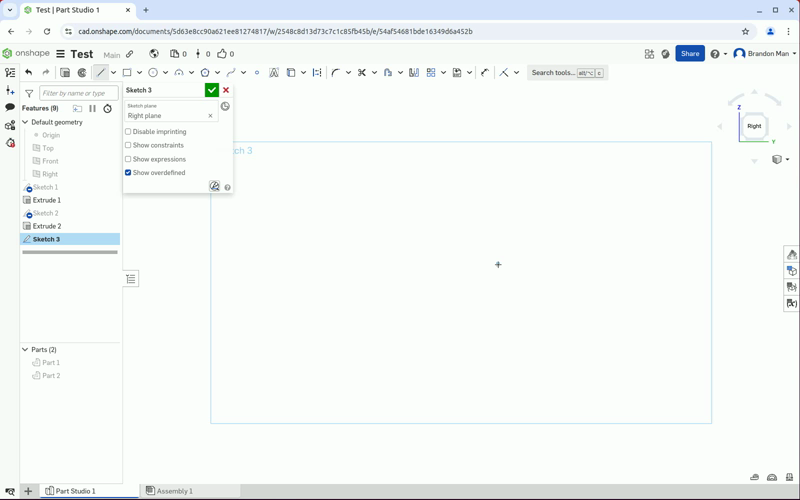
key_down(shift)
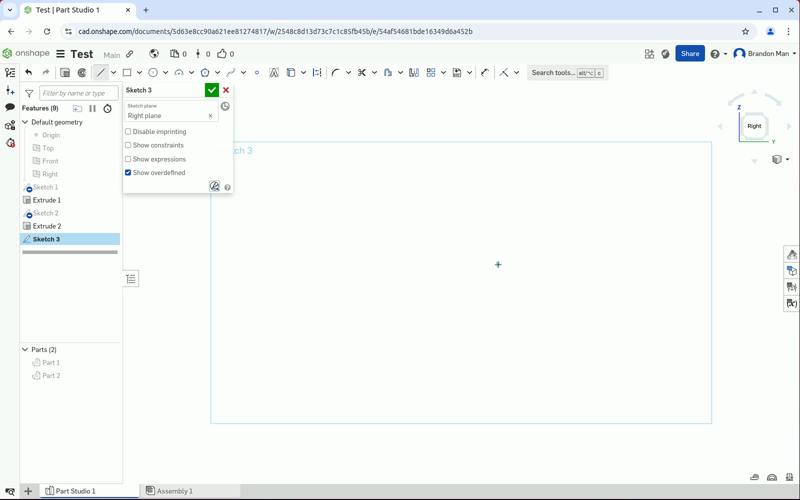
mouse_move(528, 264)
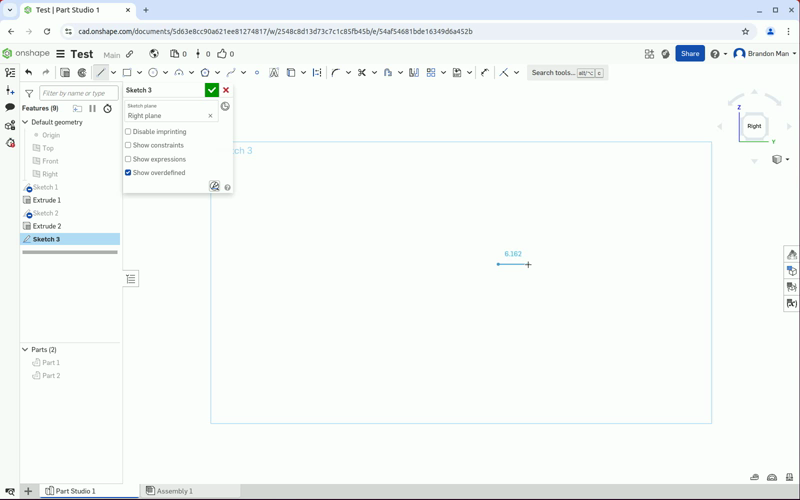
mouse_move(536, 264)
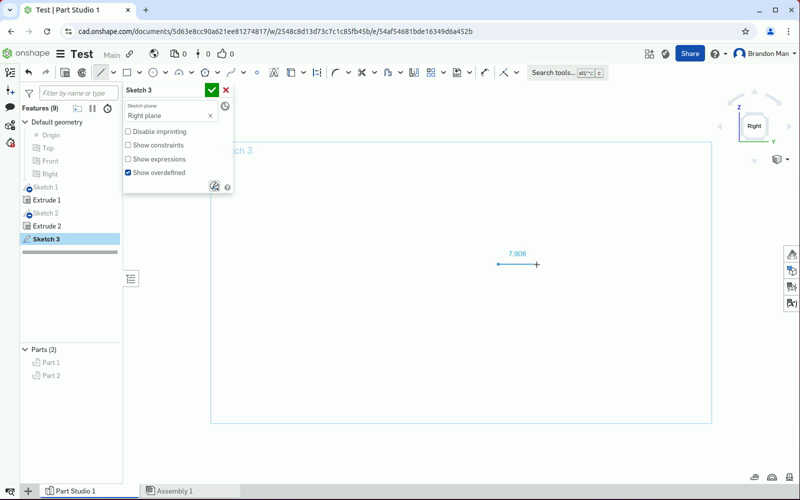
click(536, 264)
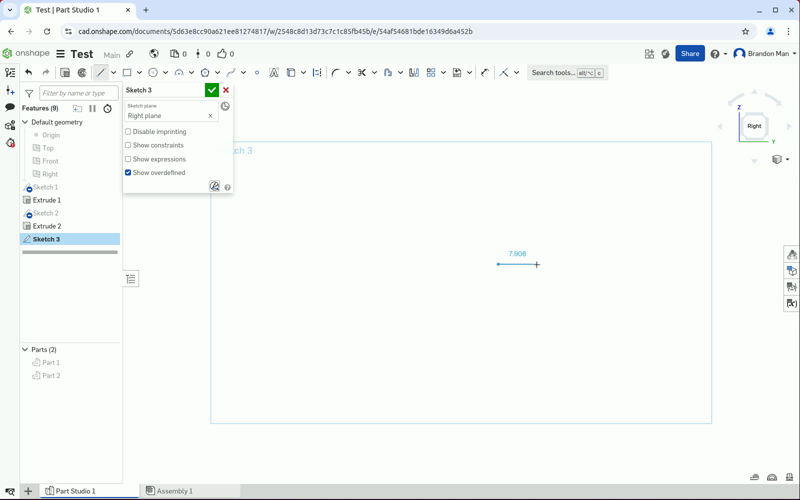
key_up(shift)
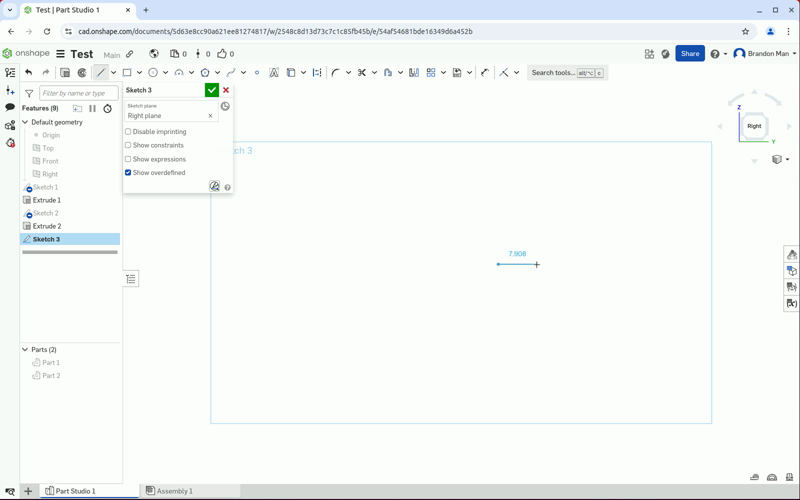
key_down(shift)
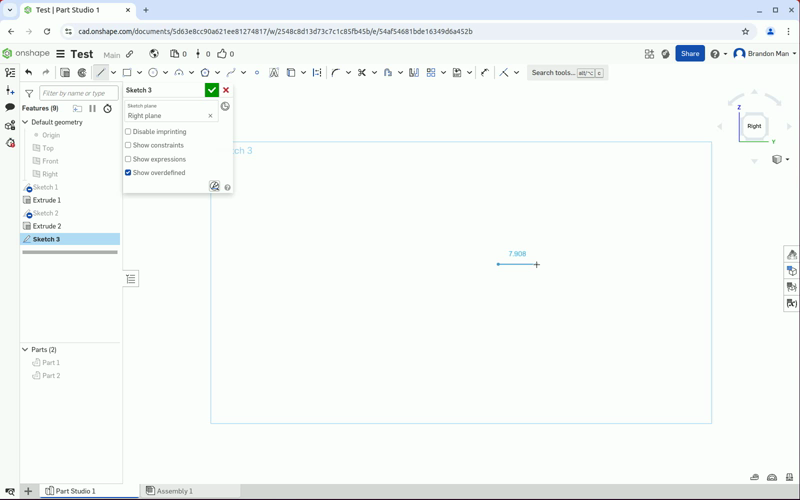
mouse_move(566, 264)
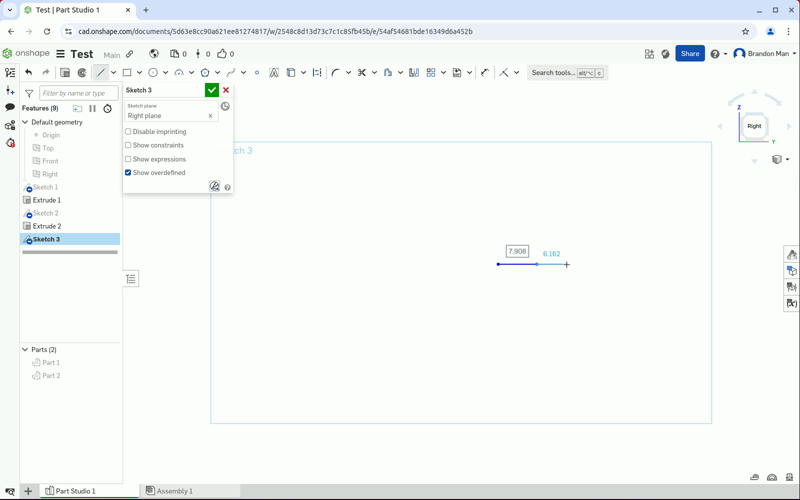
mouse_move(536, 244)
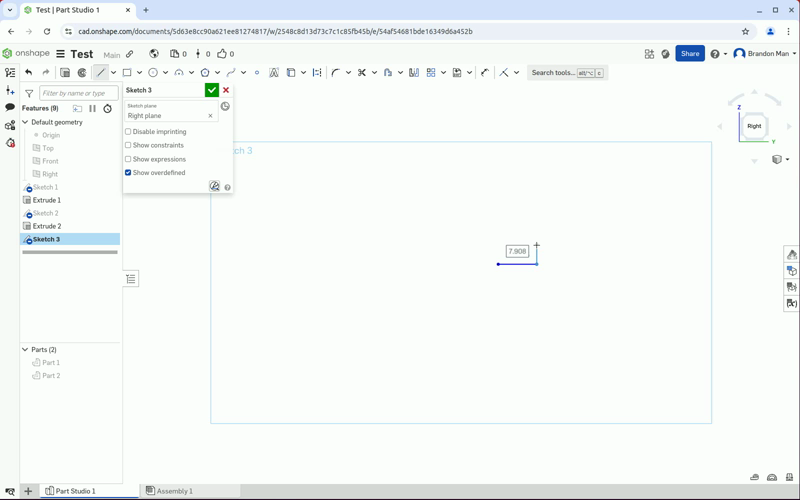
click(536, 244)
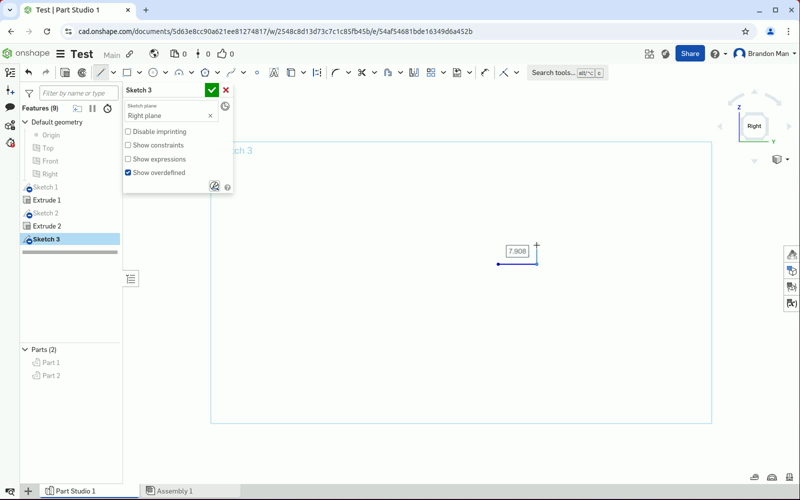
key_up(shift)
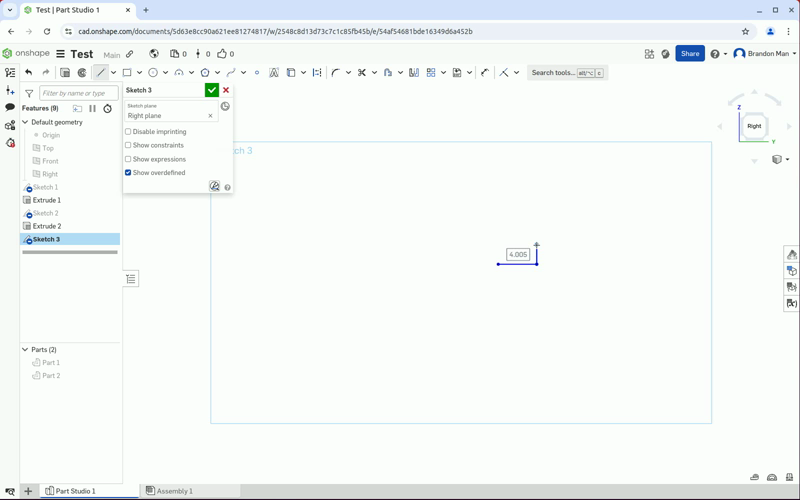
key_down(shift)
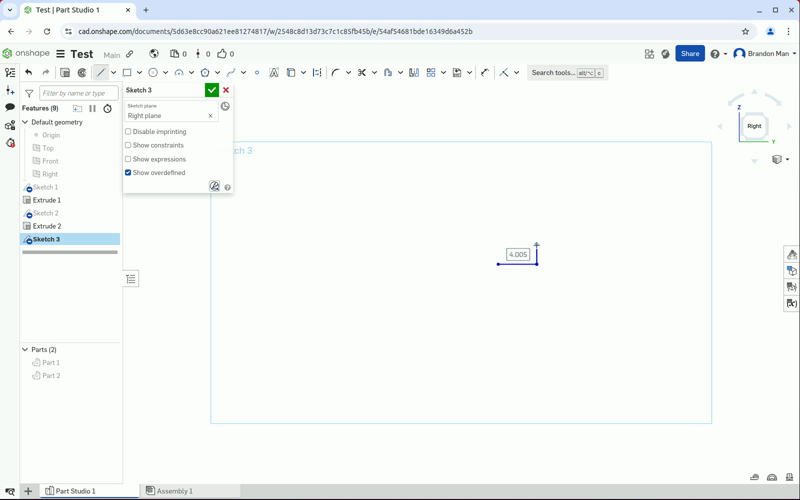
mouse_move(566, 244)
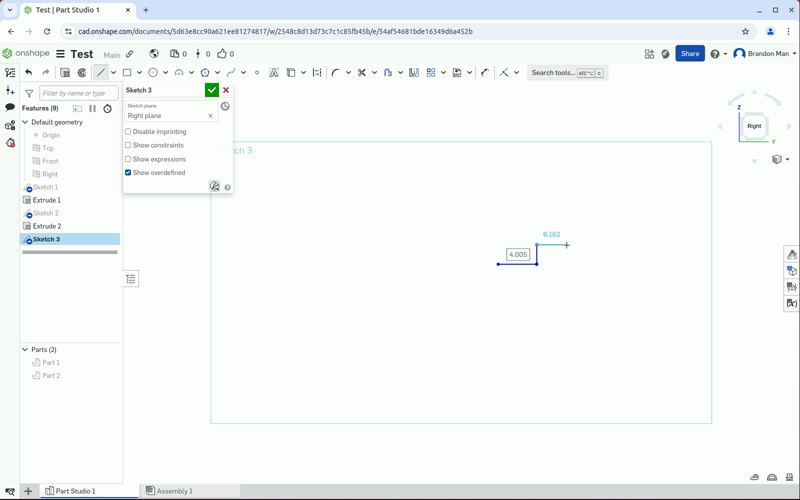
mouse_move(498, 244)
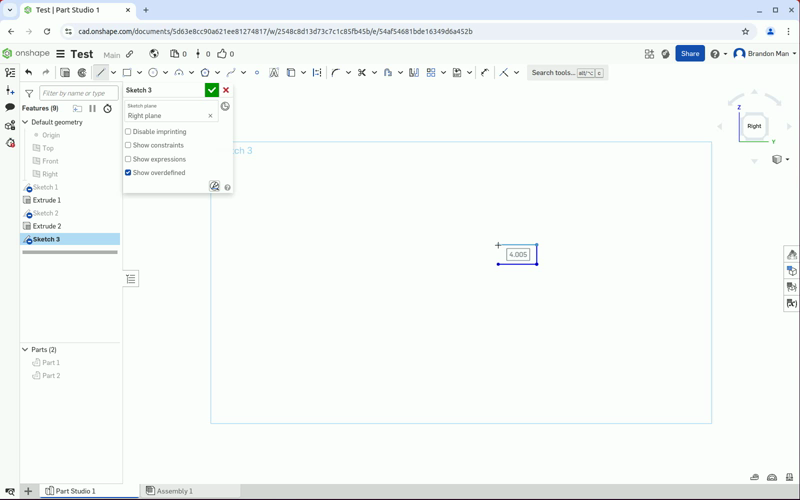
click(498, 244)
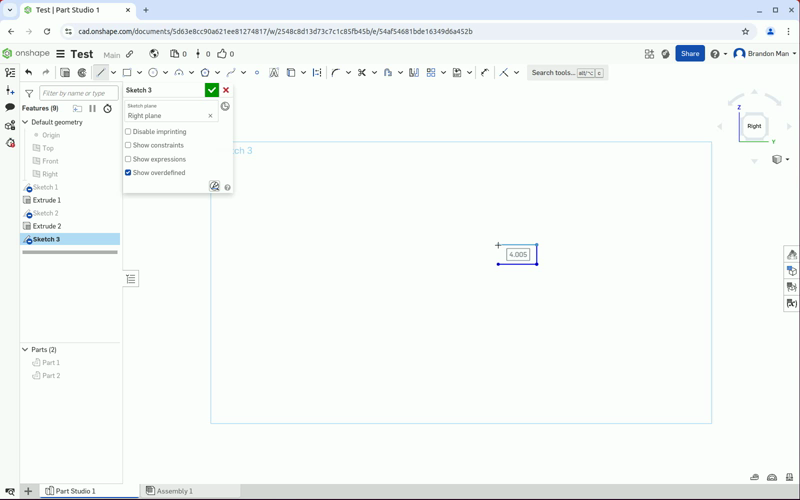
key_up(shift)
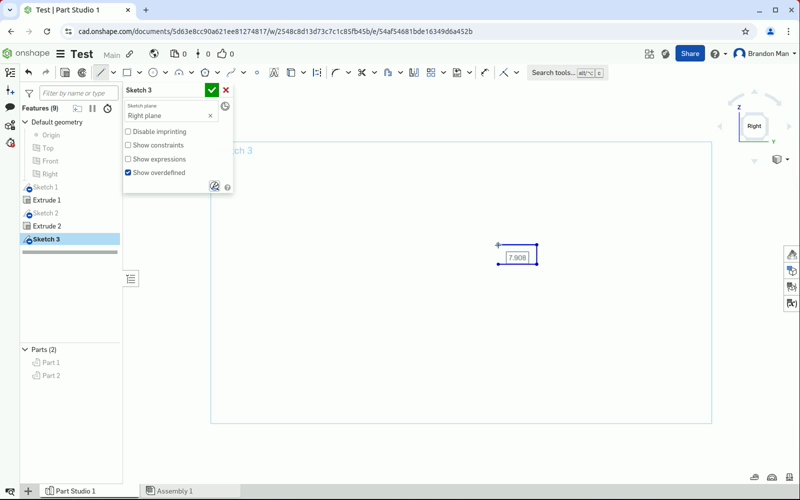
mouse_move(528, 244)
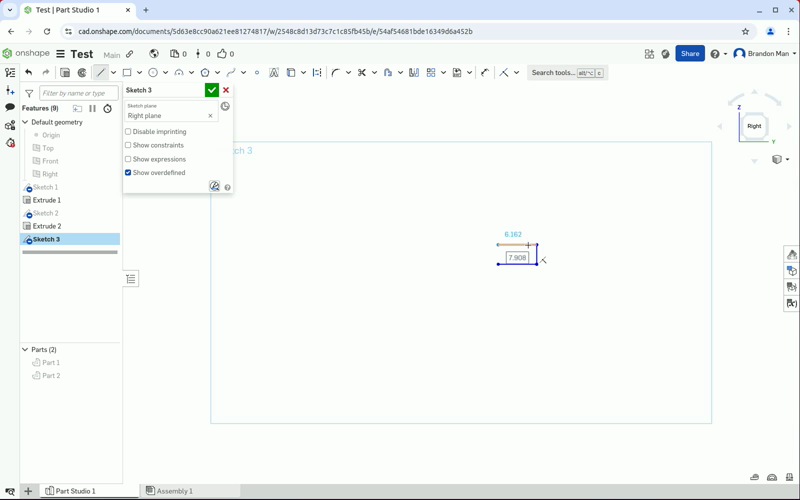
key_down(shift)
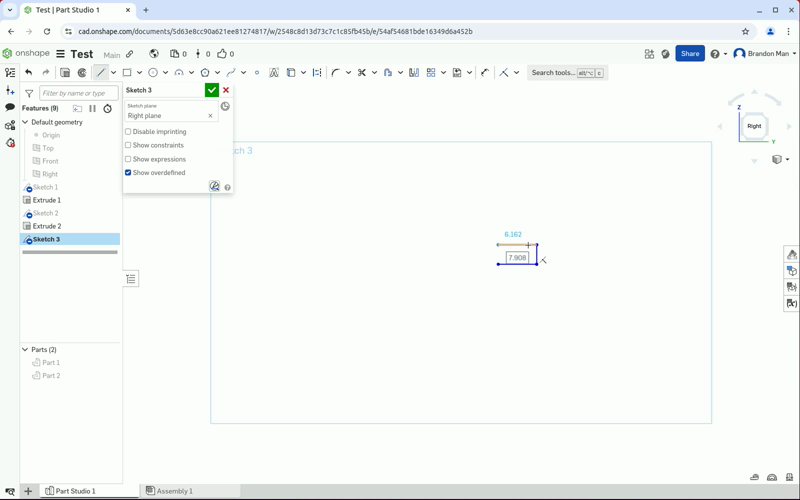
mouse_move(498, 264)
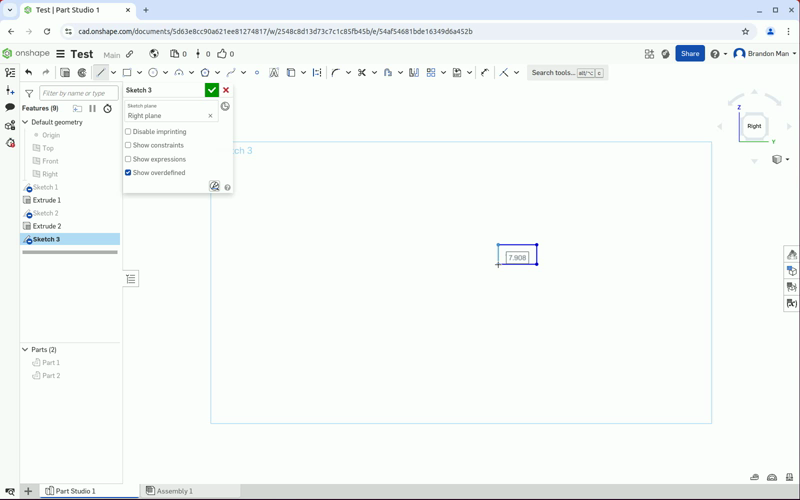
key_up(shift)
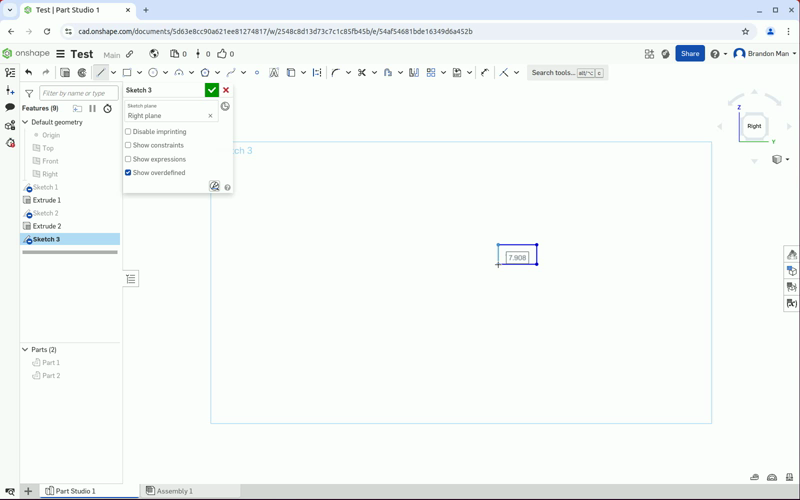
click(498, 264)
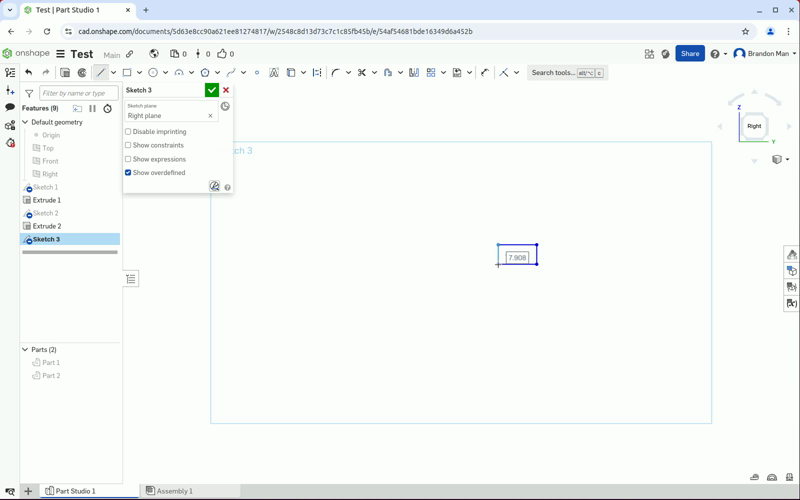
key(esc)
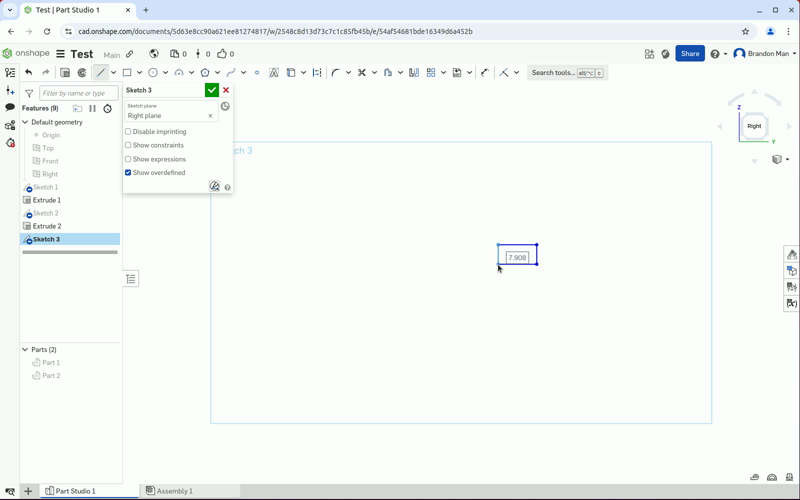
mouse_move(511, 250)
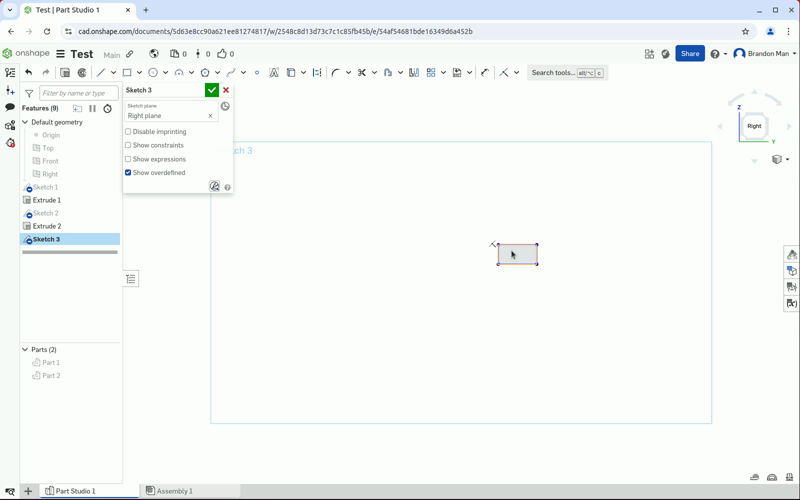
scroll(6)
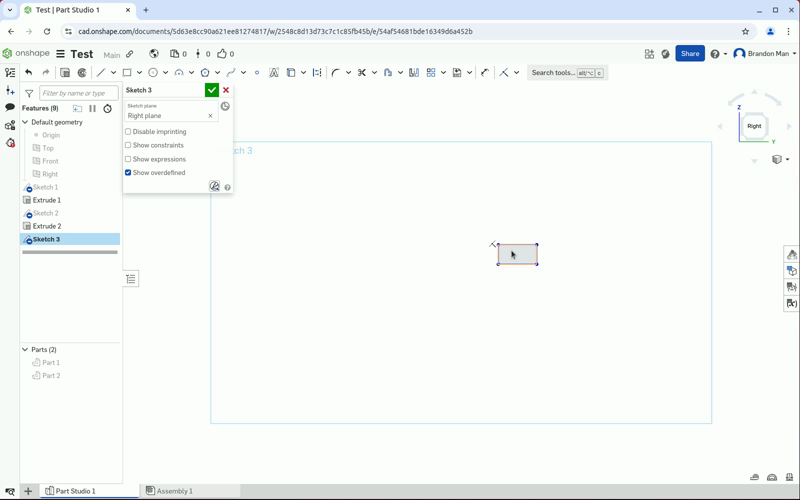
scroll(6)
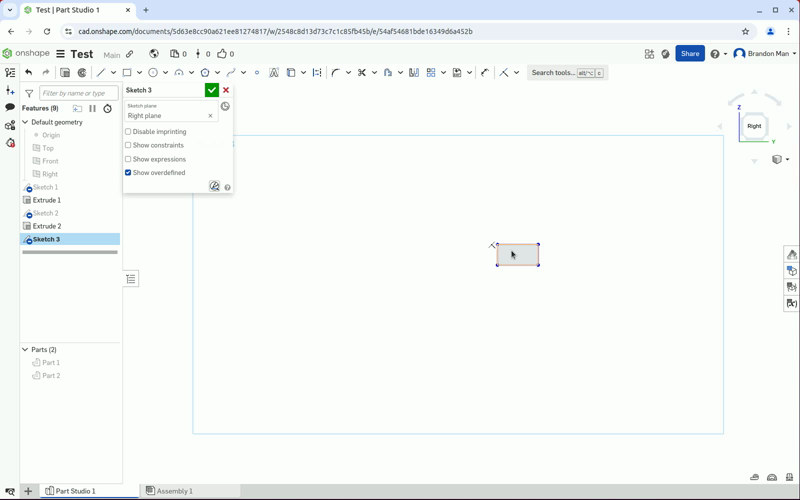
scroll(6)
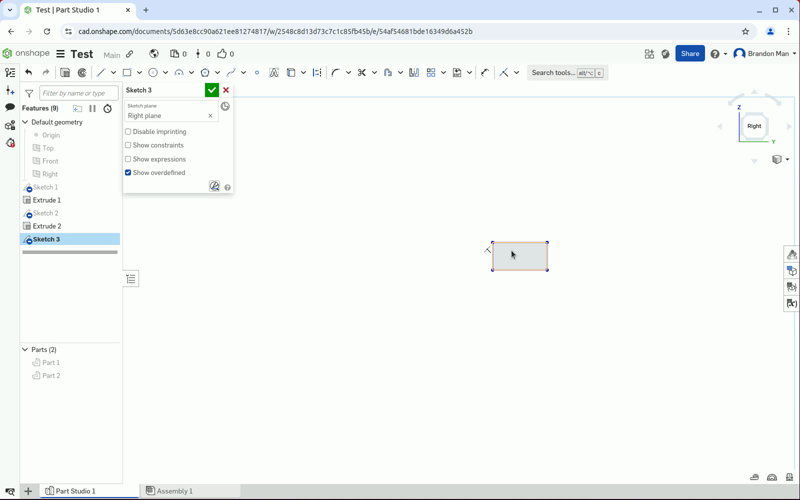
scroll(6)
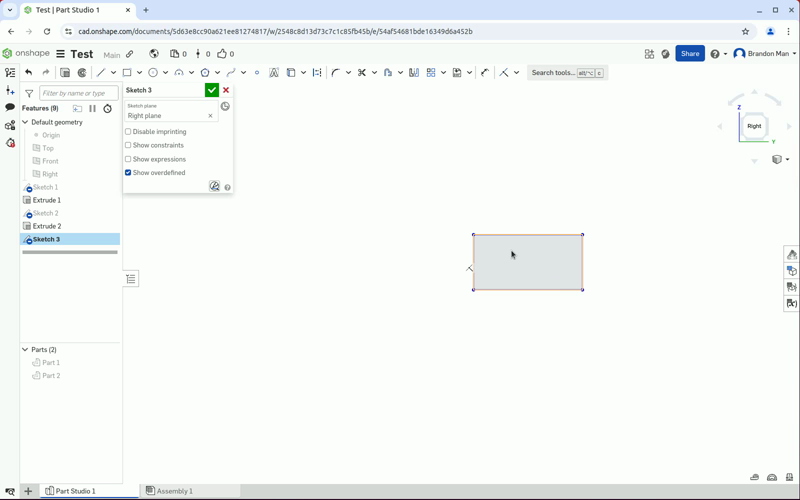
scroll(6)
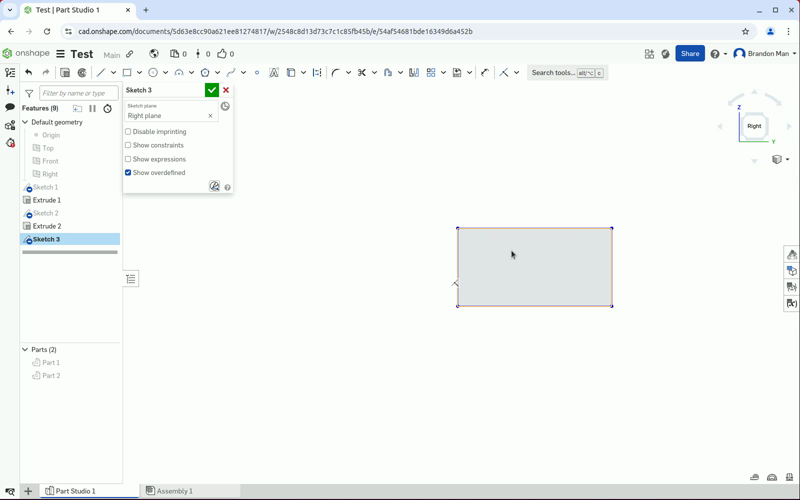
scroll(6)
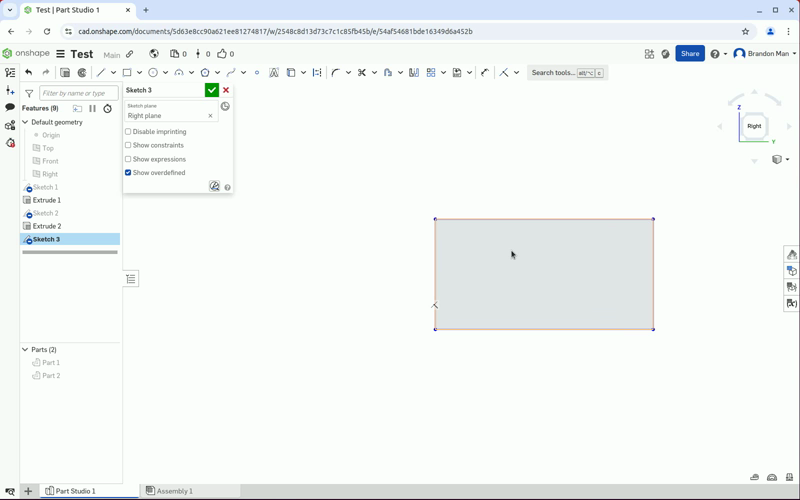
scroll(6)
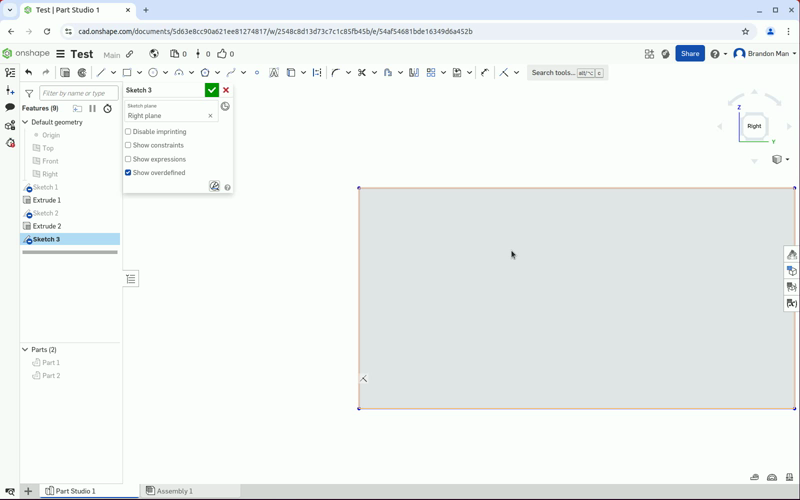
click(511, 250)
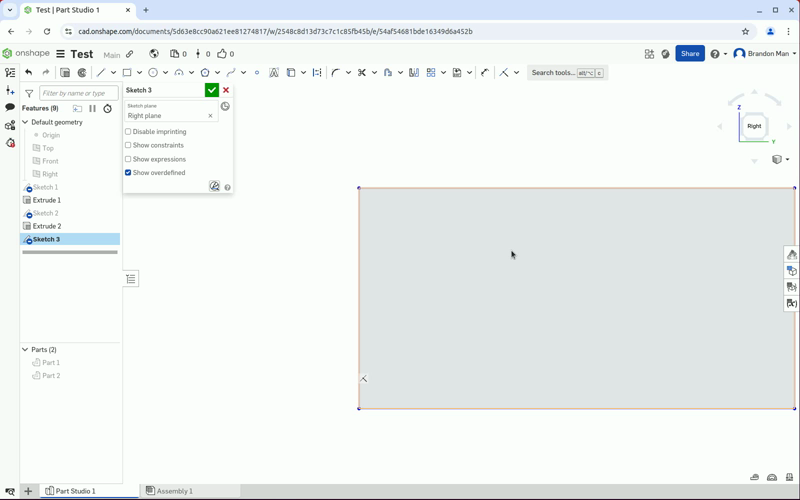
scroll(-6)
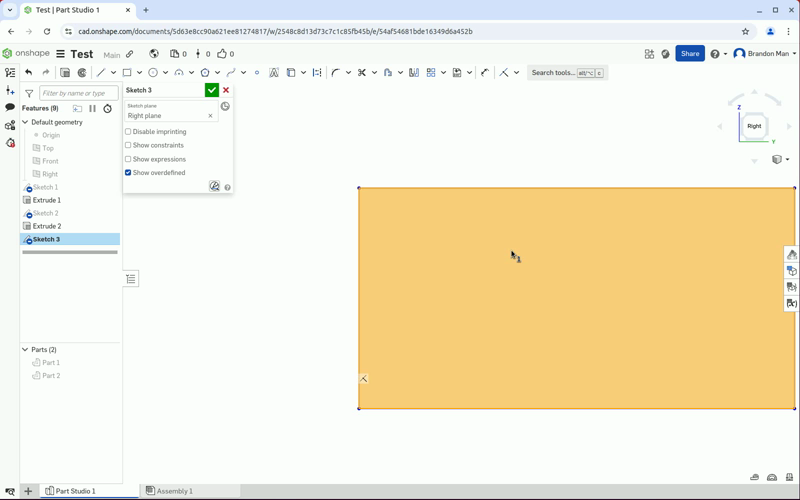
scroll(-6)
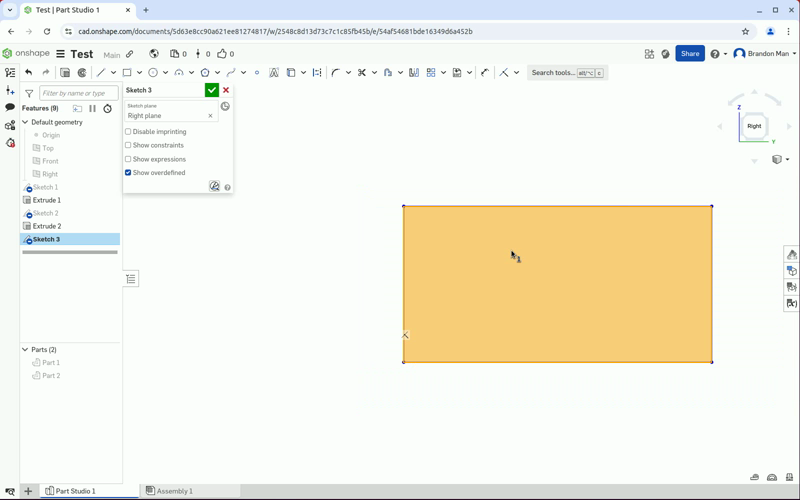
scroll(-6)
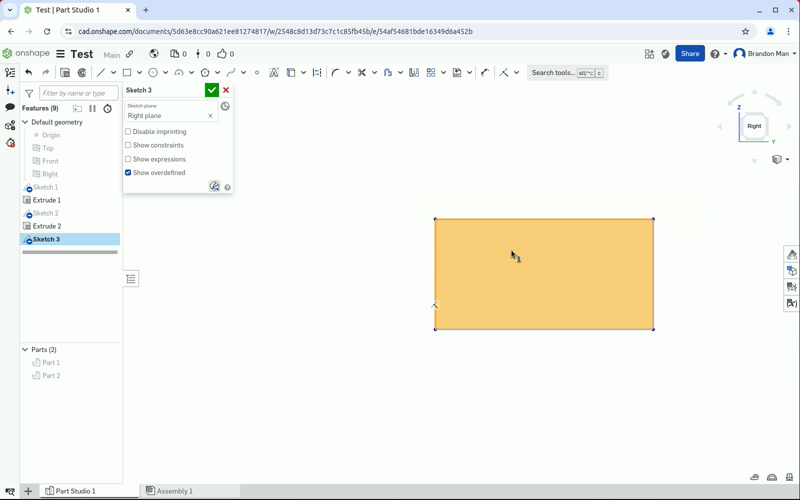
scroll(-6)
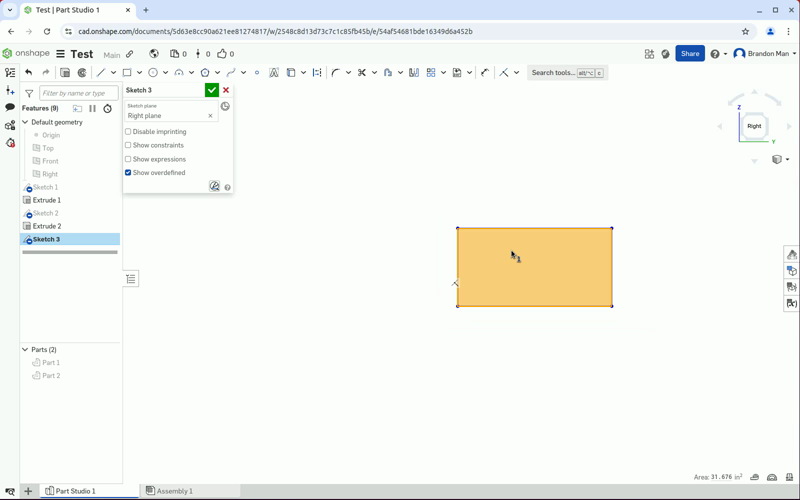
scroll(-6)
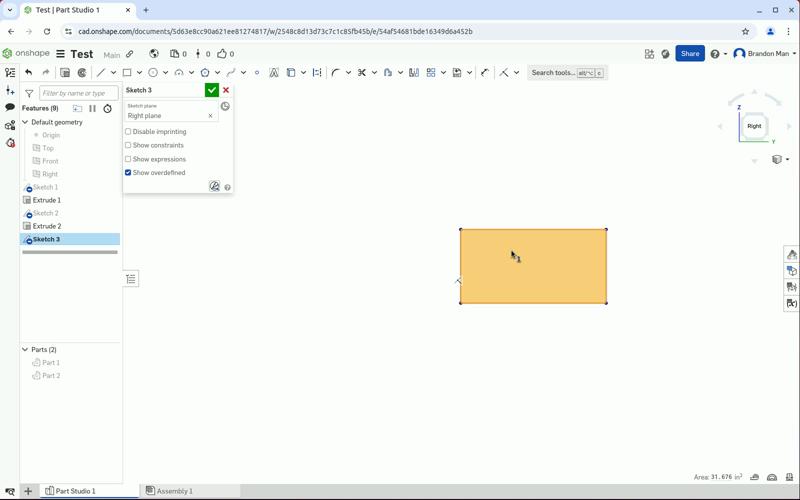
scroll(-6)
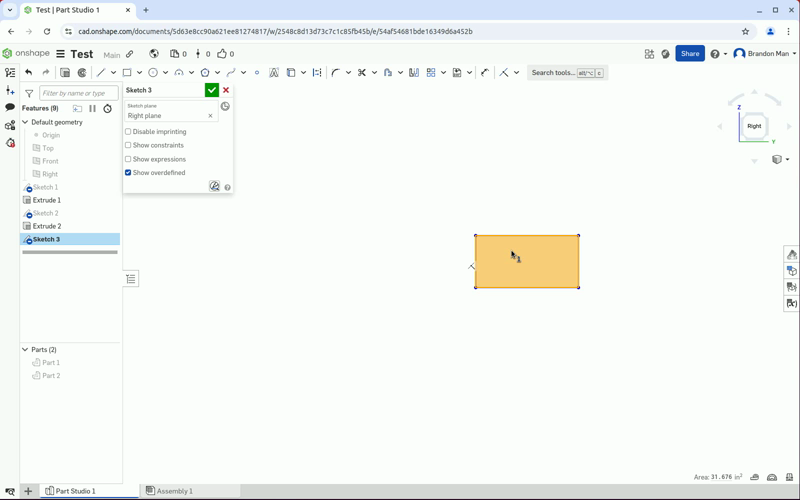
scroll(-6)
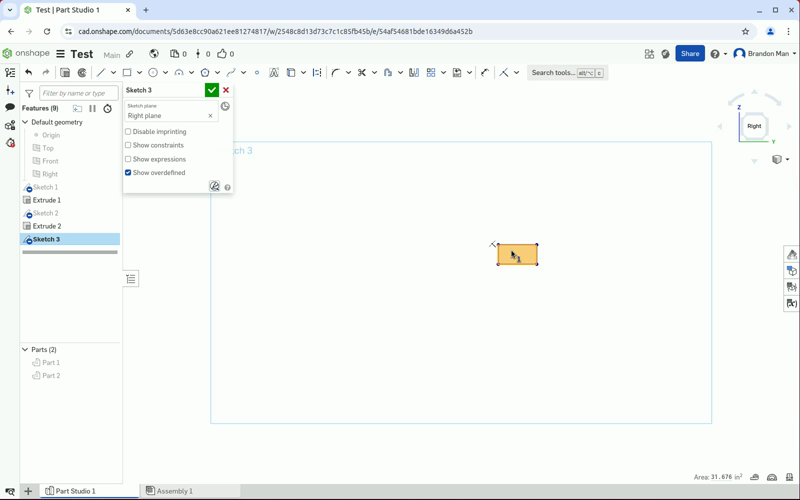
mouse_move(73, 352)
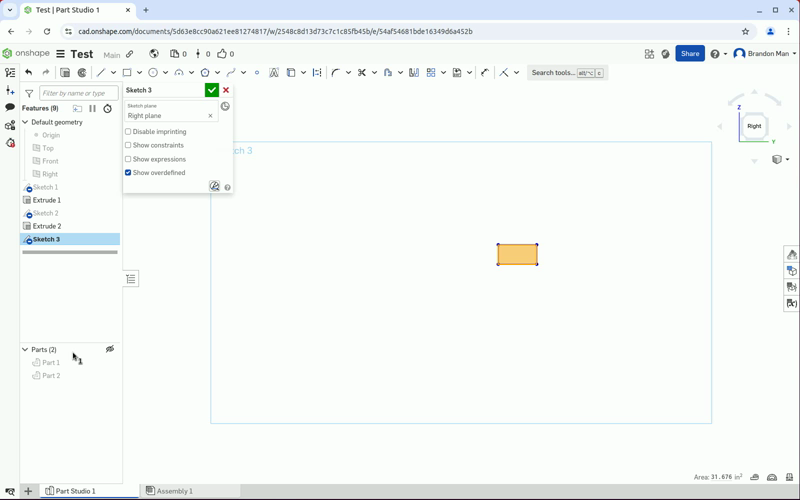
key(shift+y)
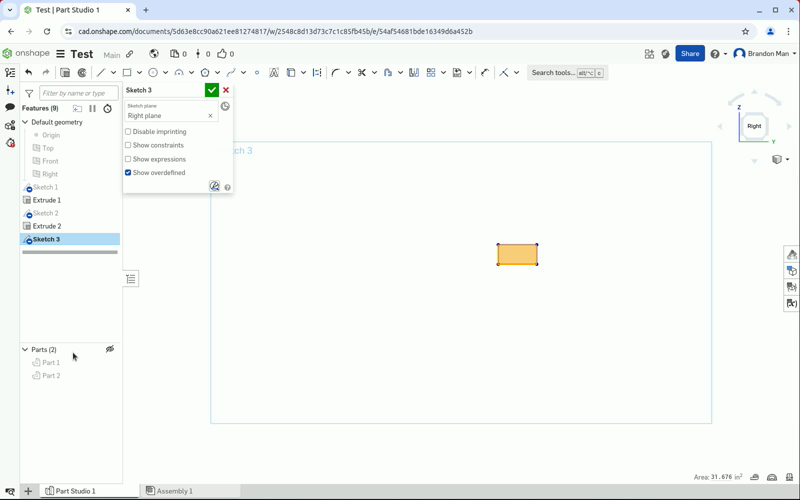
key(shift+e)
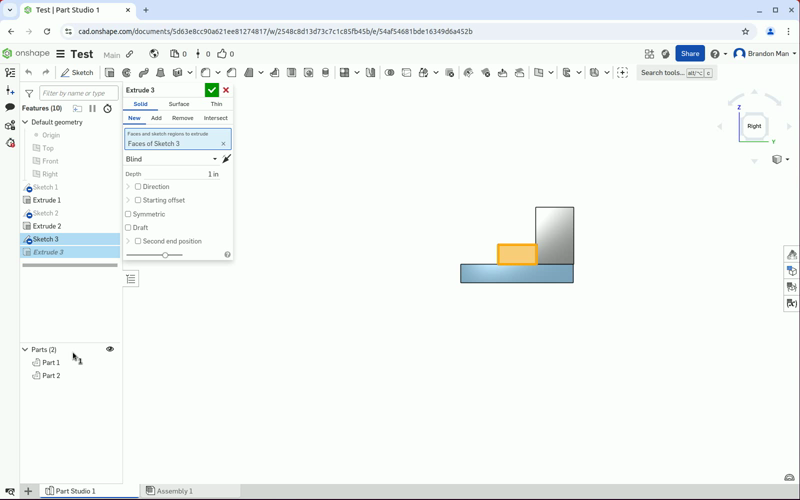
mouse_move(143, 106)
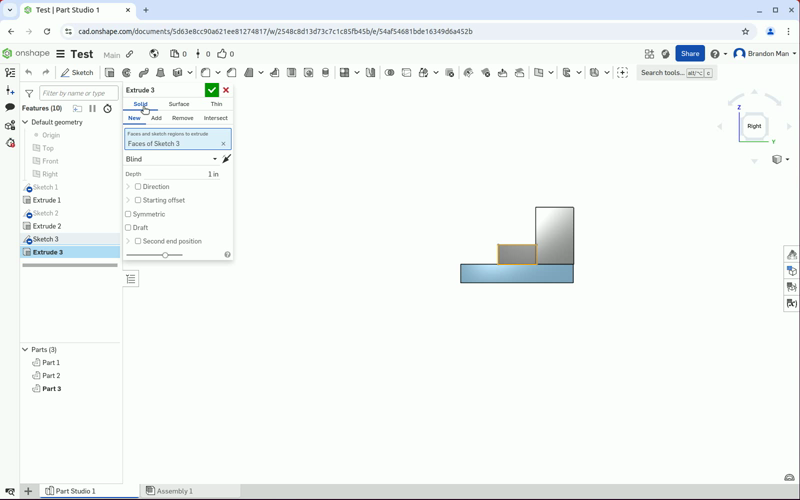
click(143, 106)
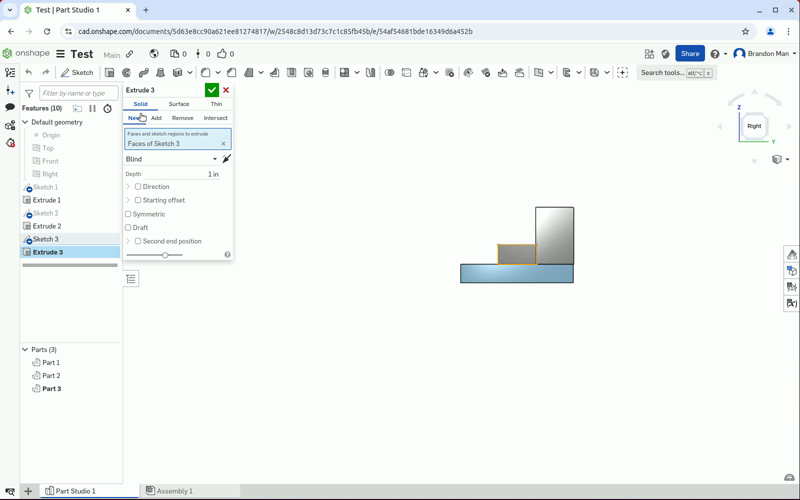
mouse_move(137, 120)
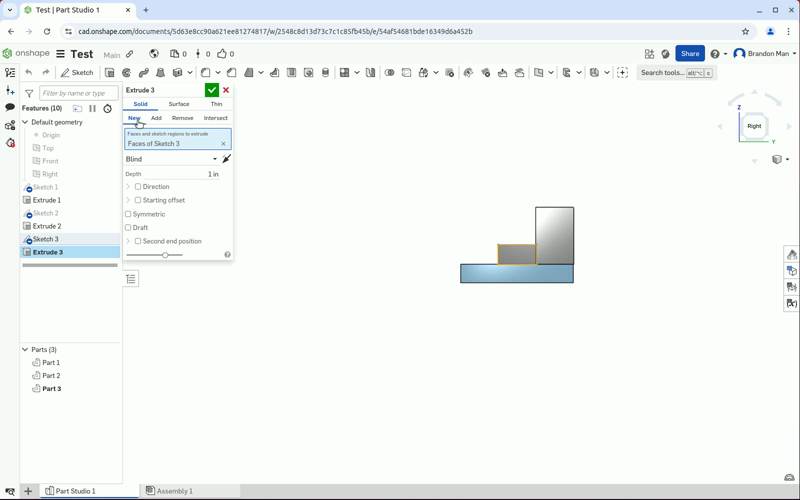
click(137, 120)
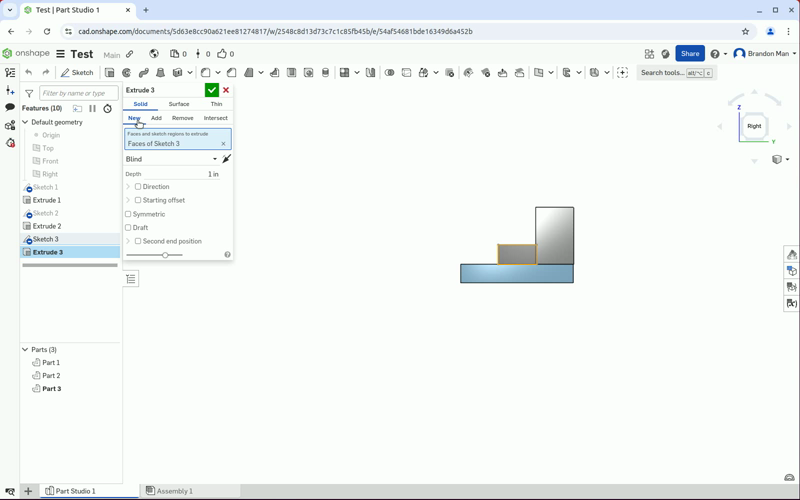
key(tab, 4)
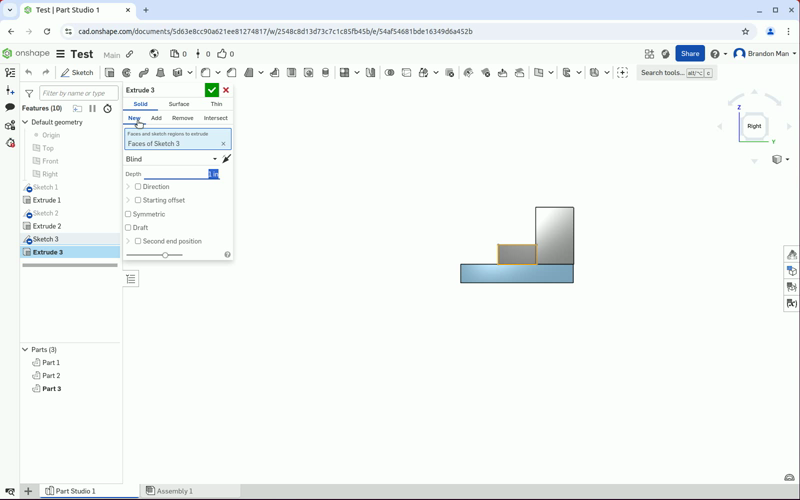
text(15.405)
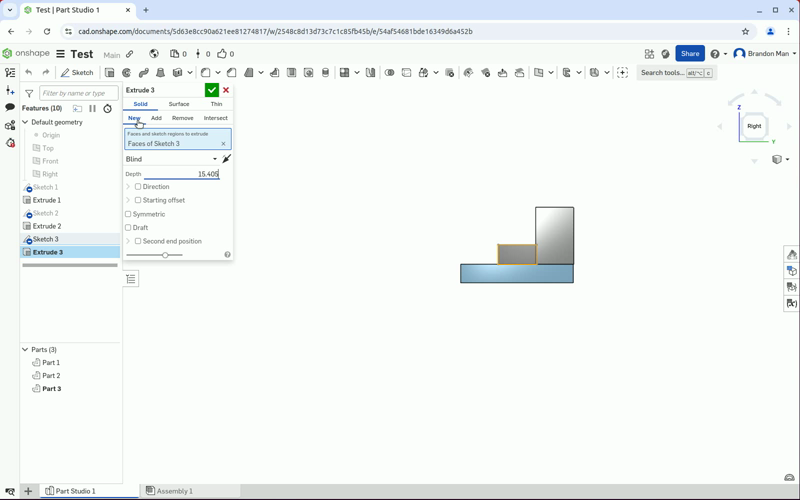
key(enter)
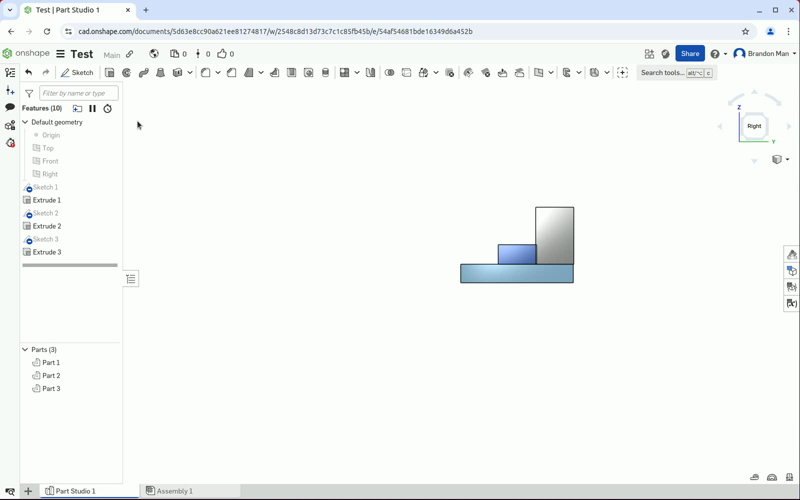
key(shift+h)
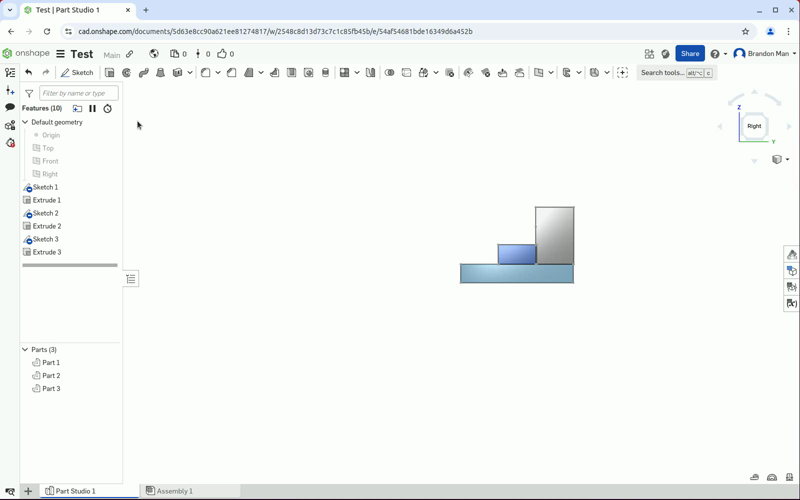
key(shift+h)
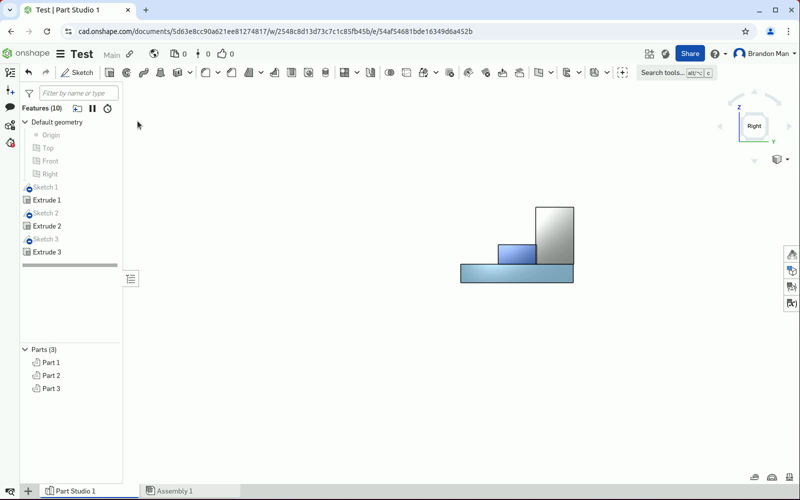
mouse_move(73, 189)
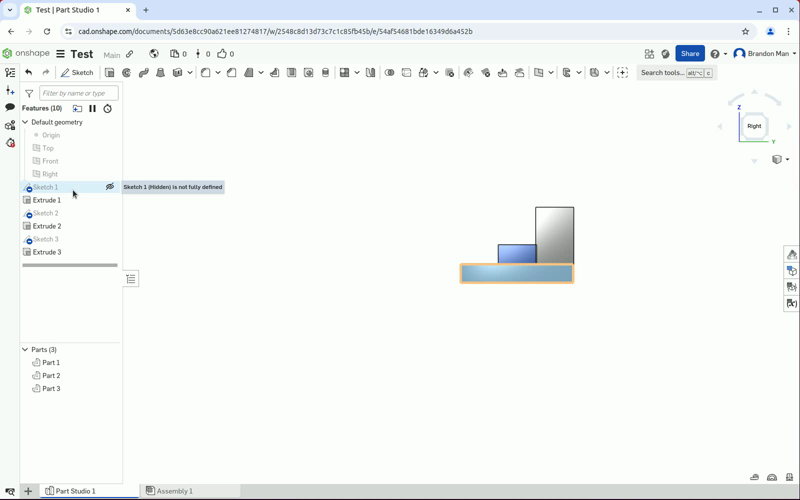
click(73, 189)
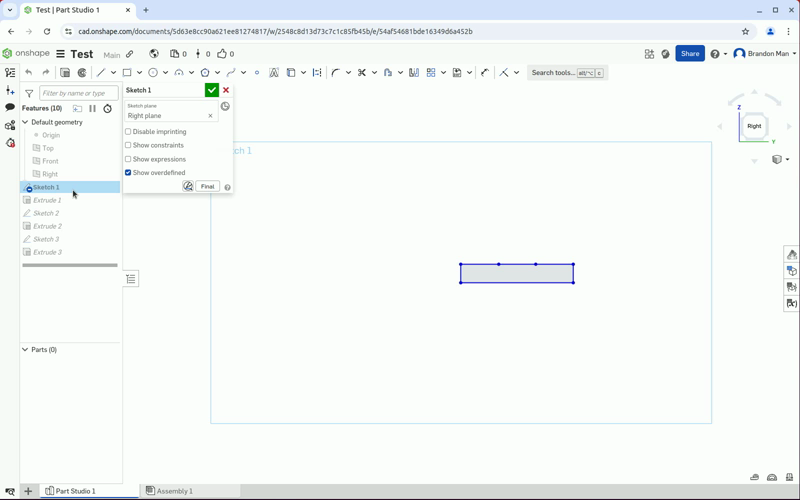
mouse_move(229, 92)
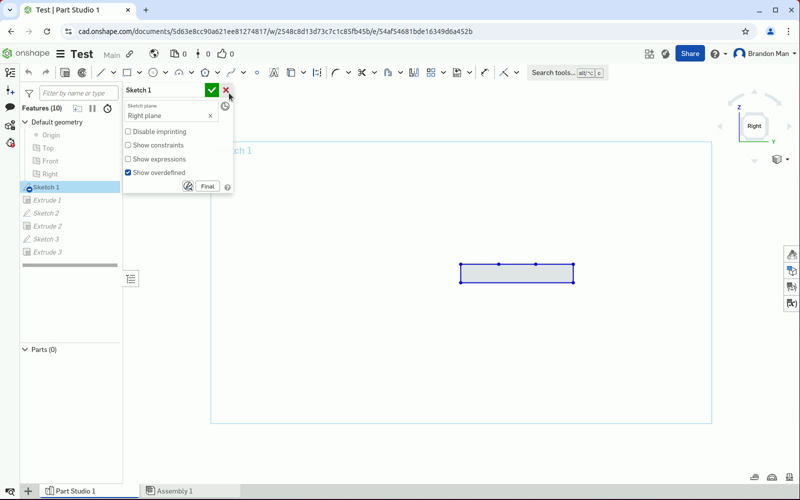
click(229, 92)
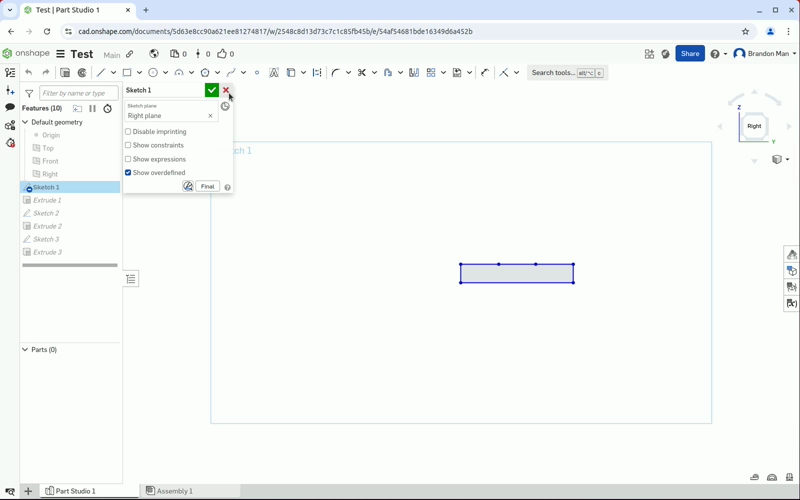
key(shift+s)
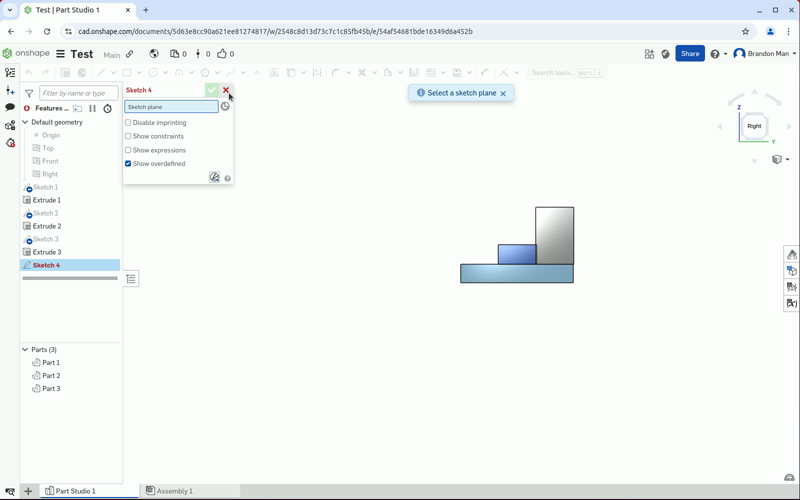
mouse_move(73, 176)
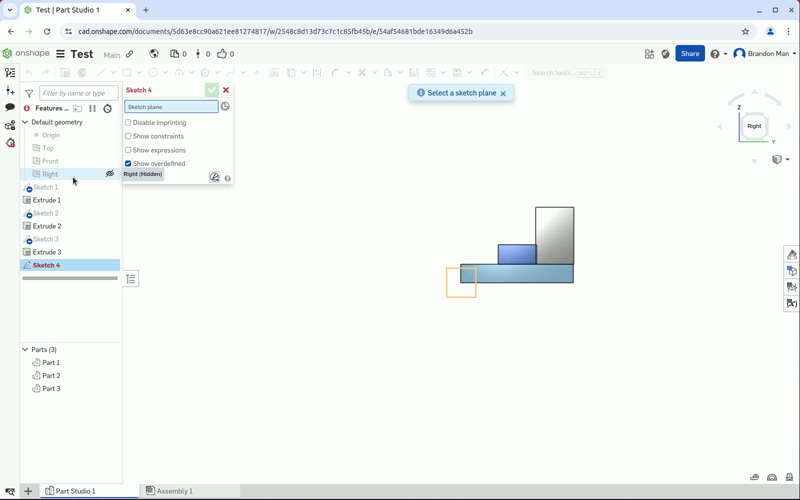
click(73, 176)
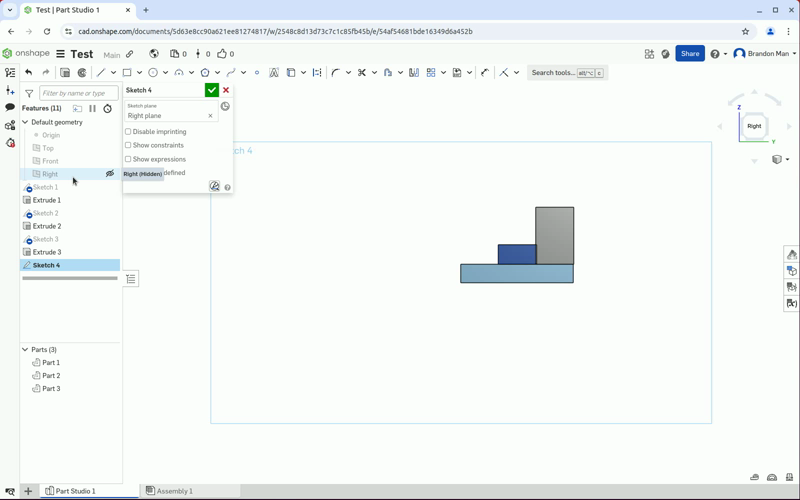
mouse_move(73, 352)
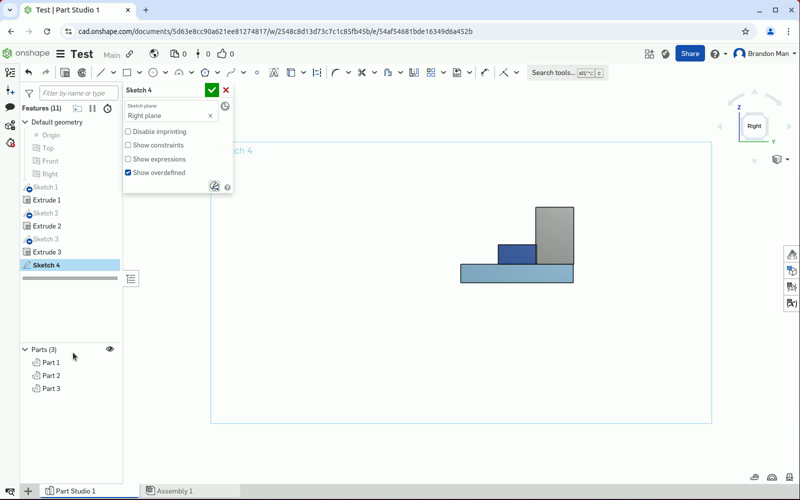
key(y)
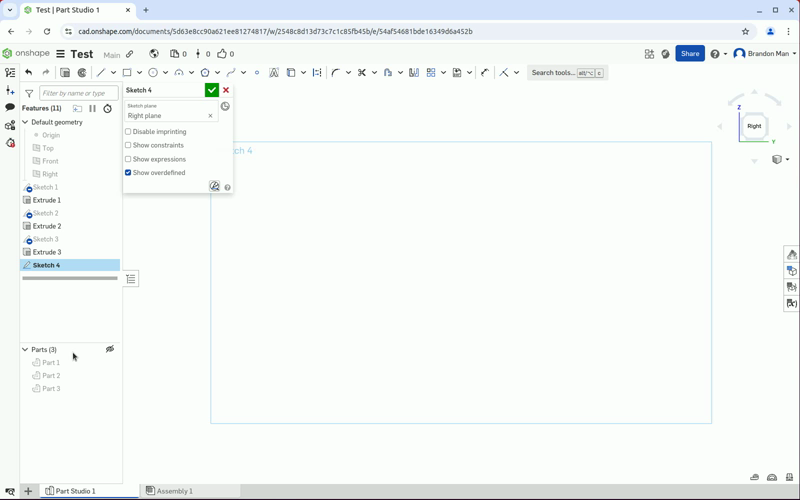
key(l)
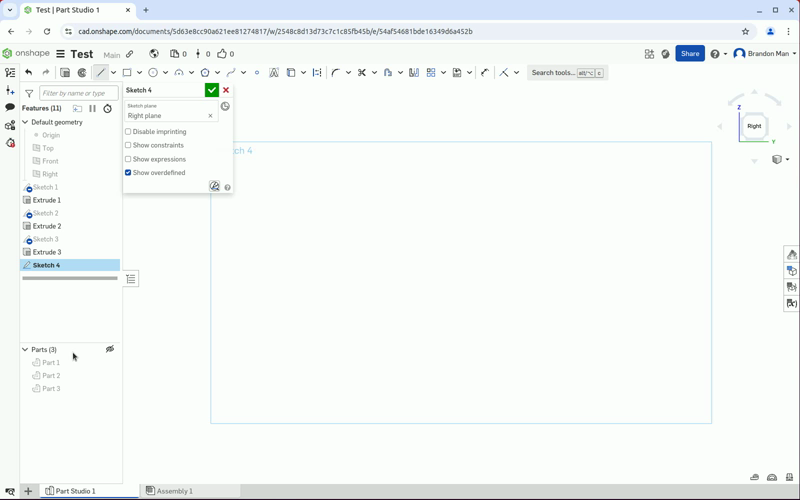
key_down(shift)
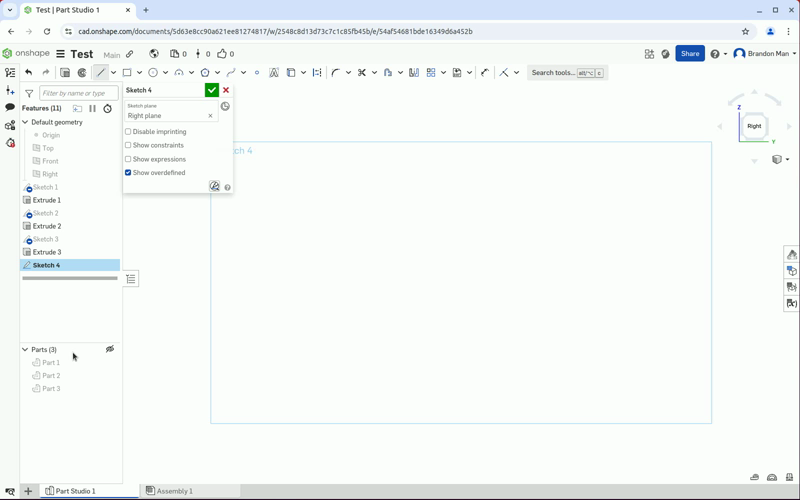
mouse_move(498, 245)
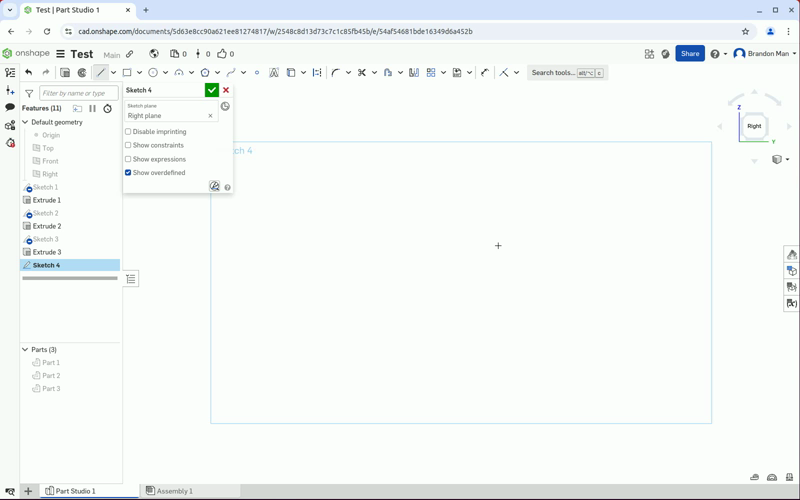
click(498, 245)
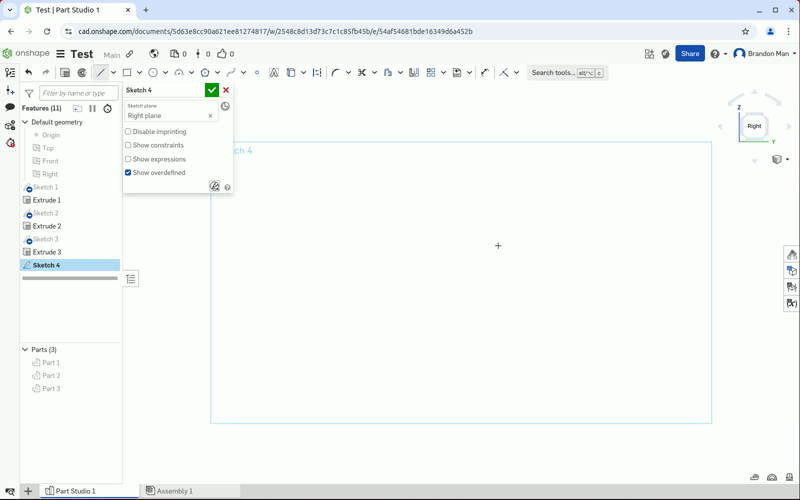
key_up(shift)
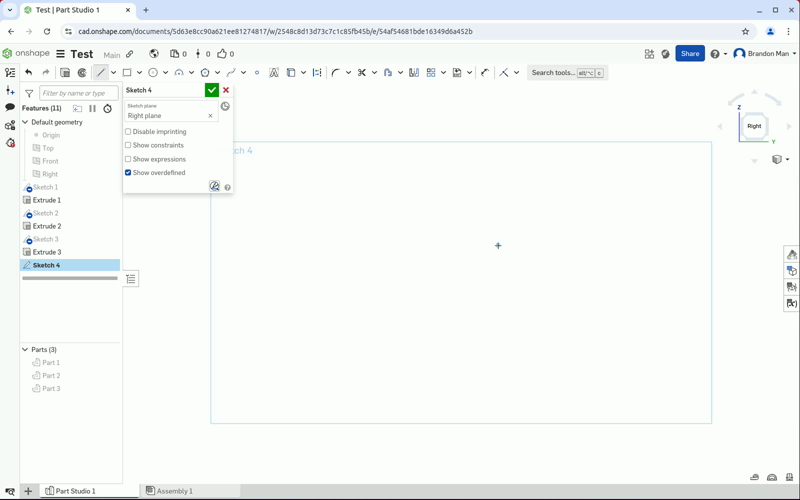
key_down(shift)
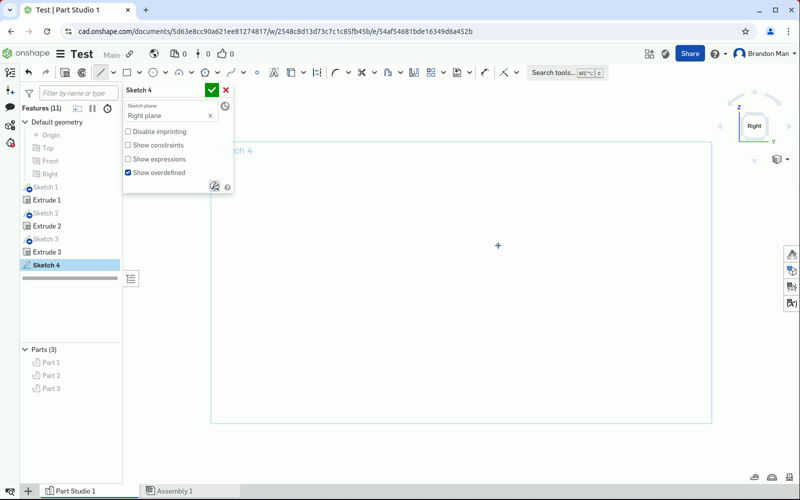
mouse_move(528, 245)
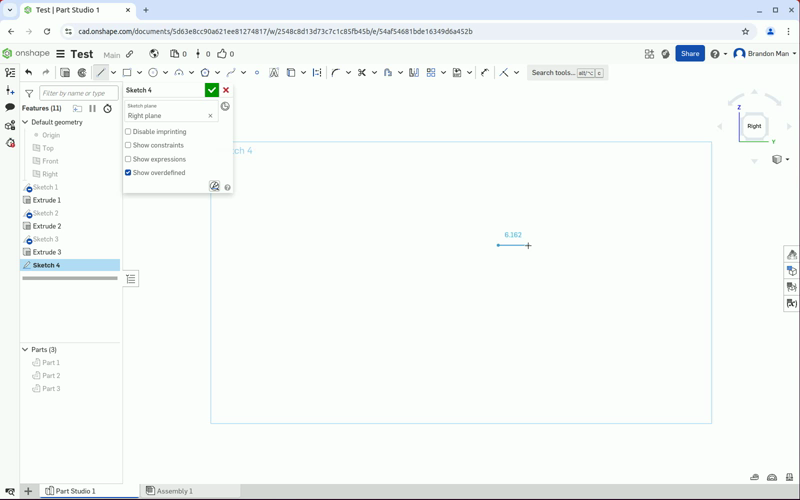
mouse_move(536, 245)
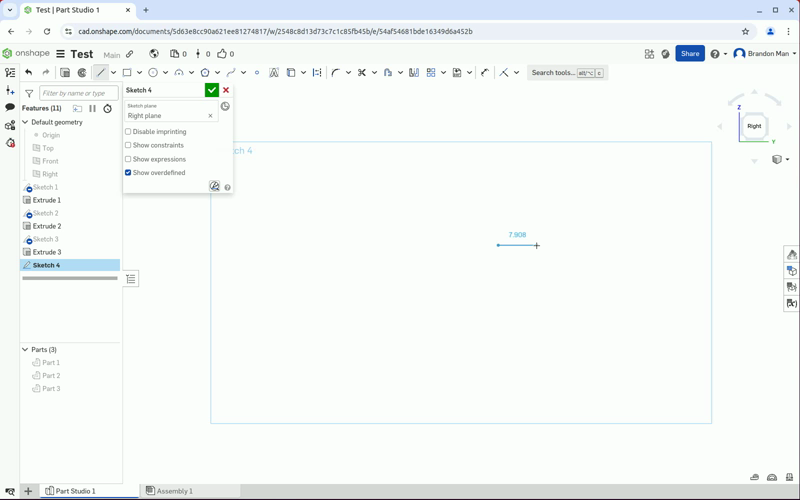
click(536, 245)
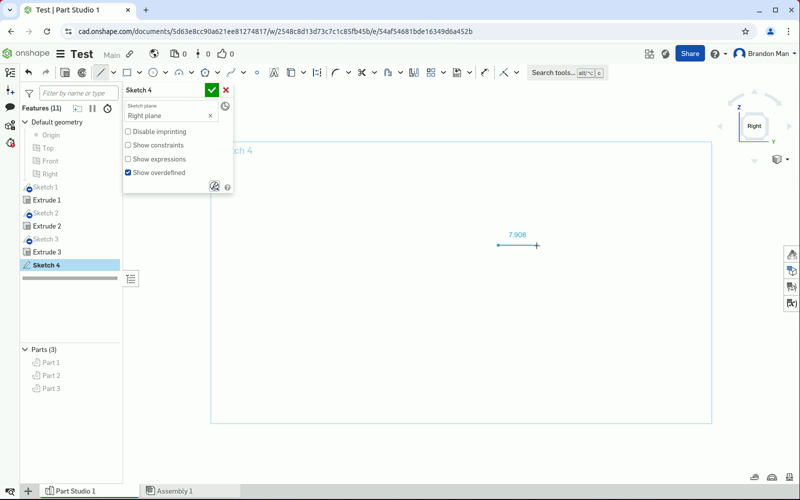
key_up(shift)
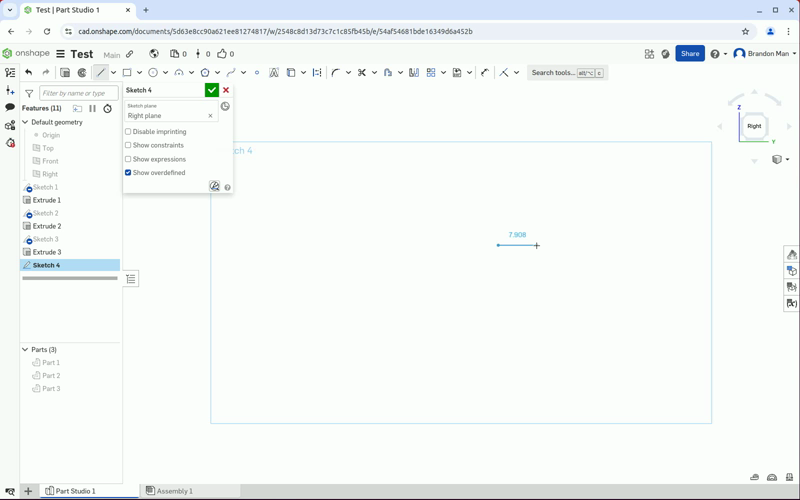
key_down(shift)
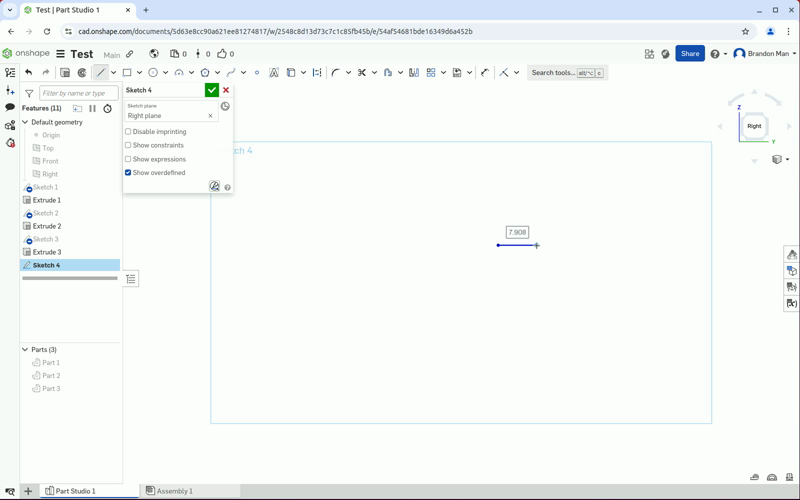
mouse_move(566, 245)
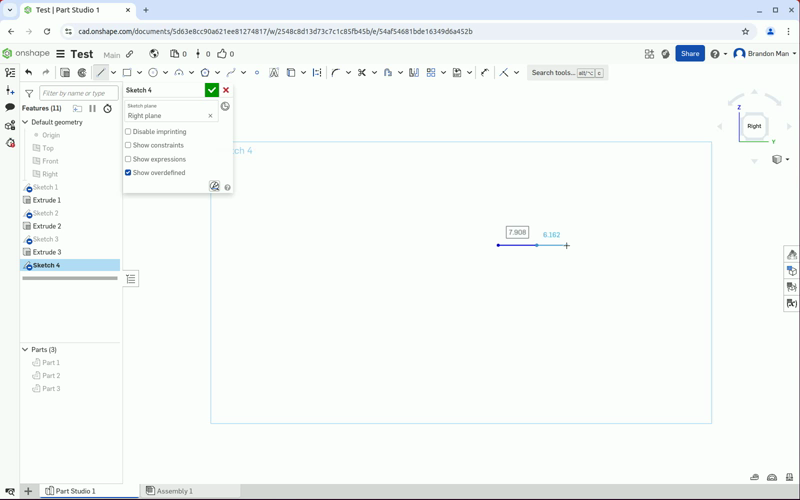
mouse_move(536, 226)
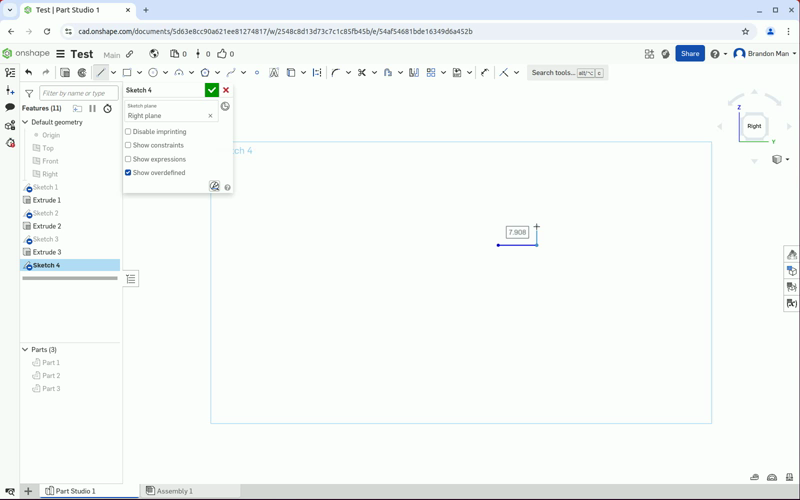
click(536, 226)
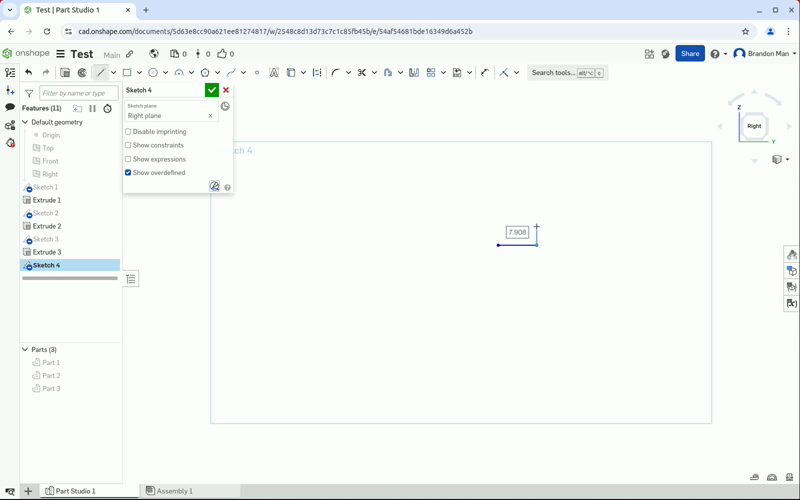
key_up(shift)
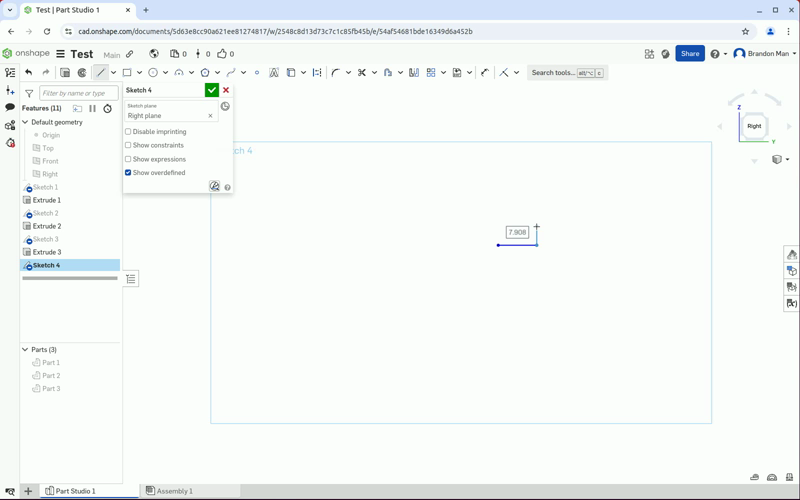
key_down(shift)
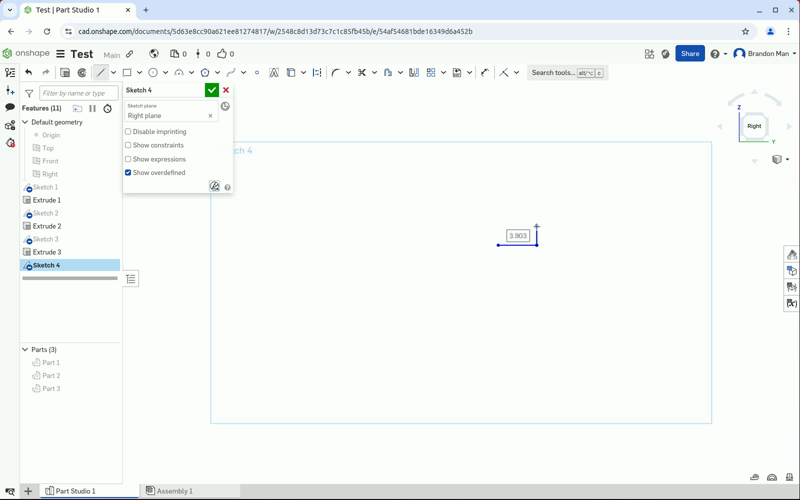
mouse_move(566, 226)
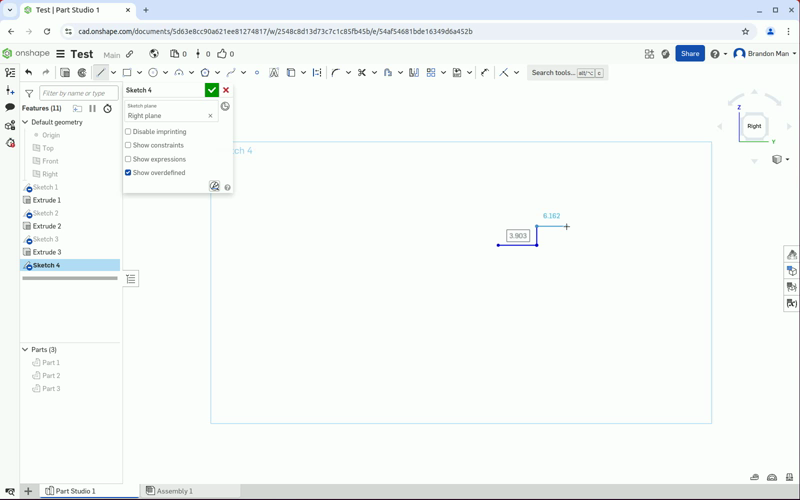
mouse_move(498, 226)
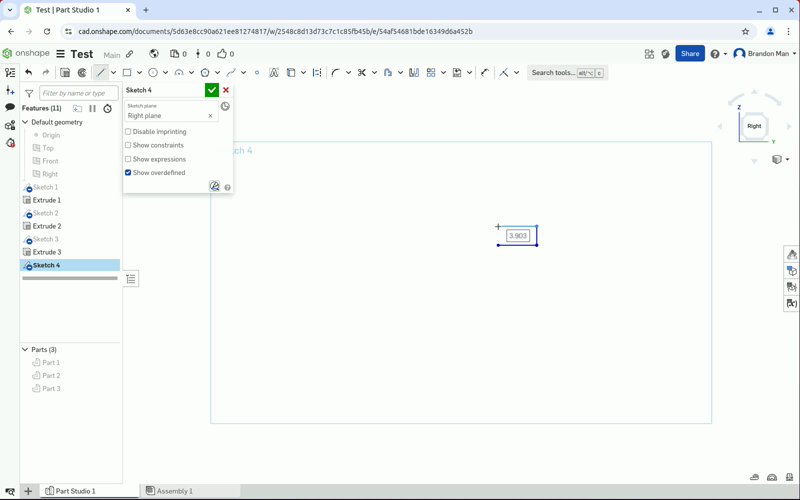
click(498, 226)
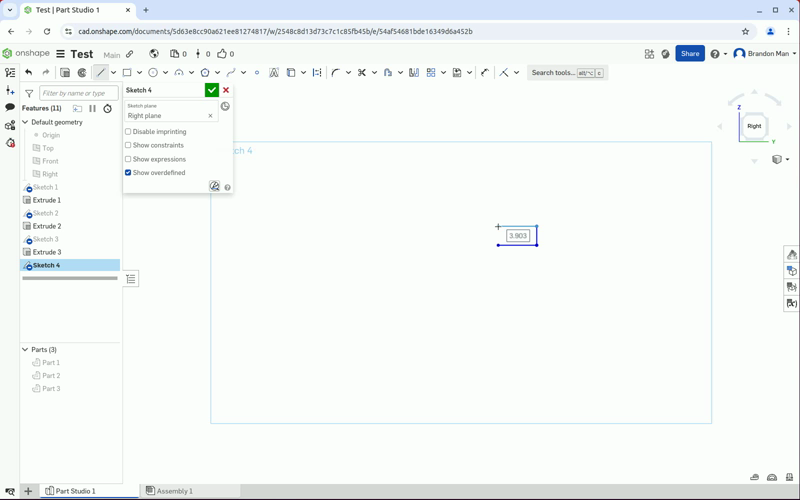
key_up(shift)
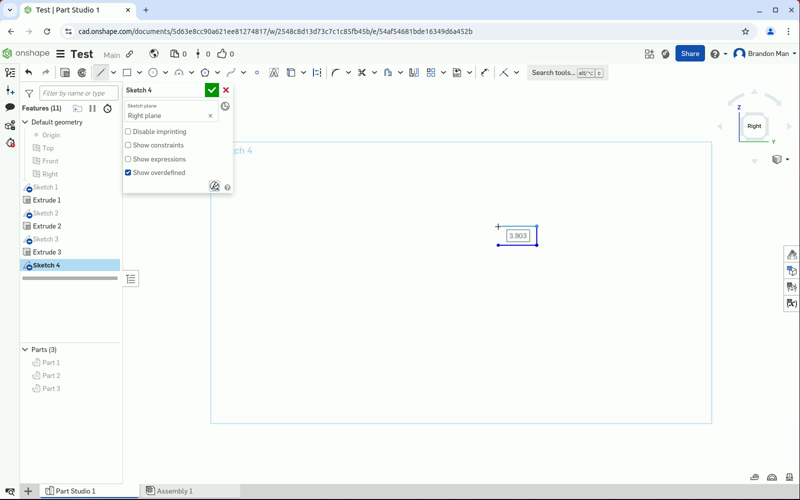
mouse_move(528, 226)
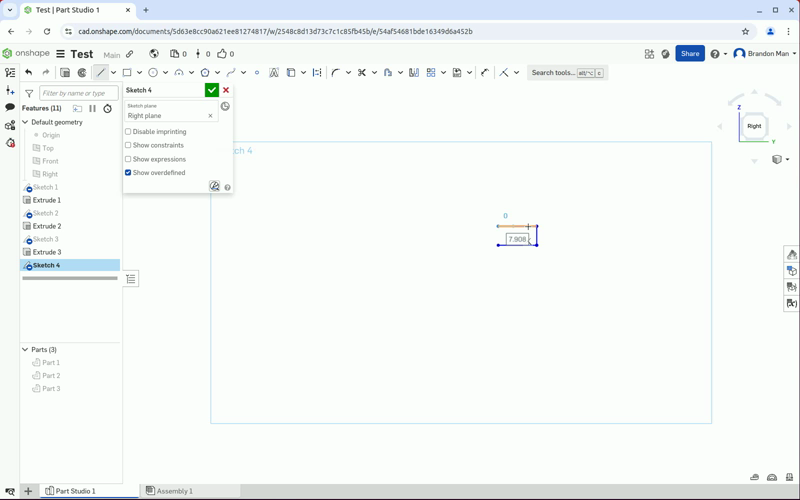
key_down(shift)
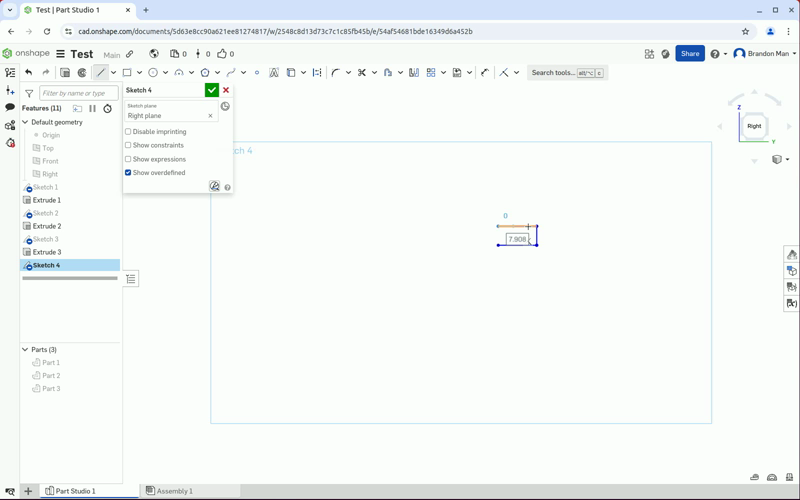
mouse_move(498, 245)
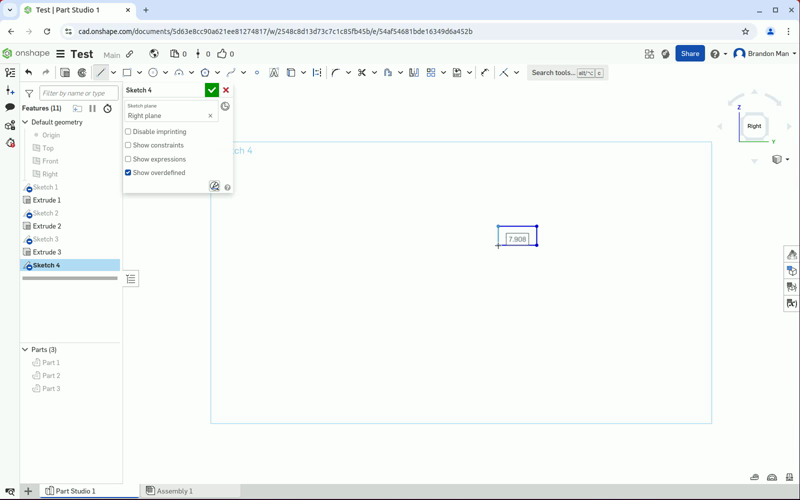
key_up(shift)
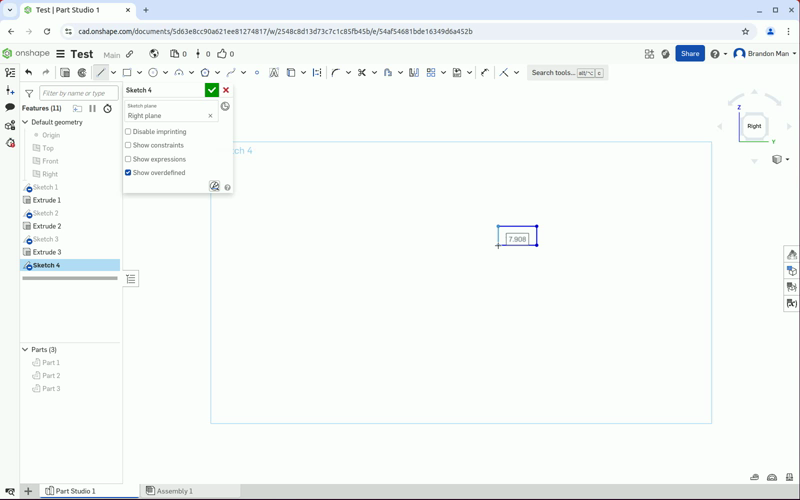
click(498, 245)
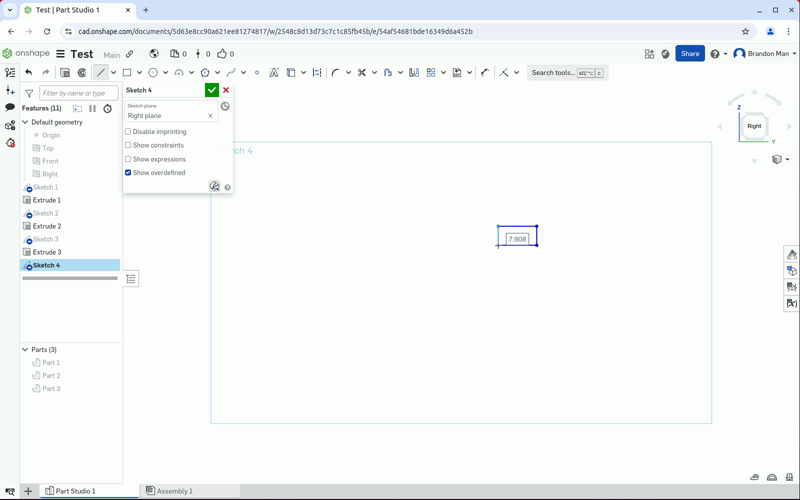
key(esc)
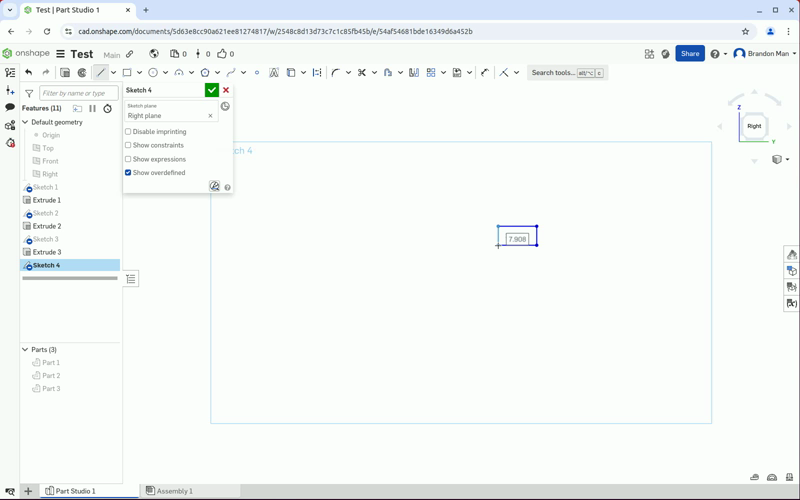
mouse_move(509, 230)
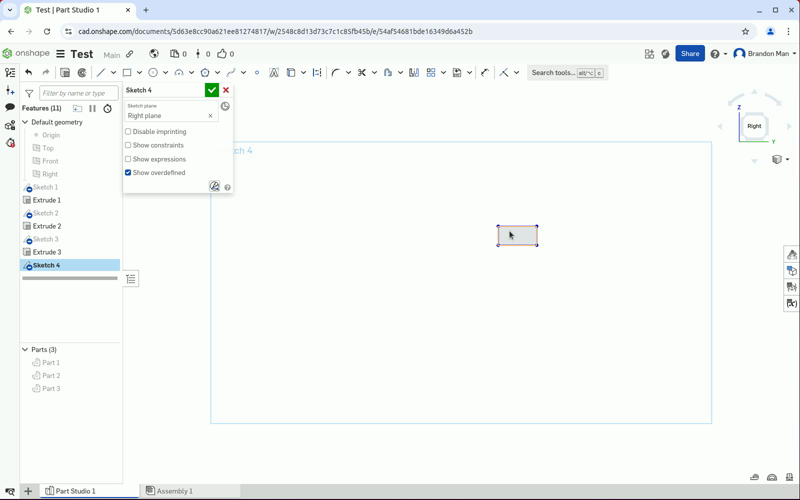
scroll(6)
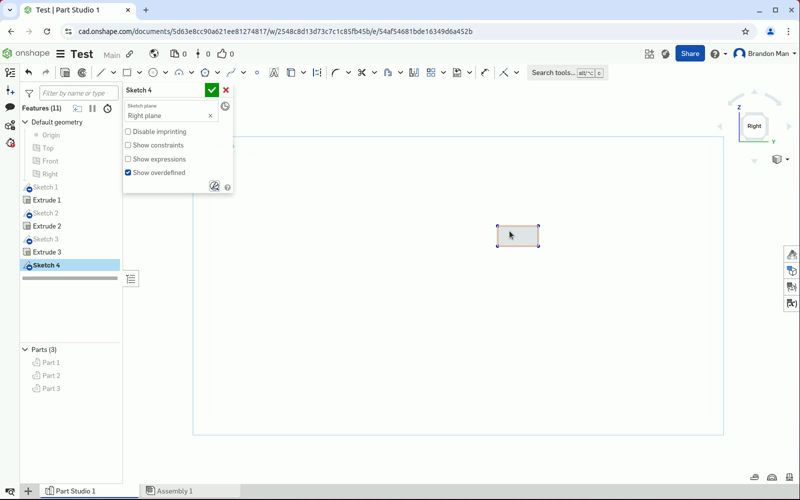
scroll(6)
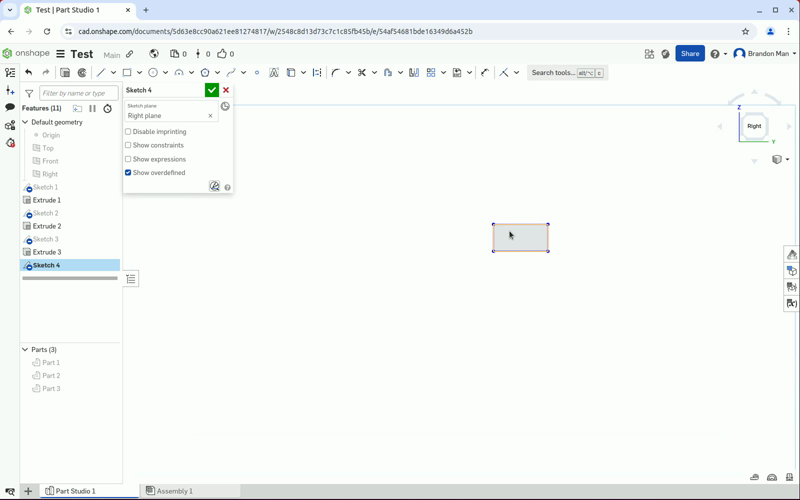
scroll(6)
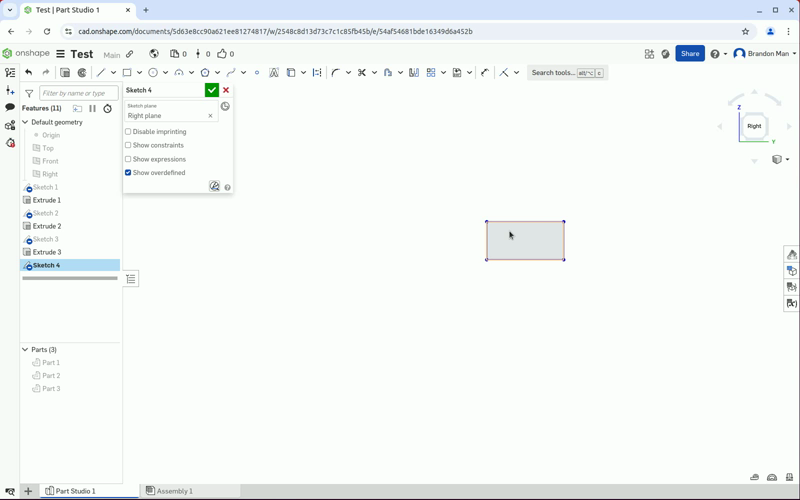
scroll(6)
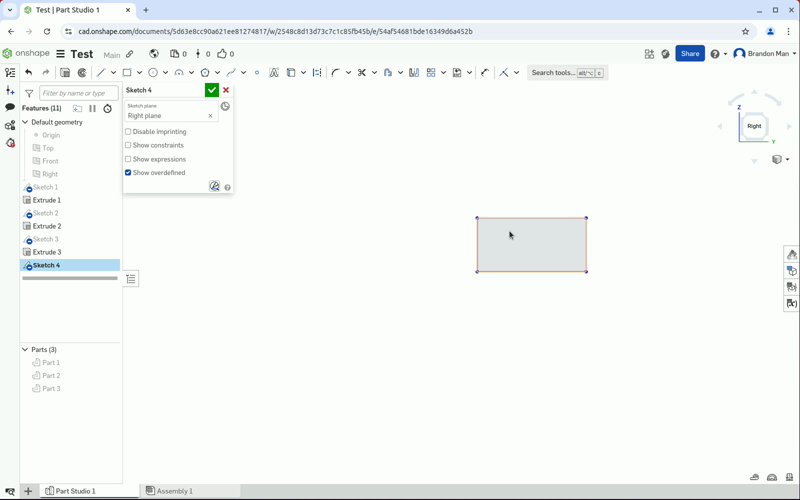
scroll(6)
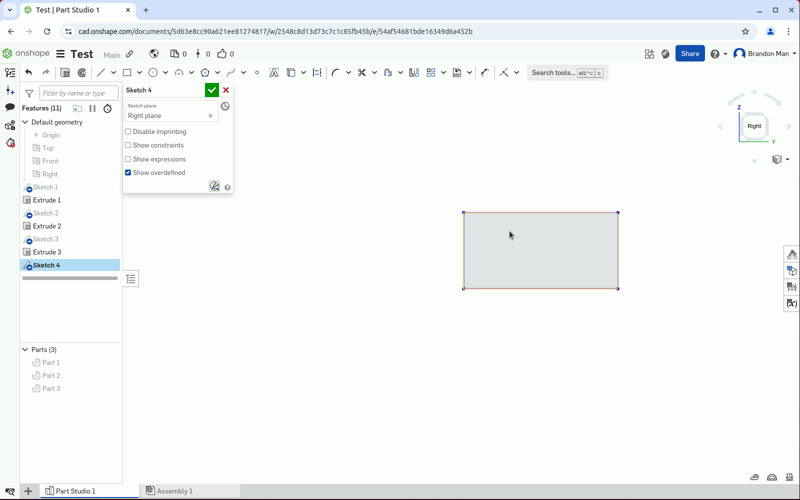
scroll(6)
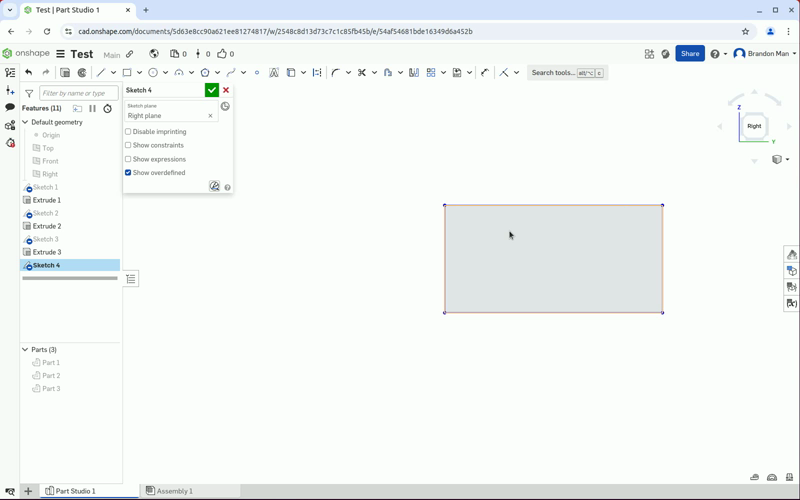
scroll(6)
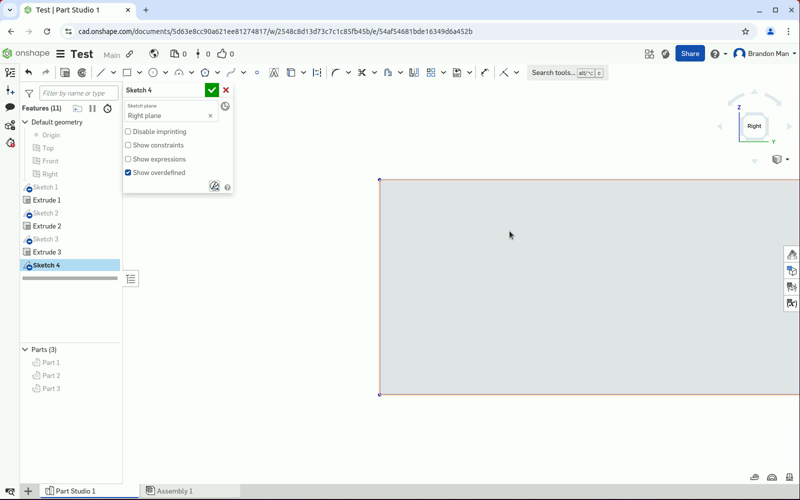
click(509, 230)
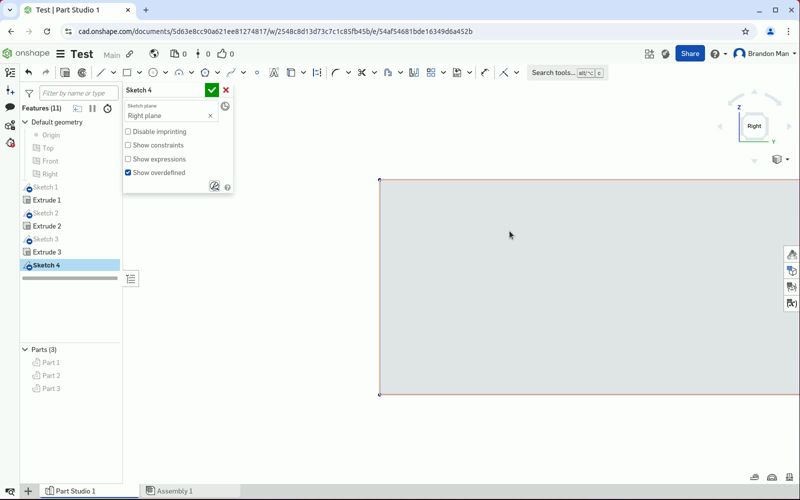
scroll(-6)
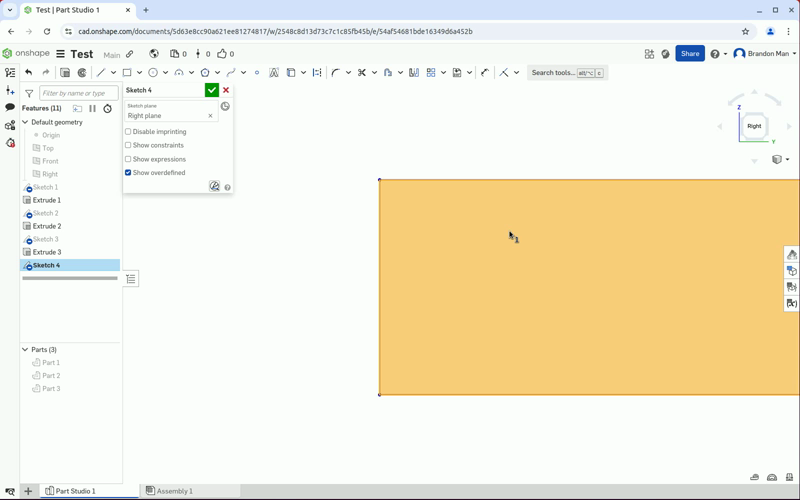
scroll(-6)
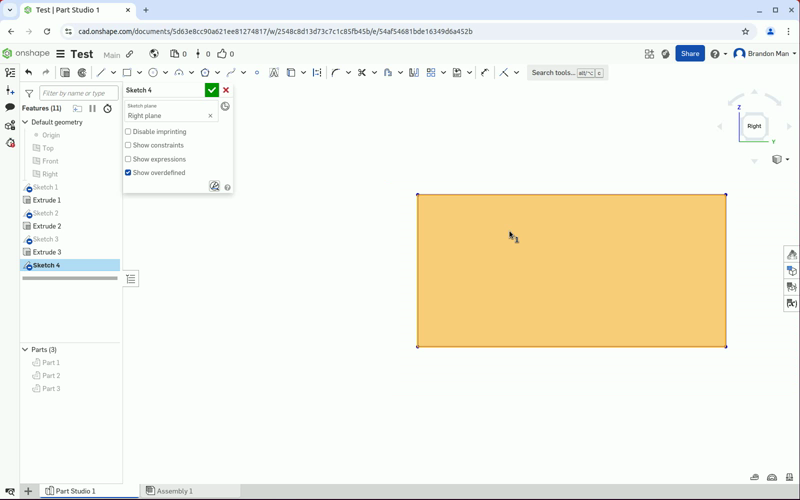
scroll(-6)
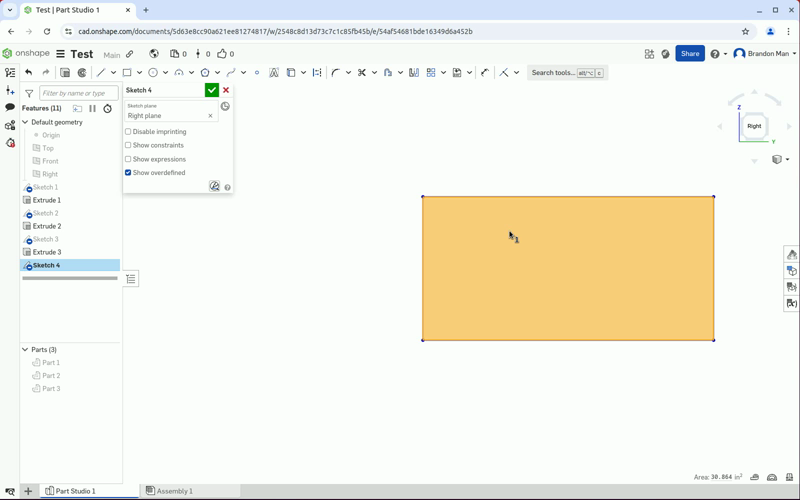
scroll(-6)
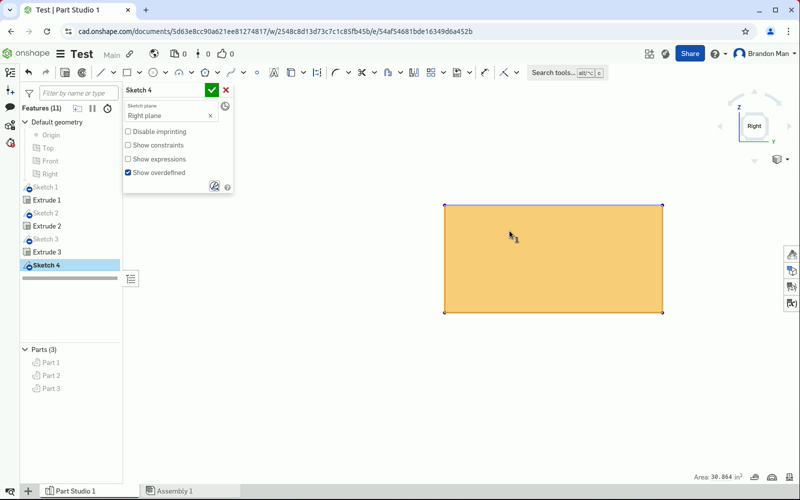
scroll(-6)
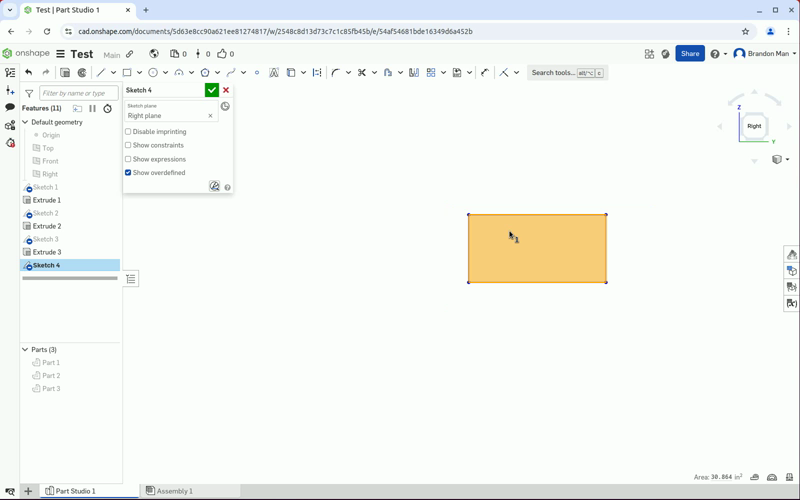
scroll(-6)
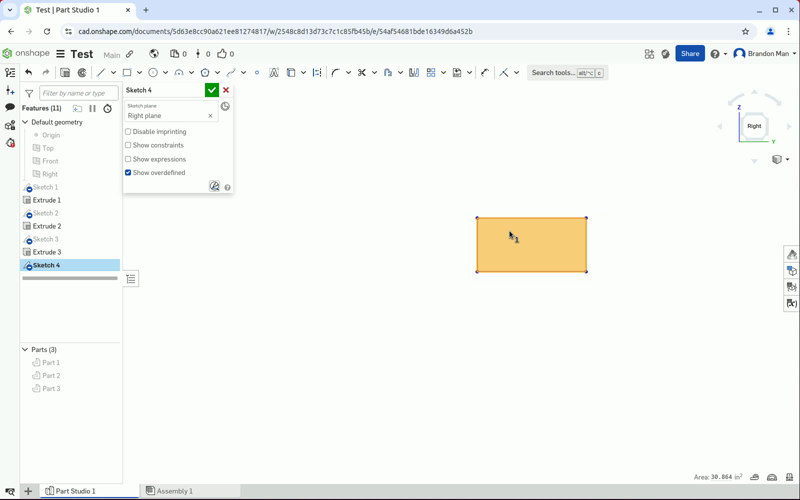
scroll(-6)
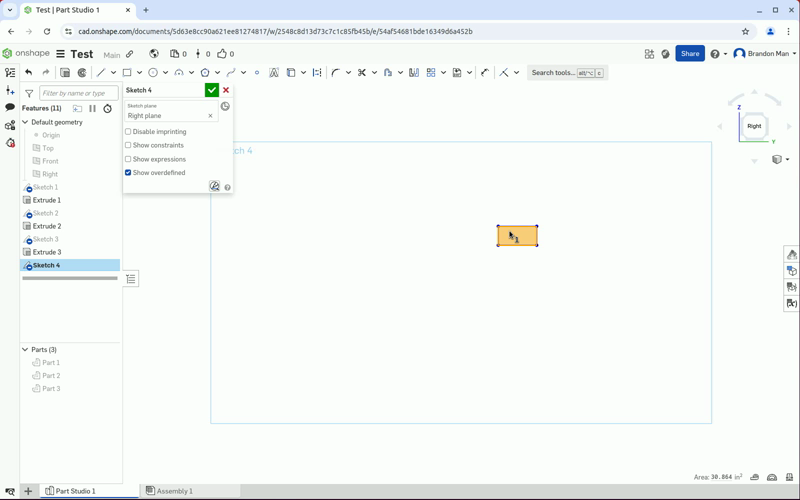
mouse_move(73, 352)
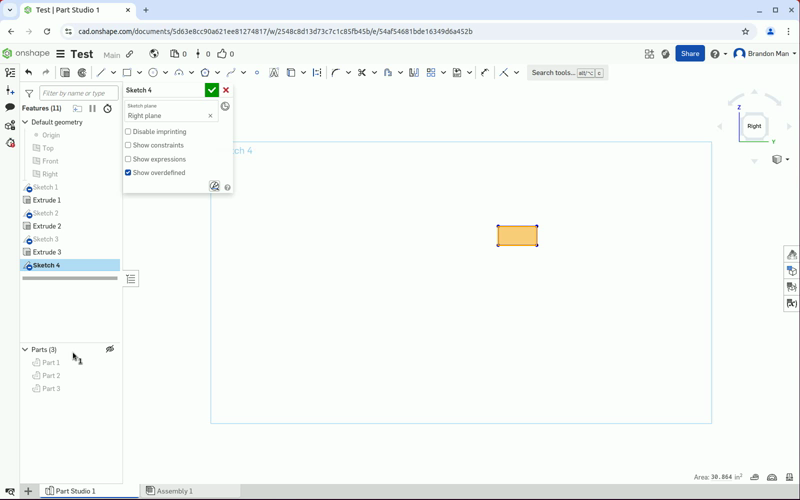
key(shift+y)
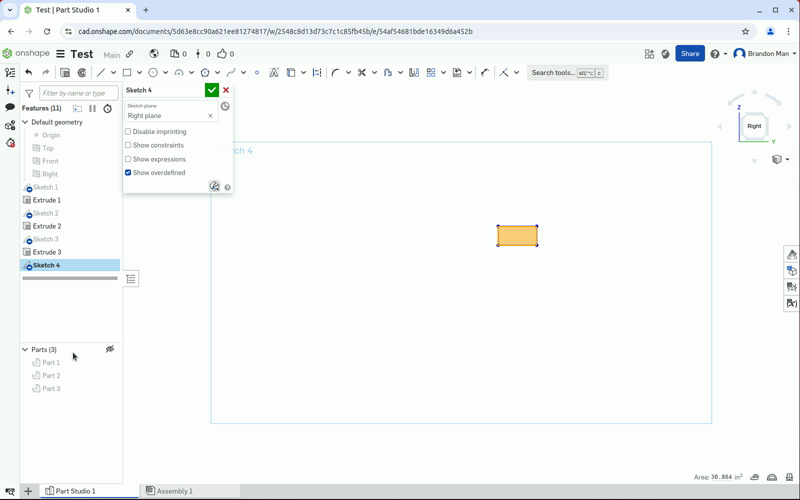
key(shift+e)
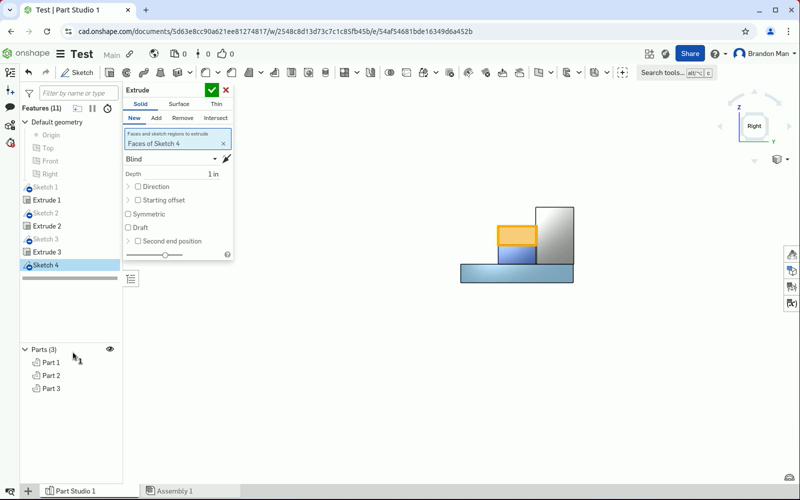
mouse_move(143, 106)
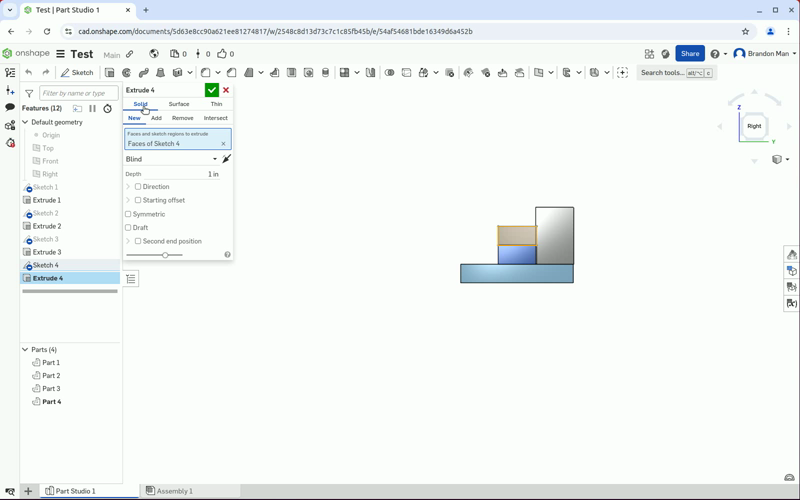
click(143, 106)
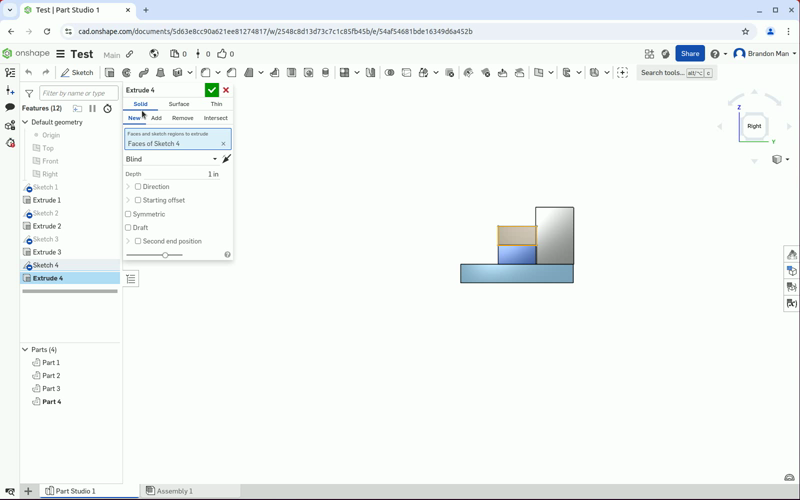
mouse_move(137, 120)
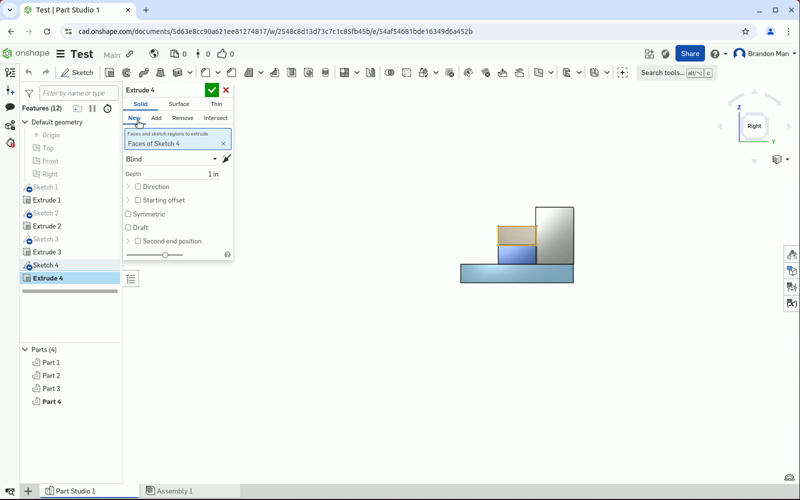
click(137, 120)
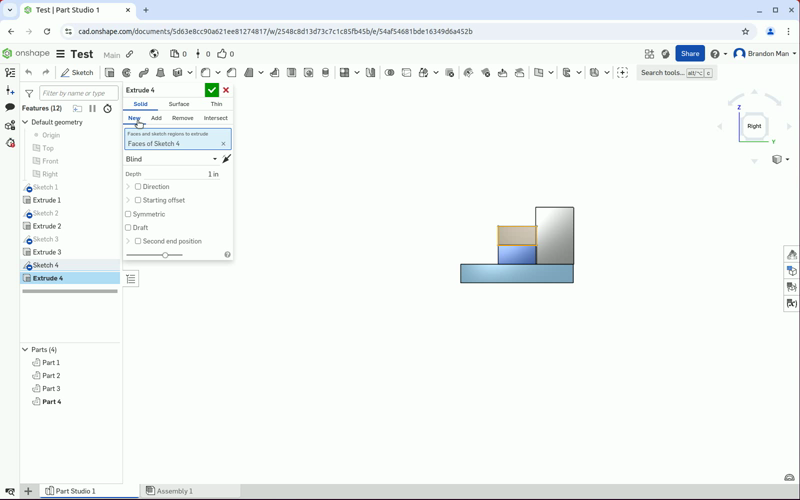
key(tab, 4)
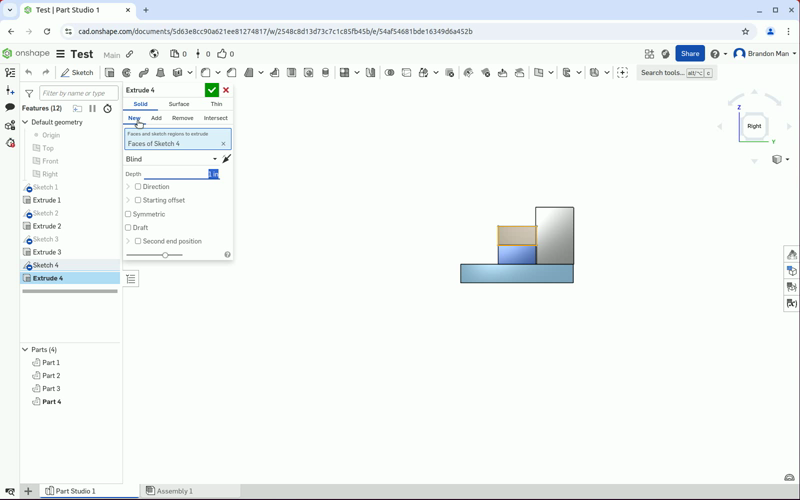
text(15.405)
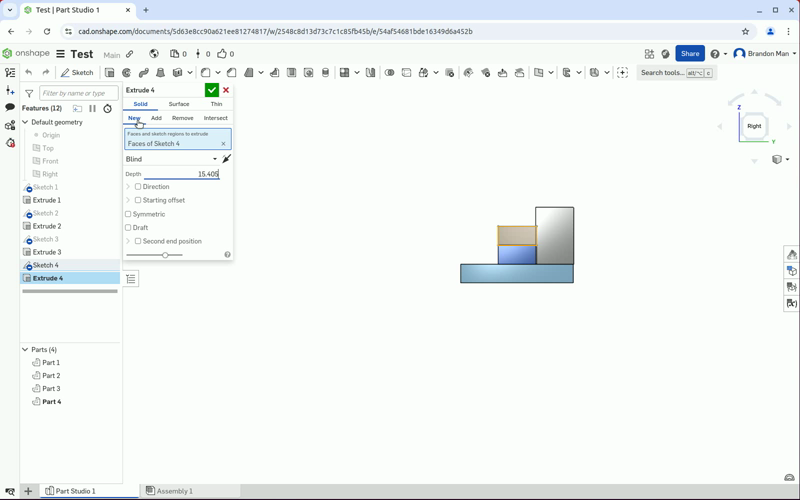
key(enter)
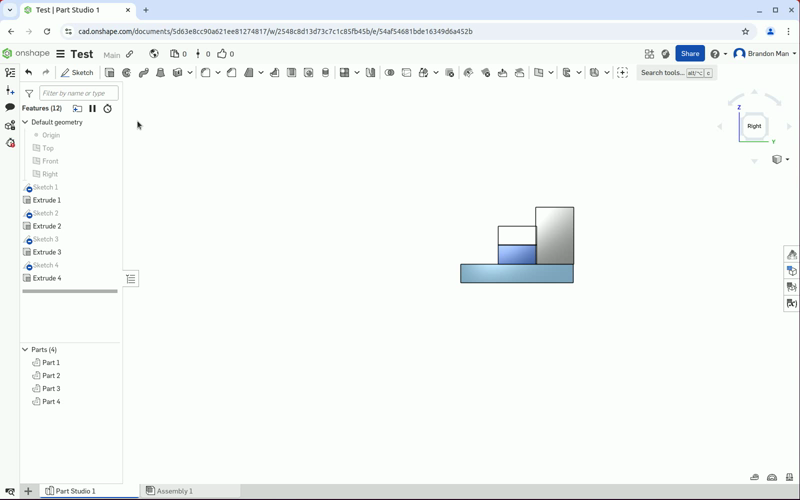
key(shift+h)
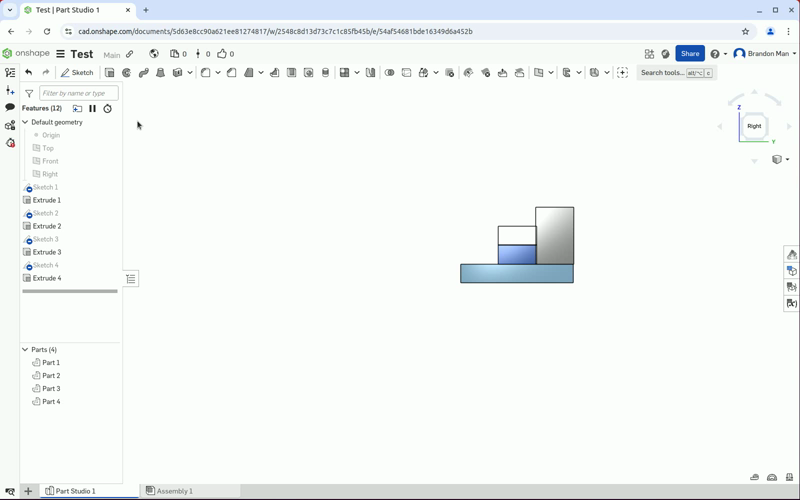
key(shift+h)
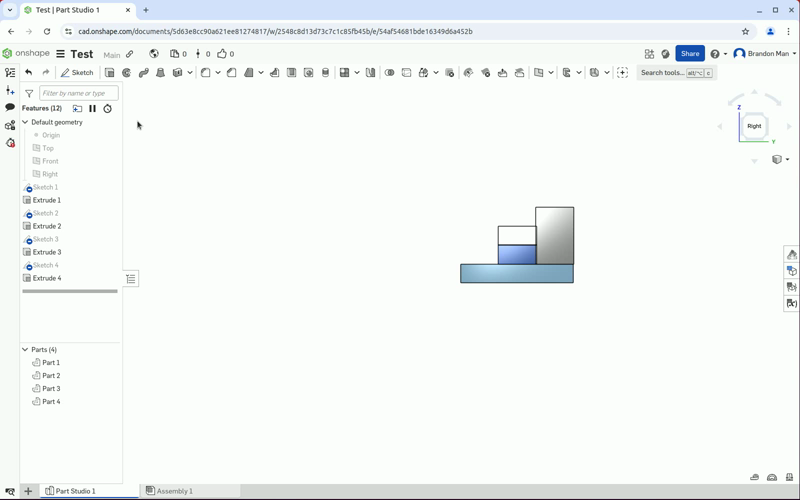
mouse_move(73, 189)
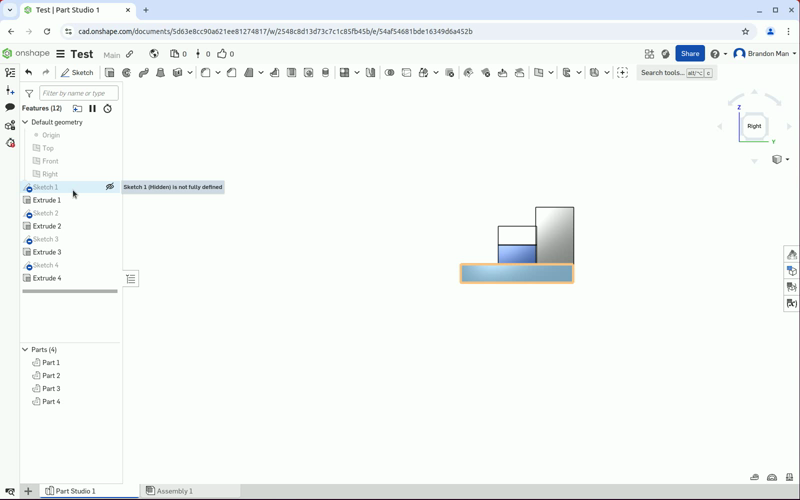
click(73, 189)
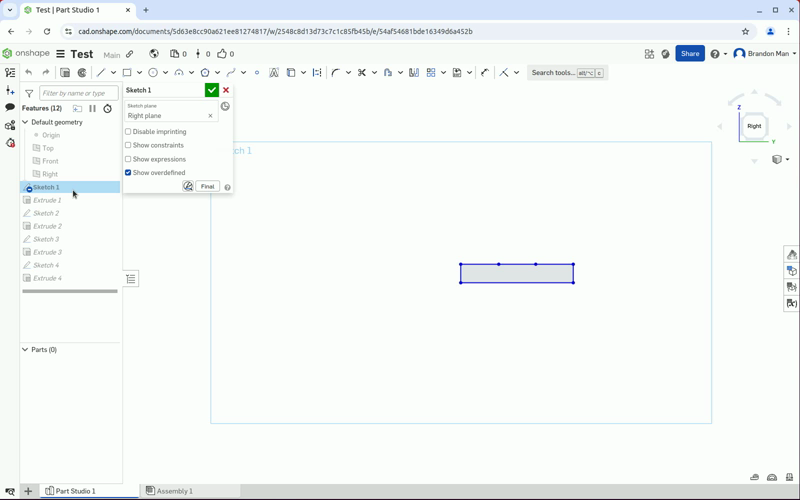
mouse_move(229, 92)
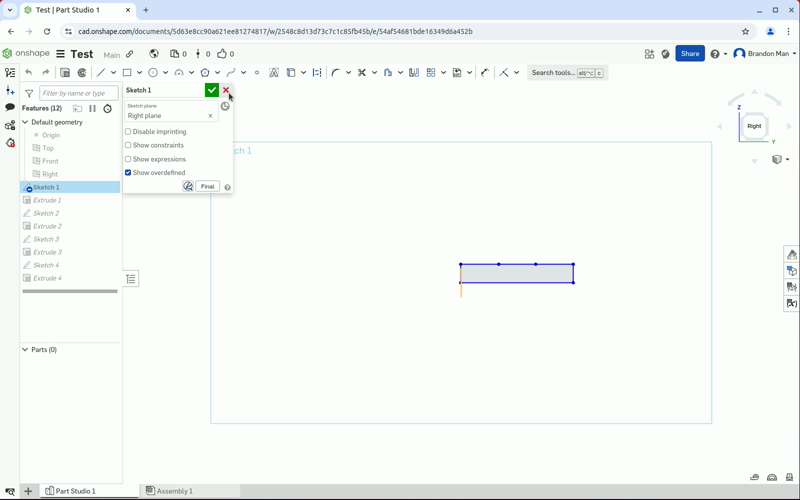
click(229, 92)
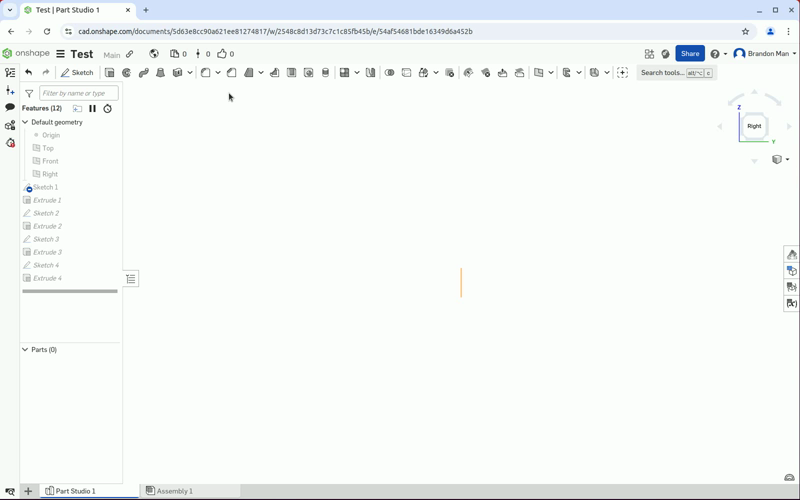
mouse_move(73, 352)
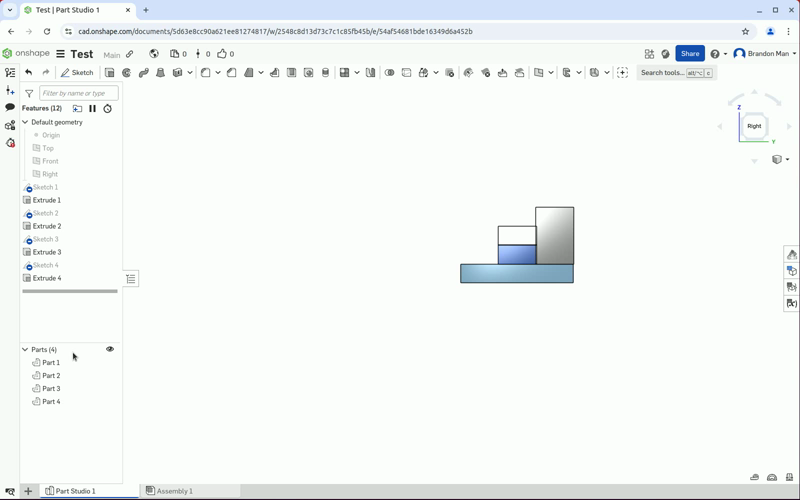
key(y)
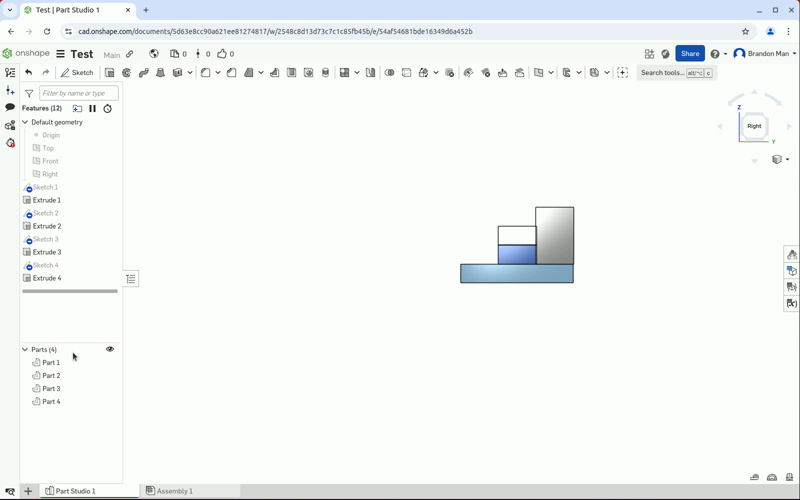
key(shift+p)
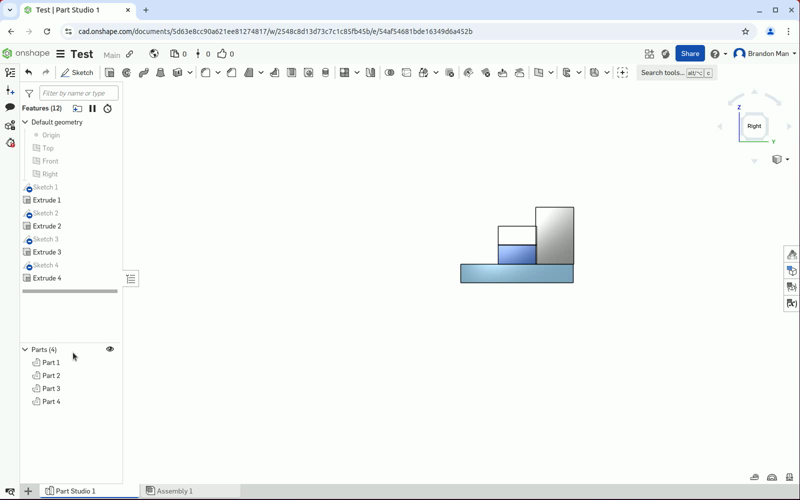
key(space)
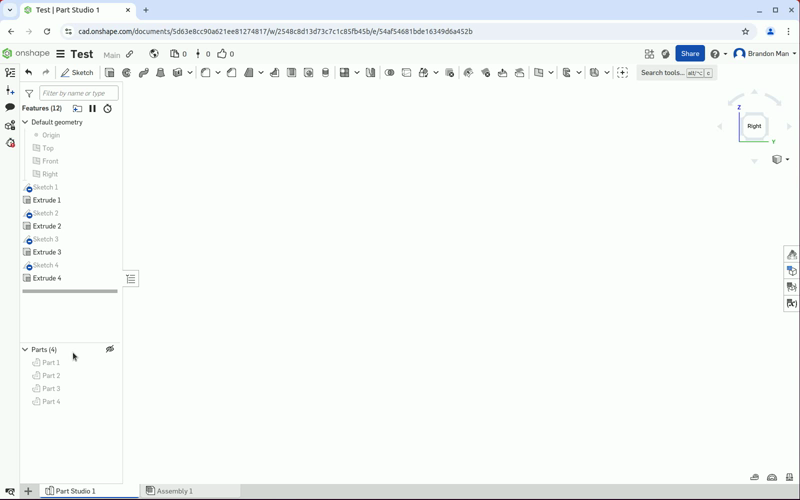
key_down(shift)
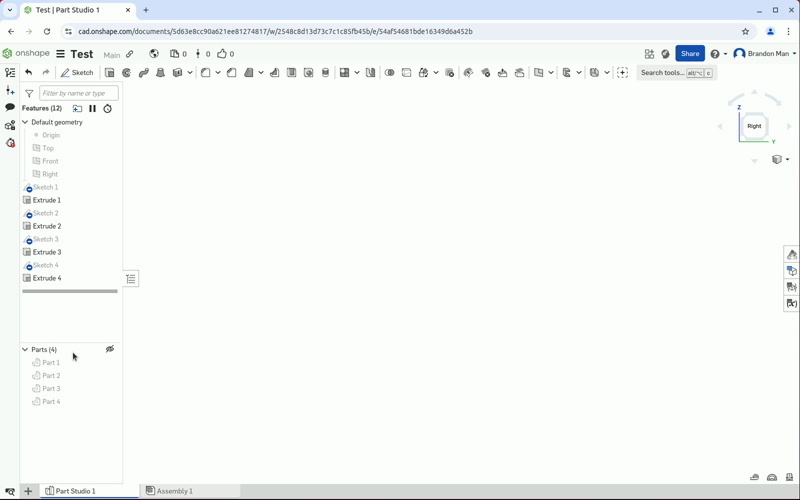
key(right)
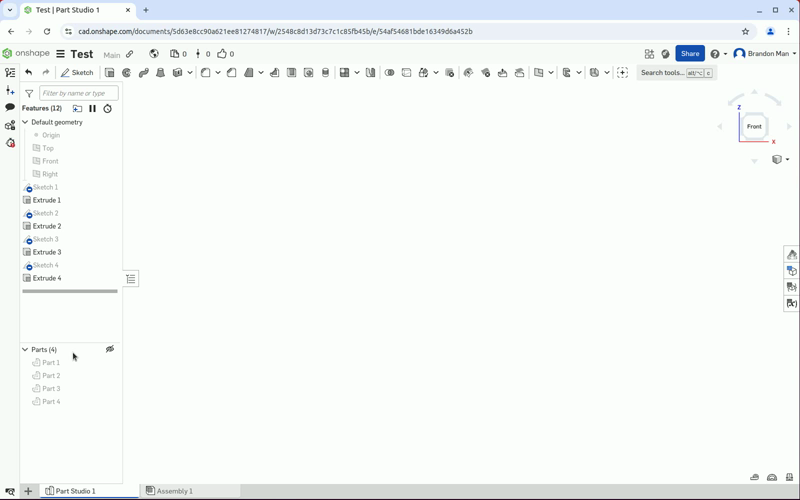
key_up(shift)
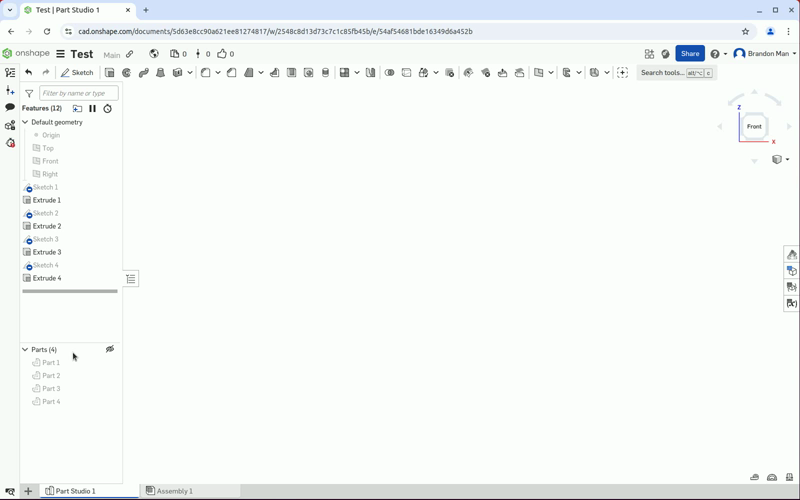
mouse_move(73, 352)
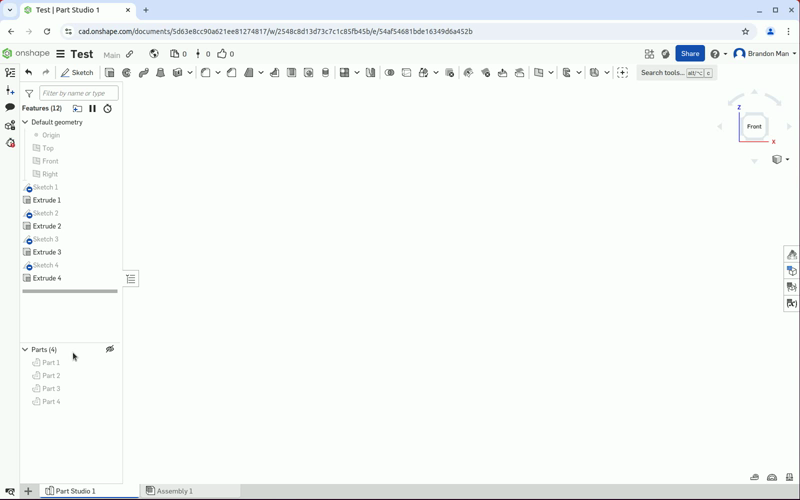
key(shift+y)
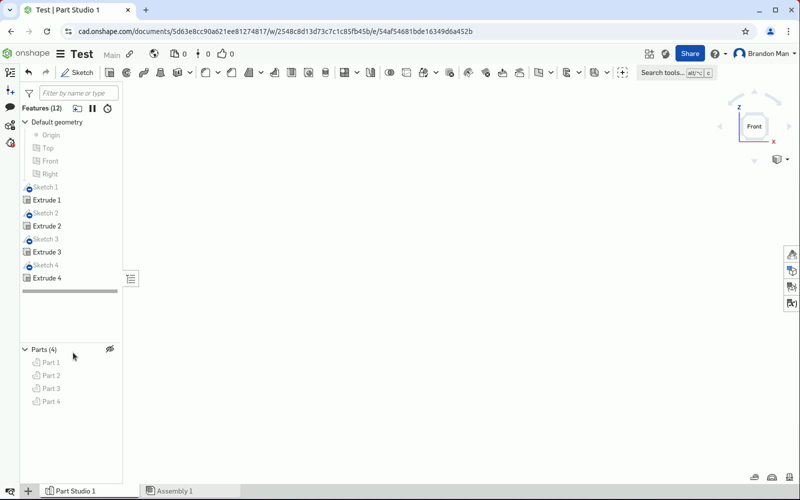
key(shift+s)
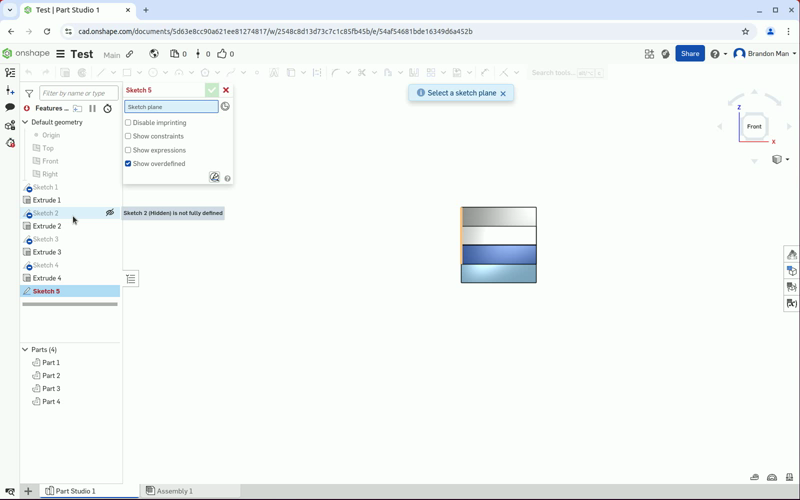
scroll(3)
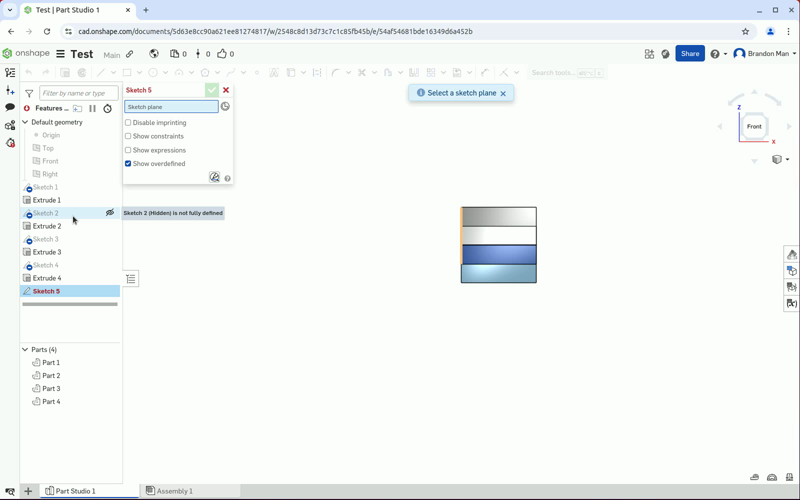
mouse_move(73, 163)
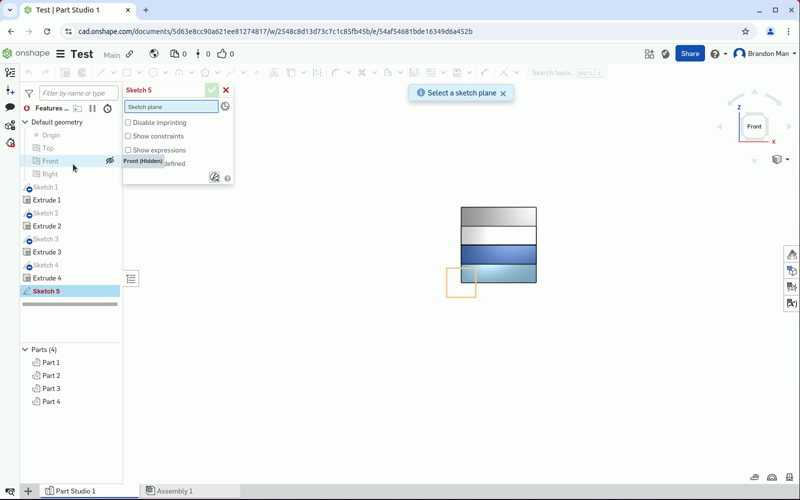
click(73, 163)
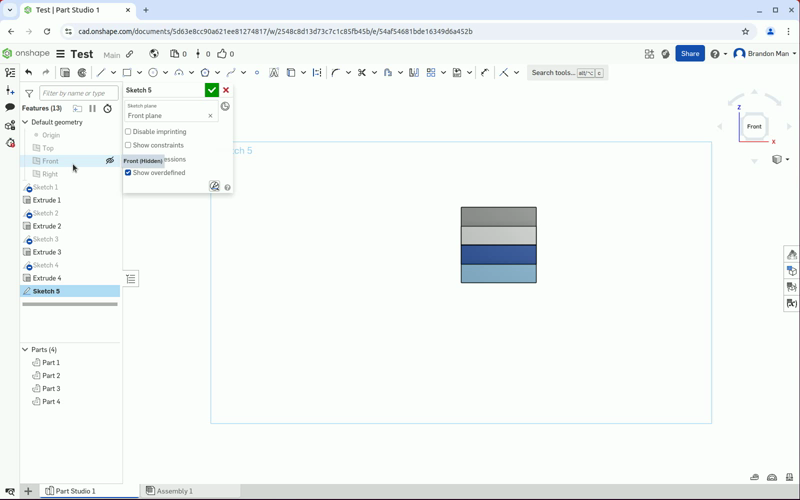
mouse_move(73, 352)
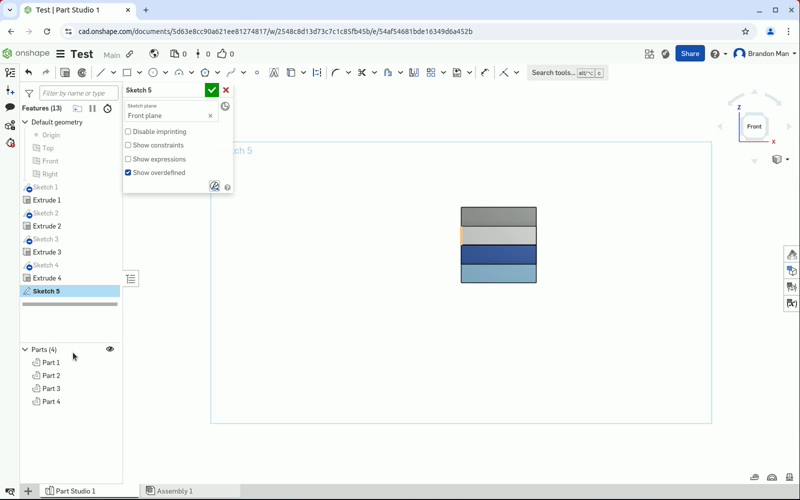
key(y)
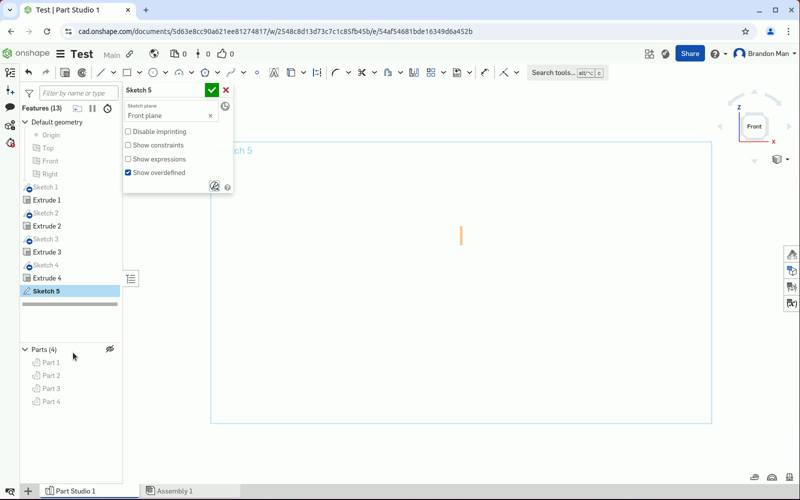
key(l)
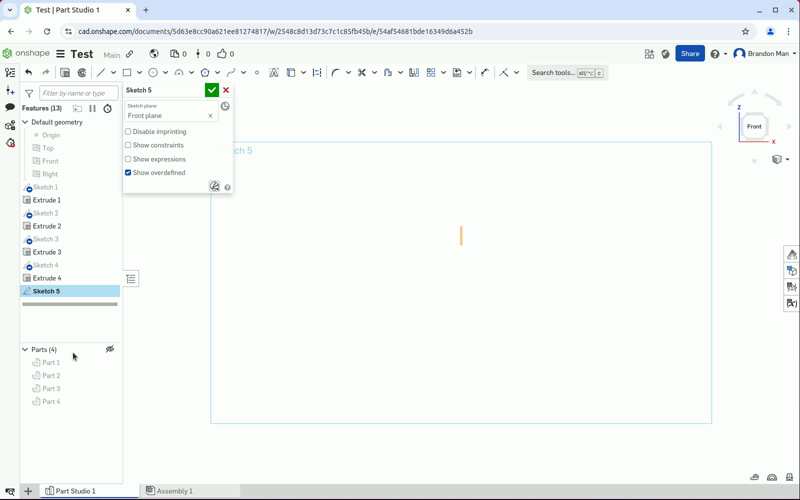
key_down(shift)
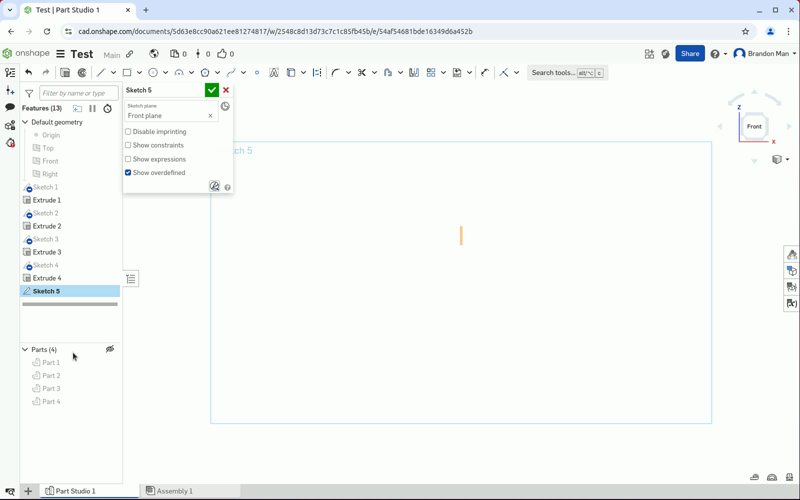
mouse_move(460, 207)
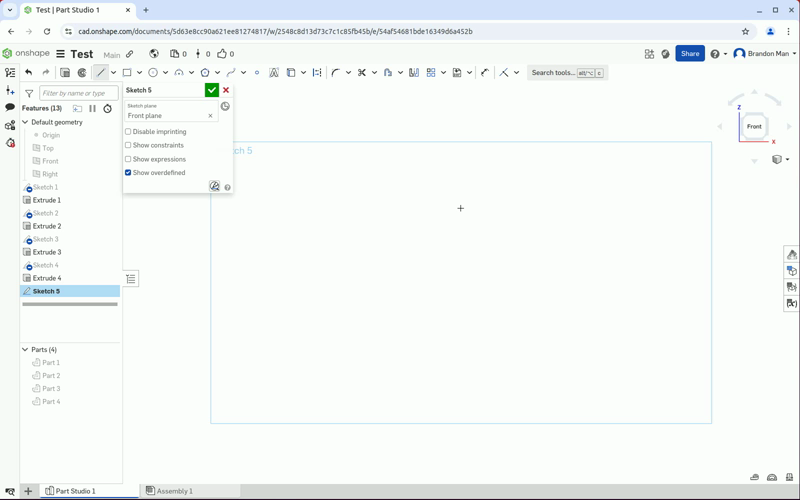
click(460, 207)
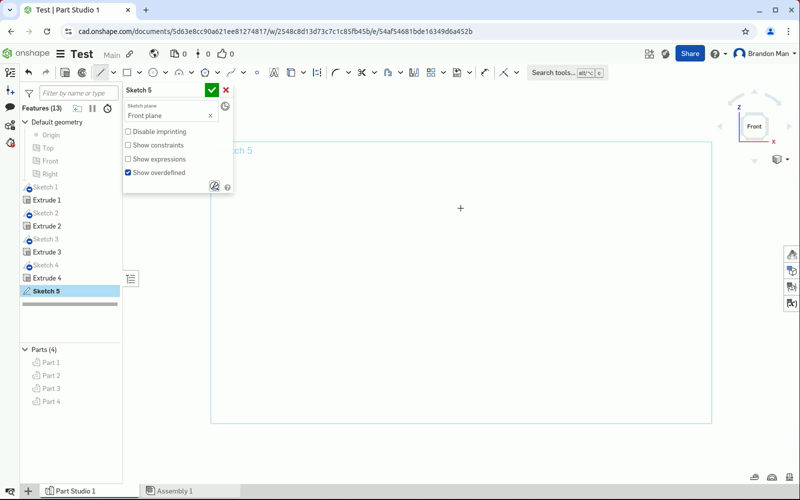
key_up(shift)
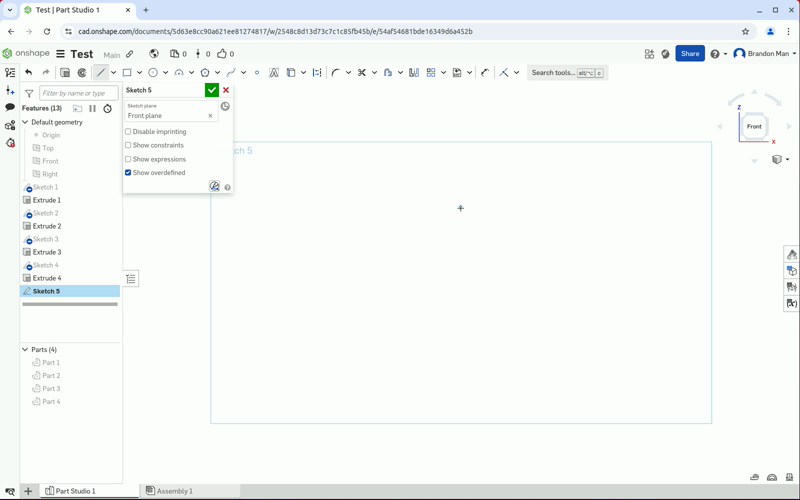
key_down(shift)
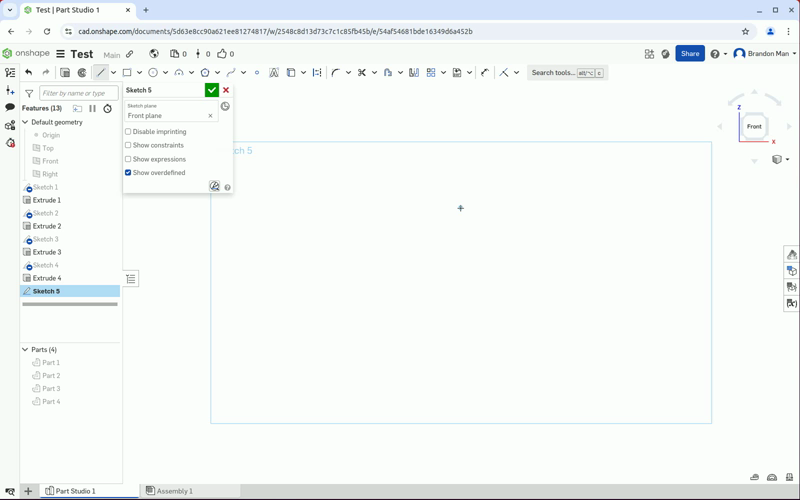
mouse_move(536, 264)
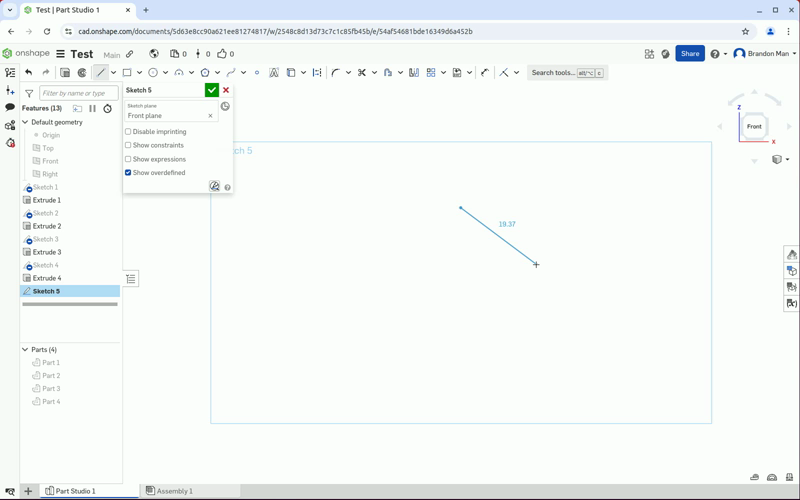
click(536, 264)
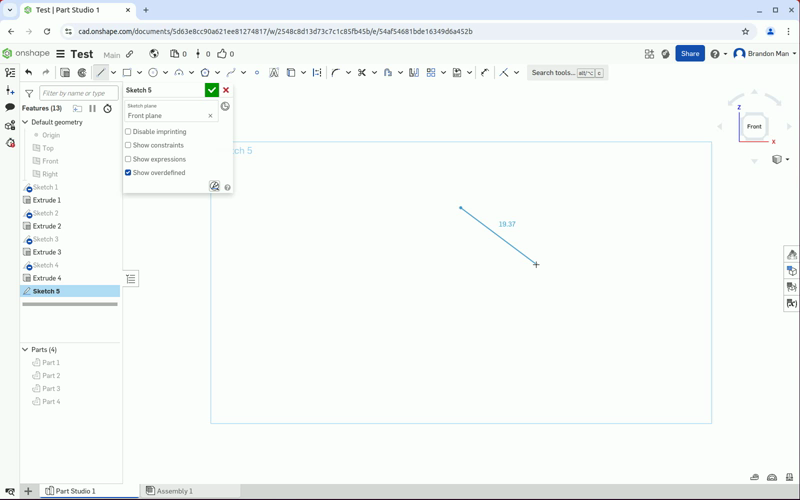
key_up(shift)
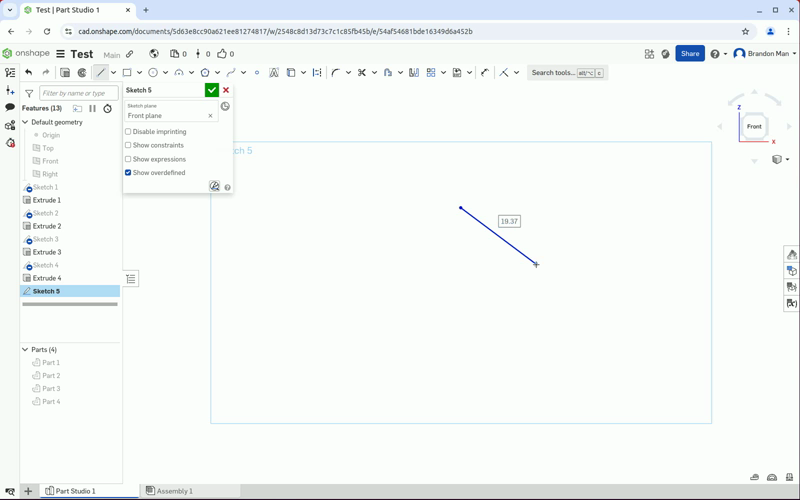
key_down(shift)
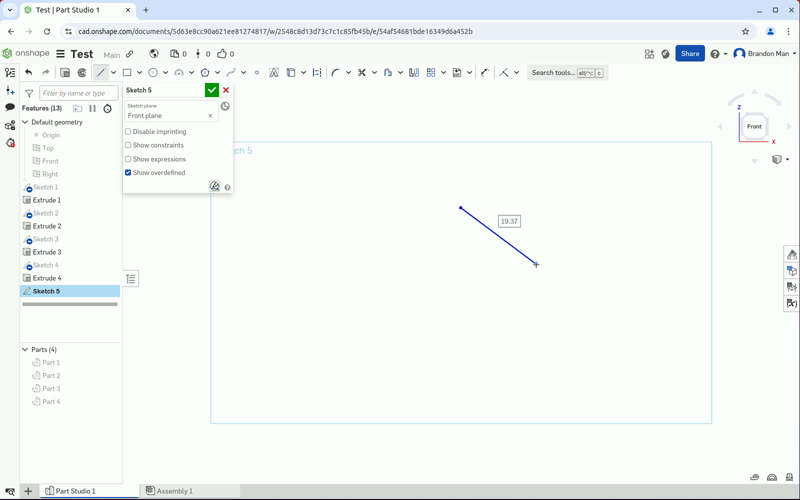
mouse_move(566, 264)
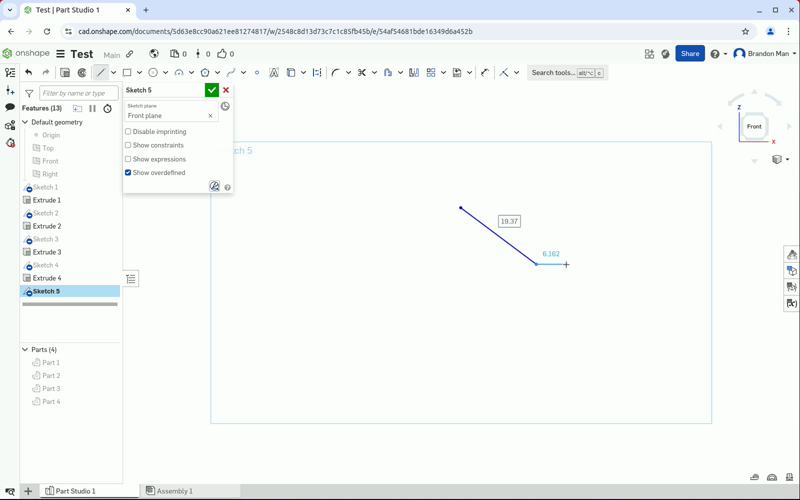
mouse_move(536, 207)
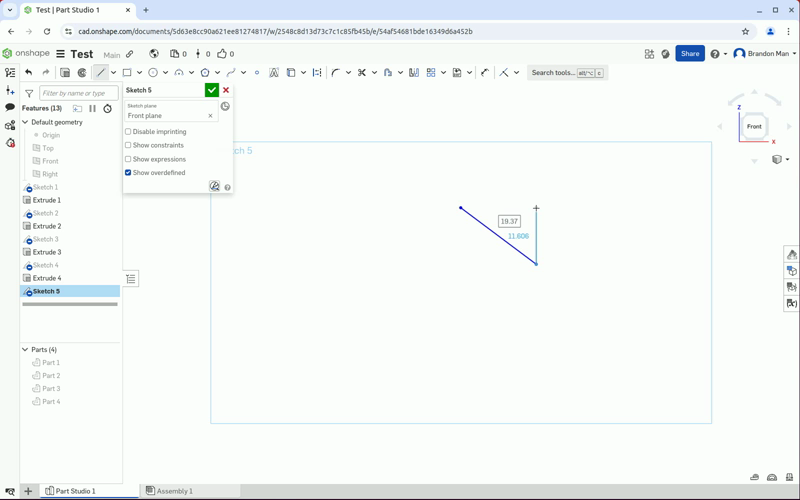
click(536, 207)
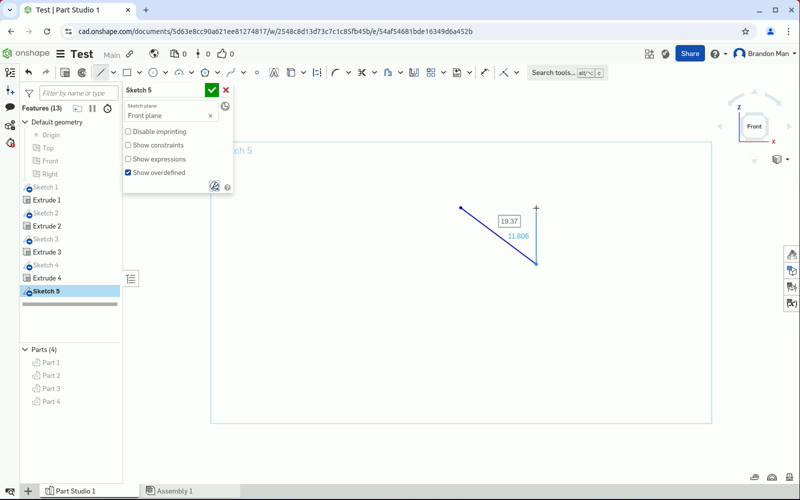
key_up(shift)
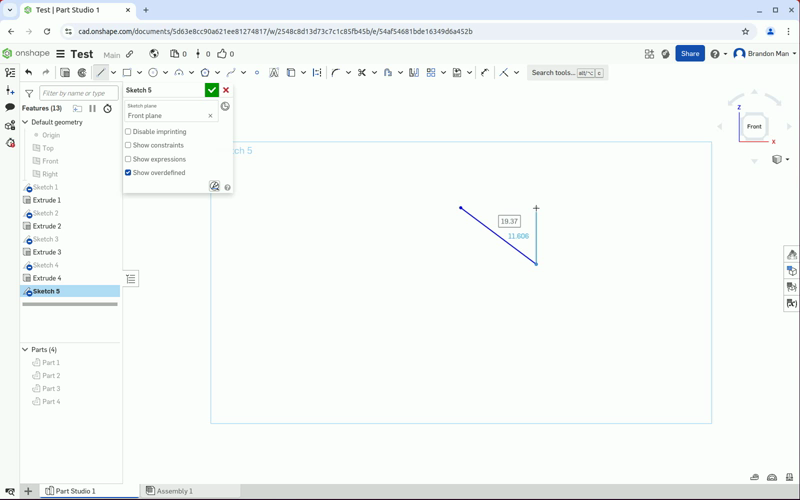
key_down(shift)
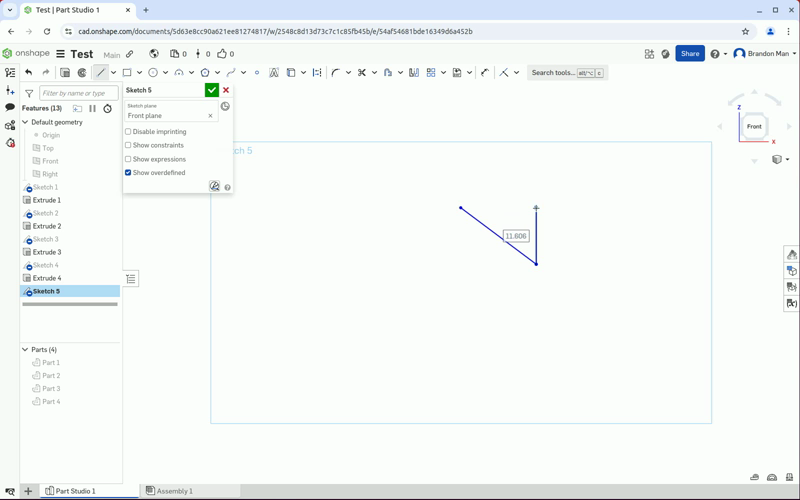
mouse_move(460, 207)
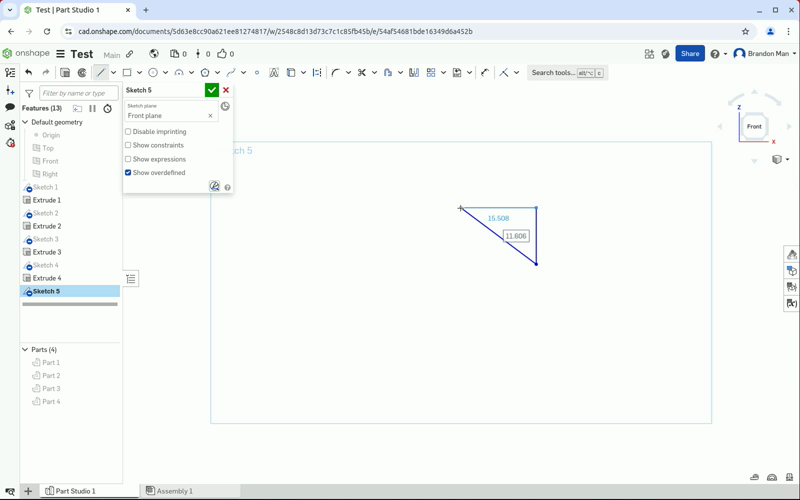
key_up(shift)
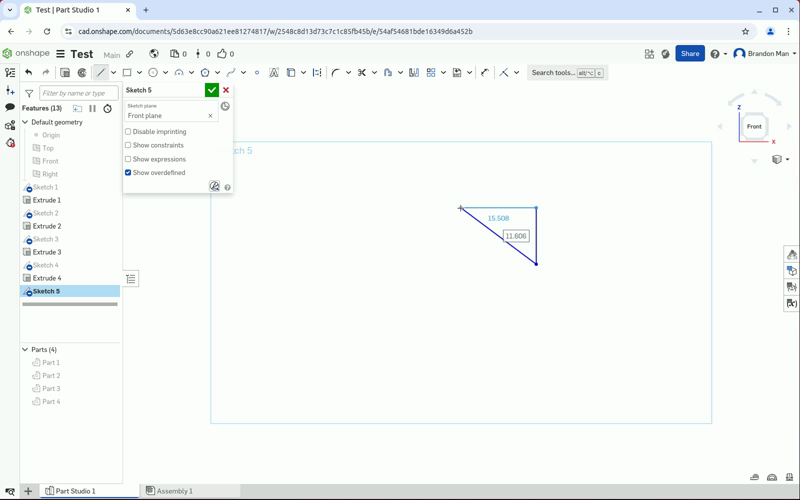
click(460, 207)
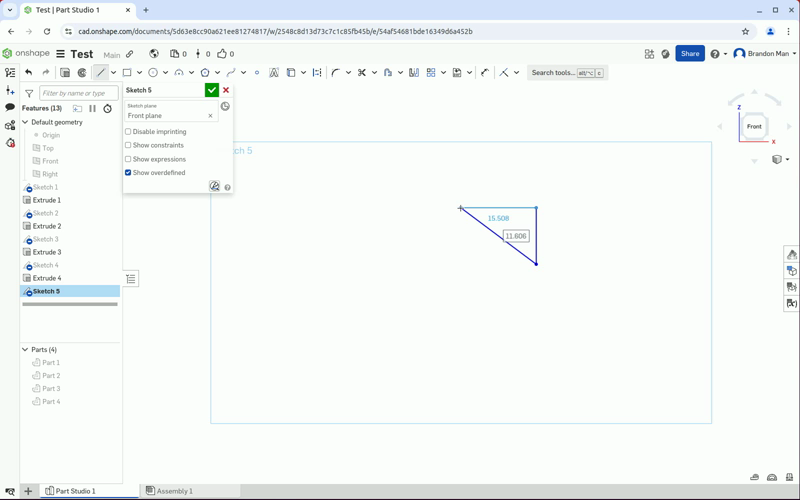
key(esc)
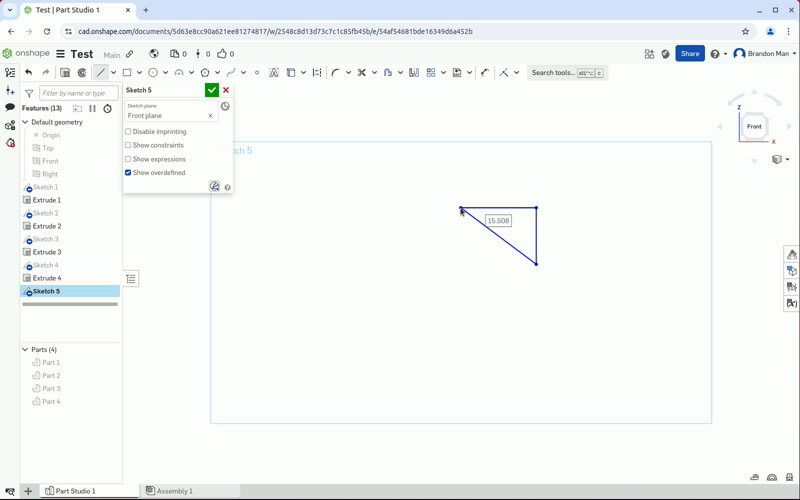
mouse_move(480, 212)
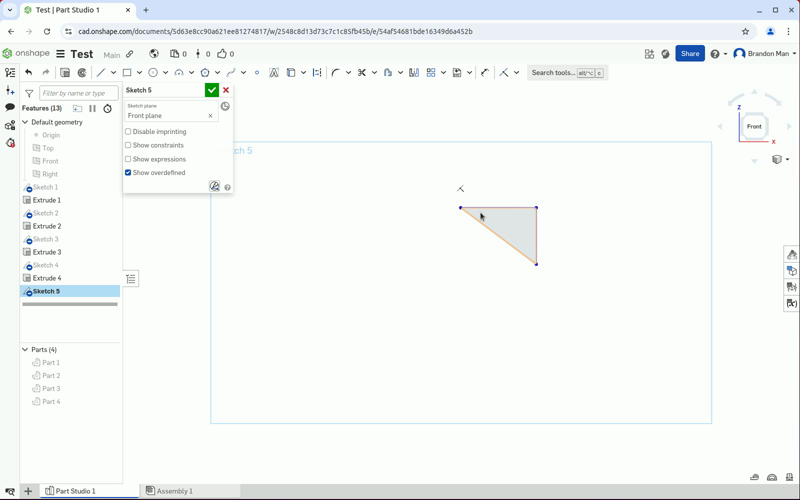
click(480, 212)
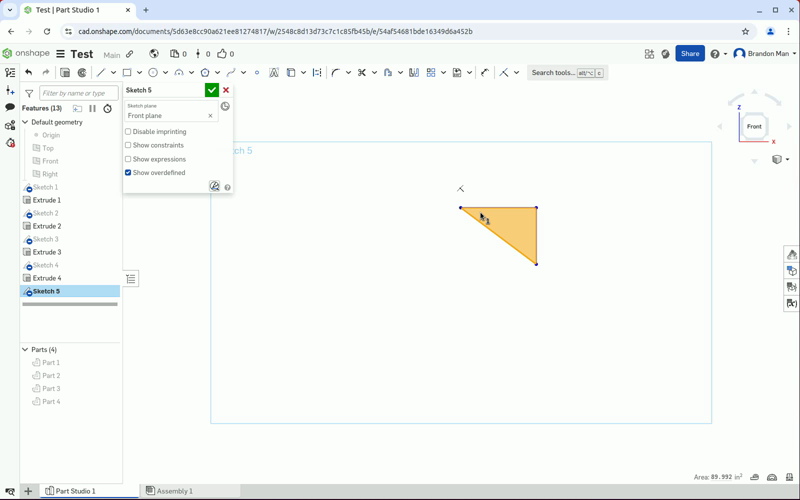
mouse_move(73, 352)
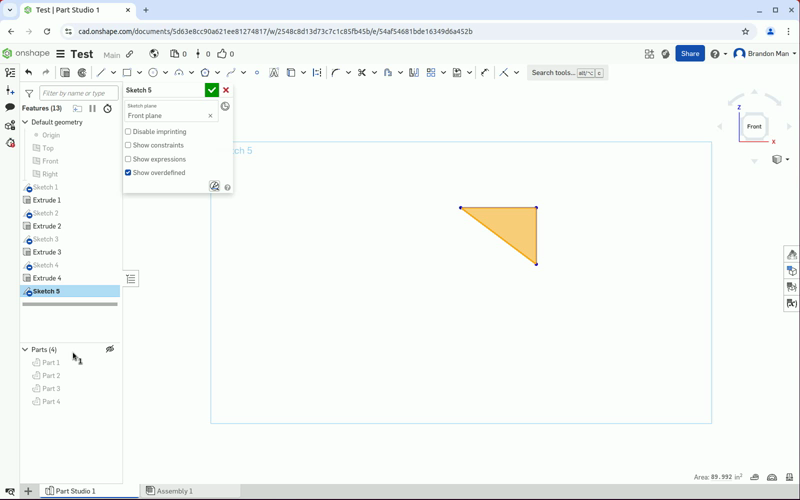
key(shift+y)
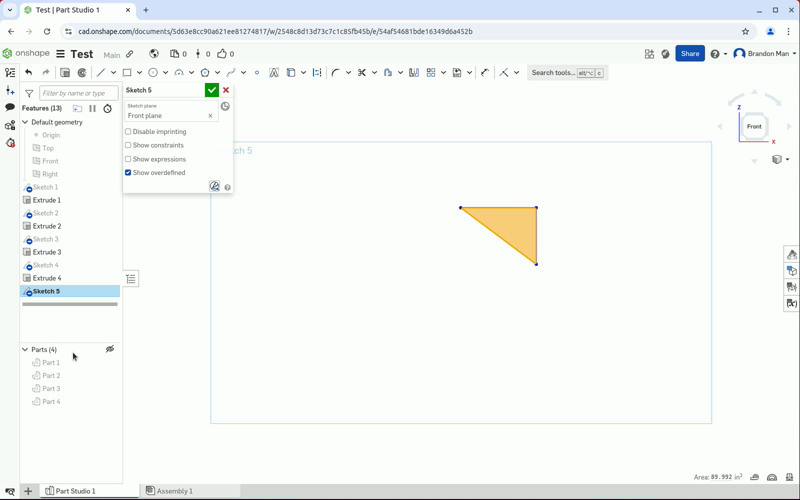
key(shift+e)
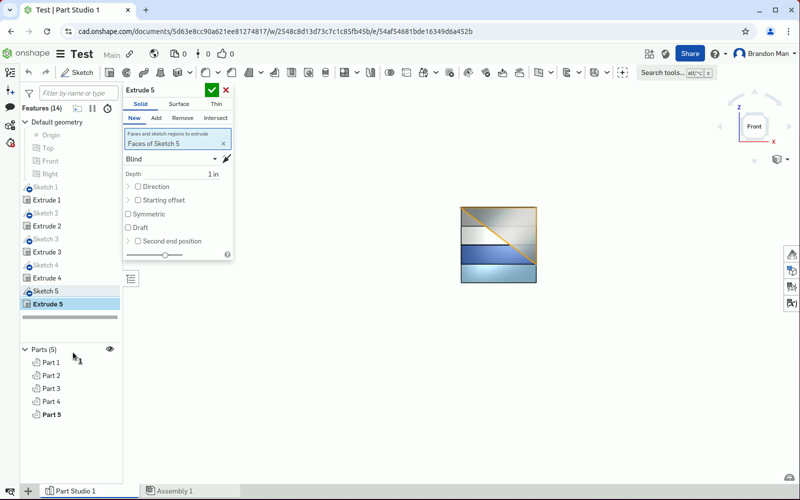
mouse_move(143, 106)
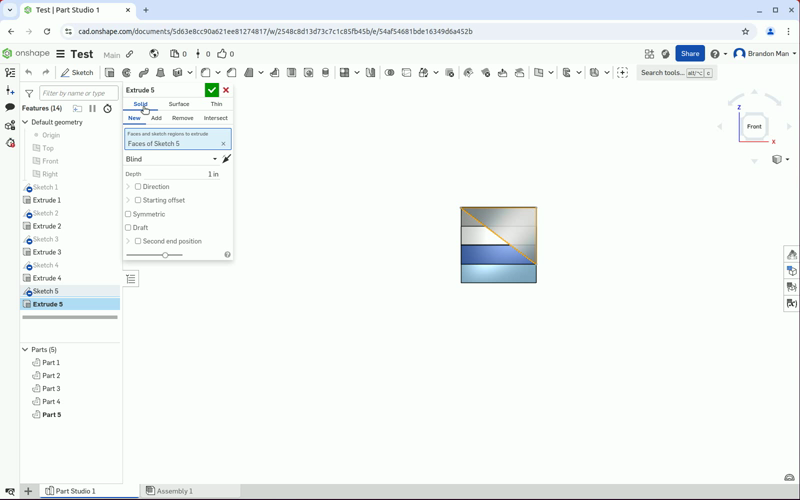
click(143, 106)
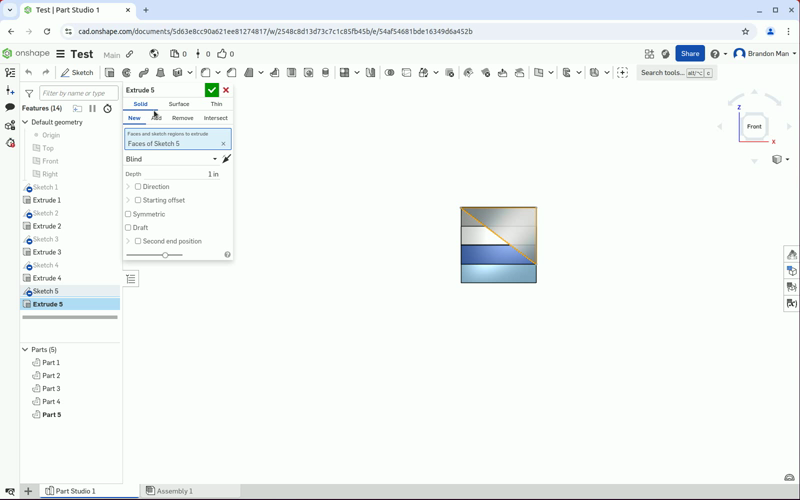
mouse_move(186, 120)
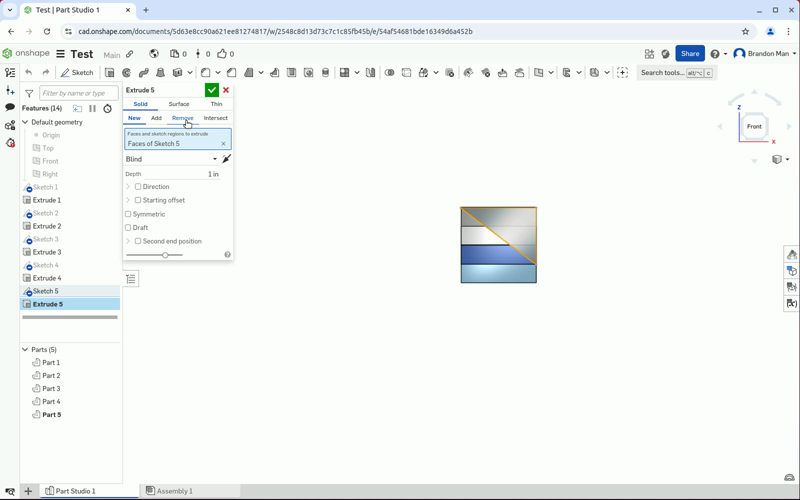
click(186, 120)
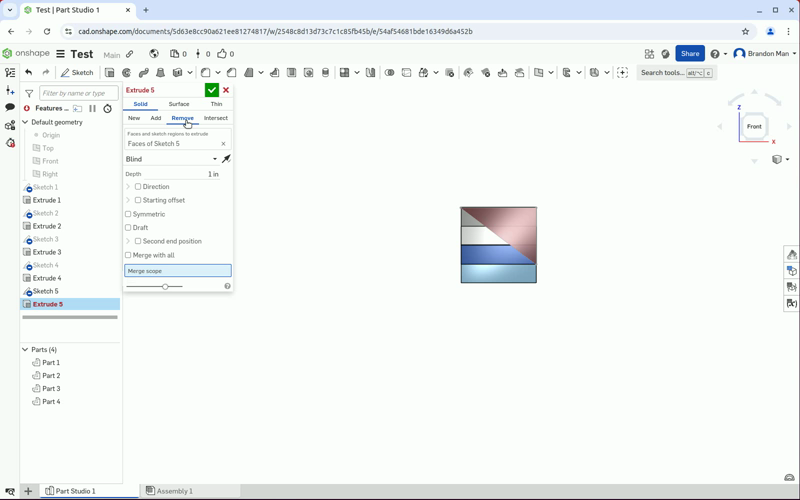
key(tab, 4)
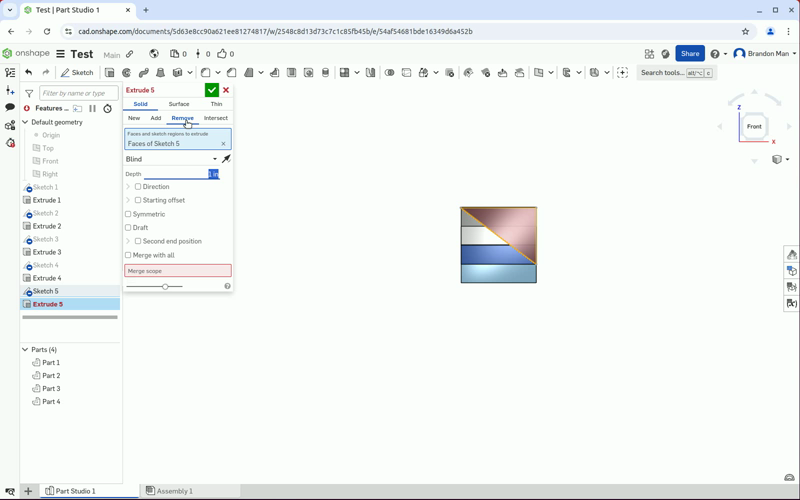
text(23.108)
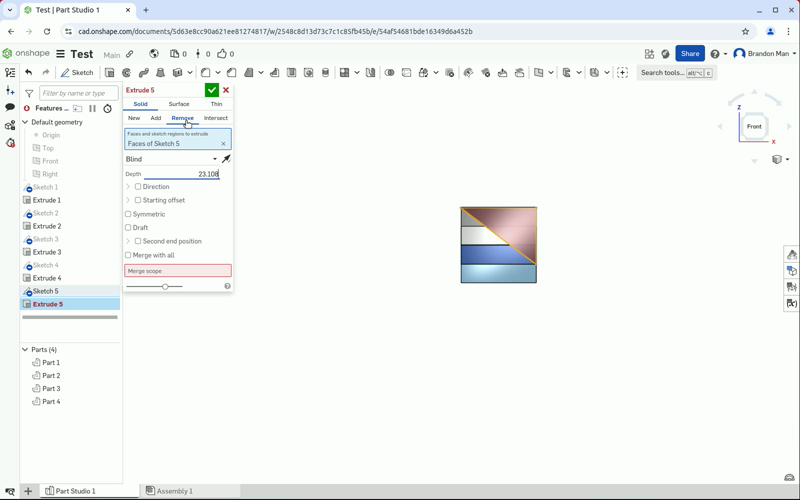
key(tab, 6)
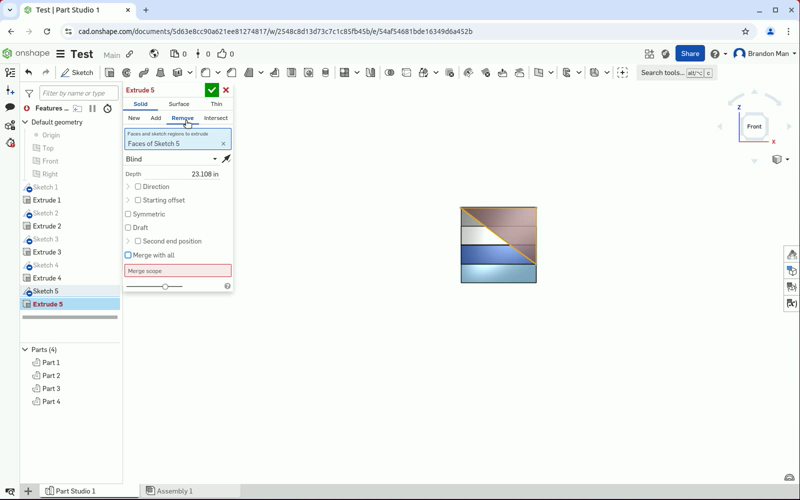
key(space)
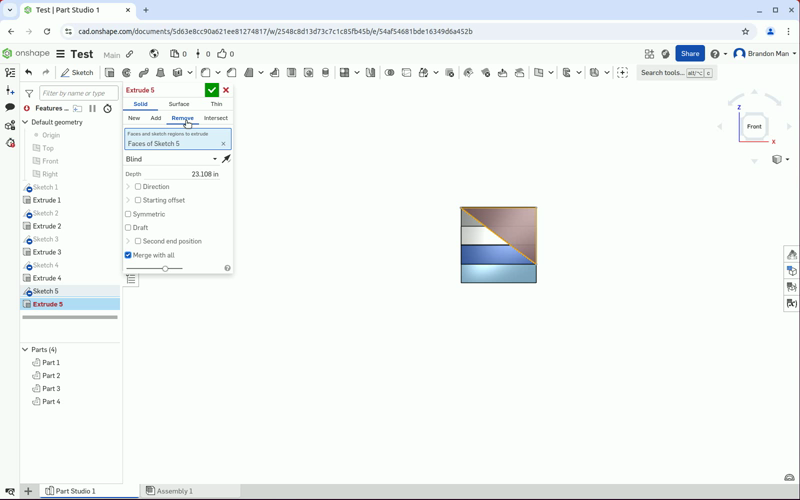
key(enter)
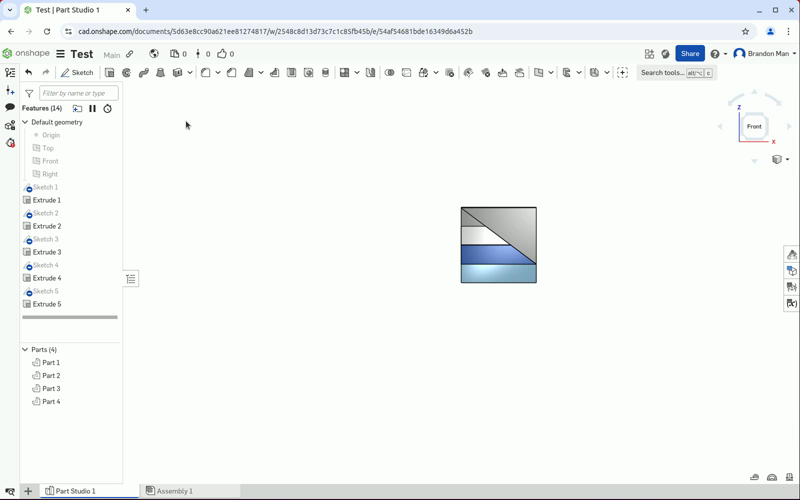
key(shift+h)
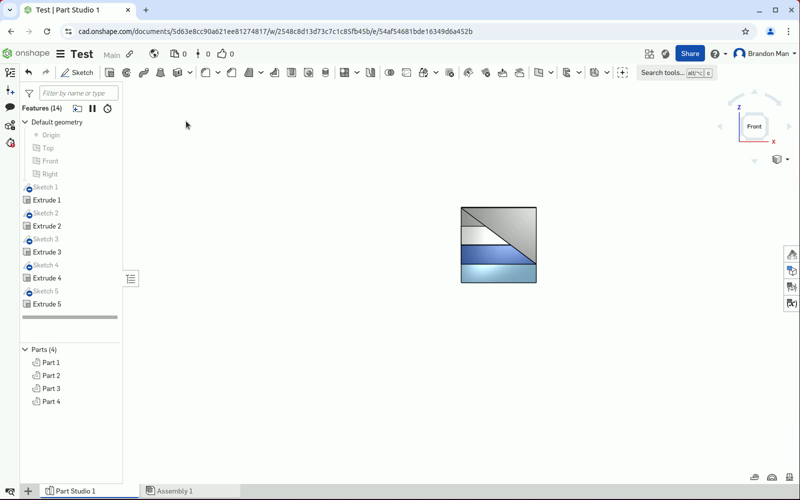
key(shift+h)
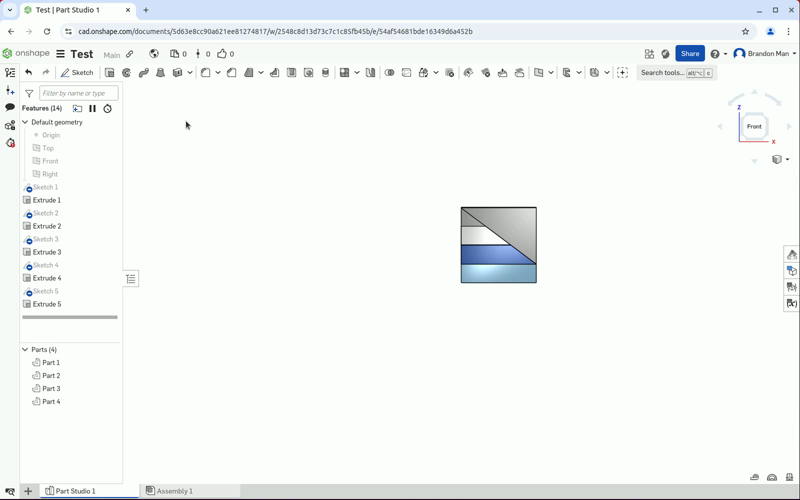
mouse_move(73, 189)
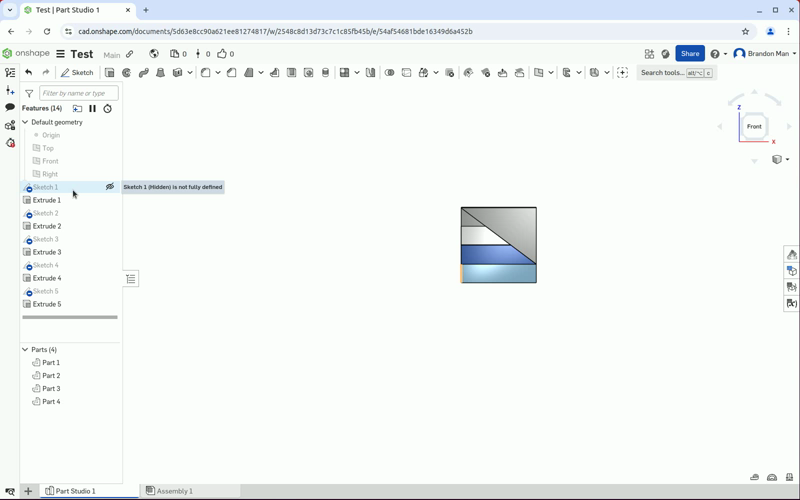
click(73, 189)
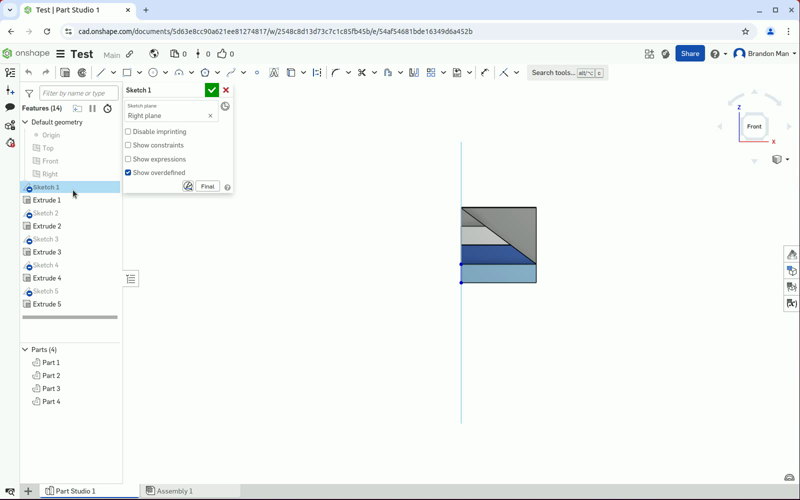
mouse_move(229, 92)
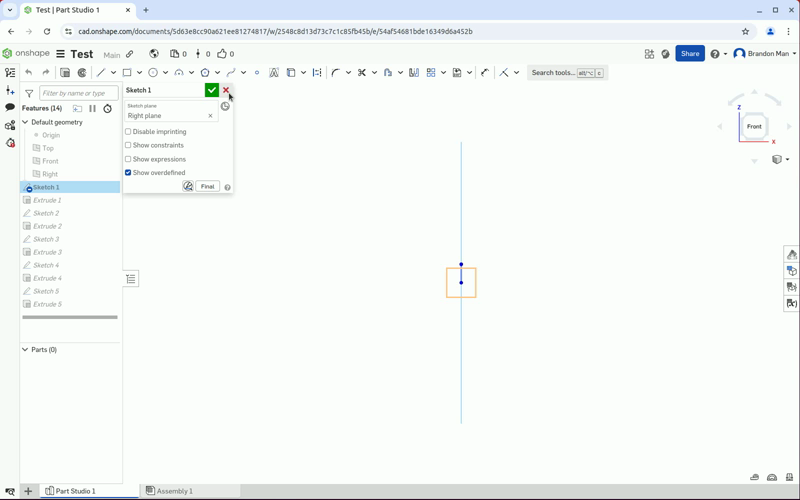
click(229, 92)
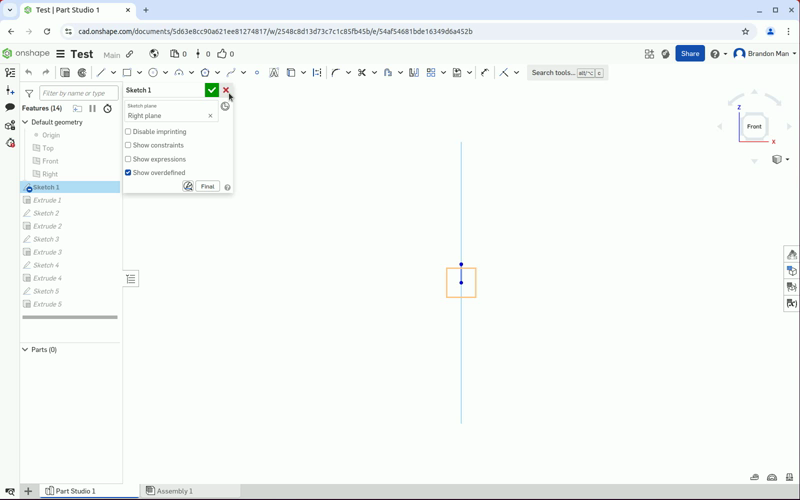
key(shift+s)
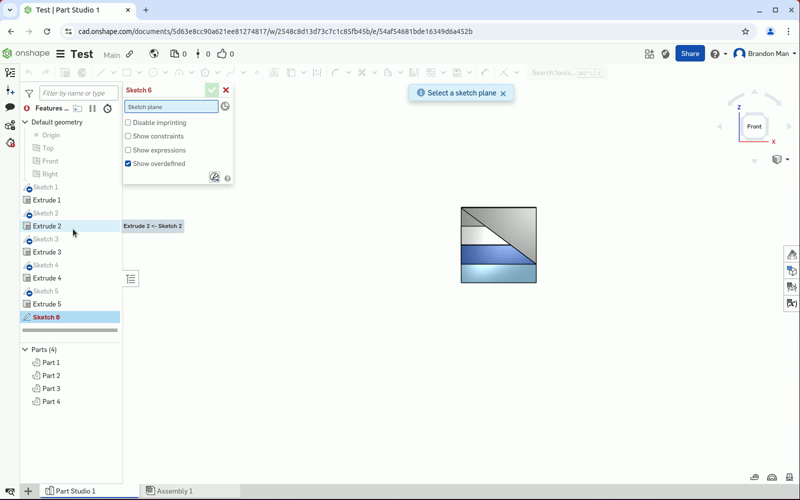
scroll(3)
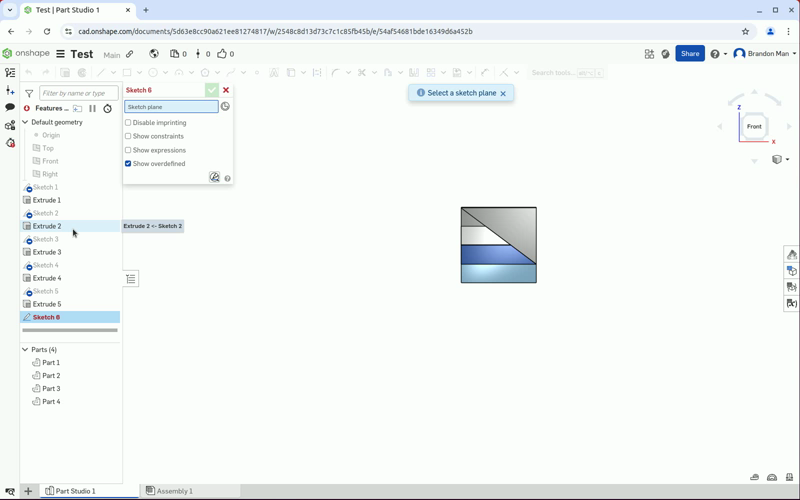
mouse_move(73, 163)
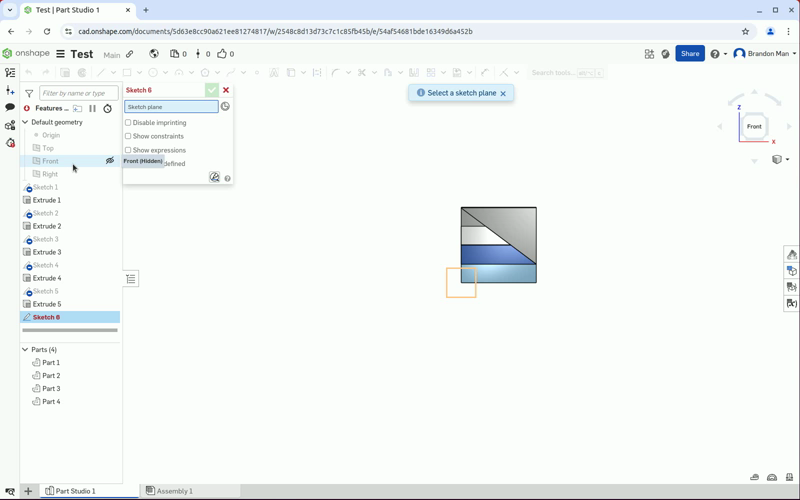
click(73, 163)
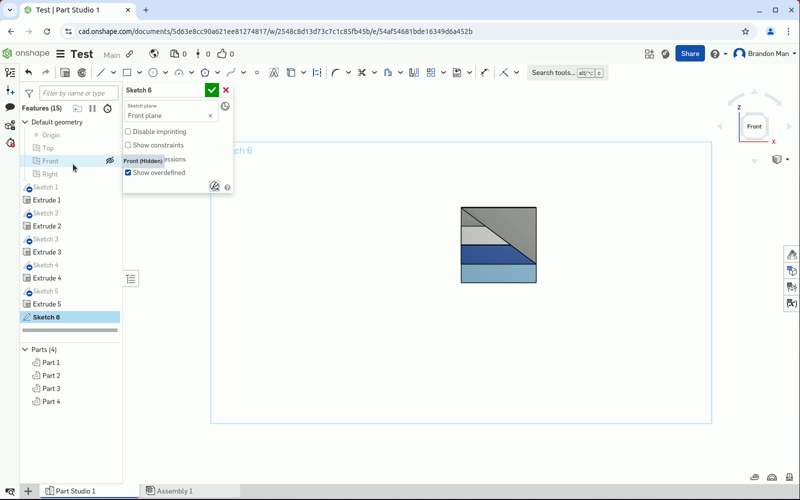
mouse_move(73, 352)
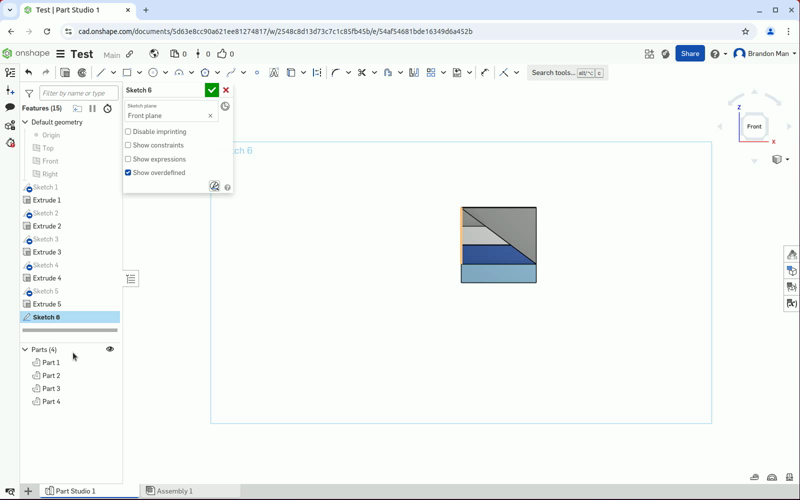
key(y)
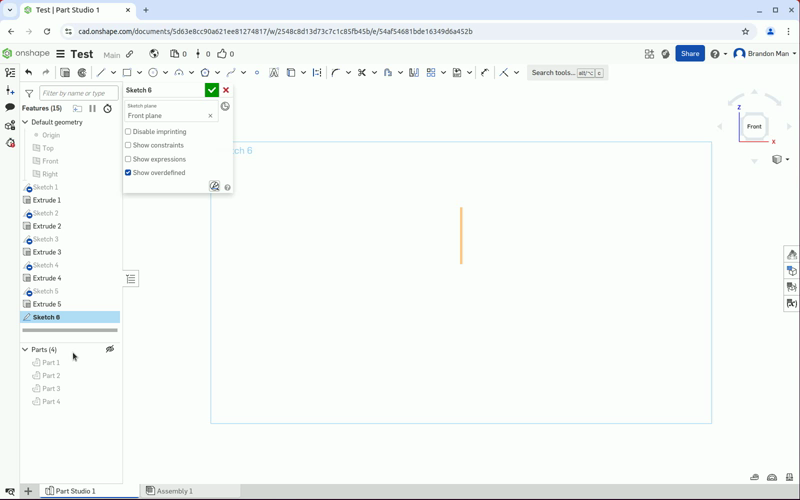
key(l)
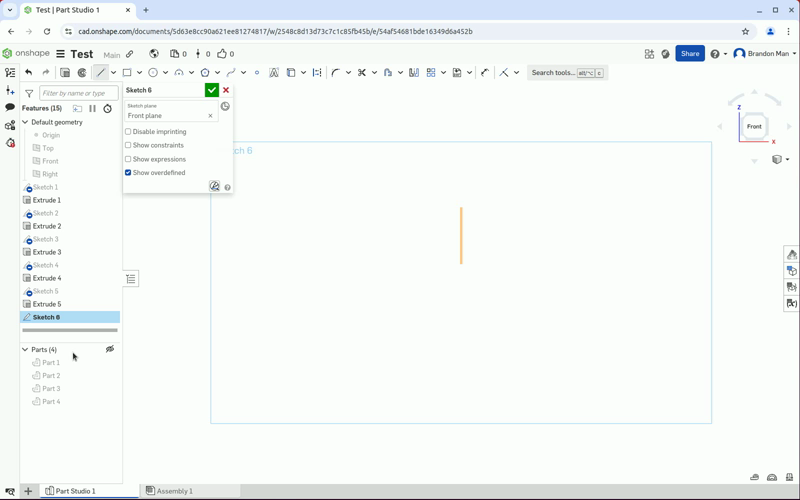
key_down(shift)
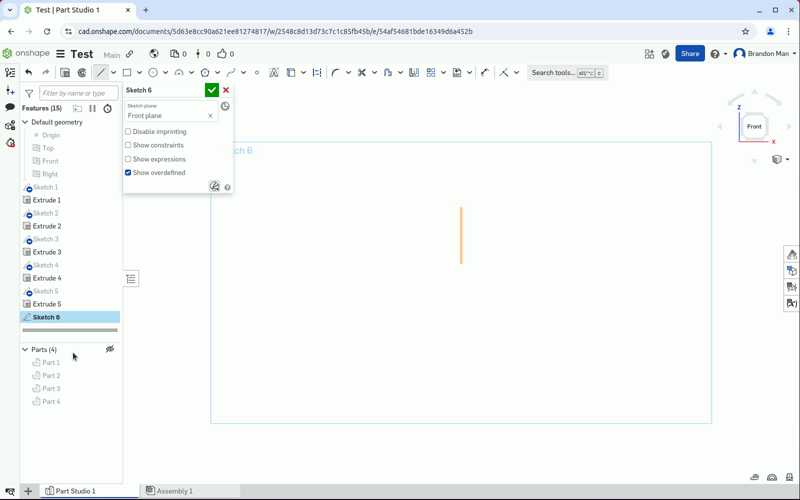
mouse_move(511, 264)
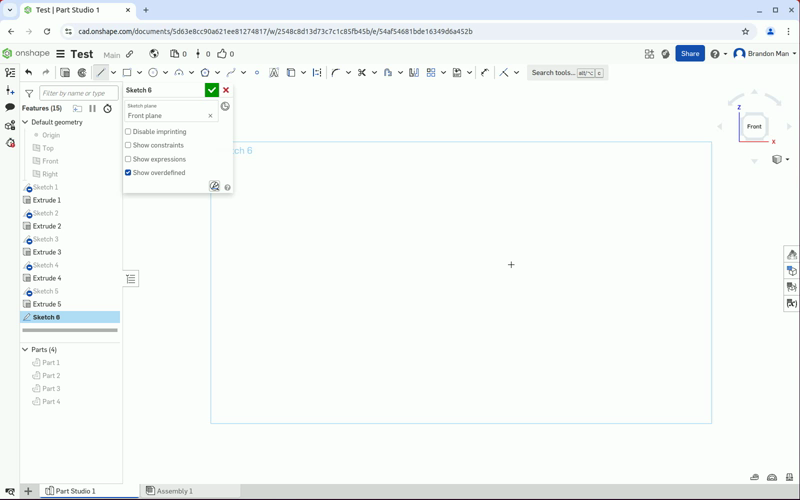
click(511, 264)
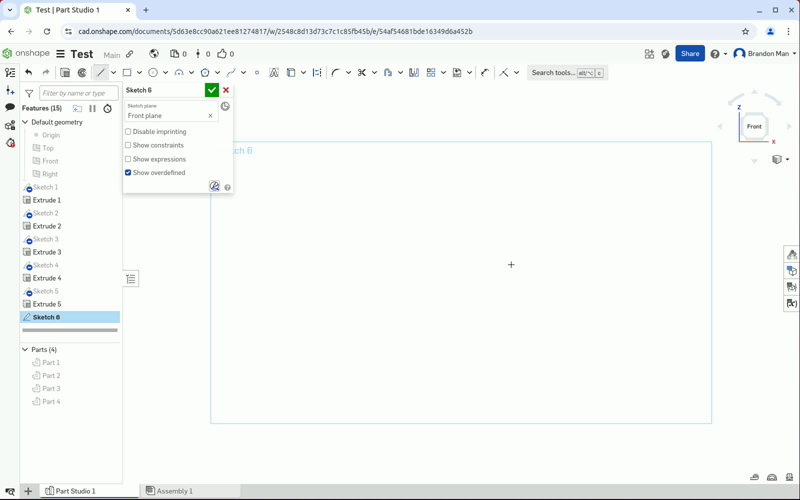
key_up(shift)
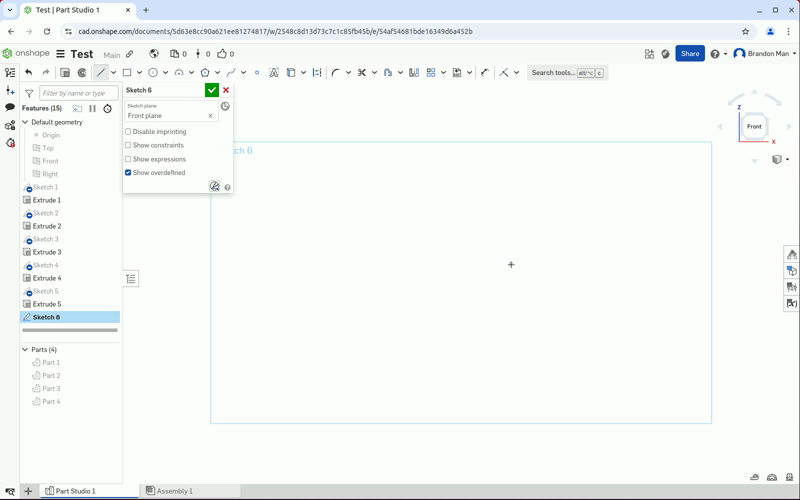
key_down(shift)
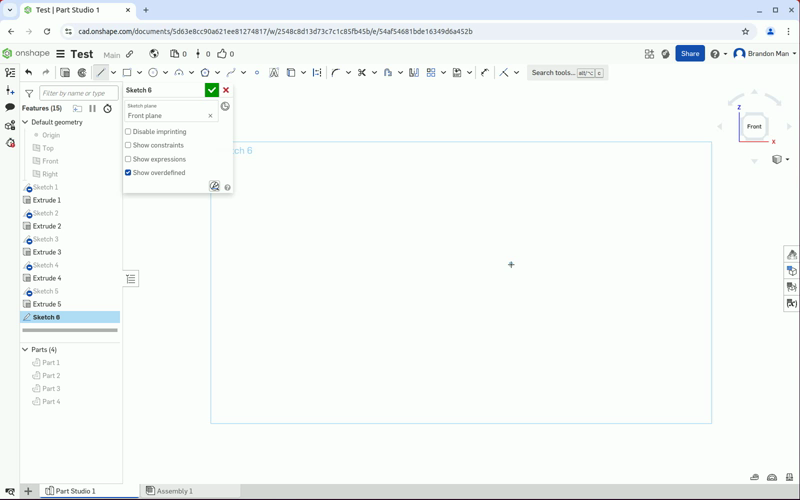
mouse_move(541, 264)
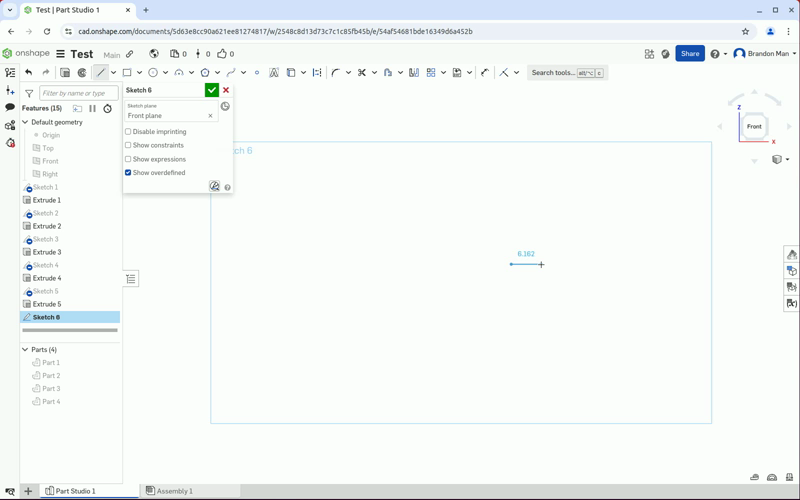
mouse_move(536, 264)
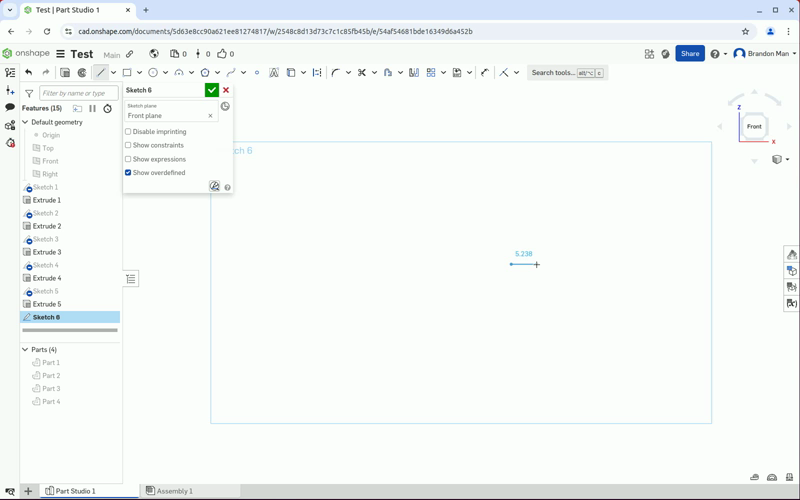
click(536, 264)
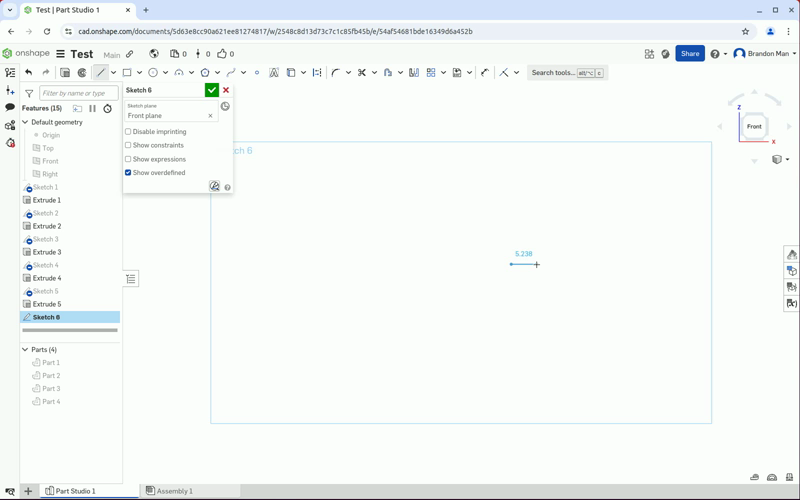
key_up(shift)
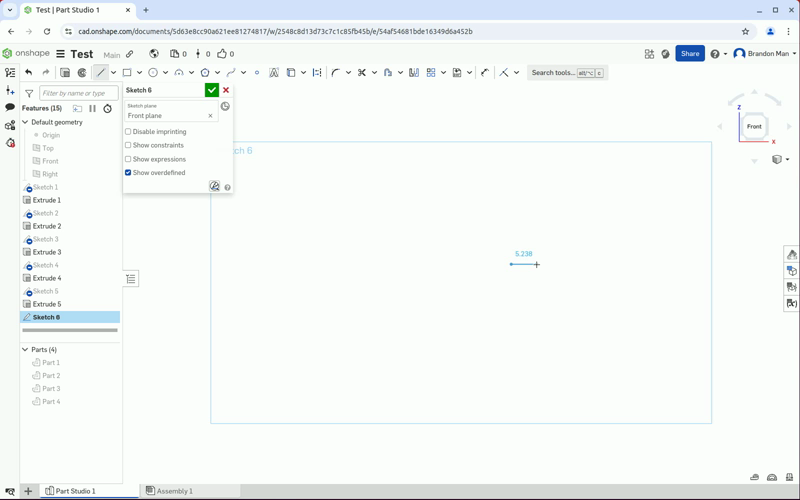
key_down(shift)
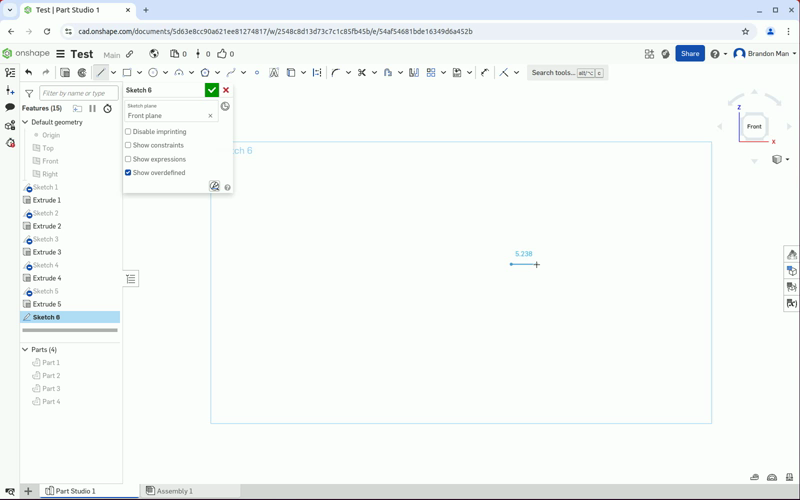
mouse_move(566, 264)
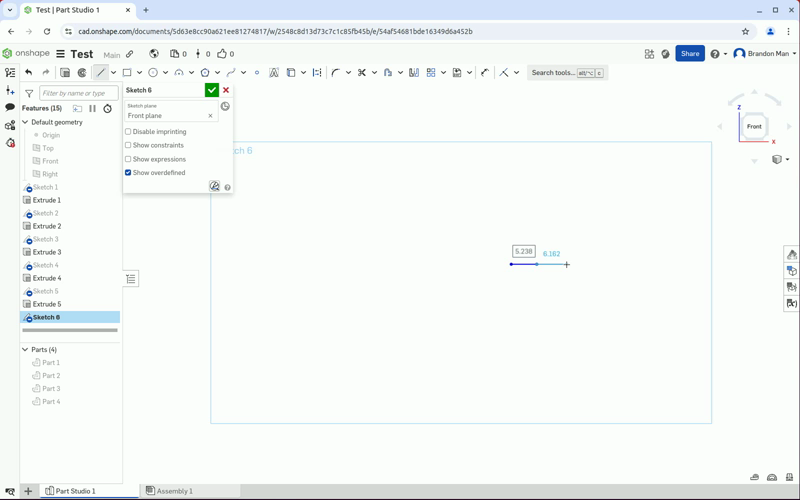
mouse_move(511, 245)
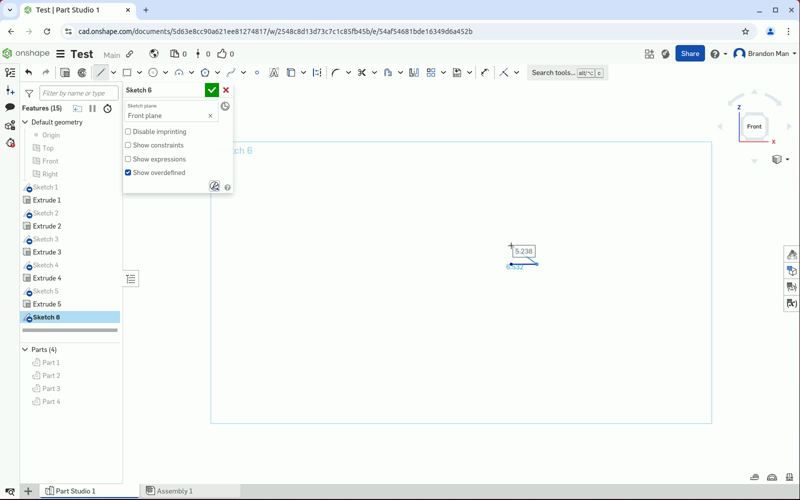
click(511, 245)
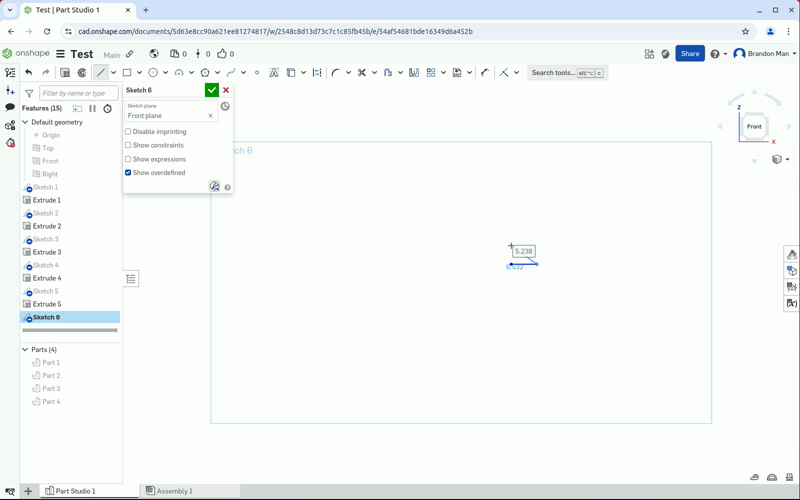
key_up(shift)
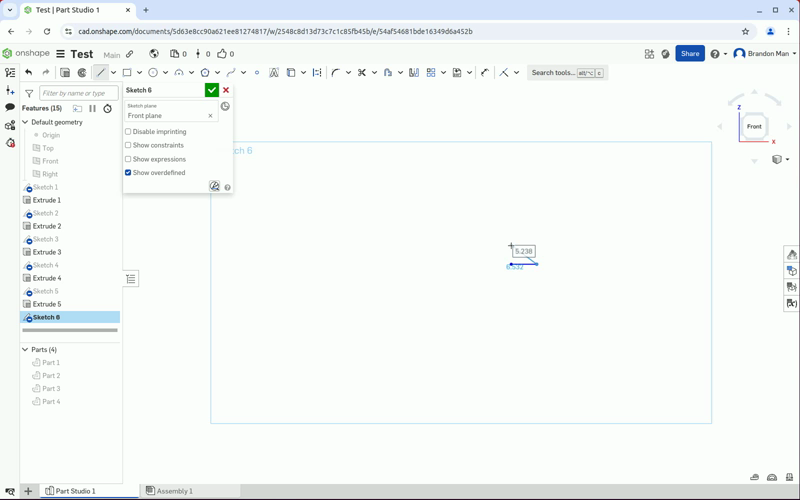
mouse_move(541, 245)
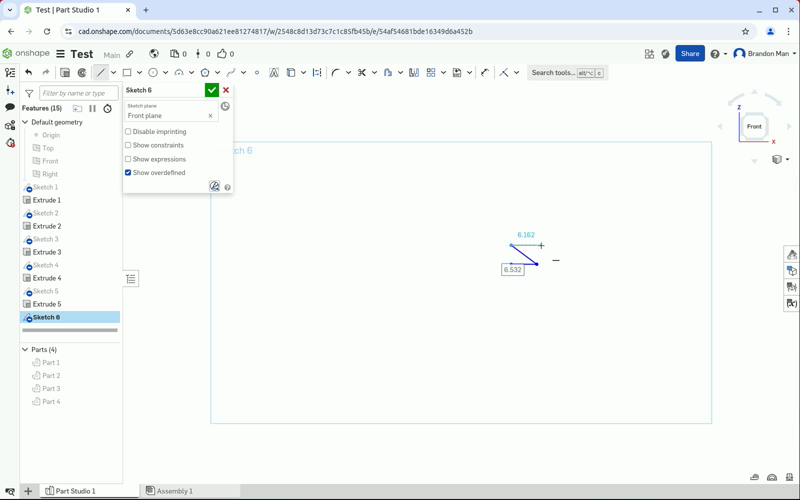
key_down(shift)
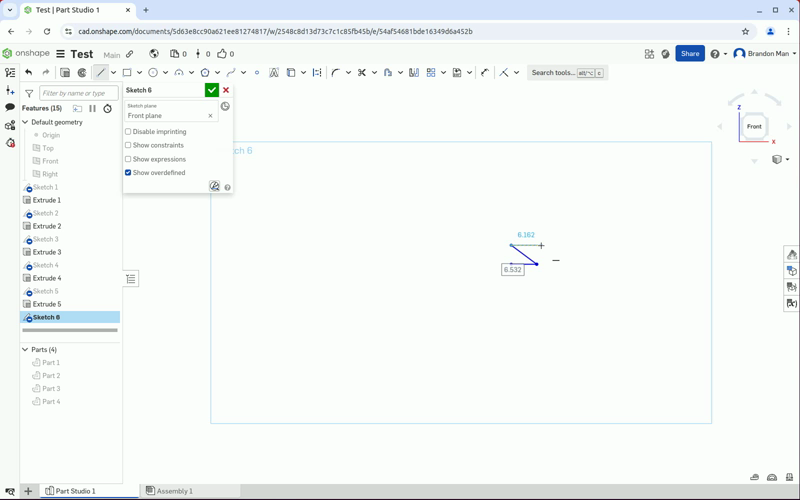
mouse_move(511, 264)
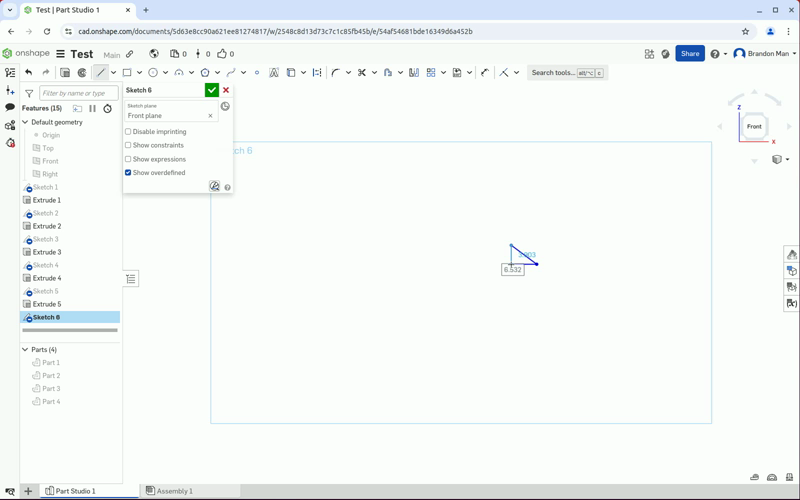
key_up(shift)
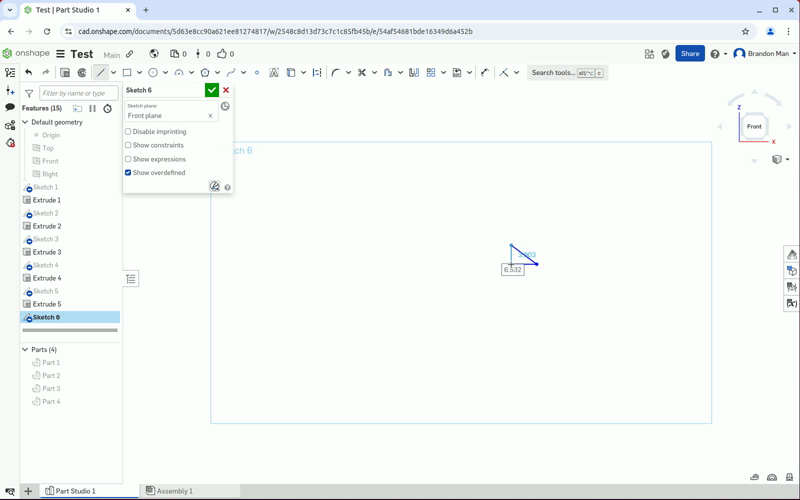
click(511, 264)
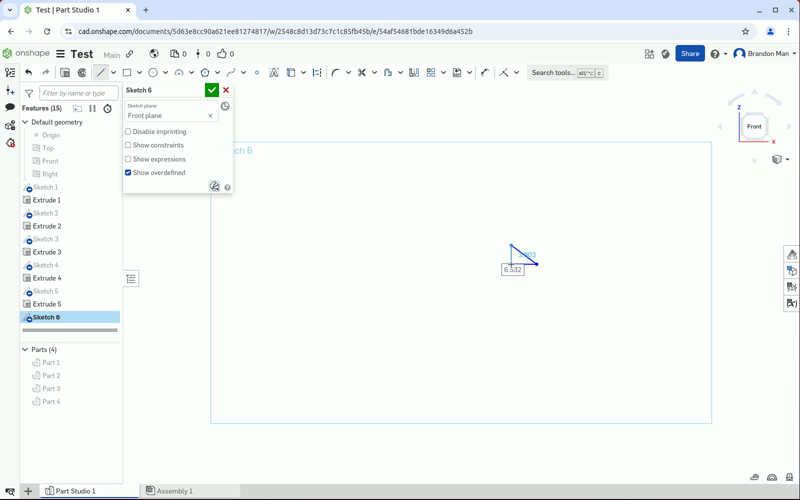
key(esc)
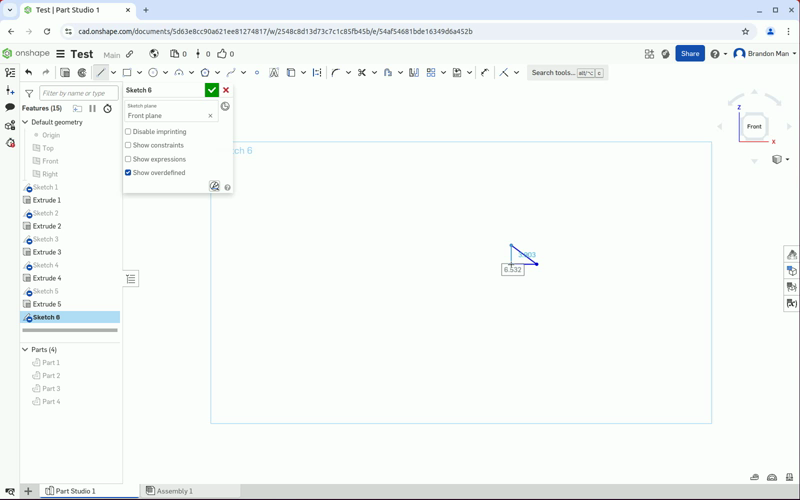
mouse_move(524, 256)
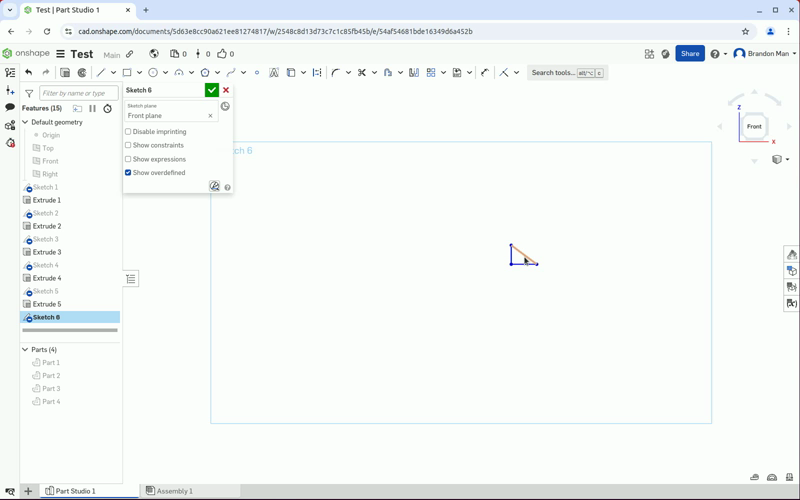
scroll(6)
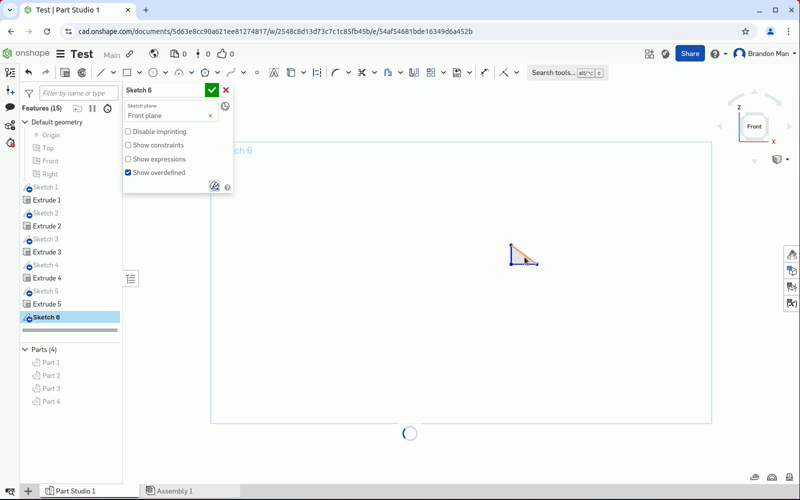
scroll(6)
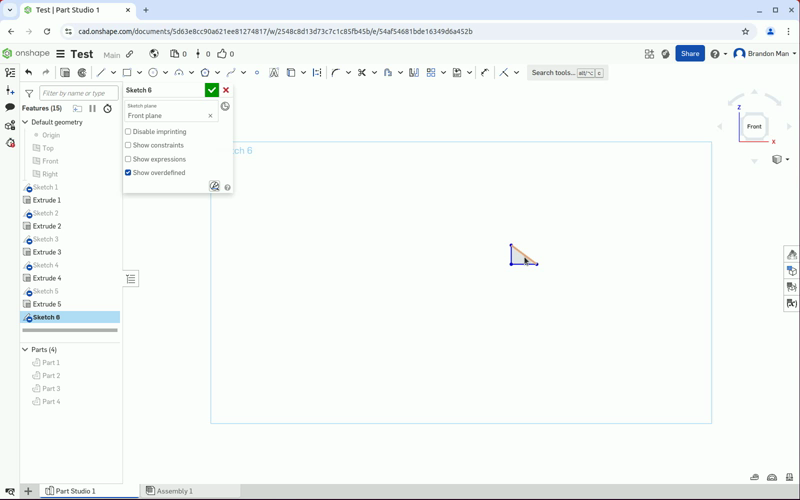
scroll(6)
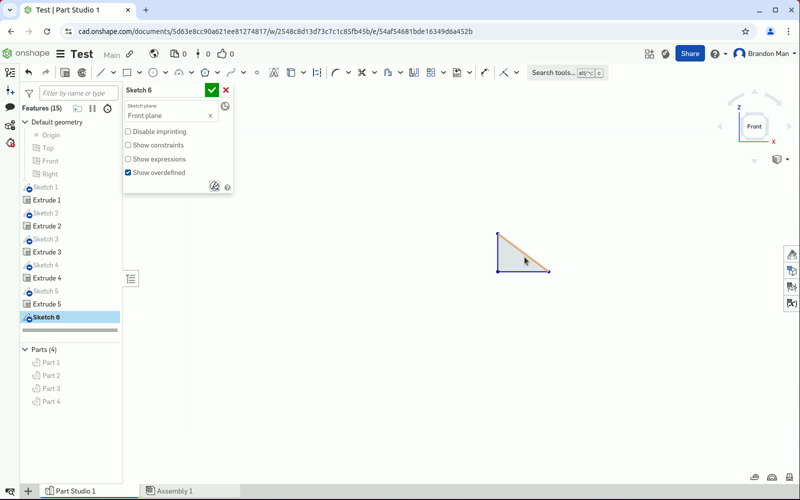
scroll(6)
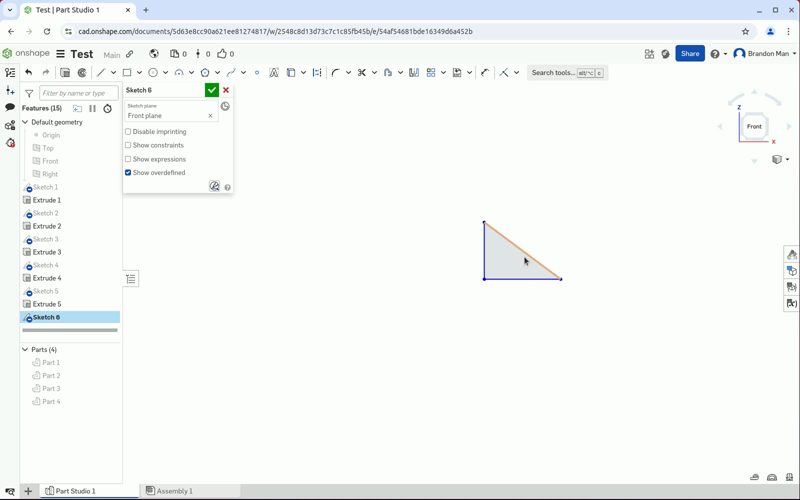
scroll(6)
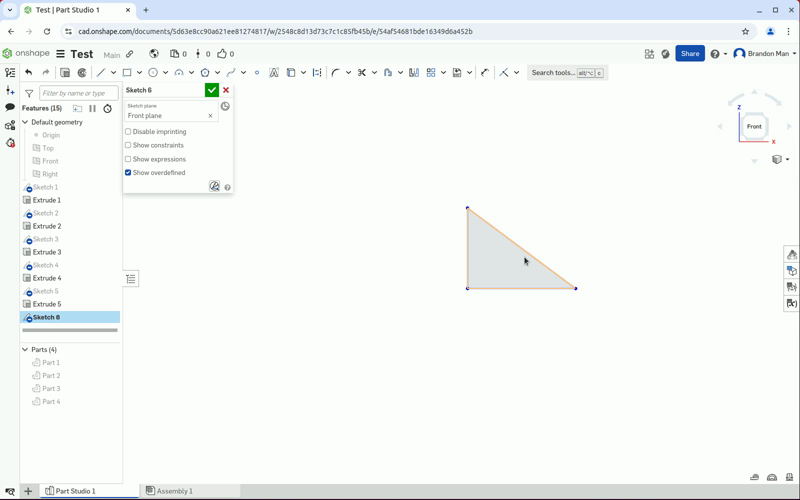
scroll(6)
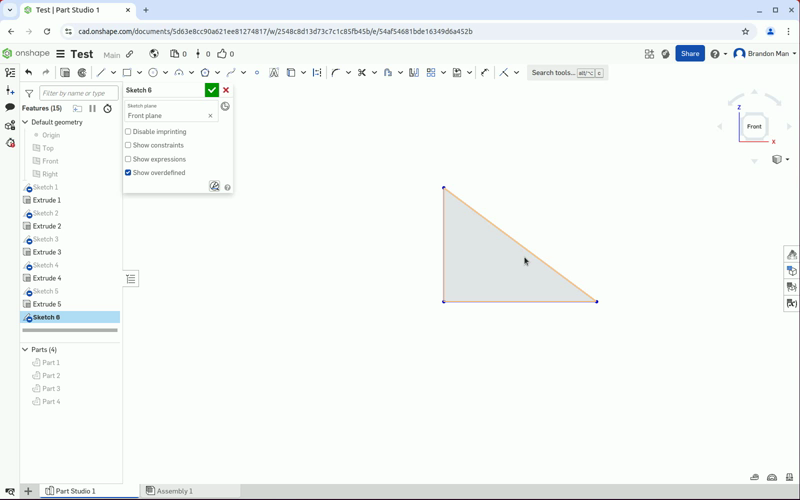
scroll(6)
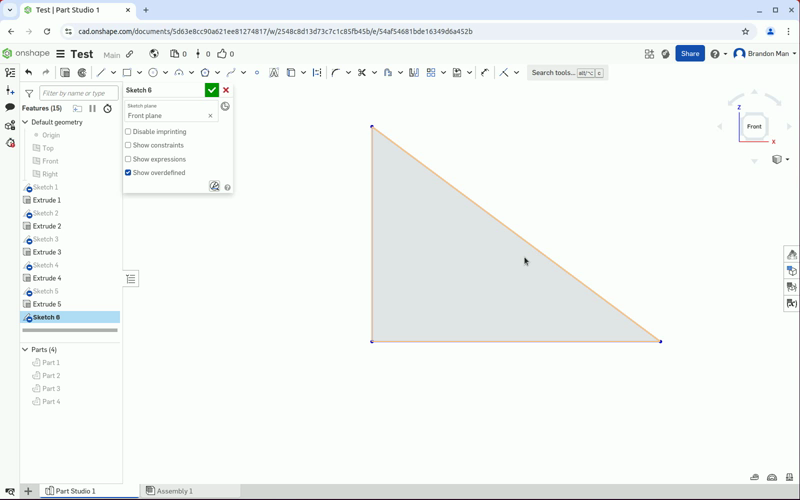
click(524, 256)
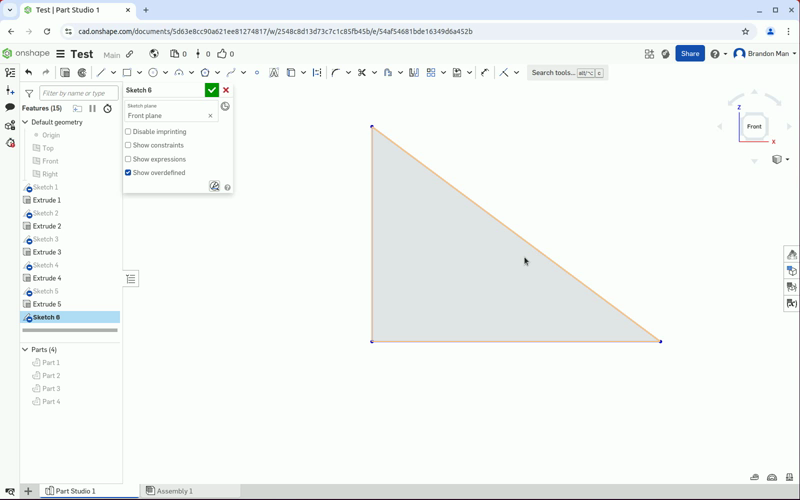
scroll(-6)
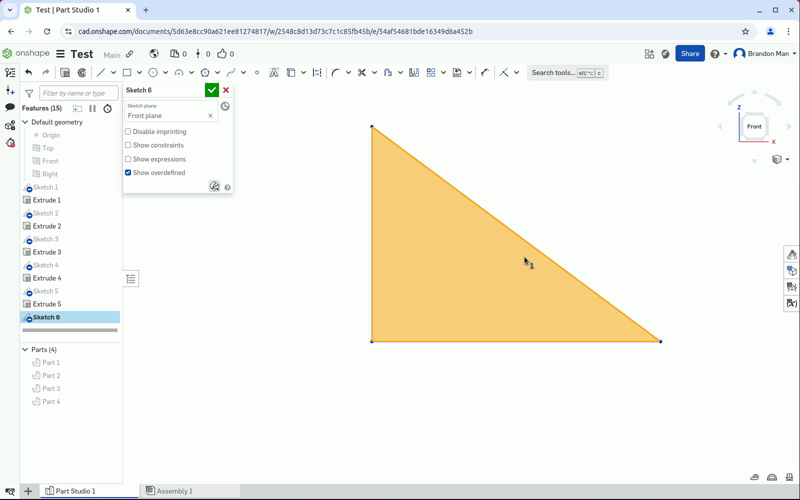
scroll(-6)
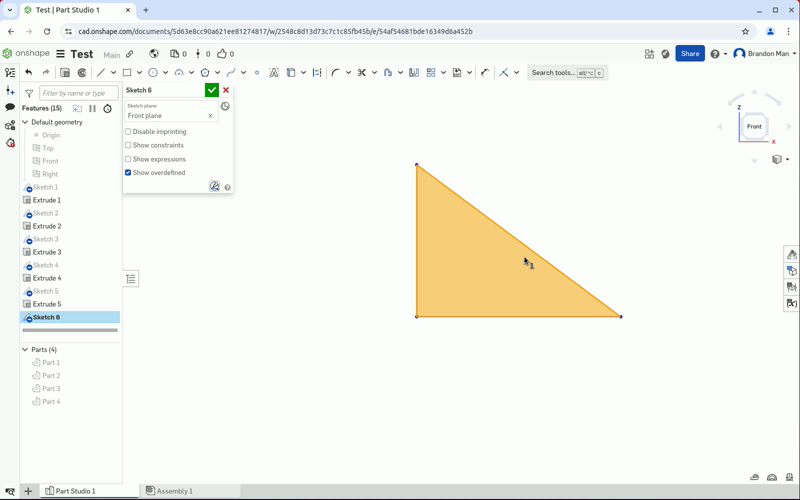
scroll(-6)
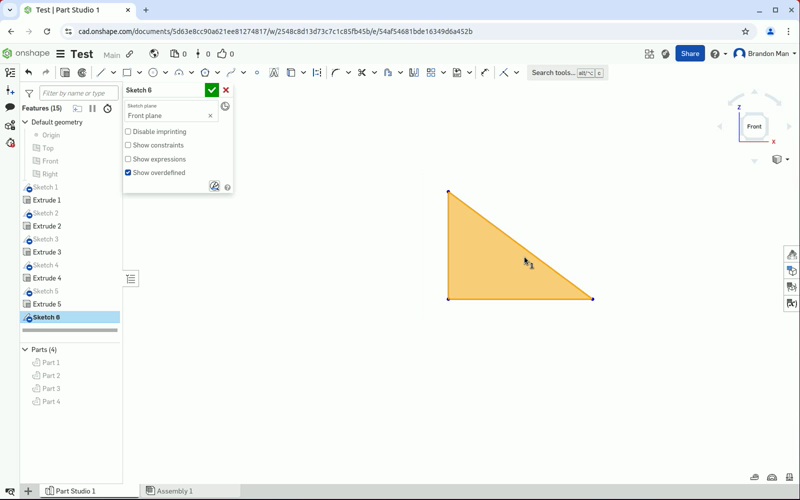
scroll(-6)
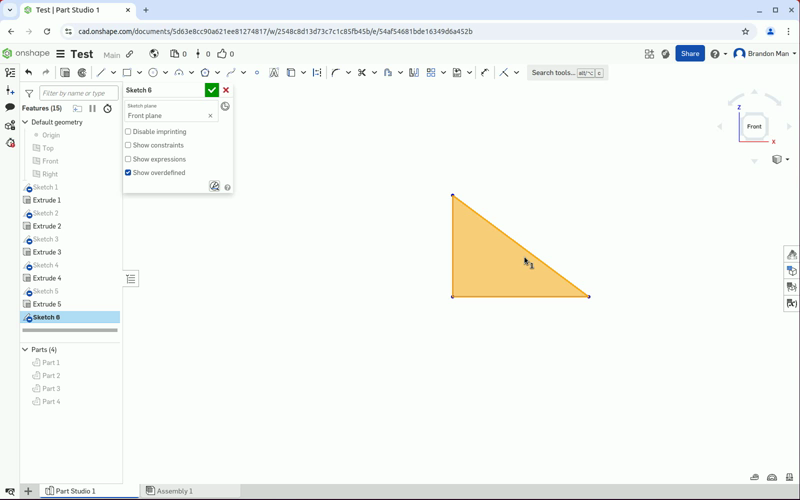
scroll(-6)
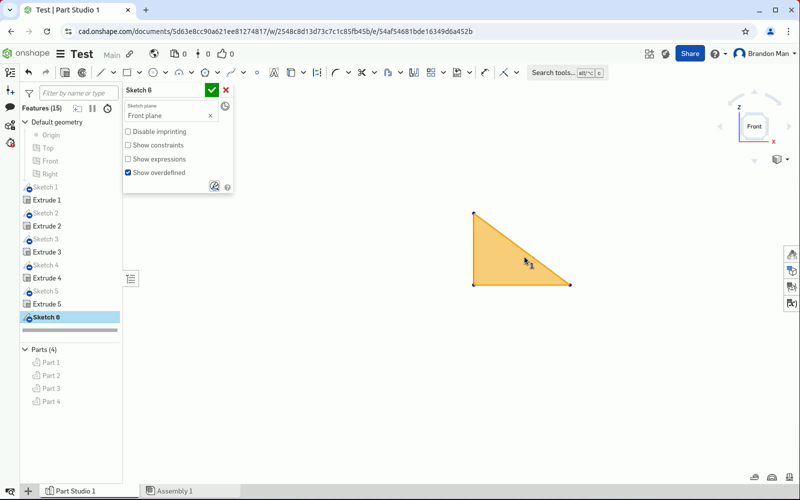
scroll(-6)
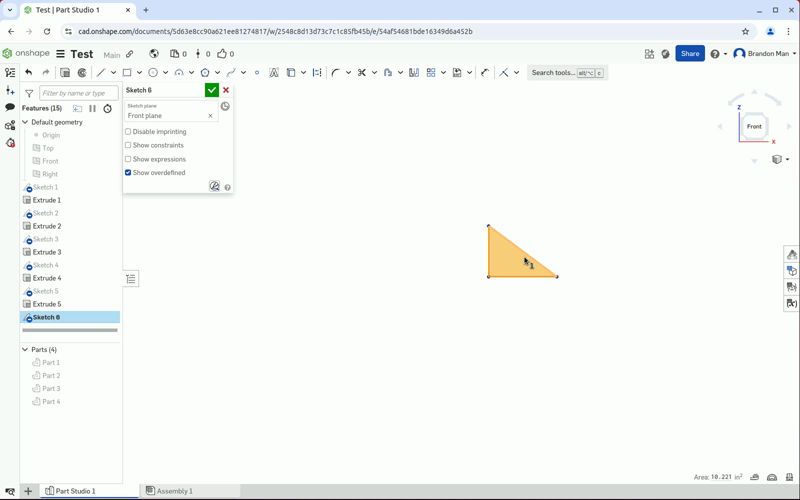
scroll(-6)
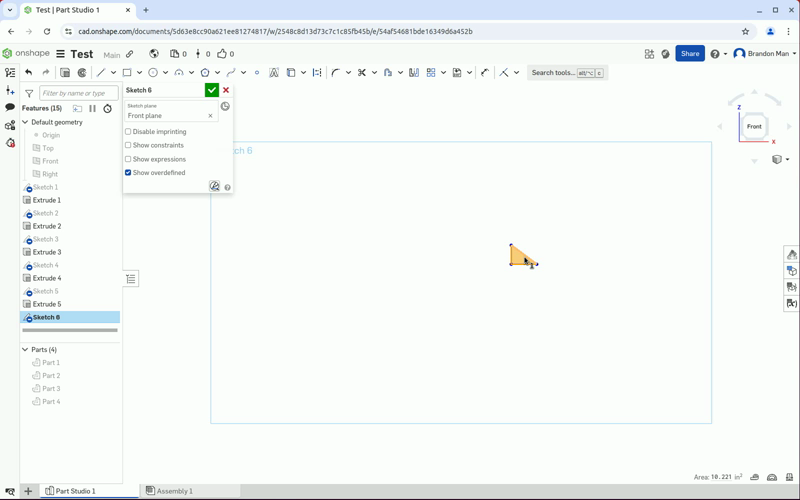
mouse_move(73, 352)
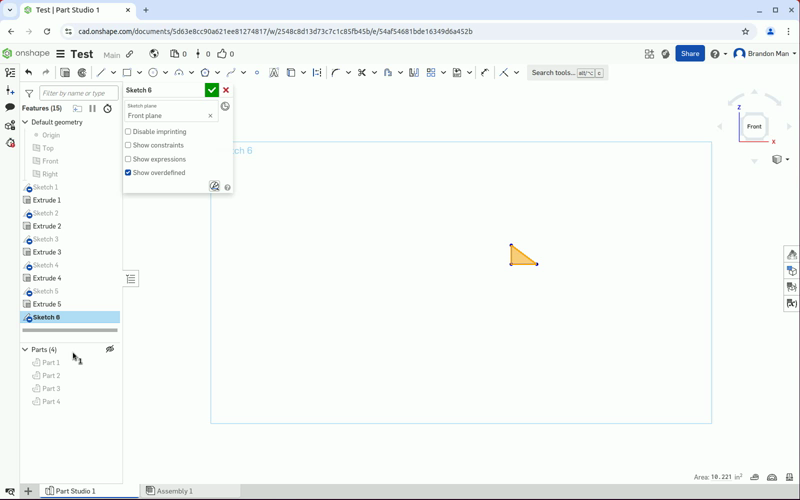
key(shift+y)
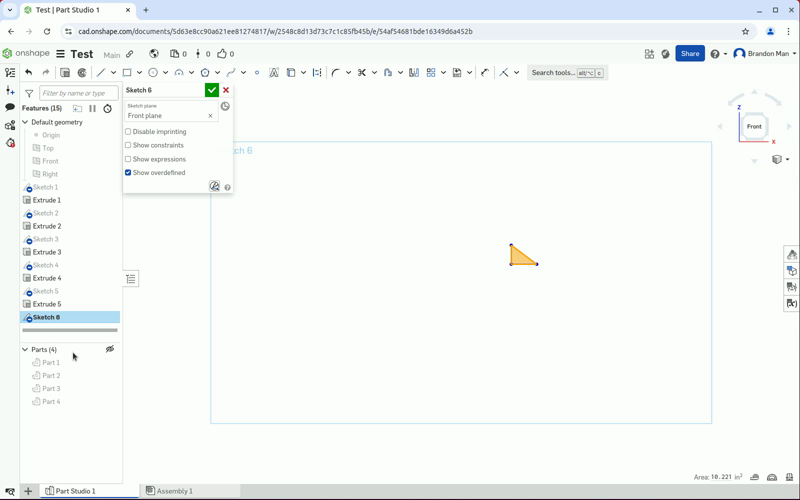
key(shift+e)
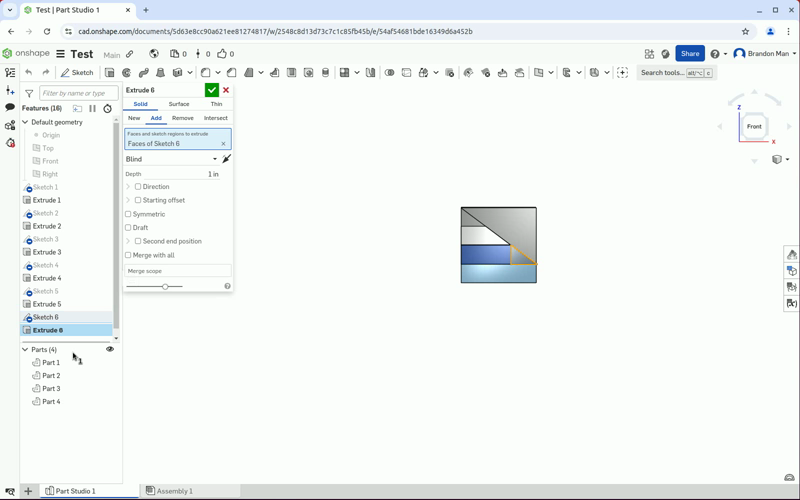
mouse_move(143, 106)
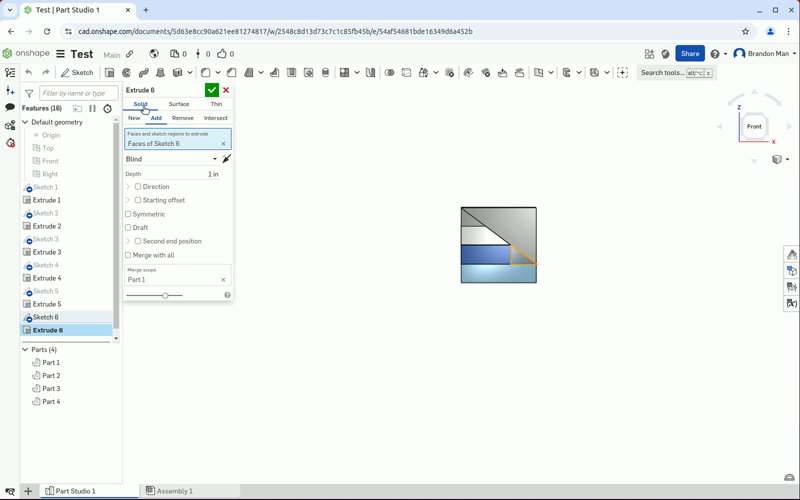
click(143, 106)
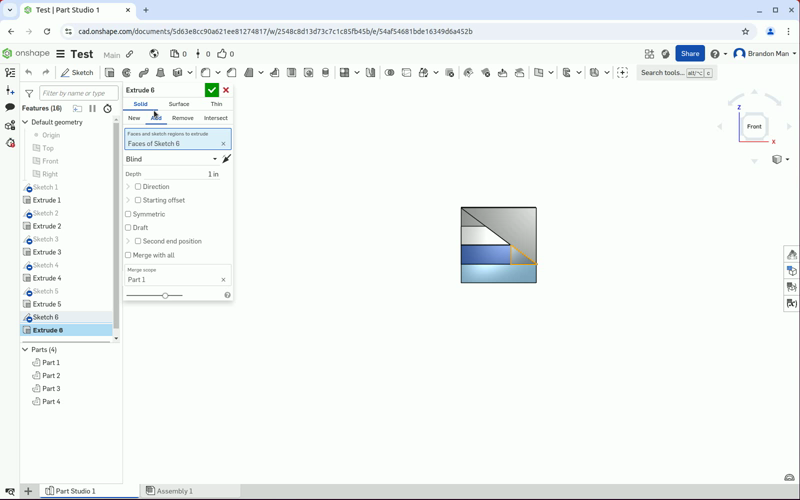
mouse_move(186, 120)
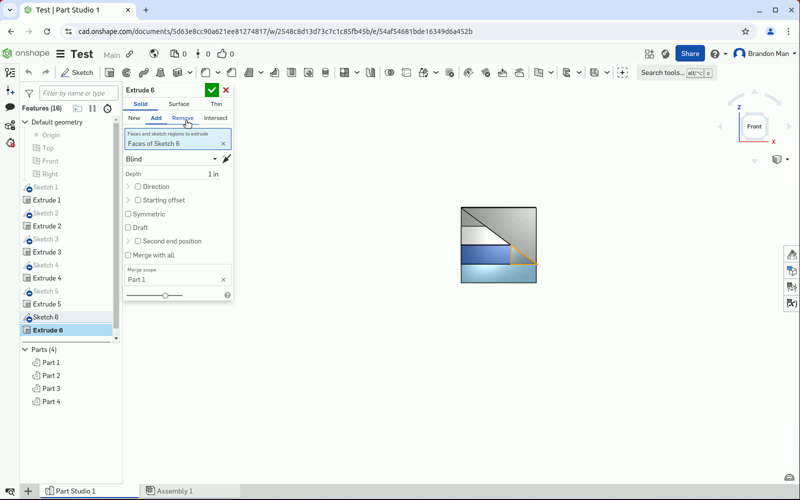
click(186, 120)
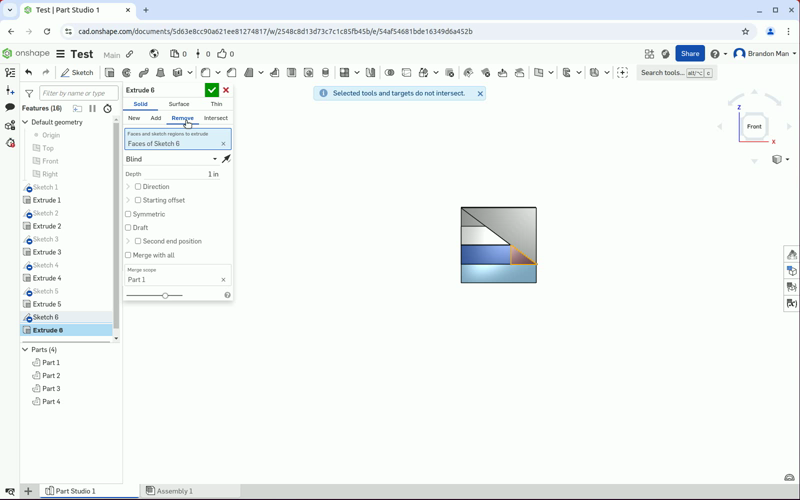
key(tab, 4)
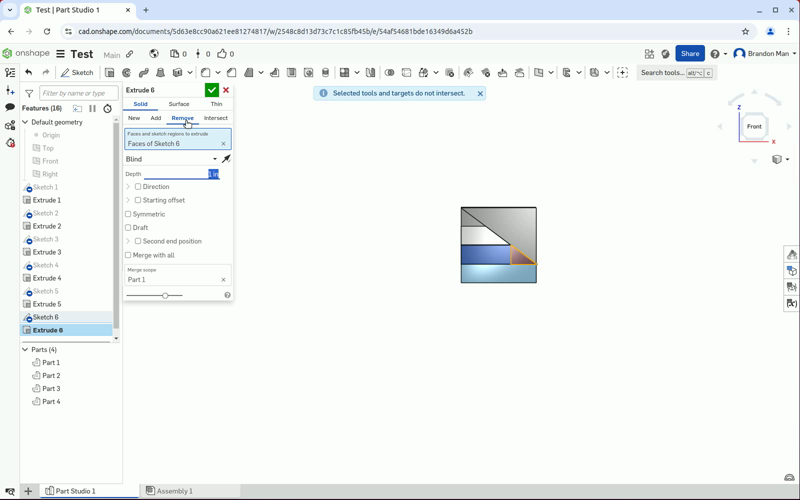
text(7.703)
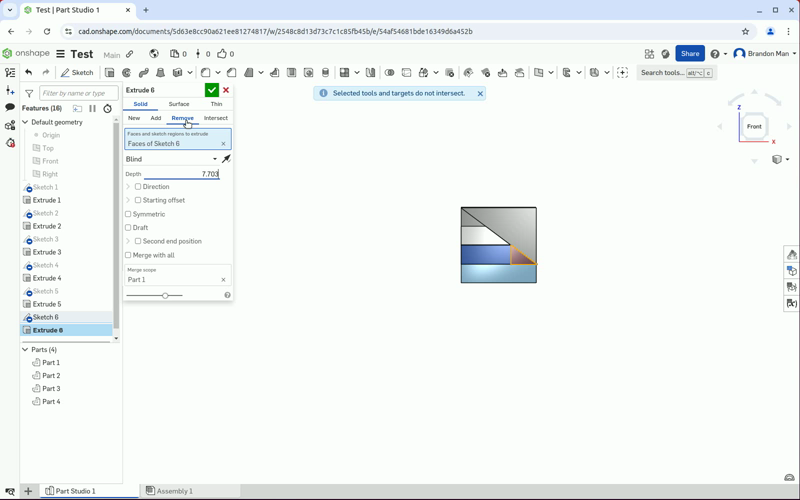
key(tab, 6)
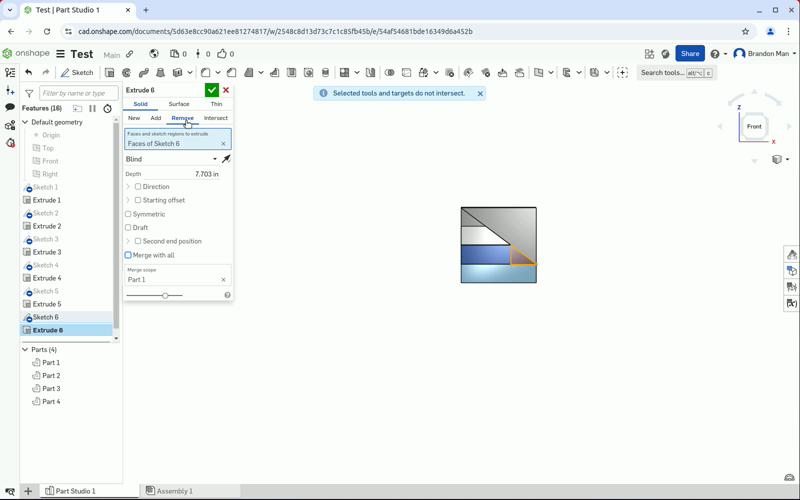
key(space)
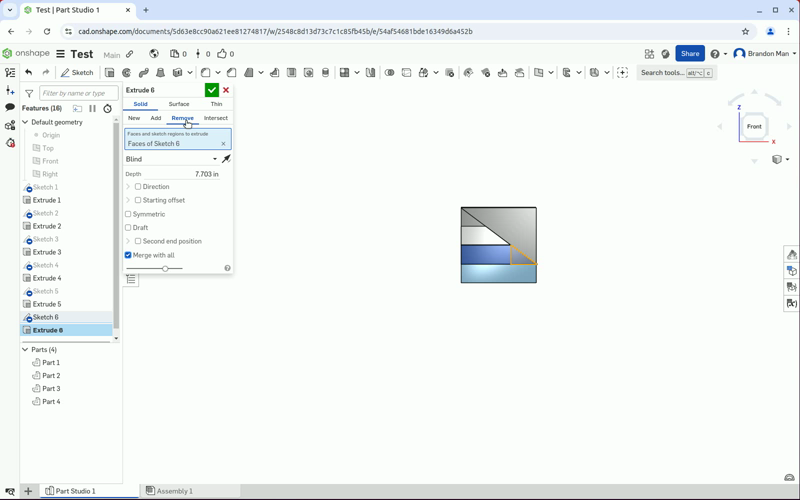
key(enter)
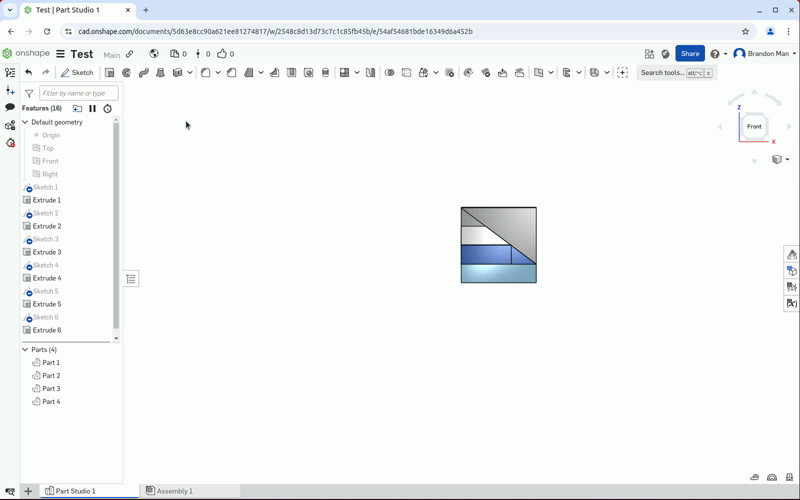
key(shift+h)
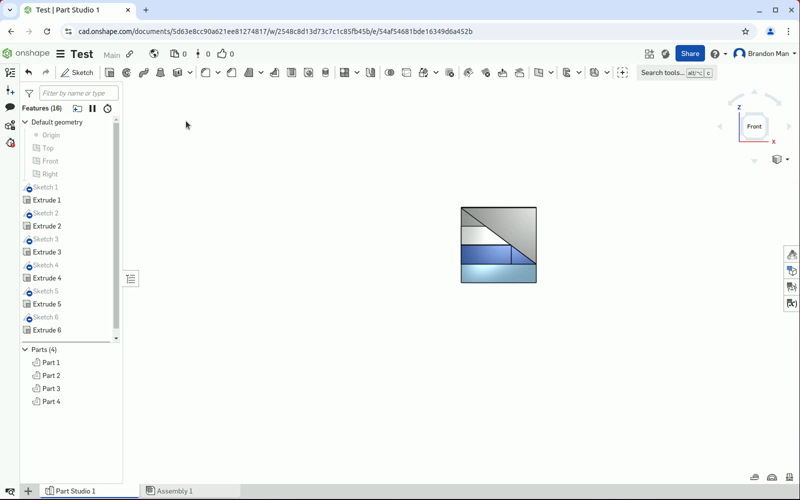
key(shift+h)
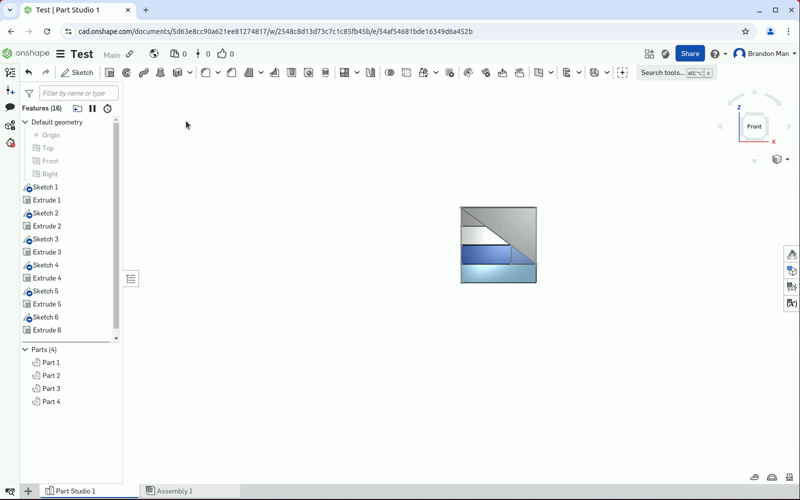
key(shift+7)
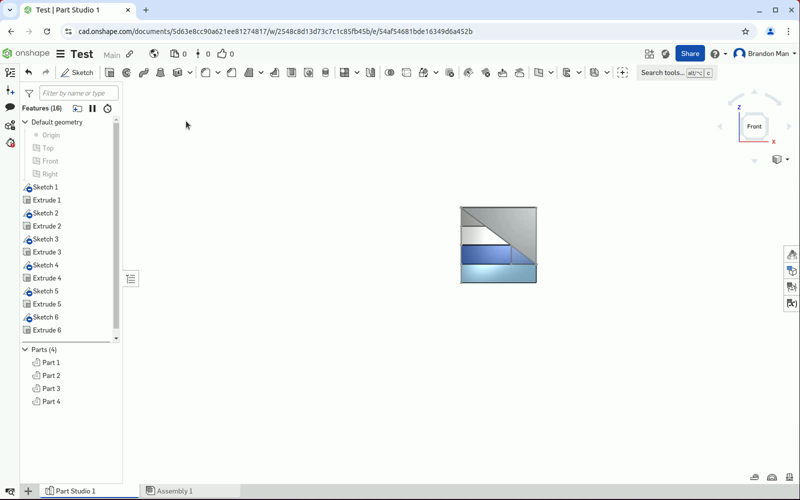
key(left, 2)
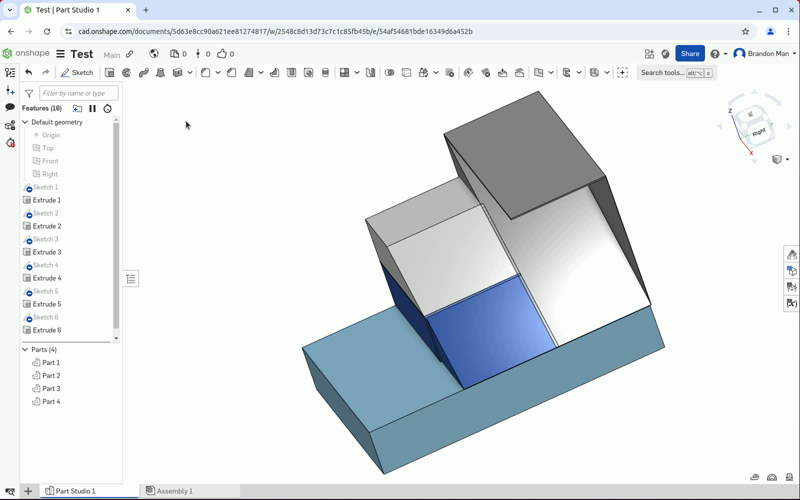
key(down, 2)
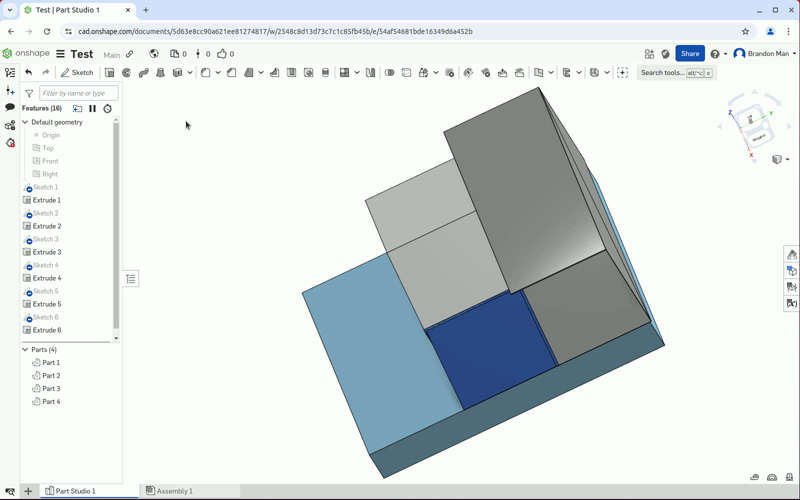
key(up, 2)
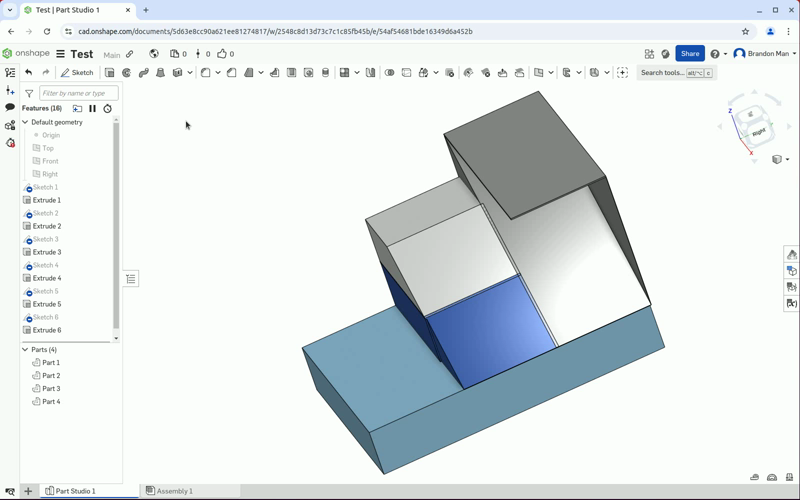
key(right, 2)
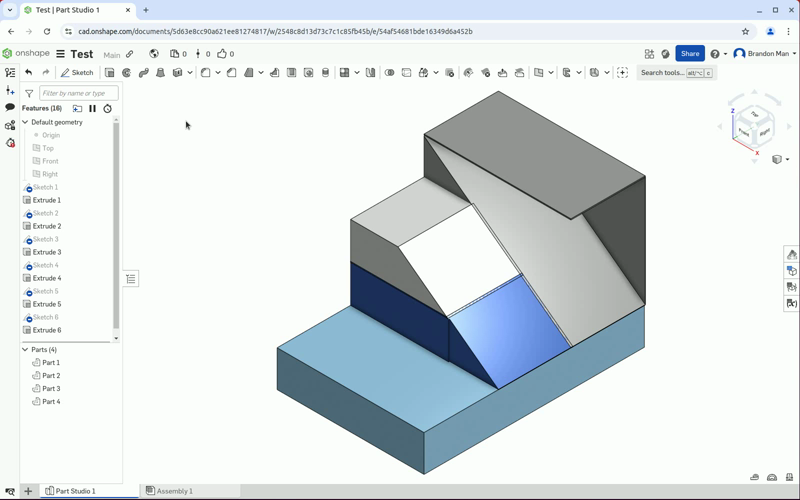
mouse_move(69, 189)
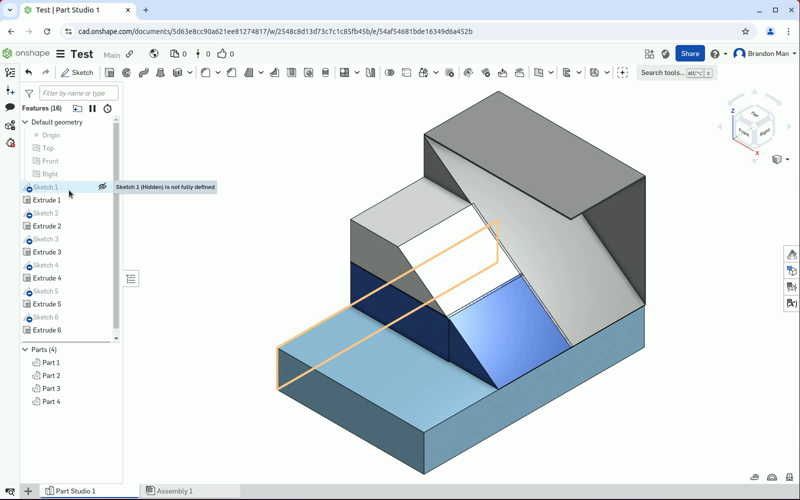
click(69, 189)